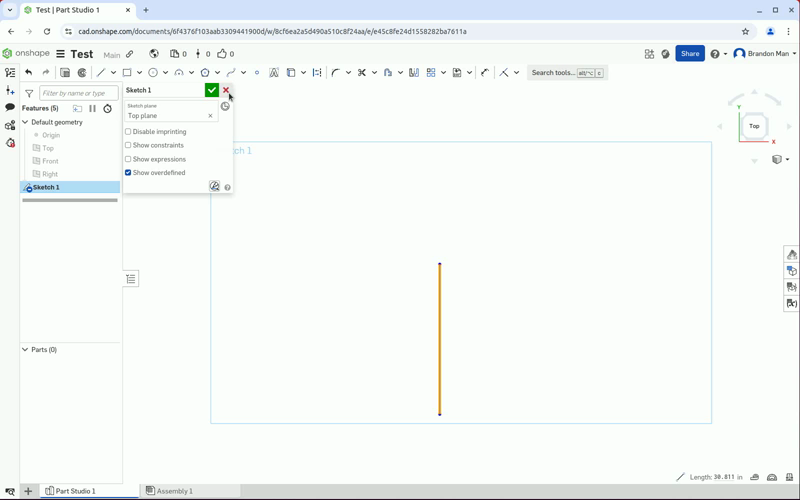
key(shift+h)
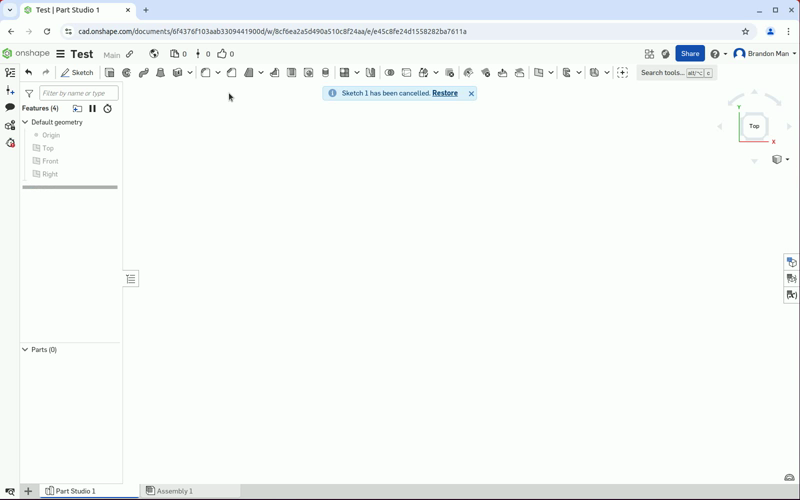
mouse_move(73, 352)
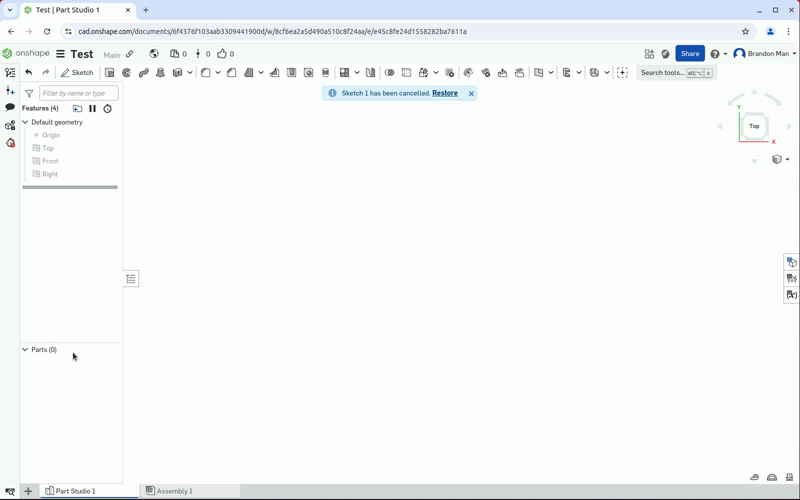
key(y)
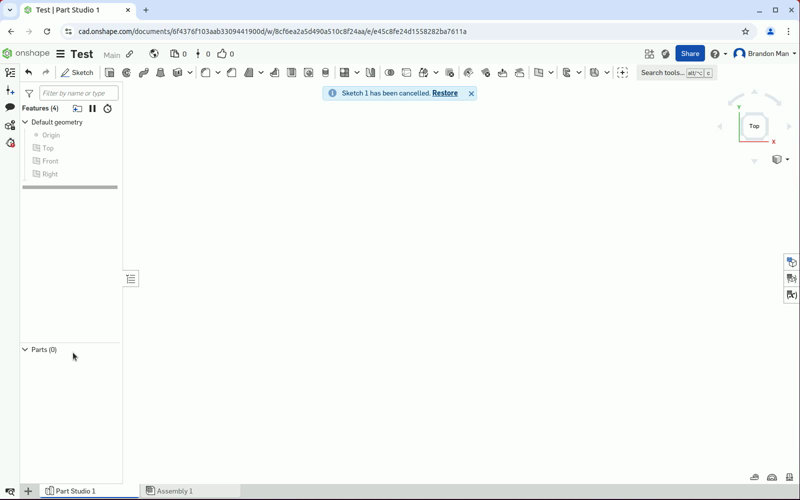
key(shift+p)
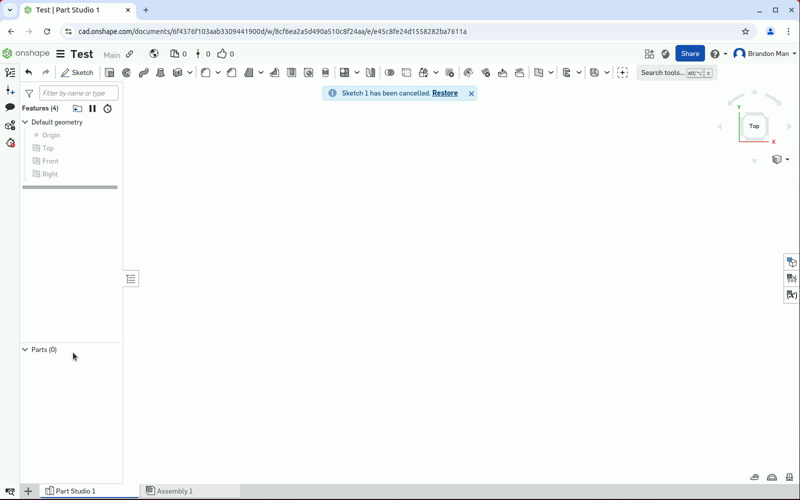
key(space)
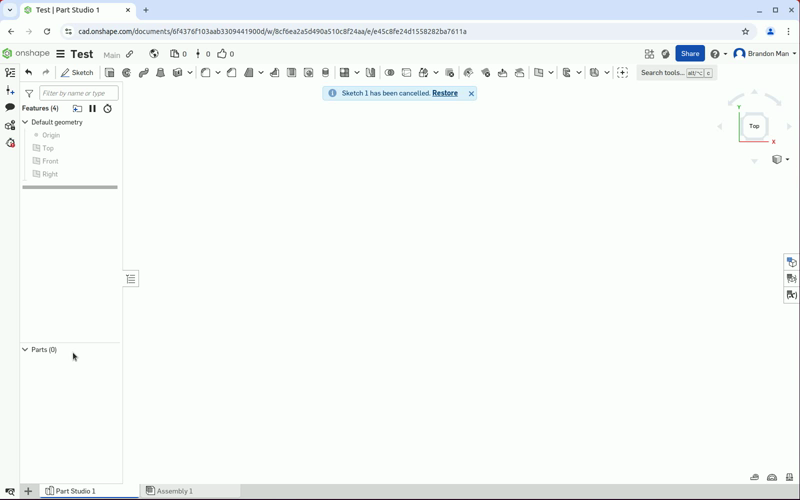
key_down(shift)
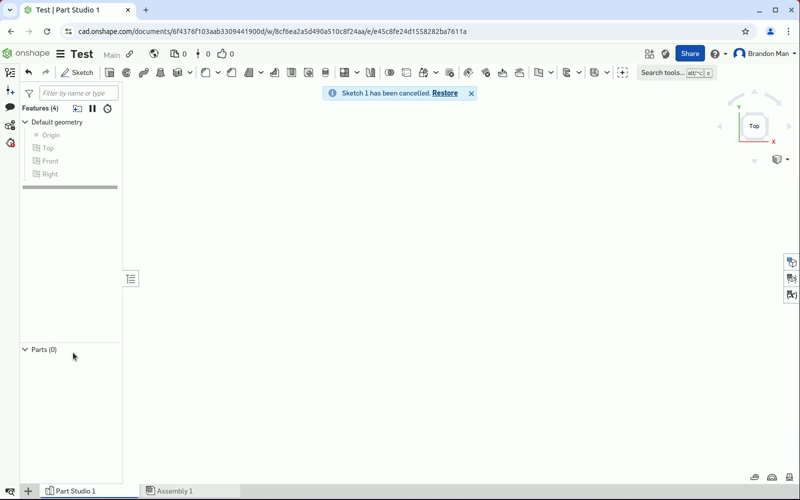
key(up)
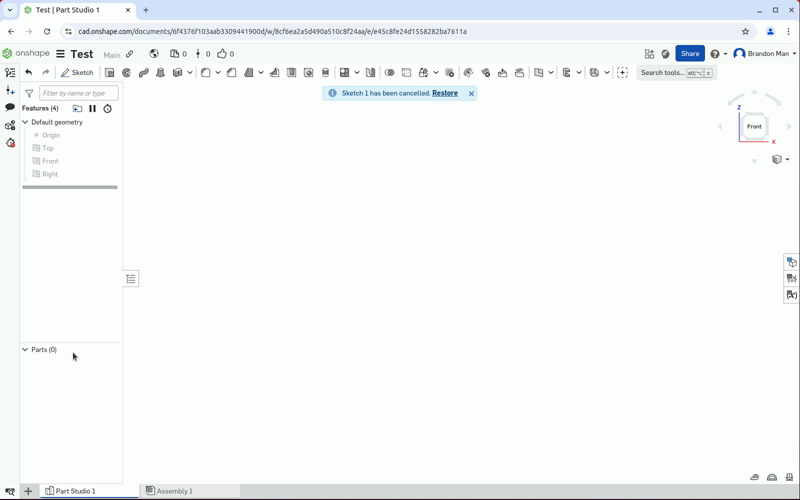
key_up(shift)
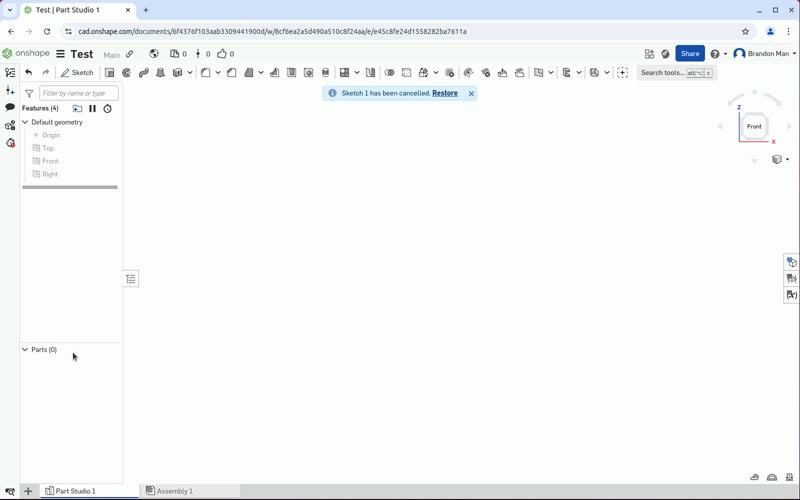
mouse_move(73, 352)
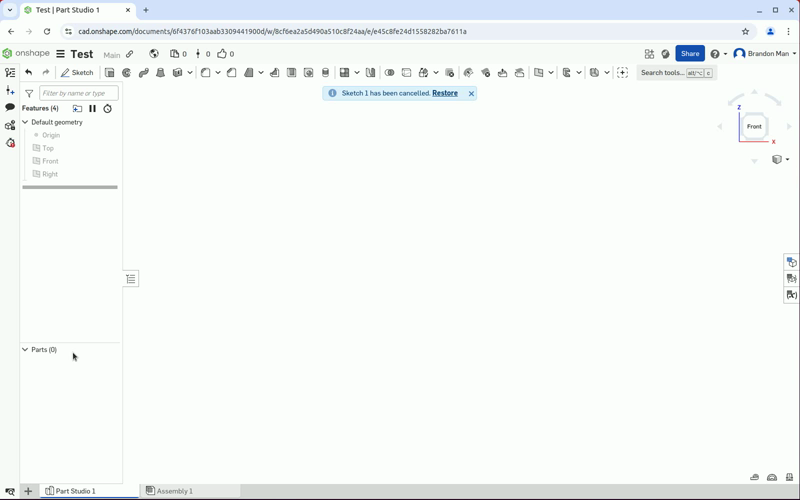
key(shift+y)
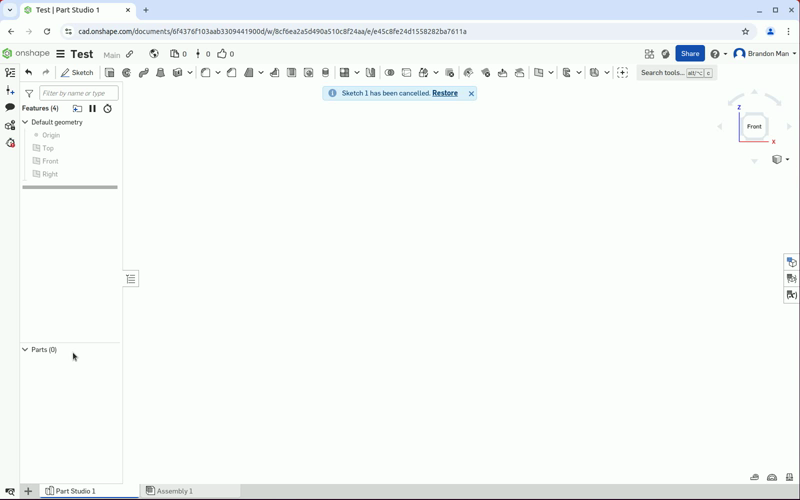
key(shift+s)
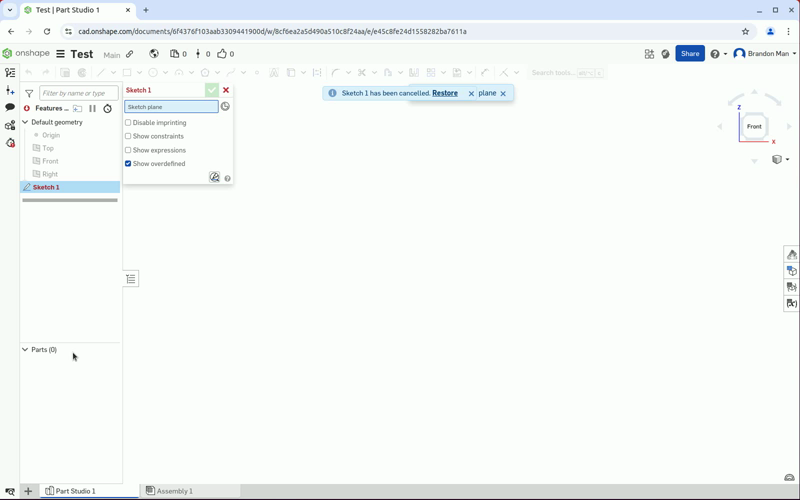
mouse_move(73, 163)
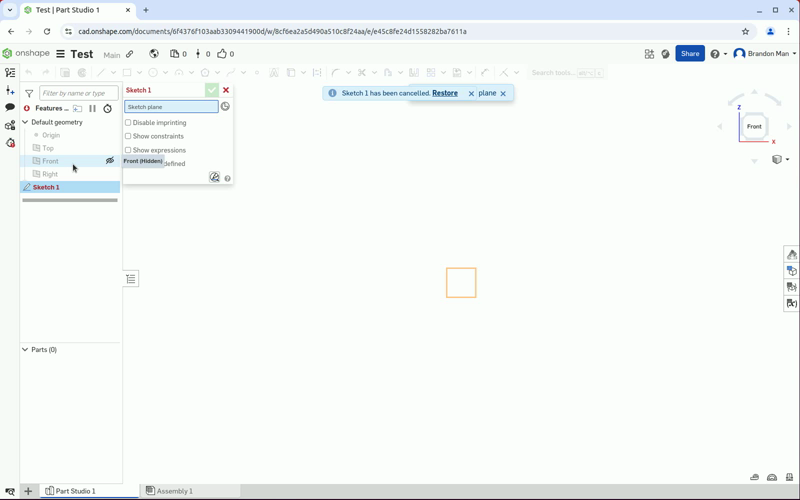
click(73, 163)
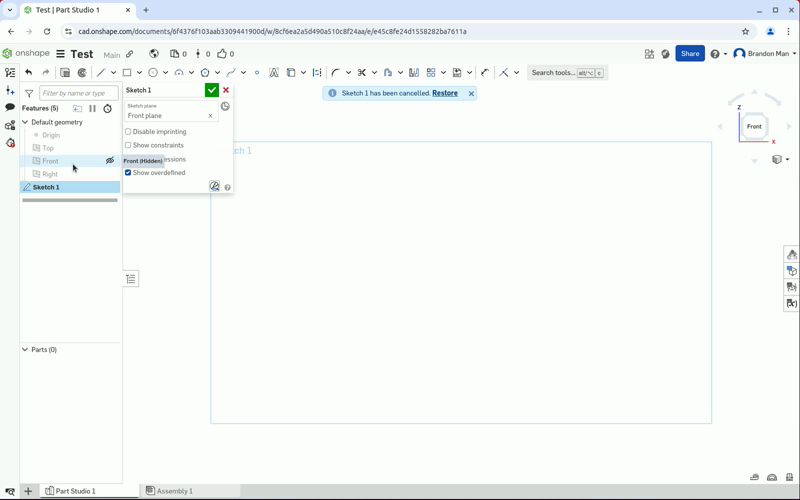
mouse_move(73, 352)
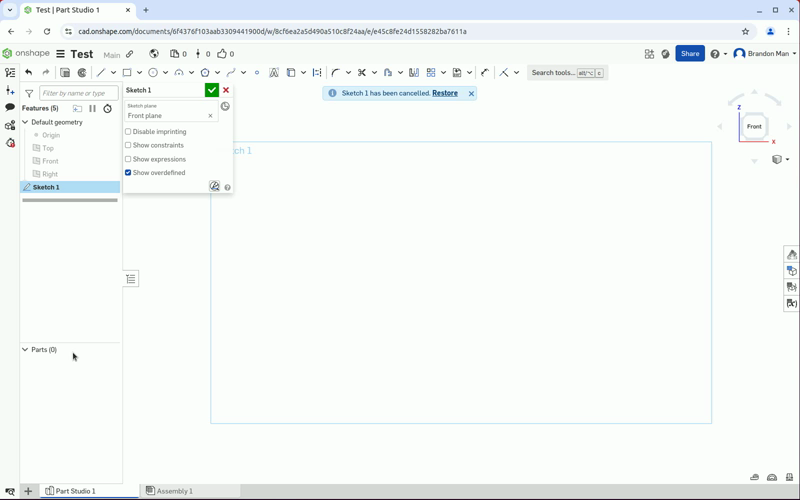
key(y)
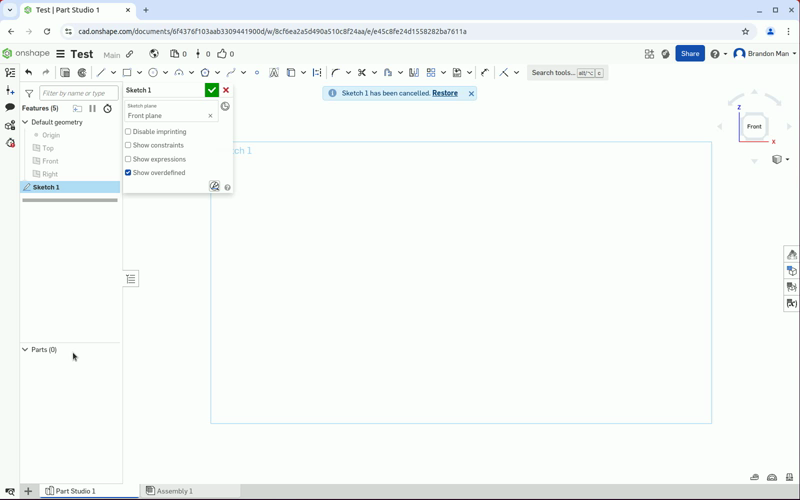
key(l)
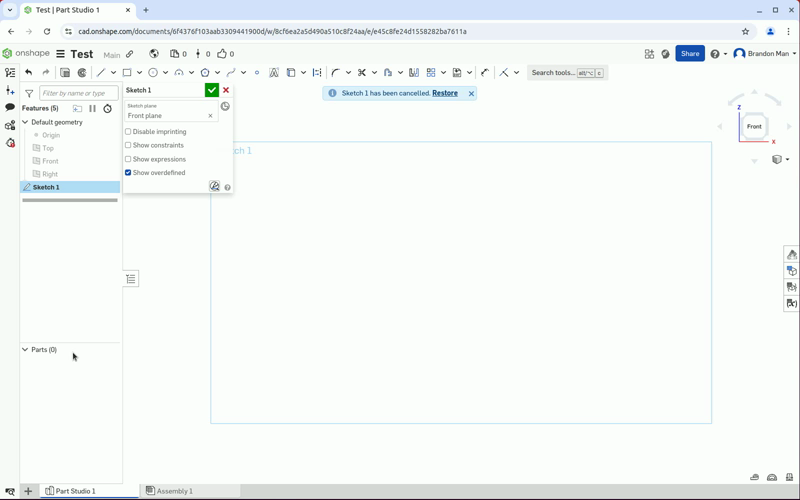
key_down(shift)
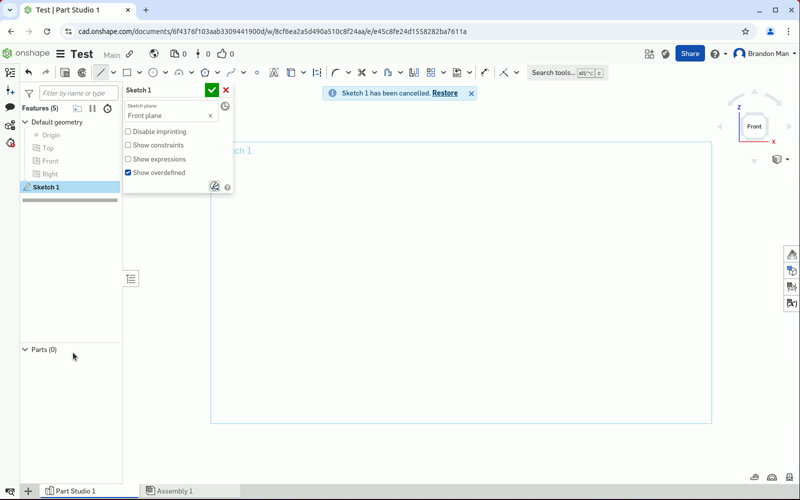
mouse_move(456, 381)
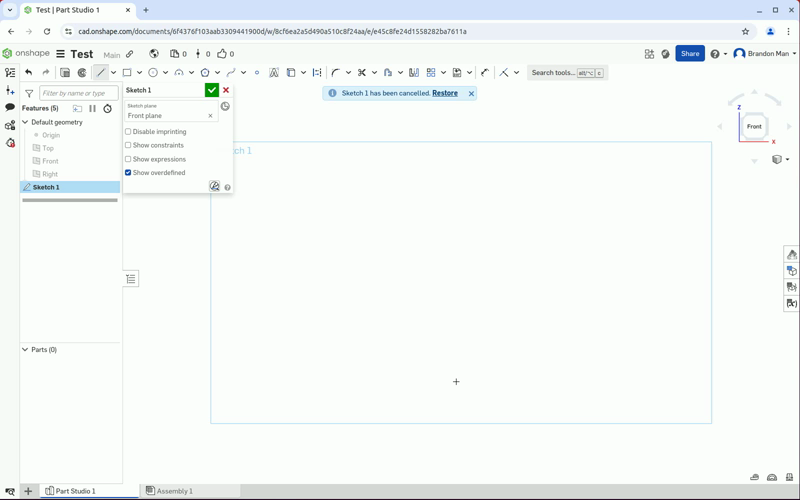
click(456, 381)
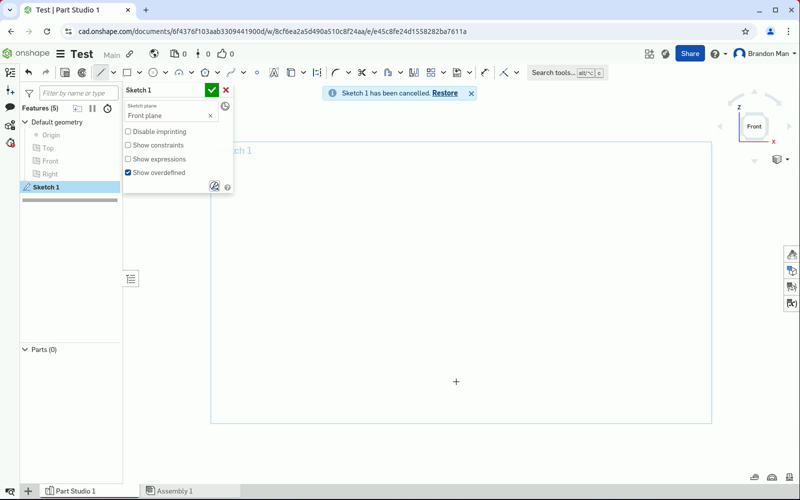
key_up(shift)
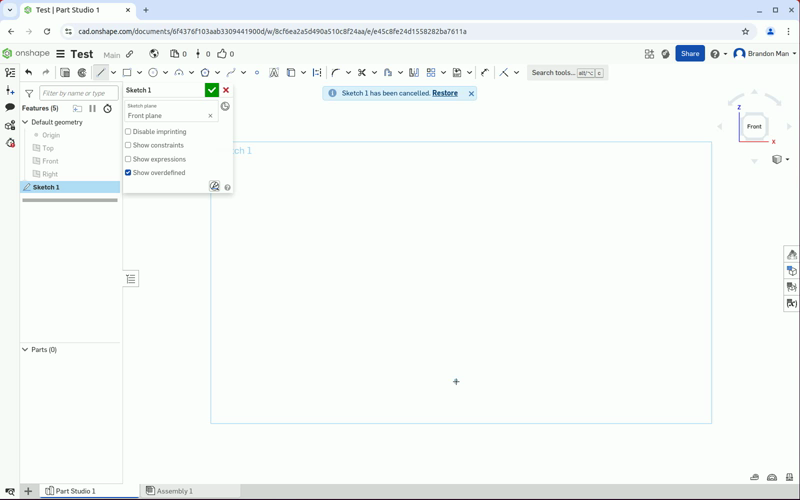
key_down(shift)
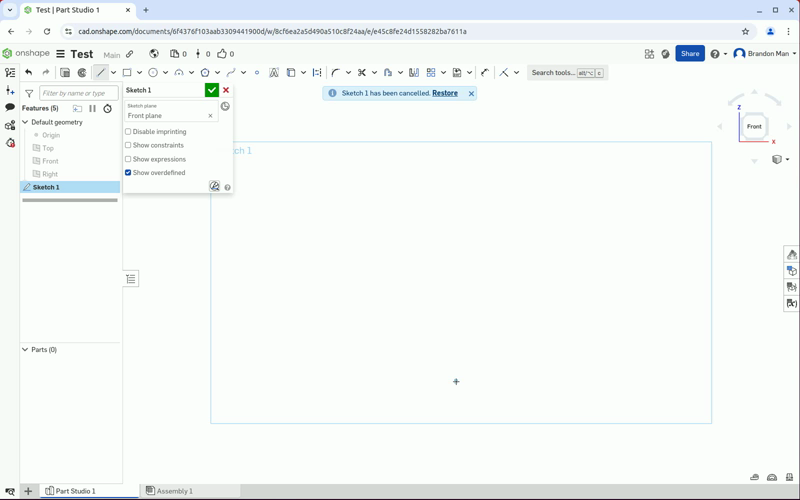
mouse_move(486, 381)
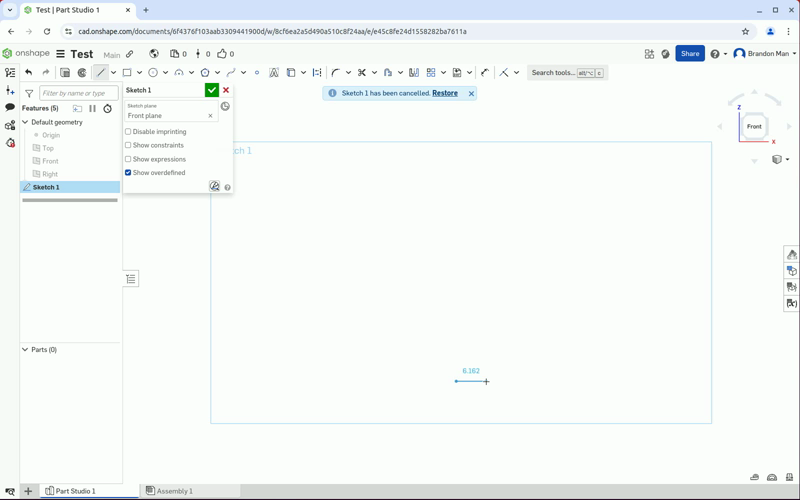
mouse_move(466, 381)
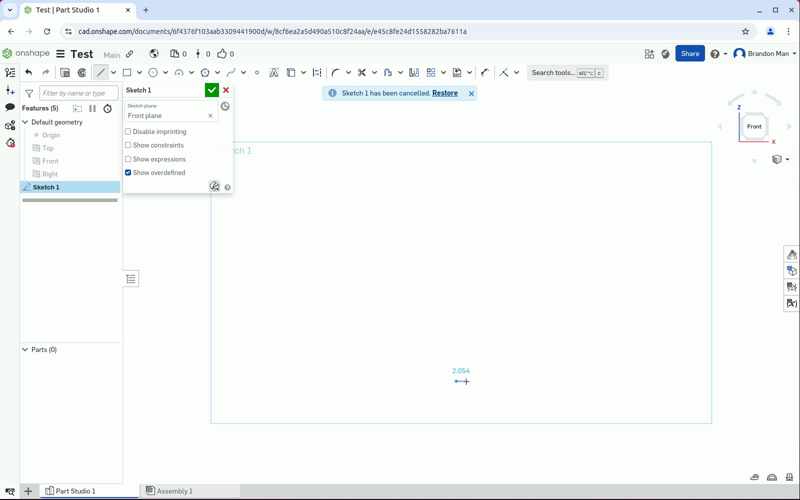
click(466, 381)
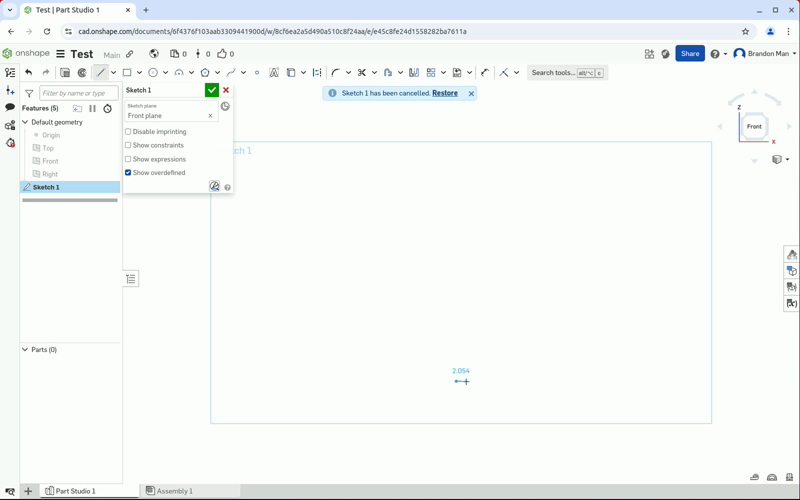
key_up(shift)
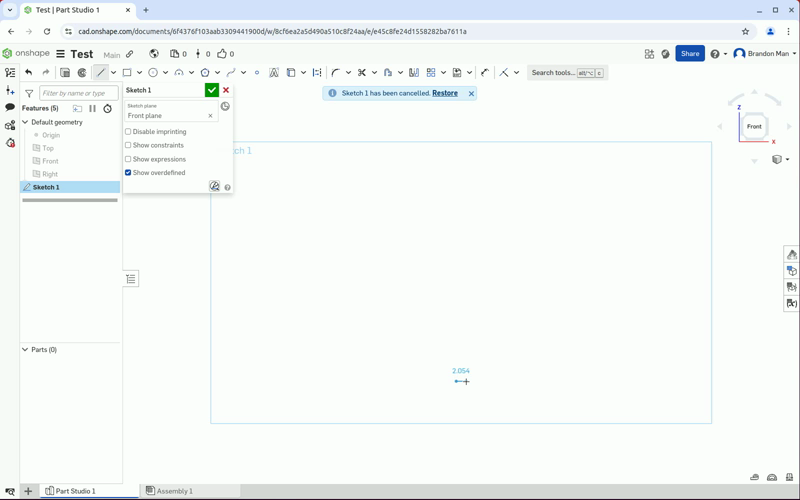
key_down(shift)
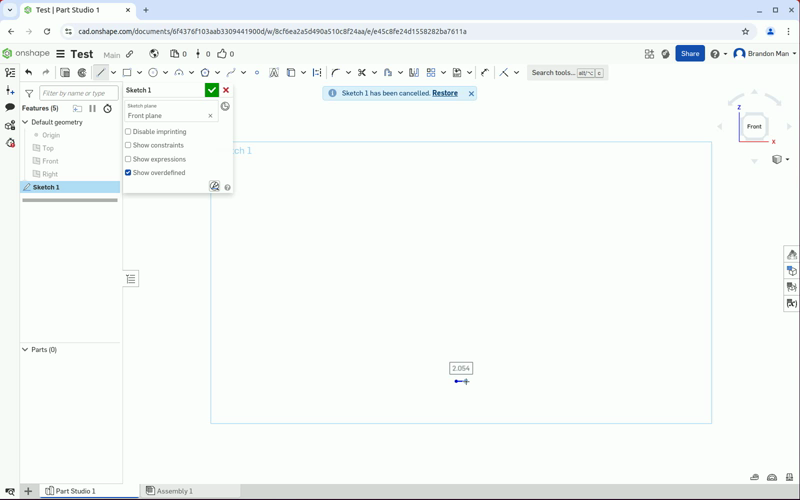
mouse_move(496, 381)
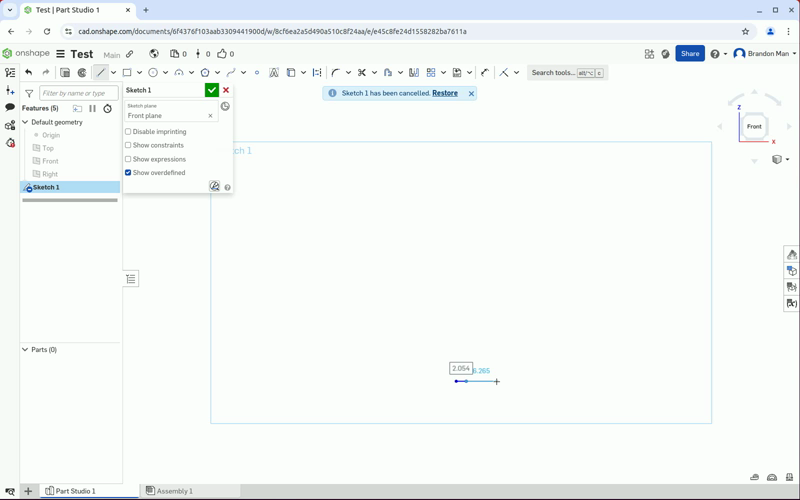
mouse_move(466, 331)
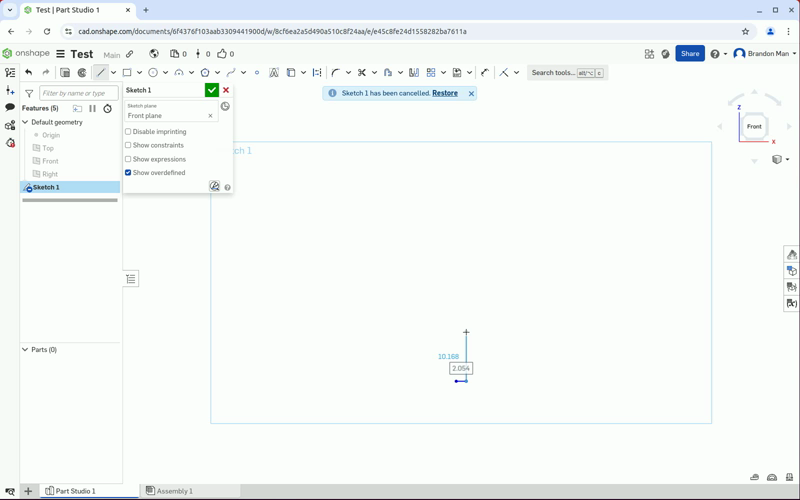
click(466, 331)
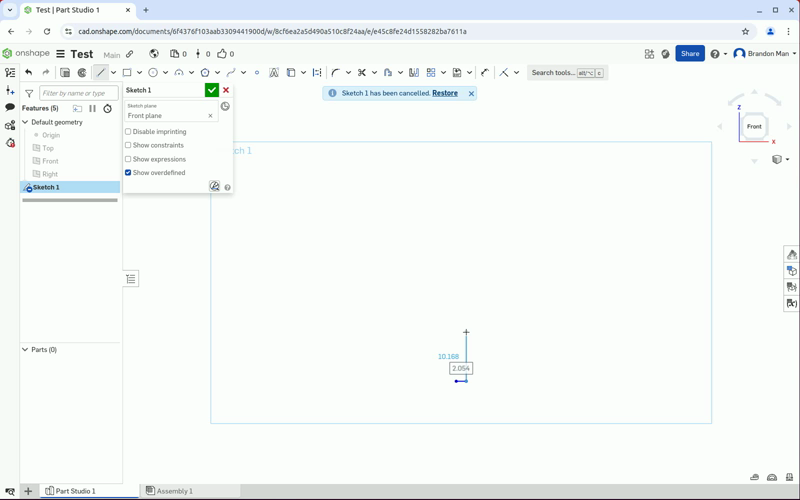
key_up(shift)
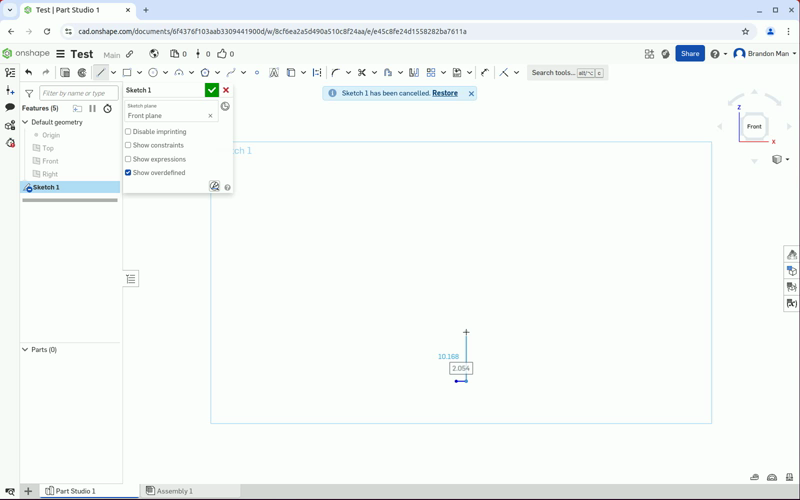
key_down(shift)
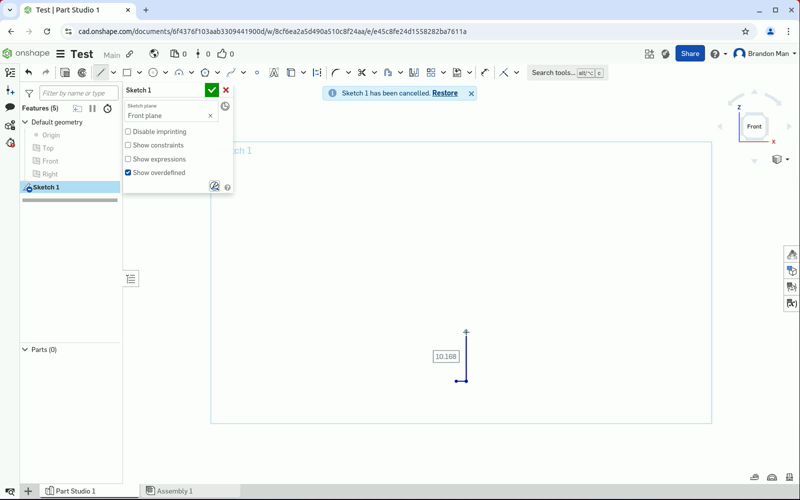
mouse_move(496, 331)
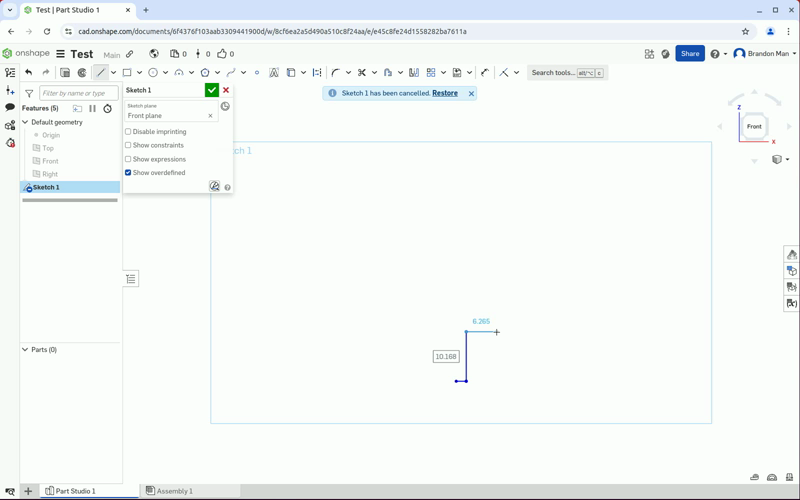
mouse_move(456, 331)
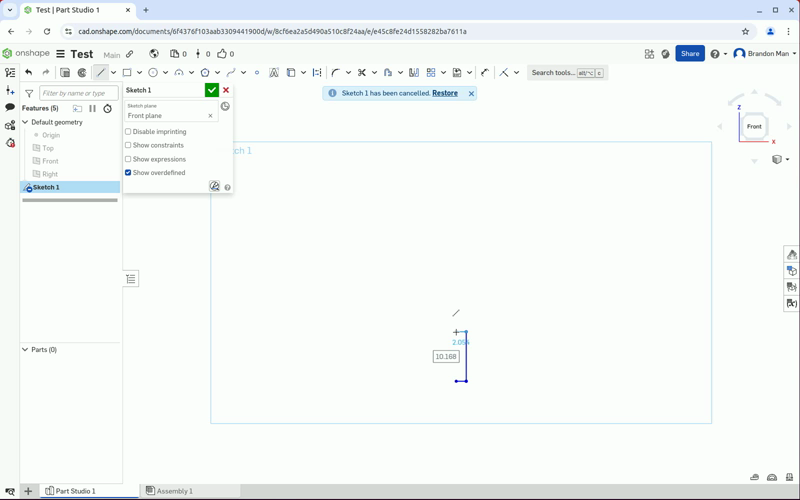
click(456, 331)
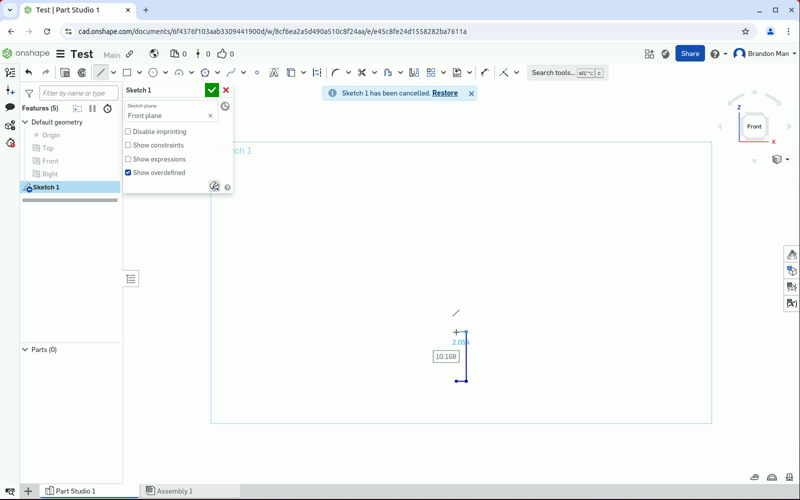
key_up(shift)
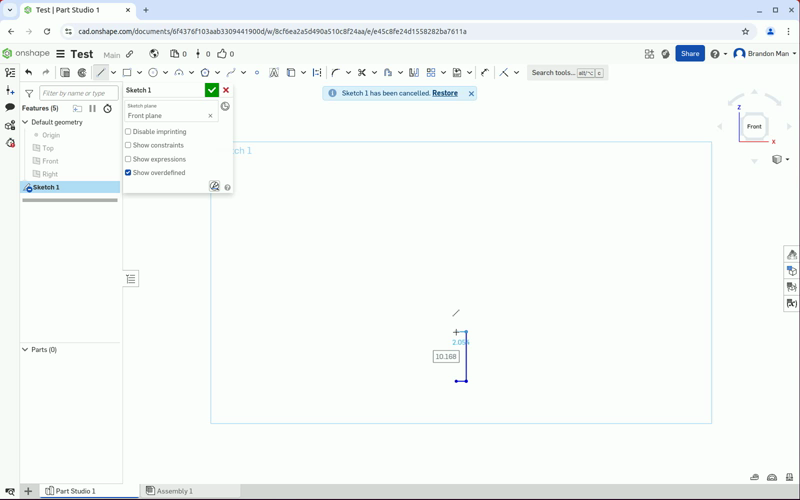
mouse_move(486, 331)
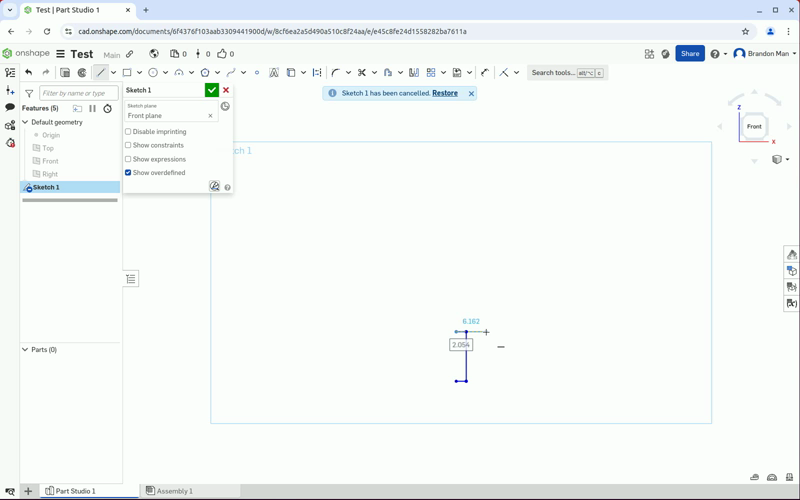
key_down(shift)
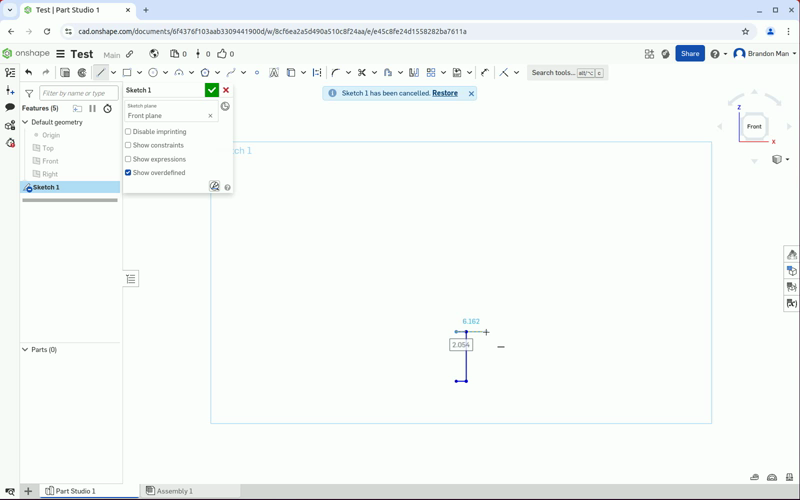
mouse_move(456, 381)
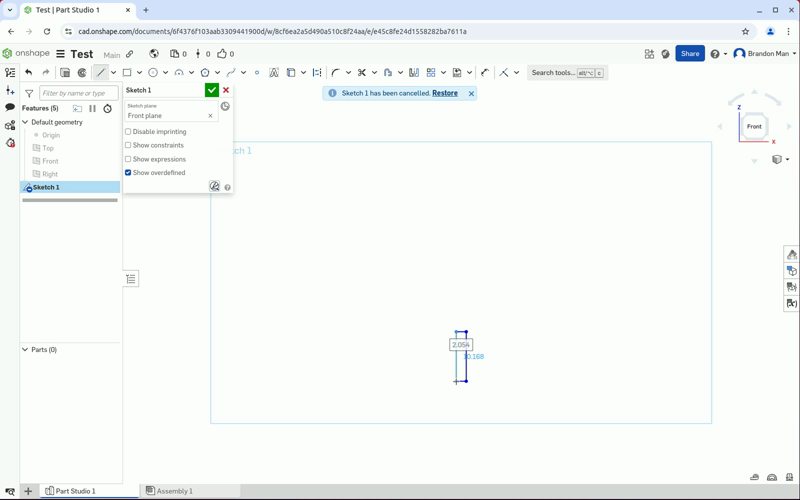
key_up(shift)
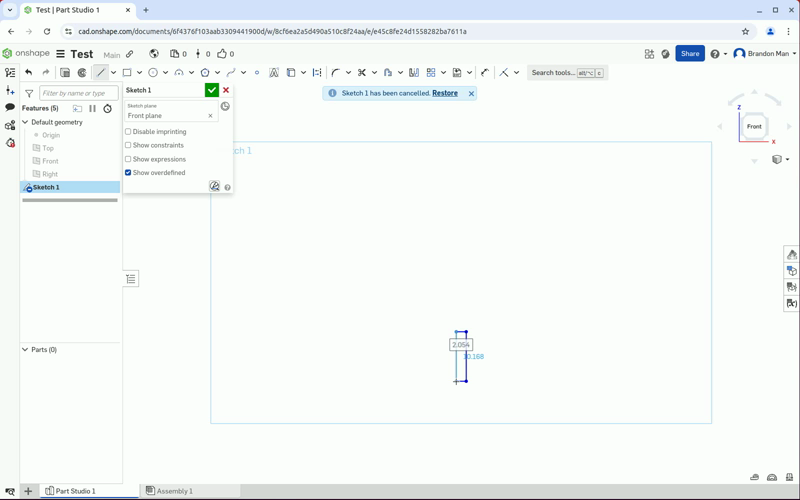
click(456, 381)
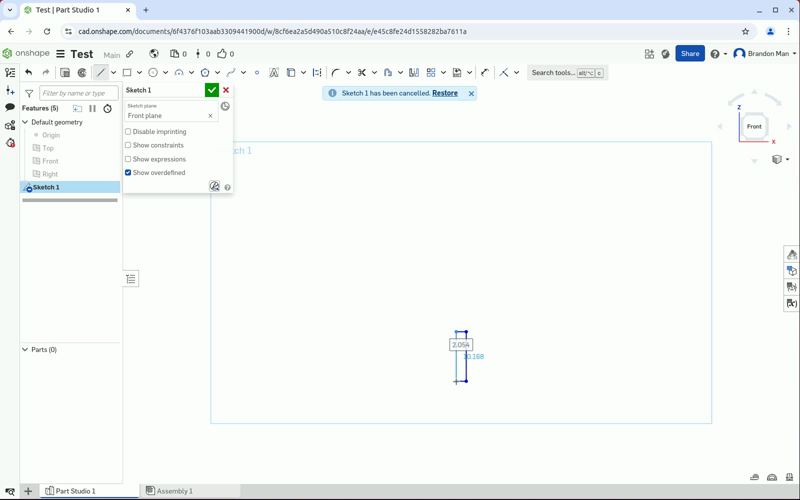
key(esc)
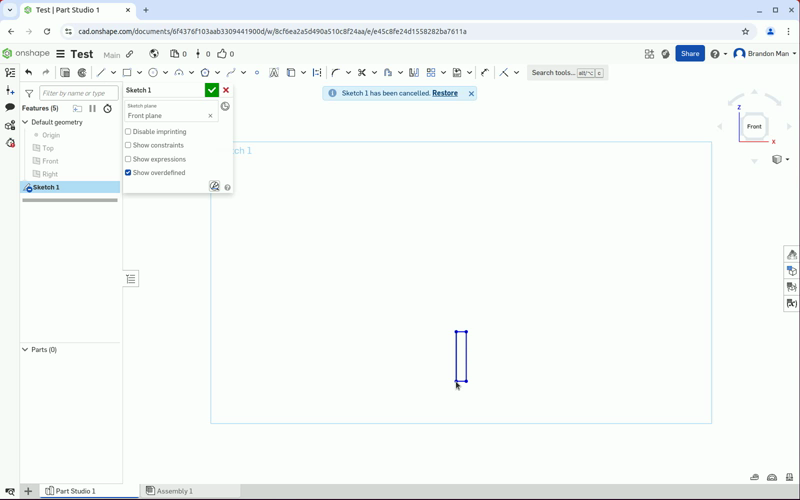
mouse_move(463, 364)
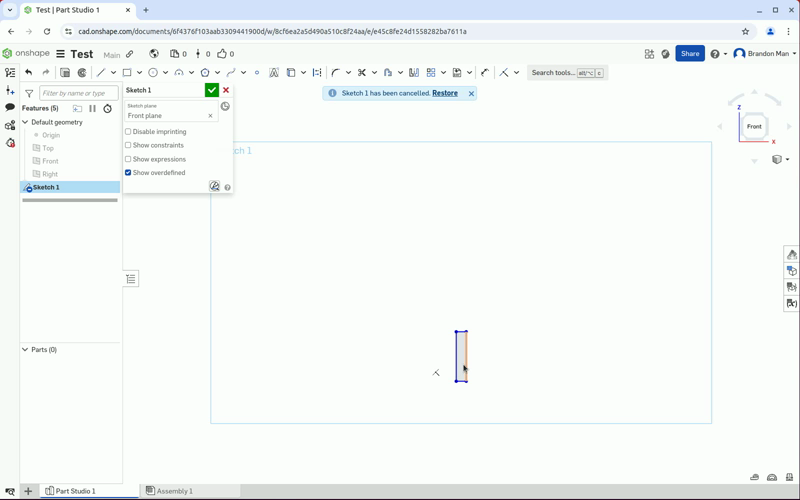
scroll(6)
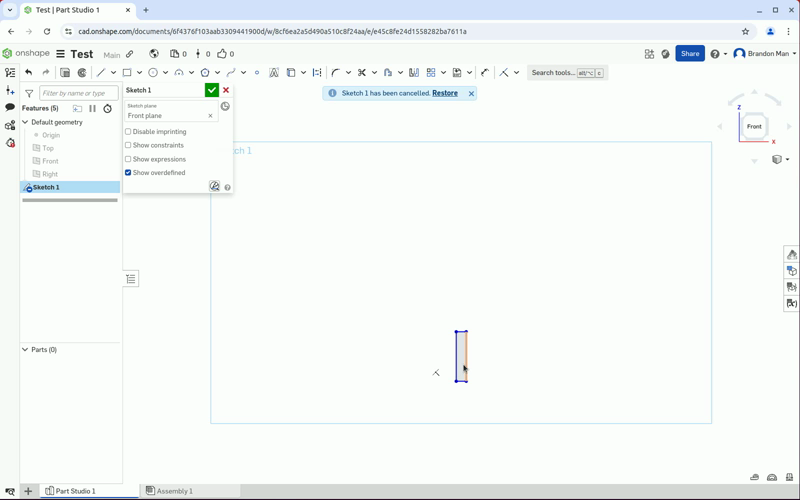
scroll(6)
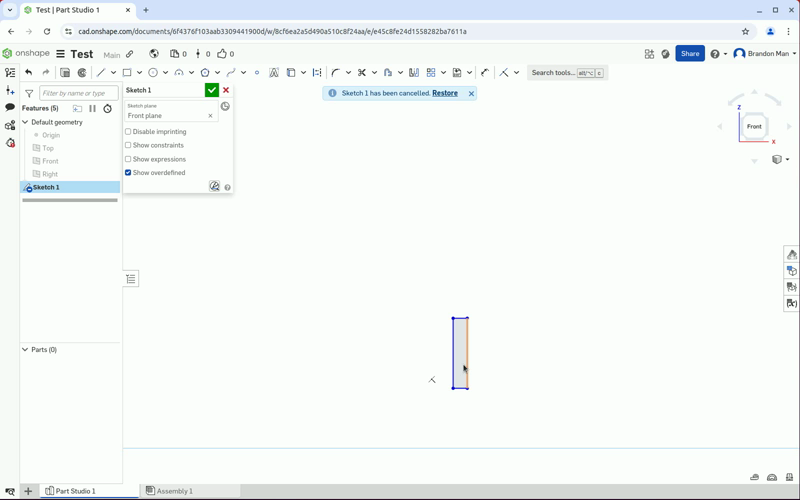
scroll(6)
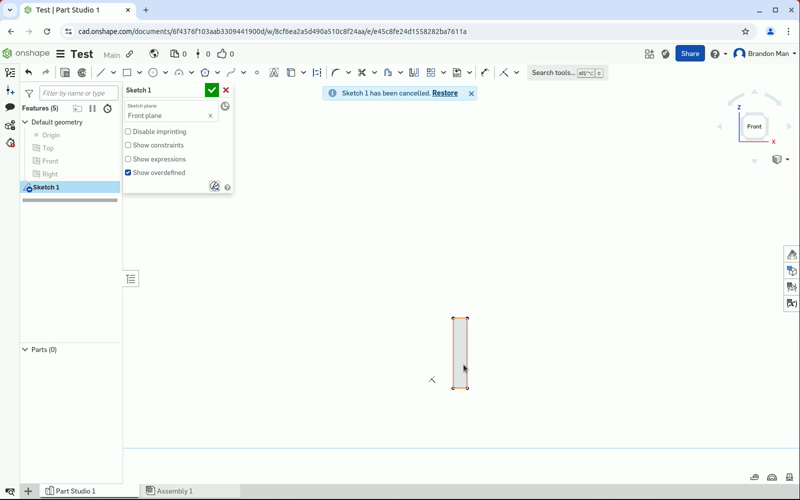
scroll(6)
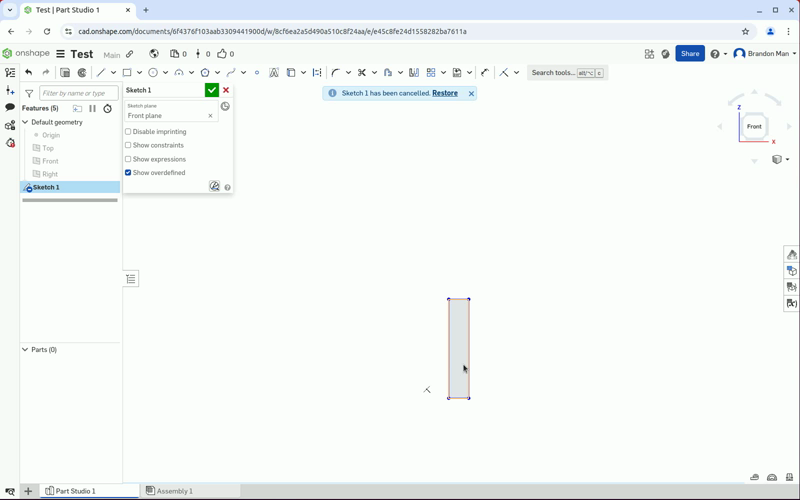
scroll(6)
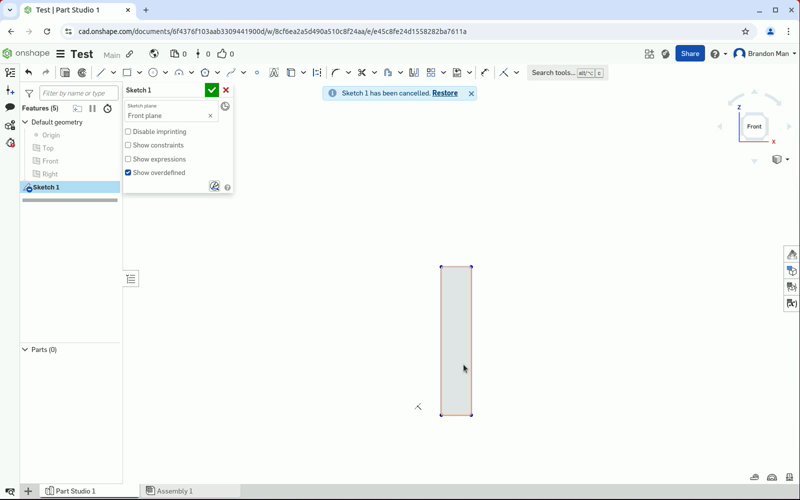
scroll(6)
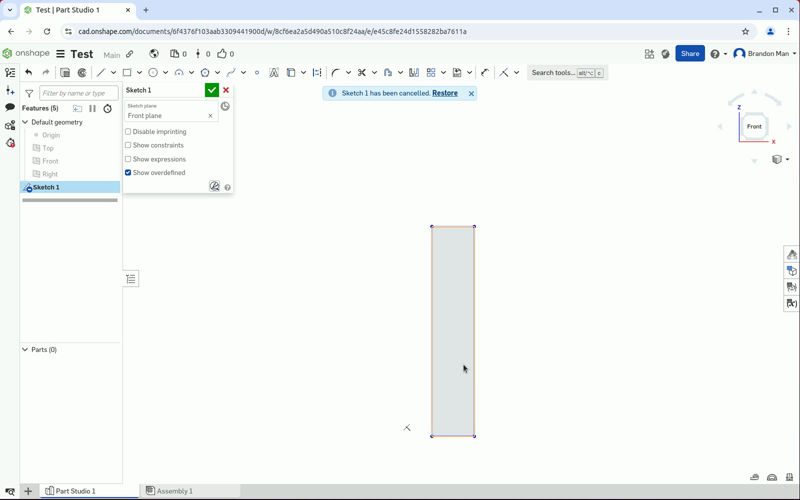
scroll(6)
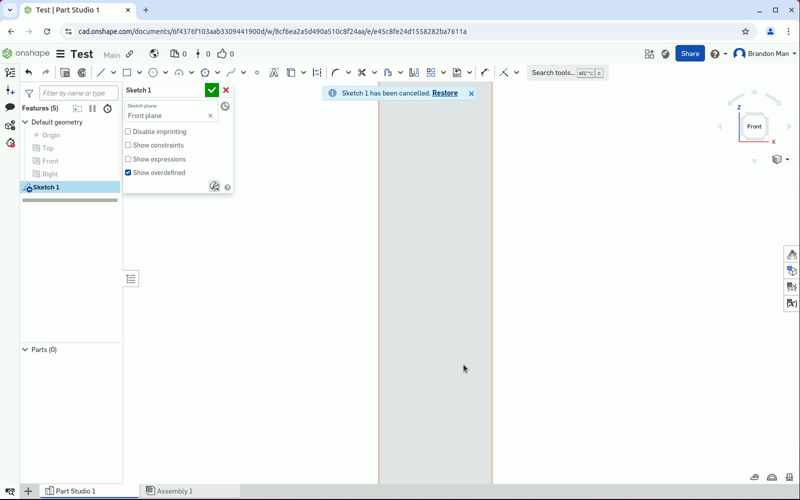
click(463, 364)
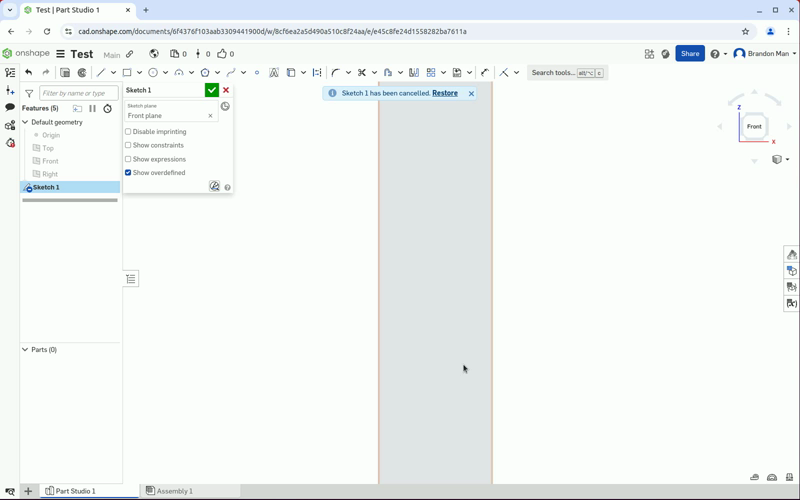
scroll(-6)
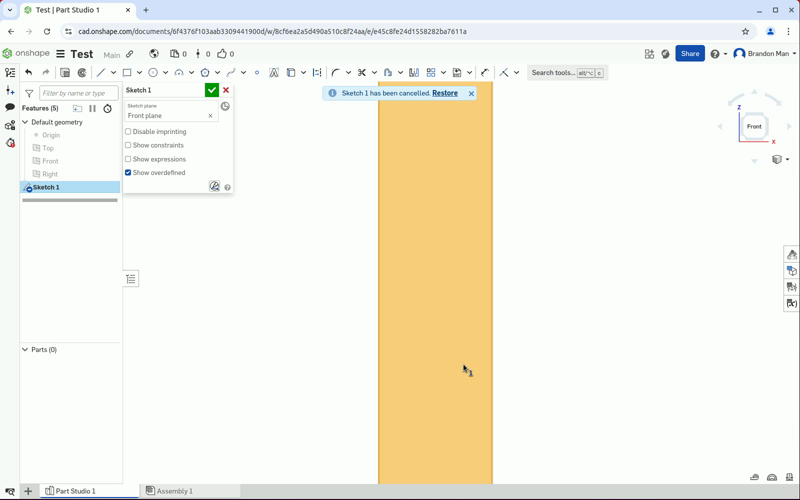
scroll(-6)
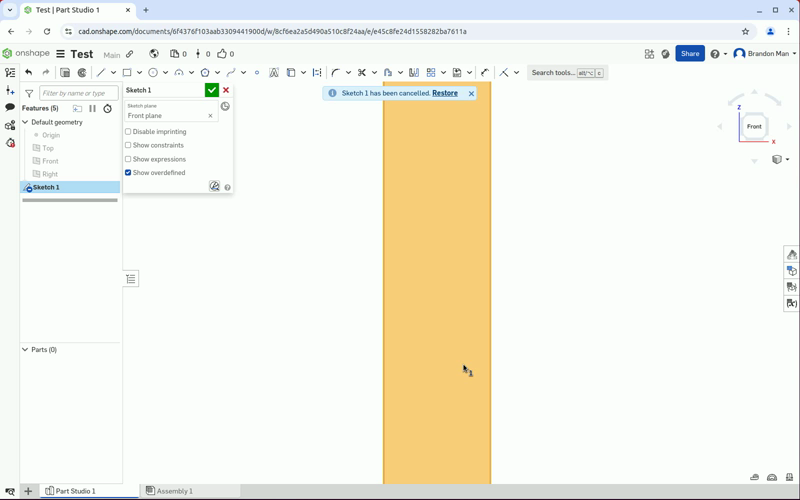
scroll(-6)
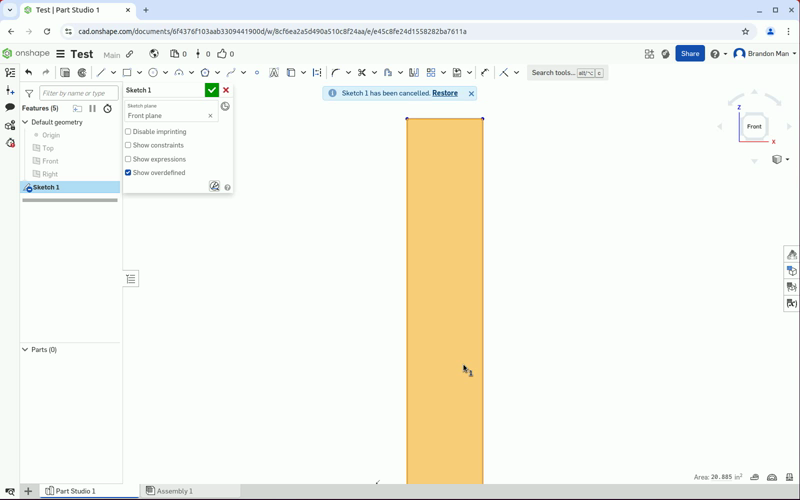
scroll(-6)
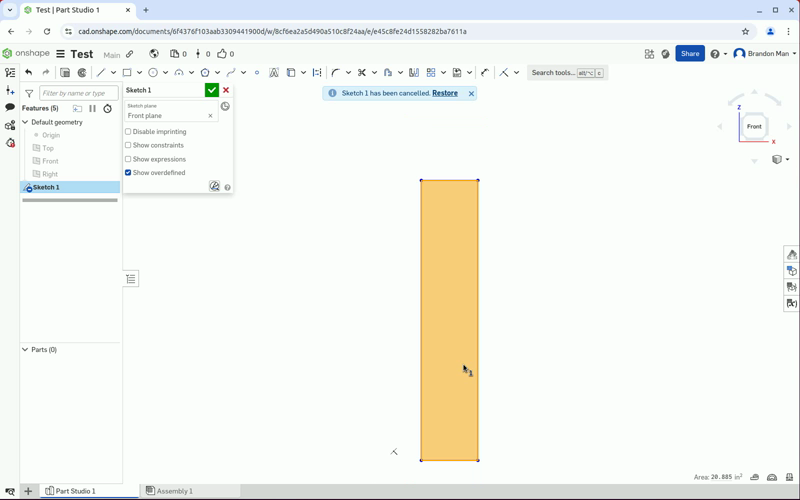
scroll(-6)
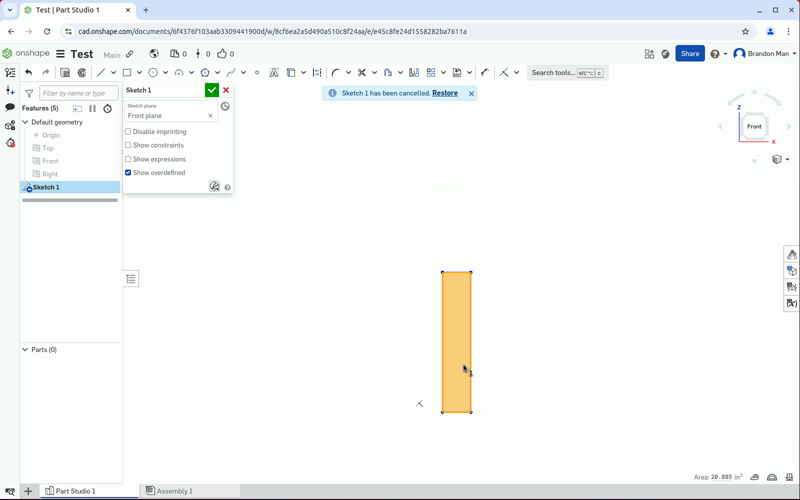
scroll(-6)
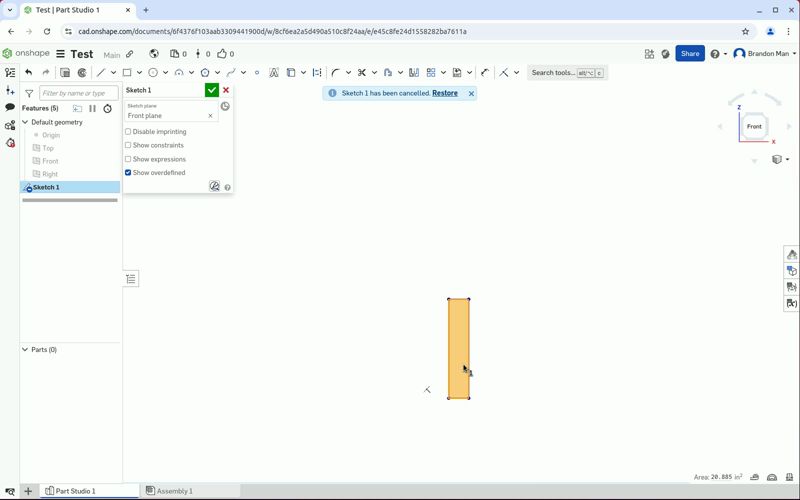
scroll(-6)
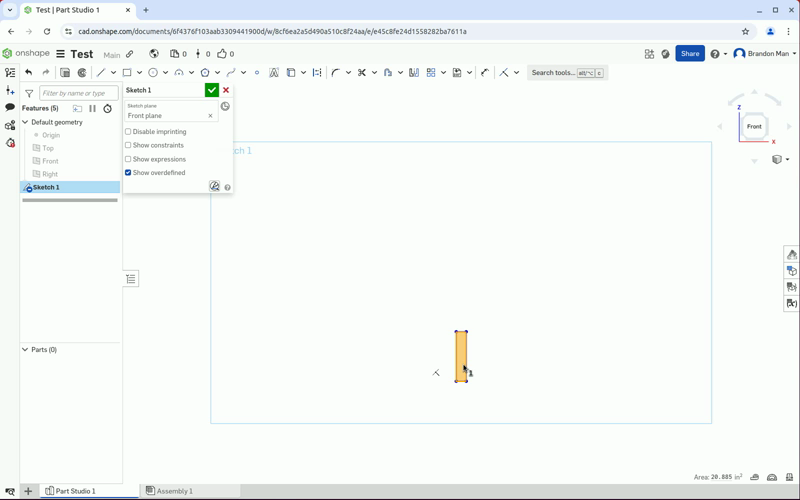
mouse_move(73, 352)
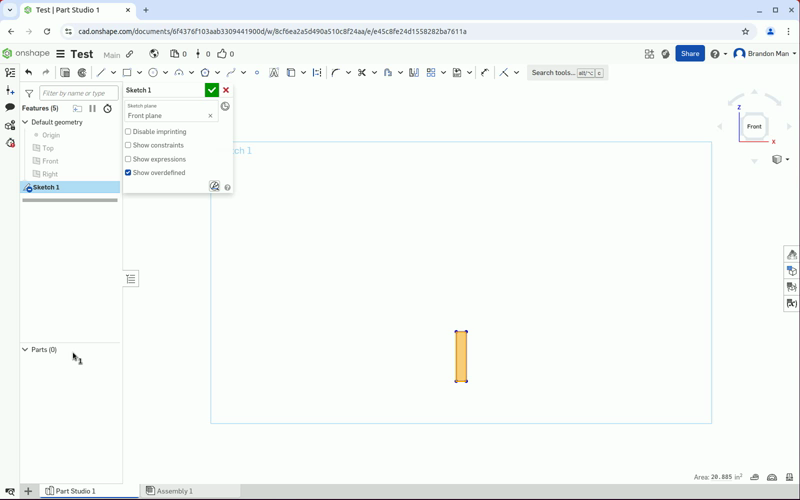
key(shift+y)
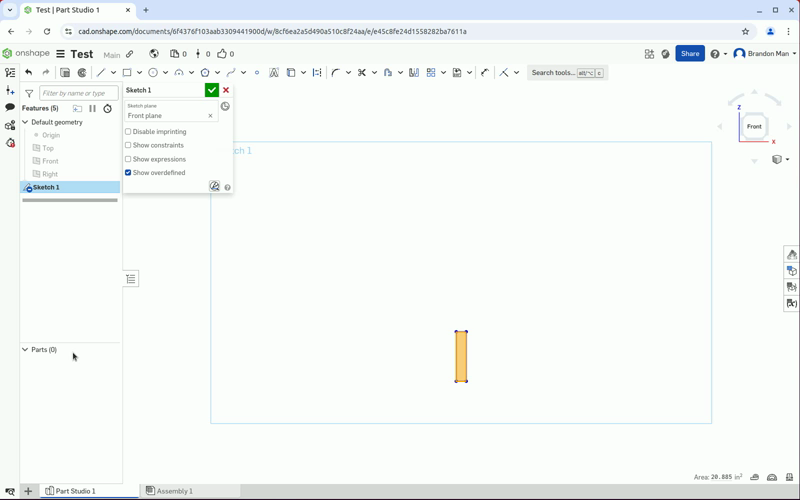
key(shift+e)
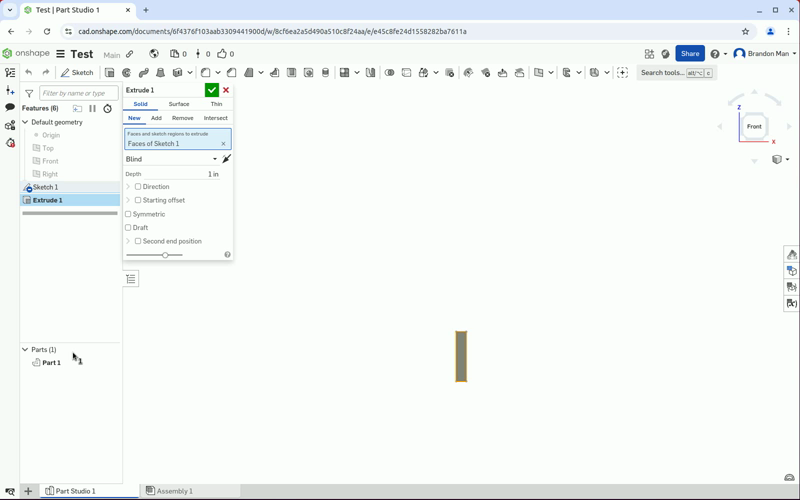
mouse_move(143, 106)
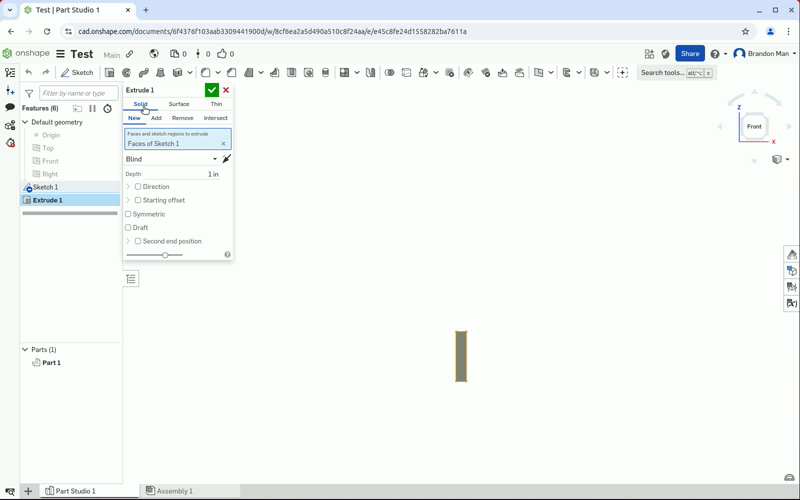
click(143, 106)
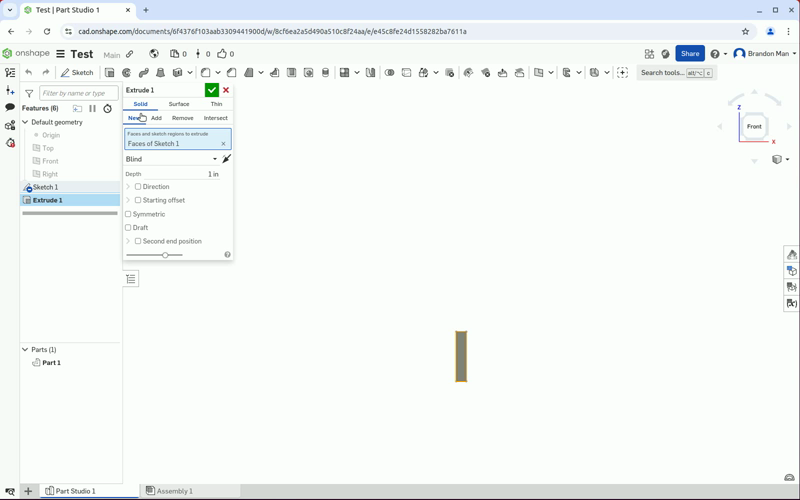
mouse_move(137, 120)
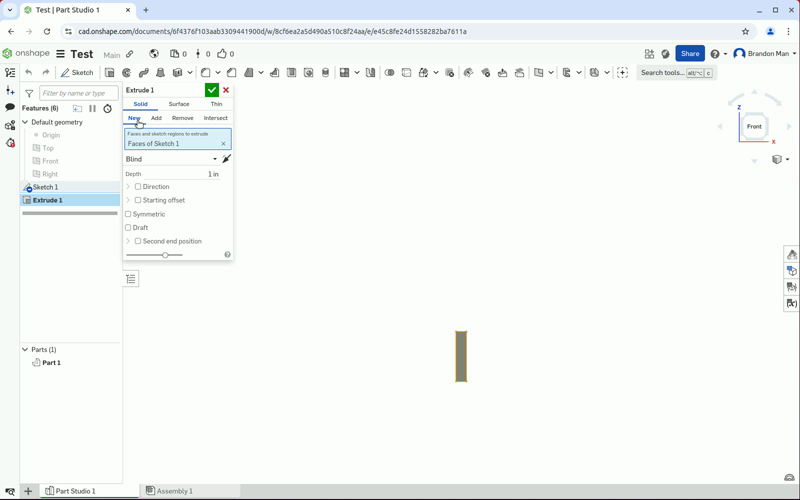
click(137, 120)
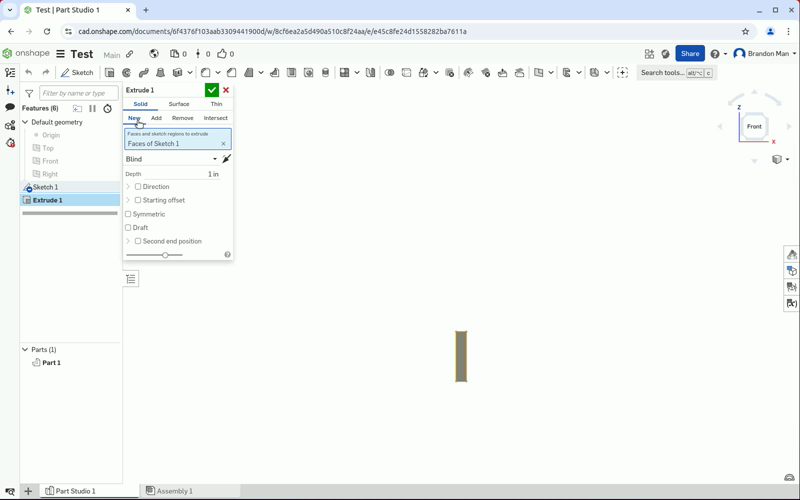
key(tab, 4)
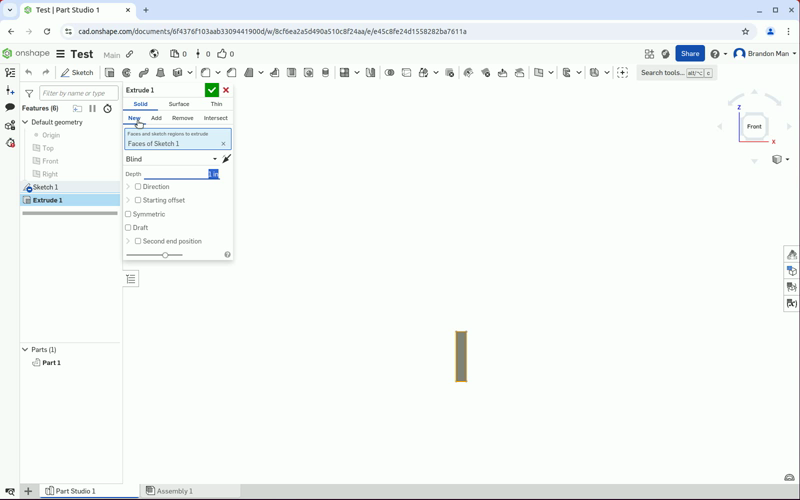
text(1.926)
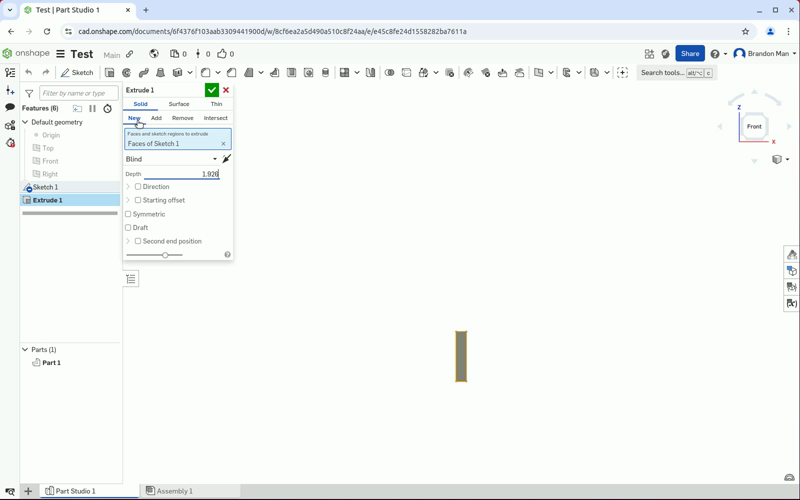
key(tab, 3)
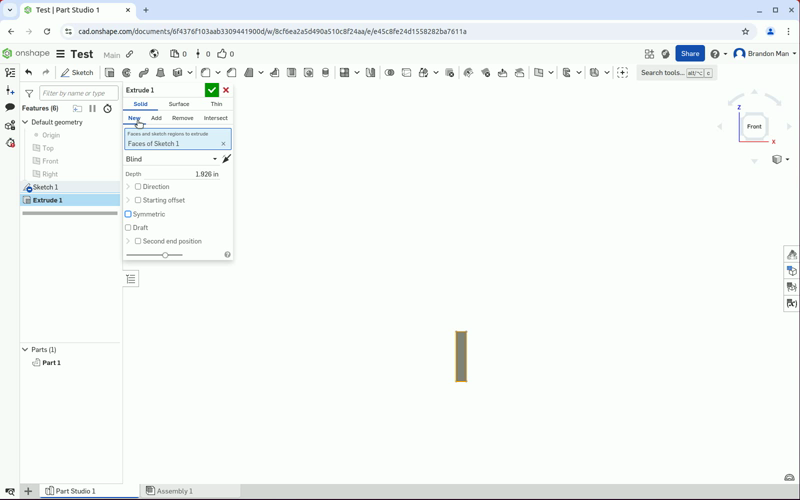
key(space)
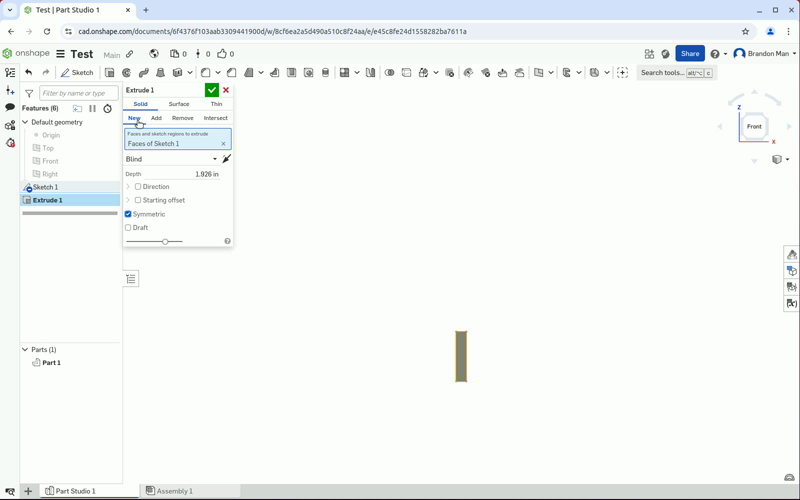
key(enter)
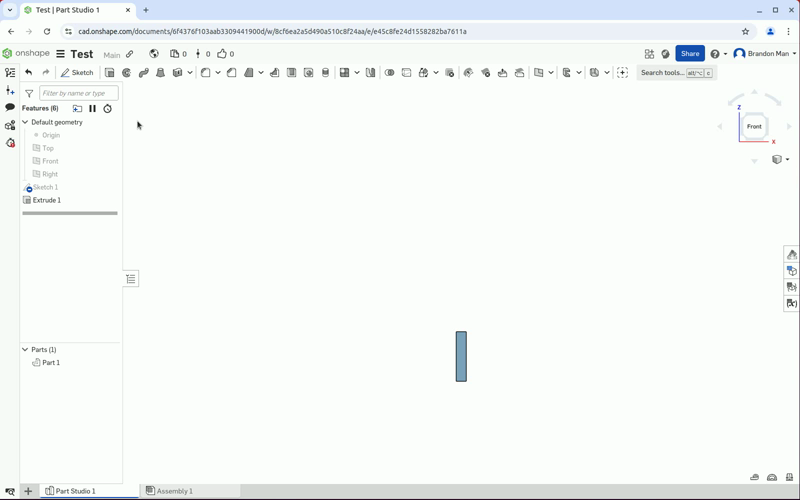
key(shift+h)
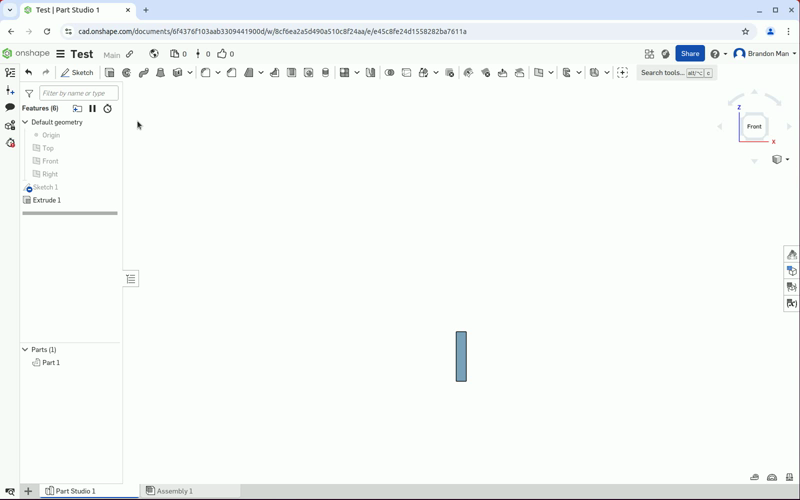
key(shift+h)
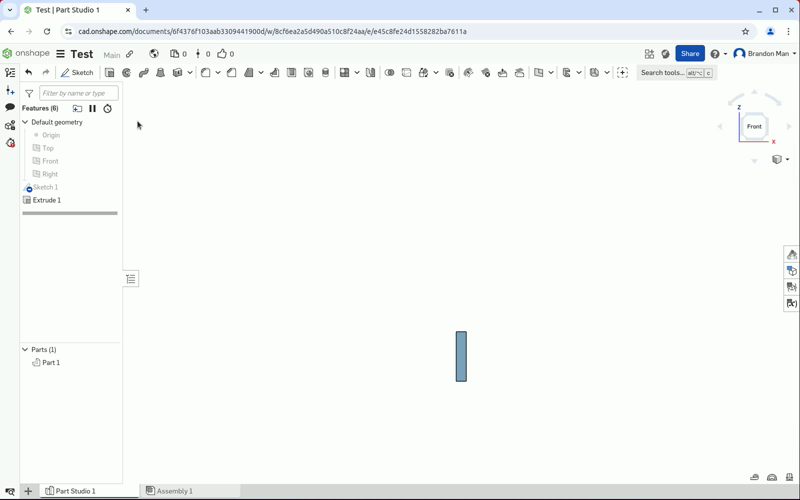
mouse_move(73, 189)
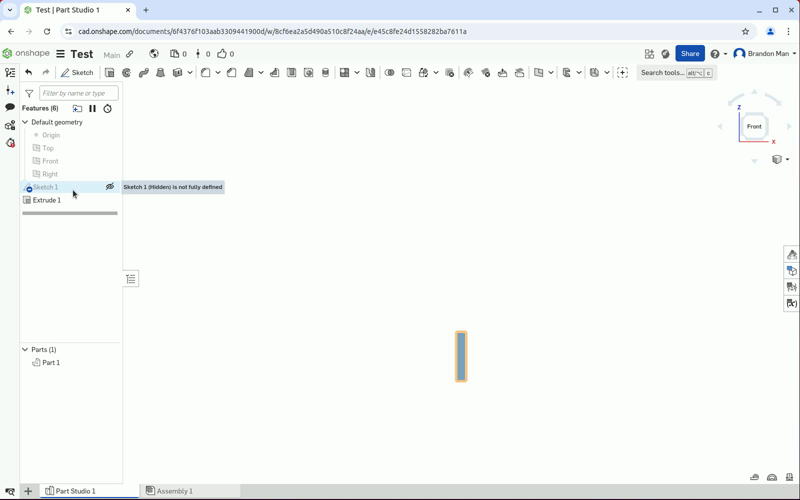
click(73, 189)
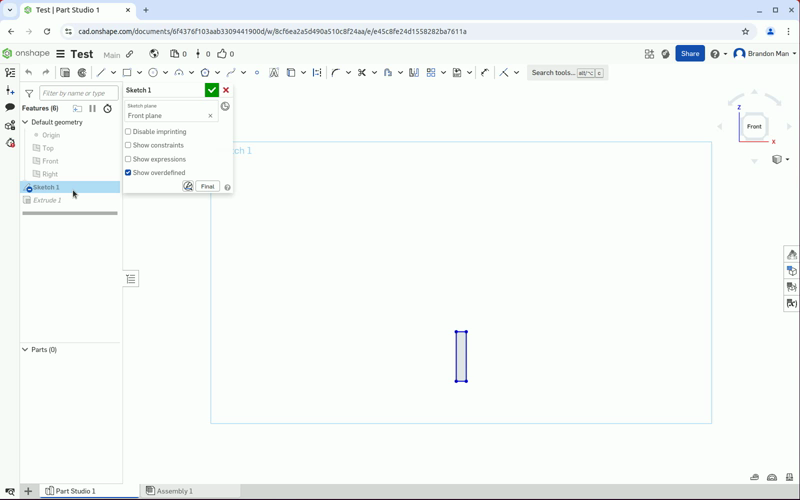
mouse_move(229, 92)
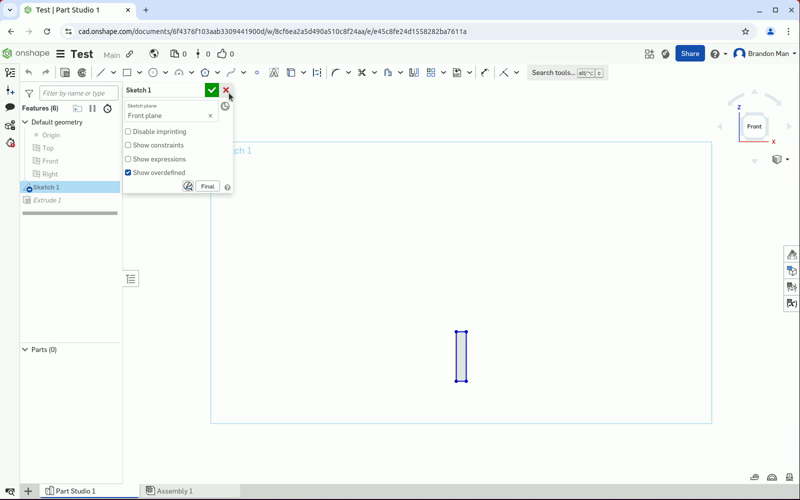
click(229, 92)
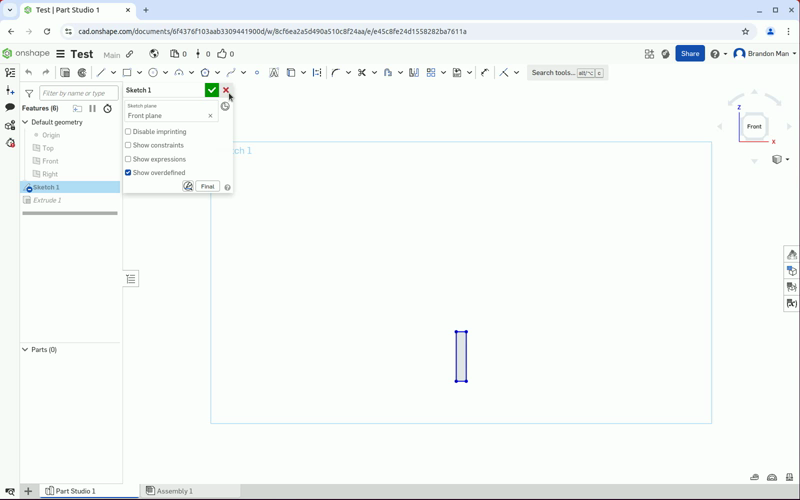
key(shift+s)
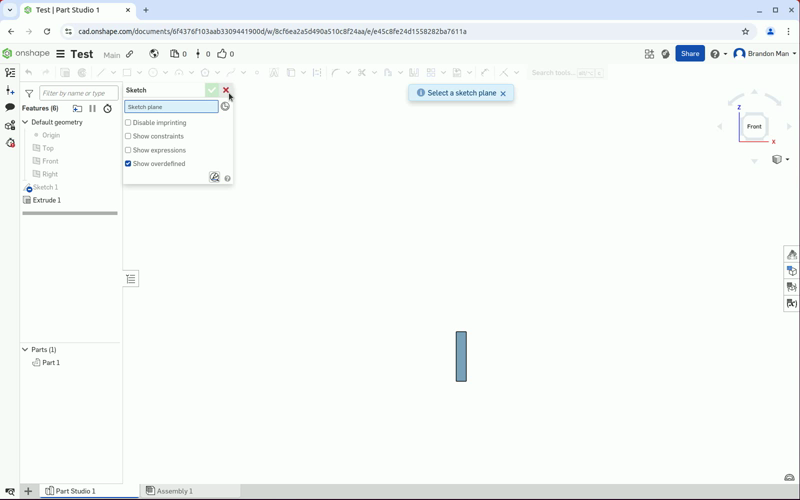
mouse_move(73, 163)
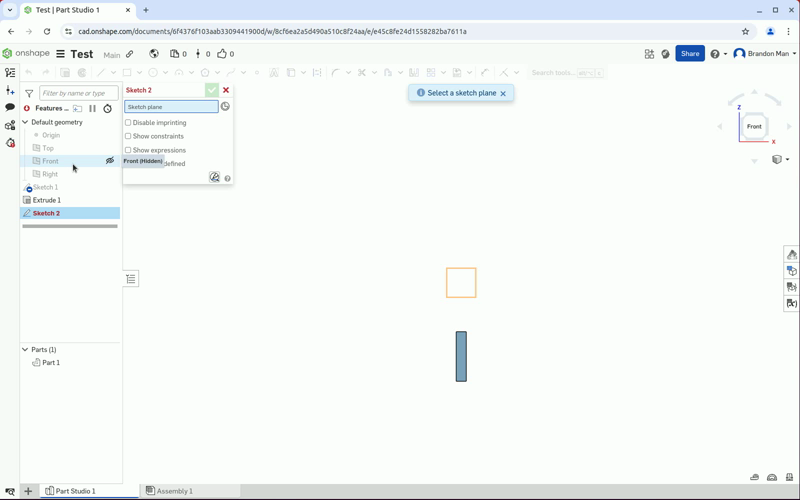
click(73, 163)
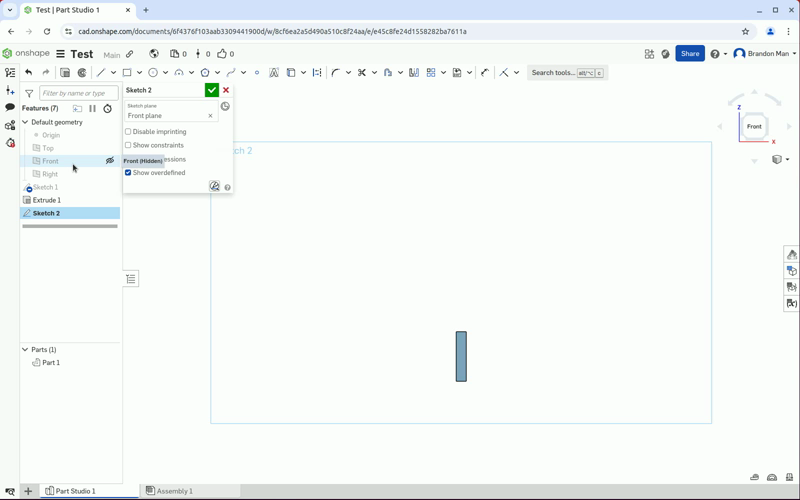
mouse_move(73, 352)
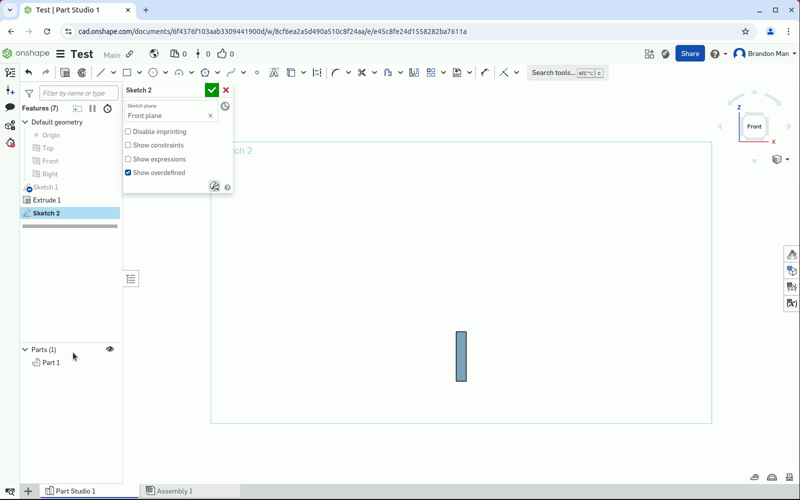
key(y)
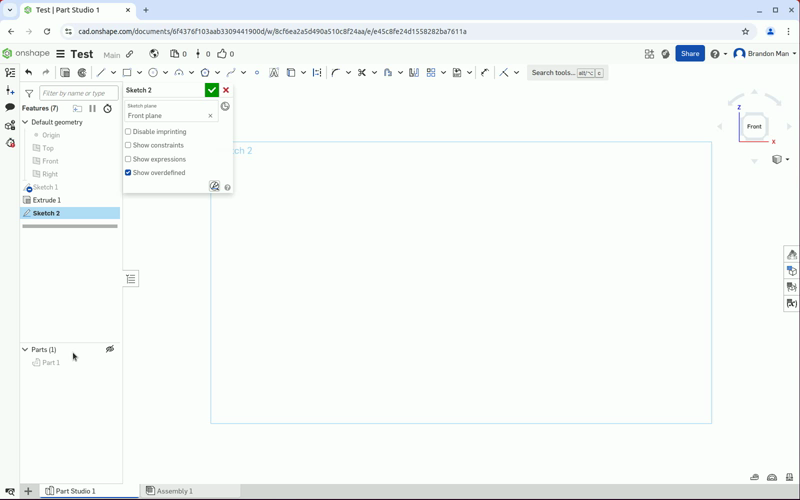
key(l)
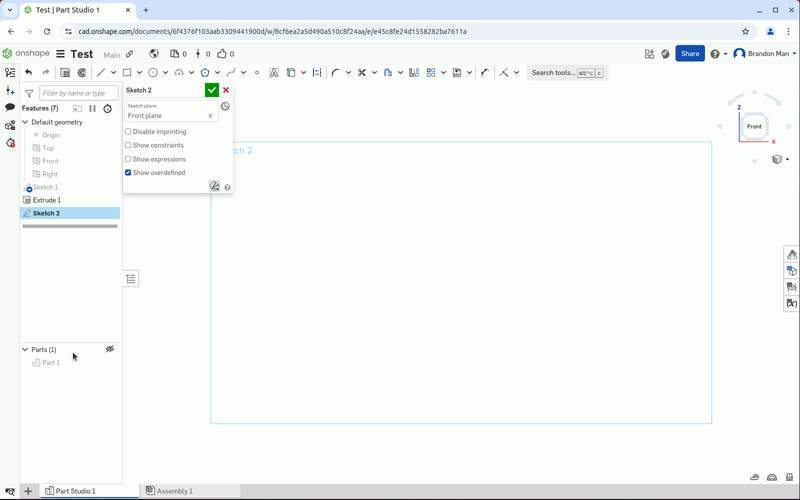
key_down(shift)
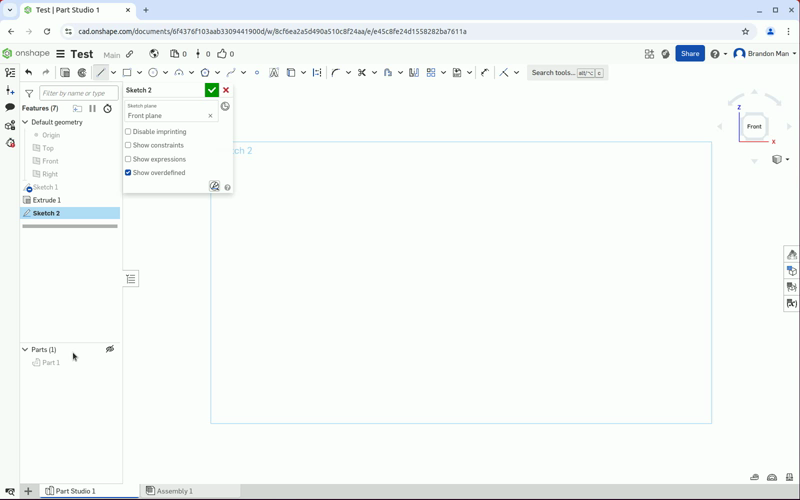
mouse_move(434, 324)
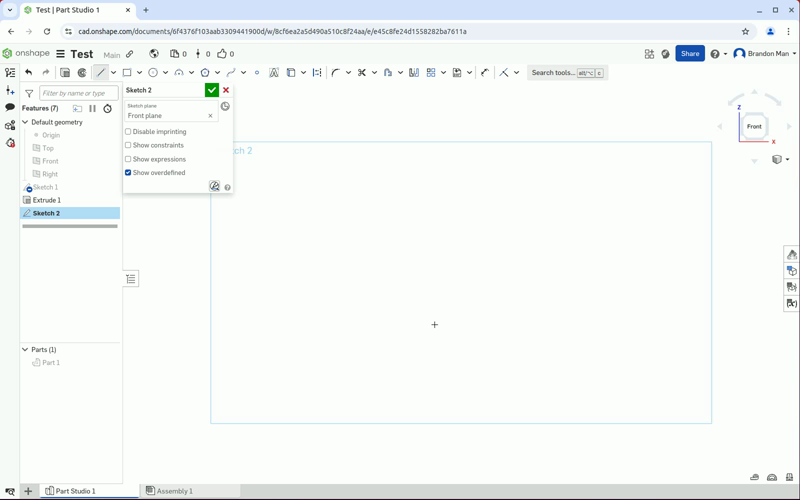
click(434, 324)
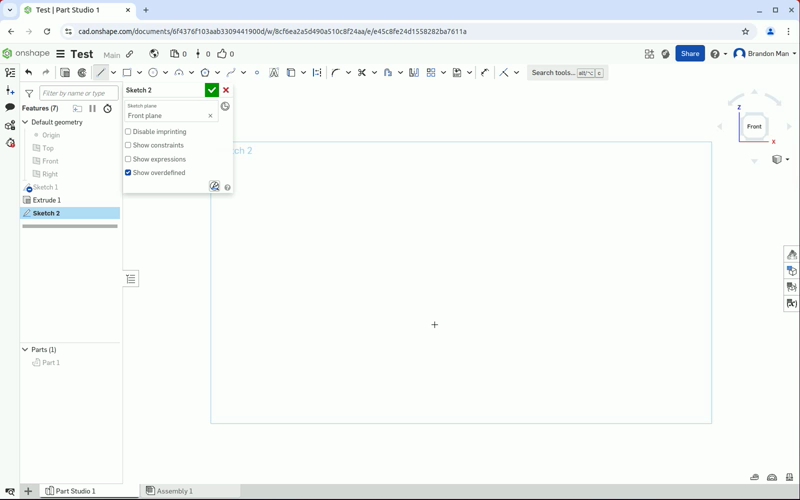
key_up(shift)
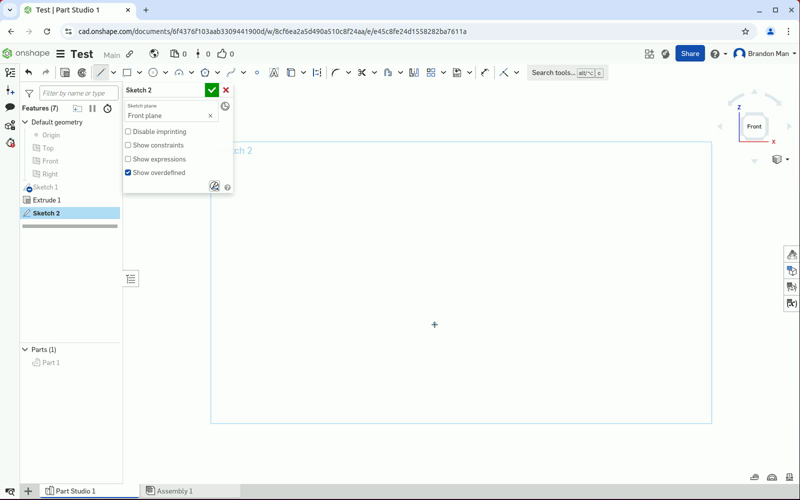
key_down(shift)
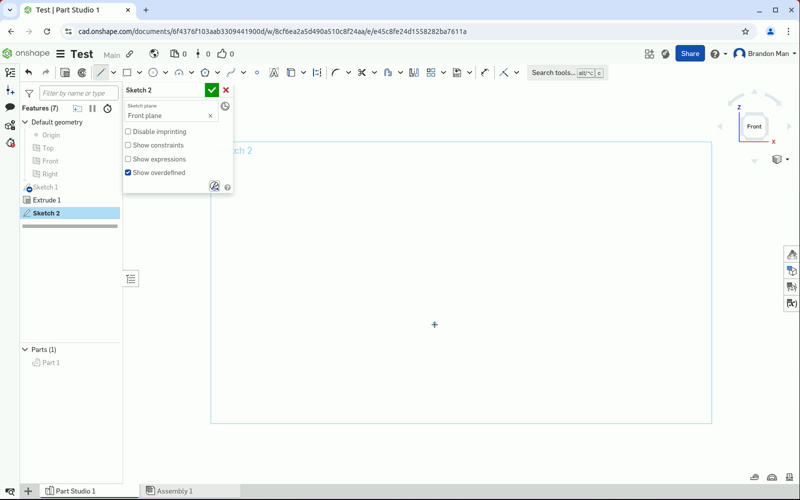
mouse_move(464, 324)
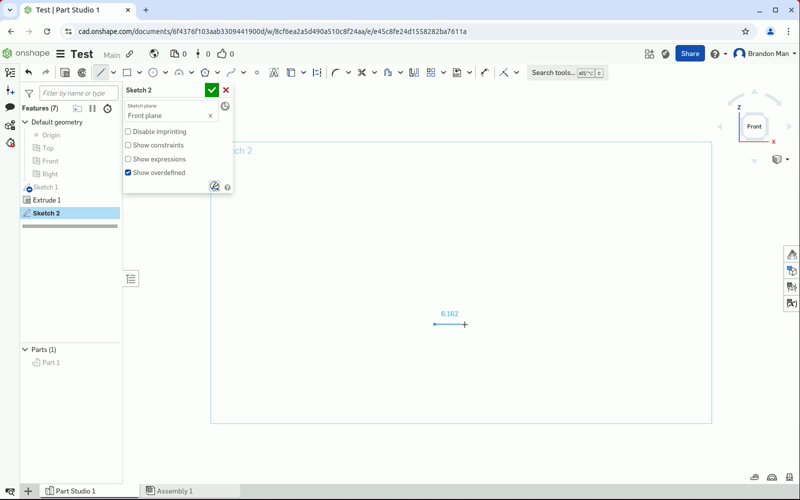
mouse_move(447, 332)
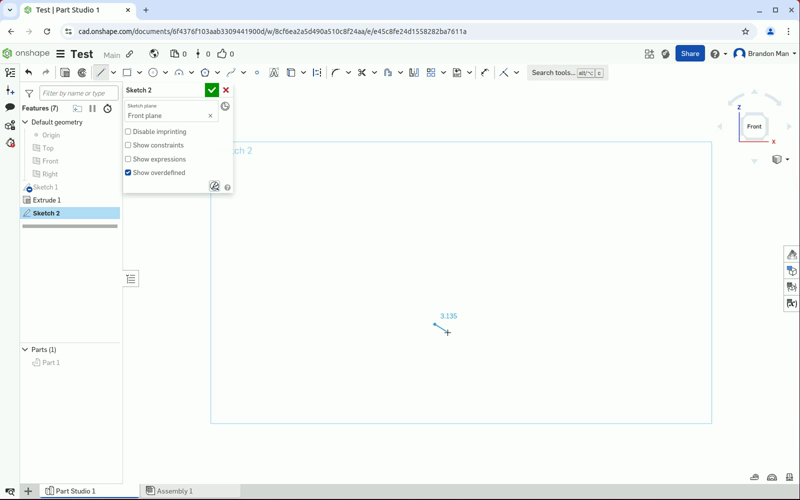
click(447, 332)
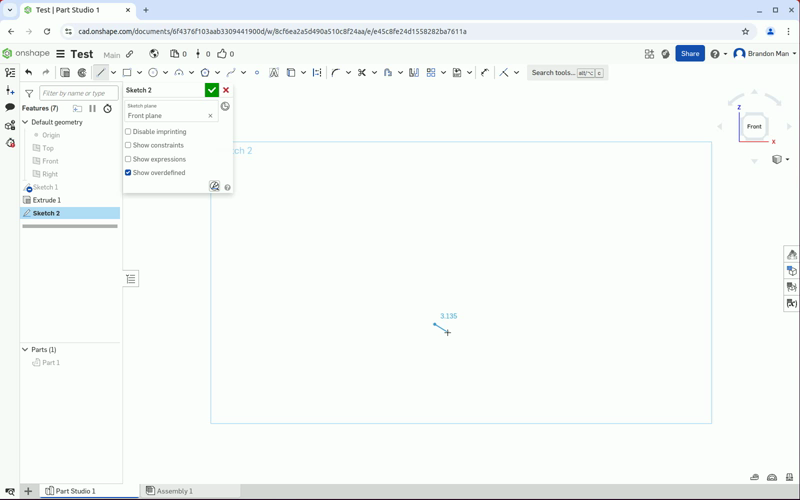
key_up(shift)
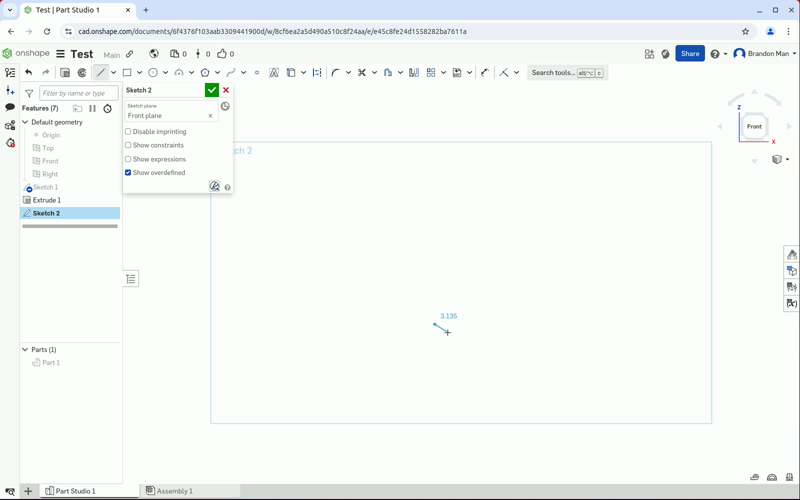
key_down(shift)
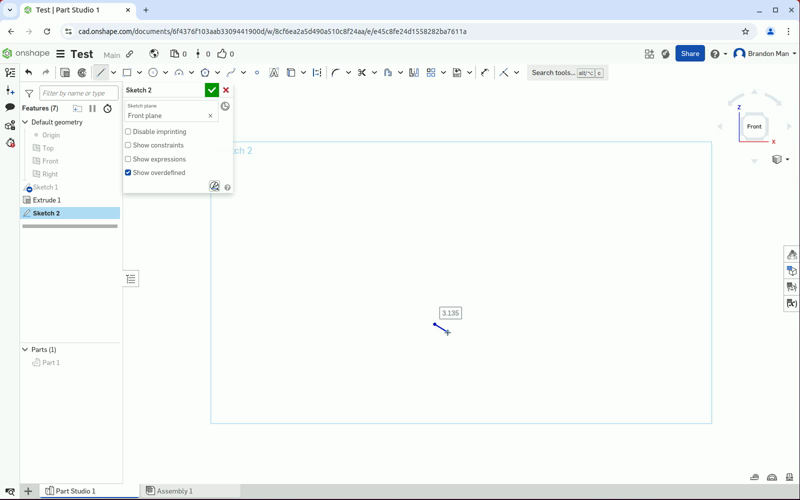
mouse_move(477, 332)
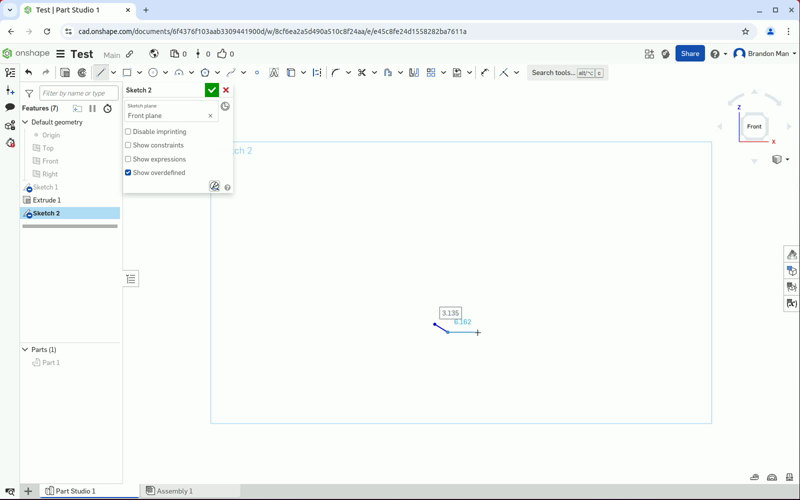
mouse_move(461, 332)
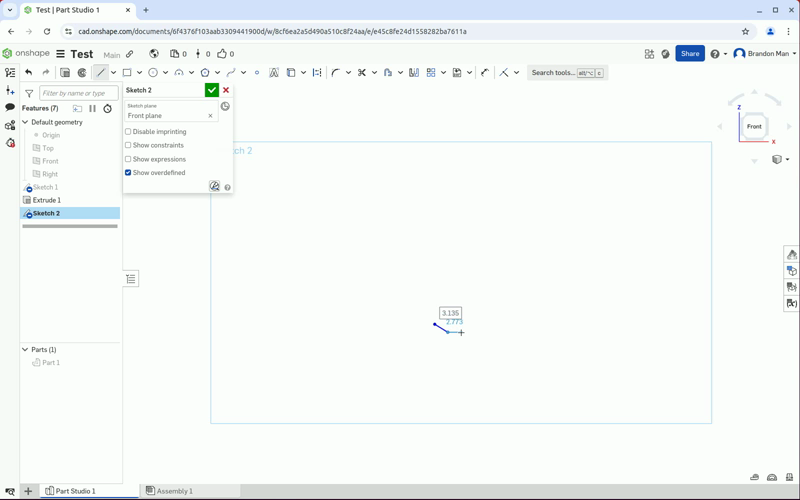
click(461, 332)
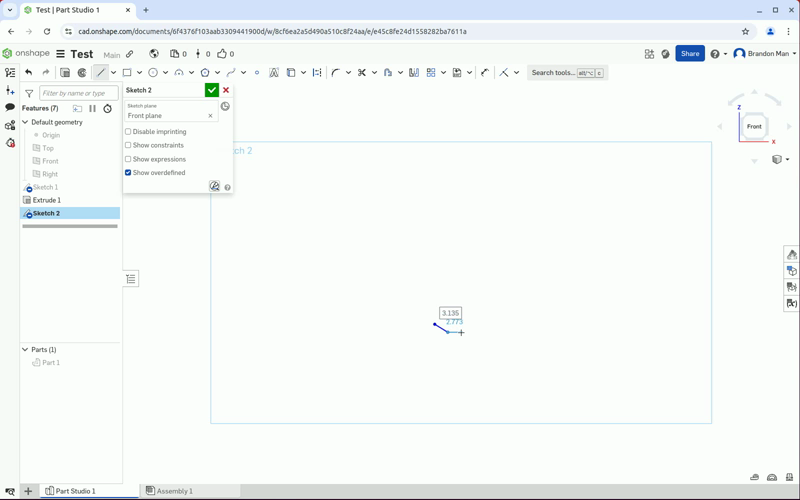
key_up(shift)
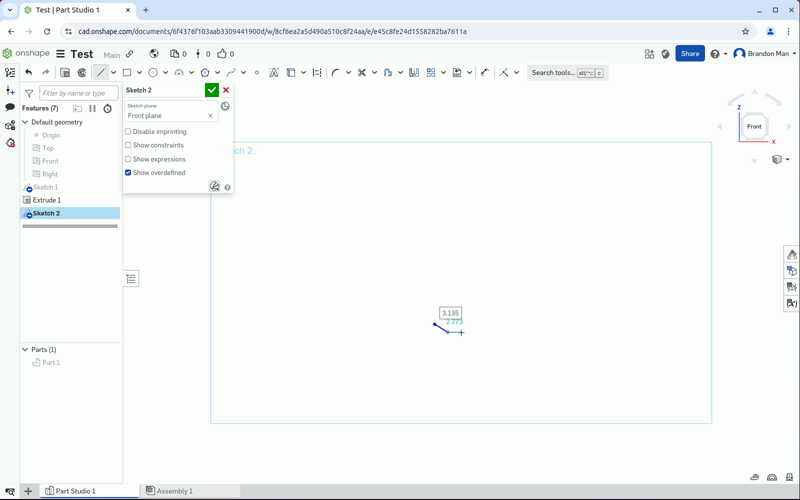
key_down(shift)
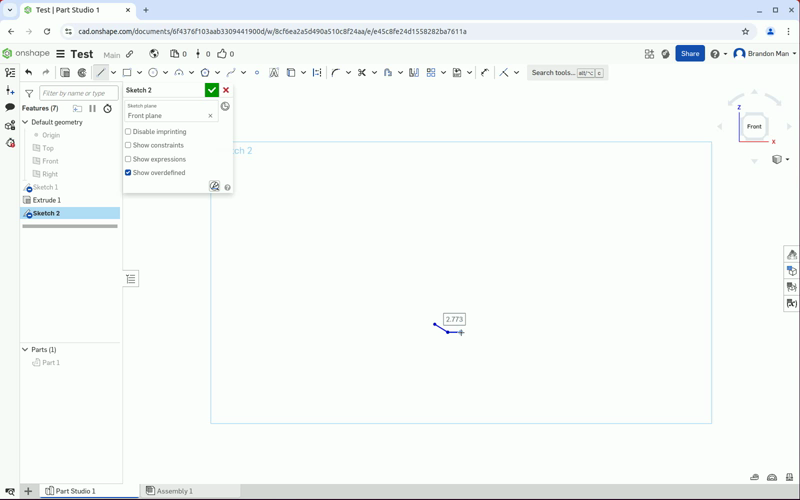
mouse_move(491, 332)
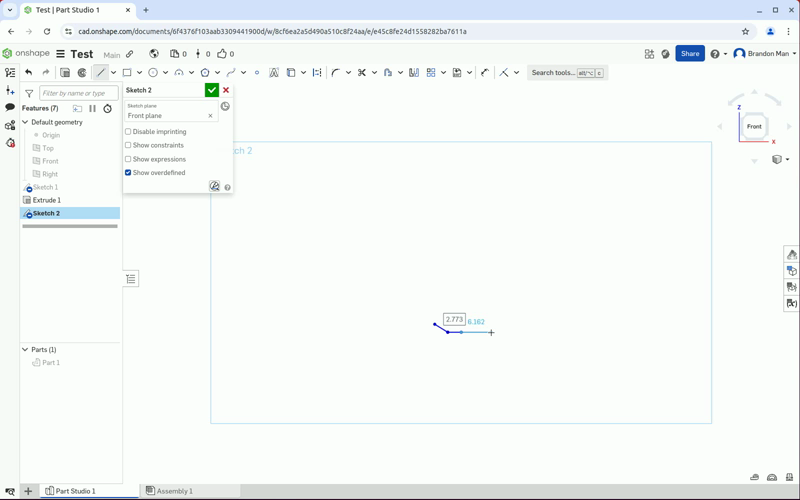
mouse_move(476, 332)
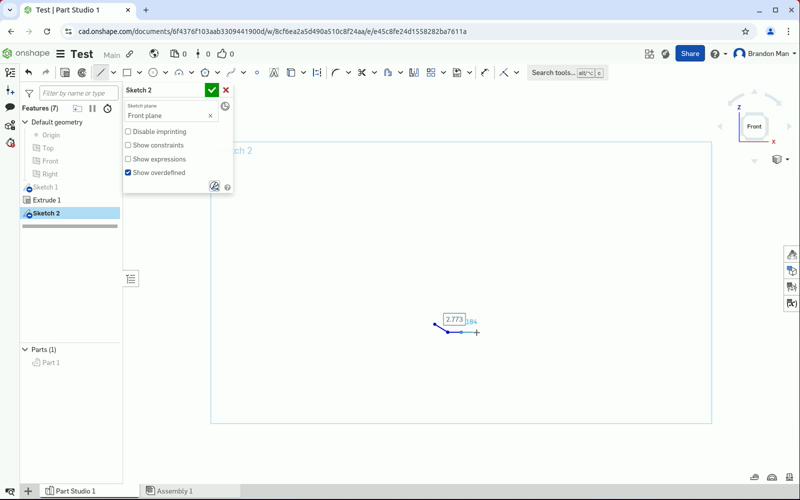
click(476, 332)
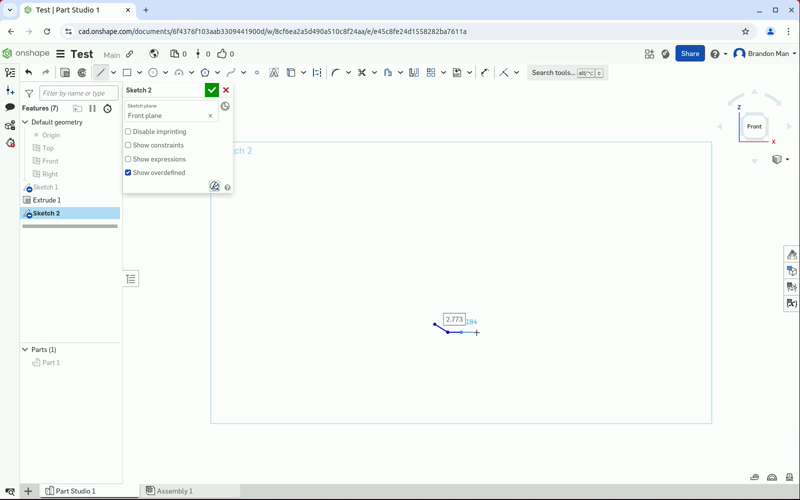
key_up(shift)
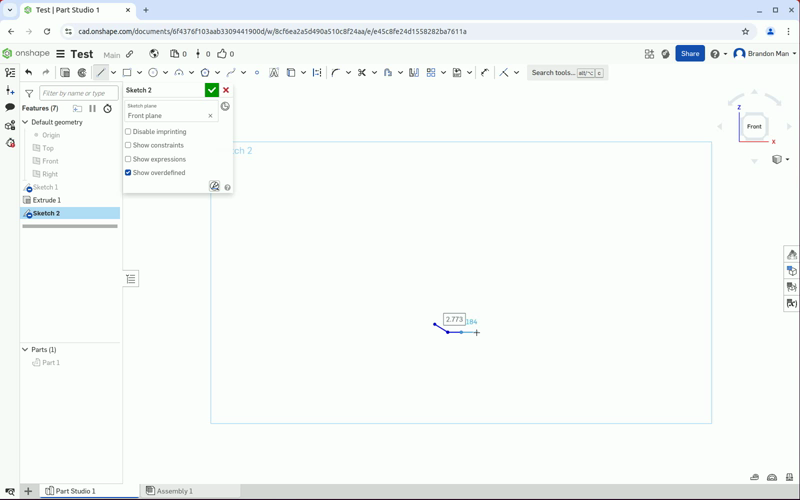
key_down(shift)
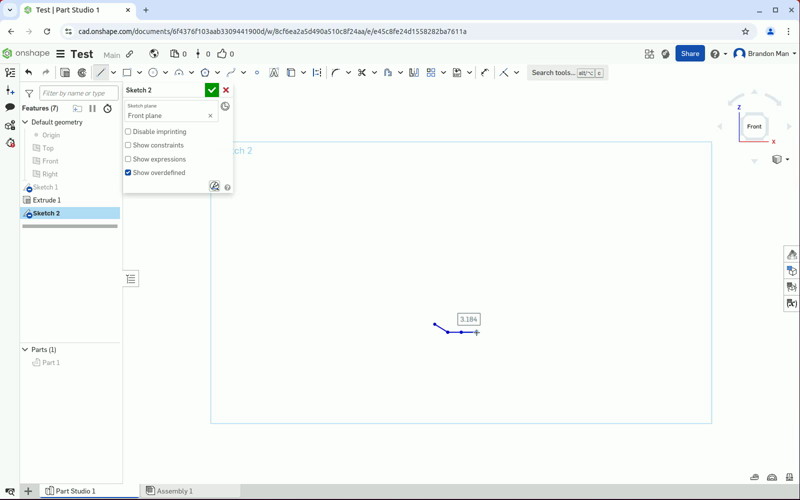
mouse_move(506, 332)
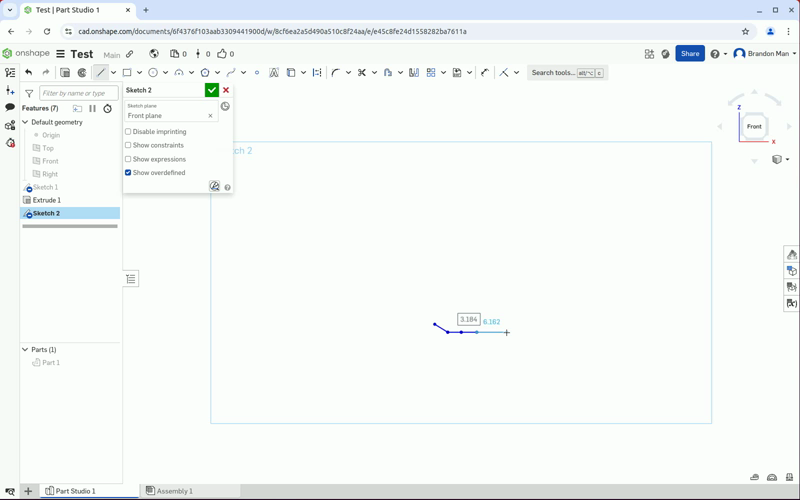
mouse_move(488, 324)
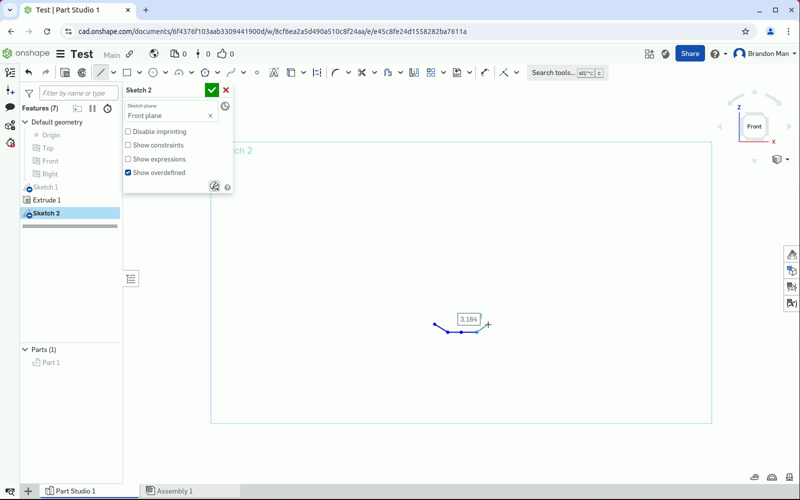
click(488, 324)
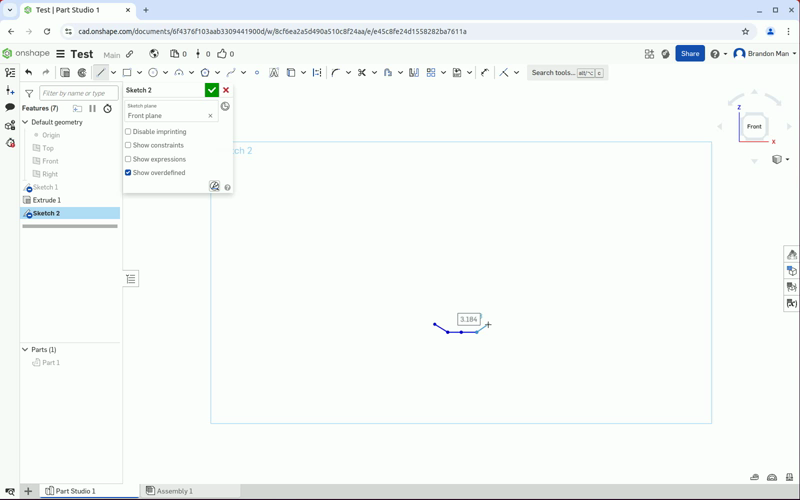
key_up(shift)
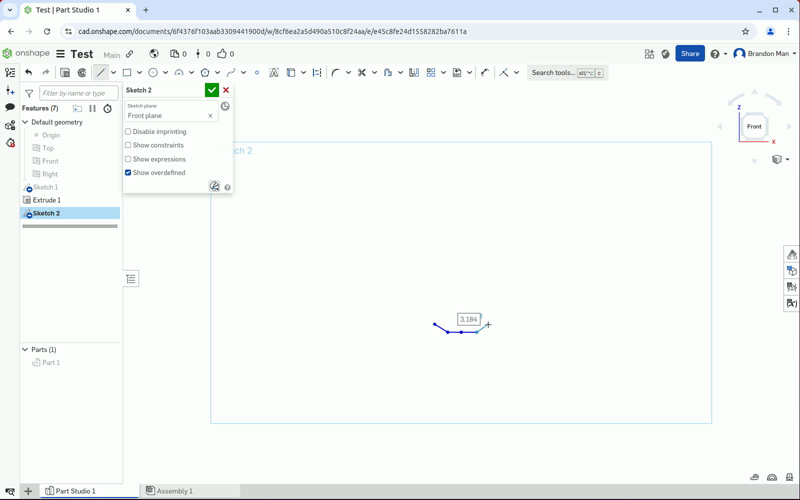
mouse_move(518, 324)
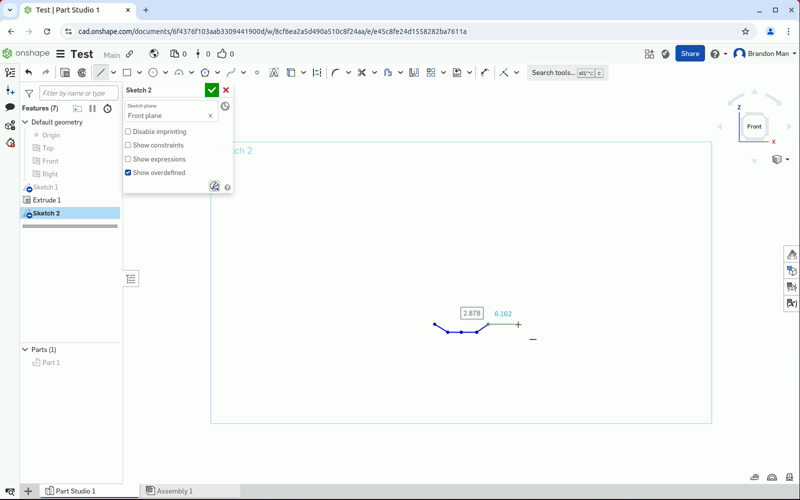
key_down(shift)
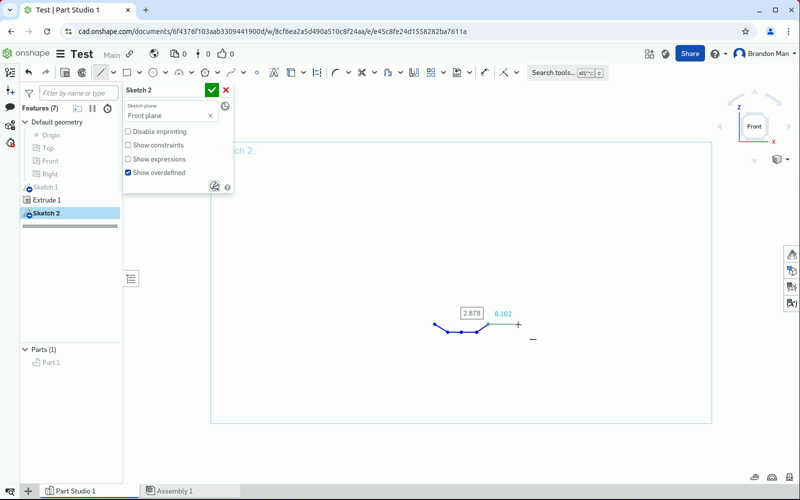
mouse_move(434, 324)
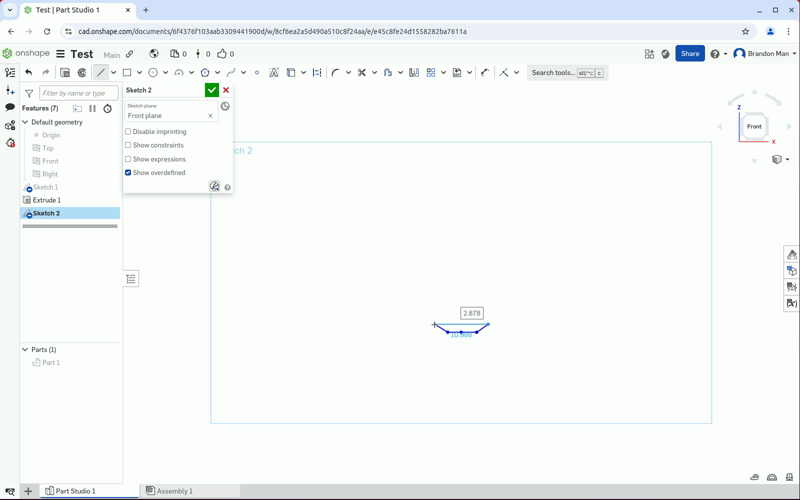
key_up(shift)
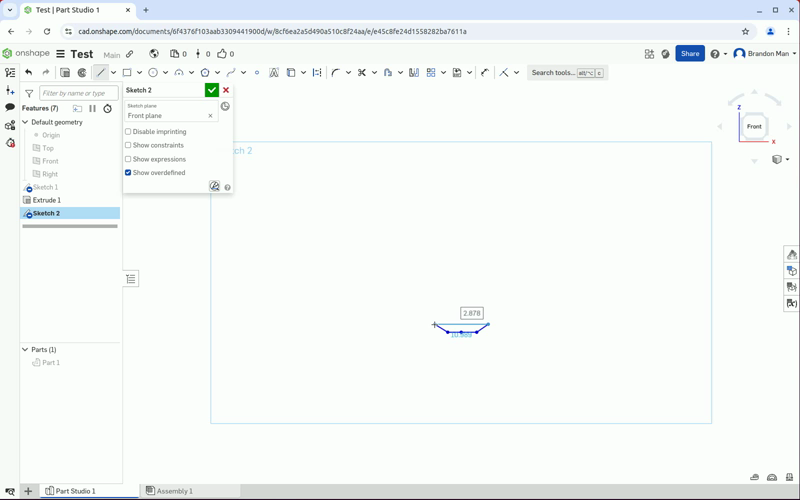
click(434, 324)
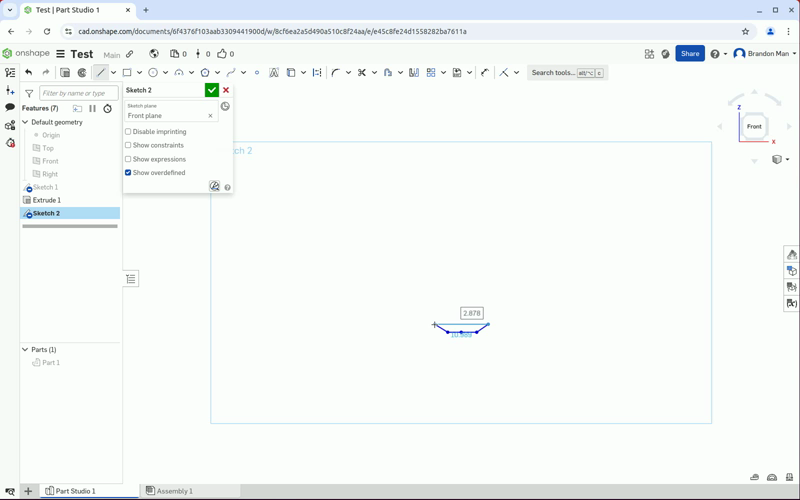
key(esc)
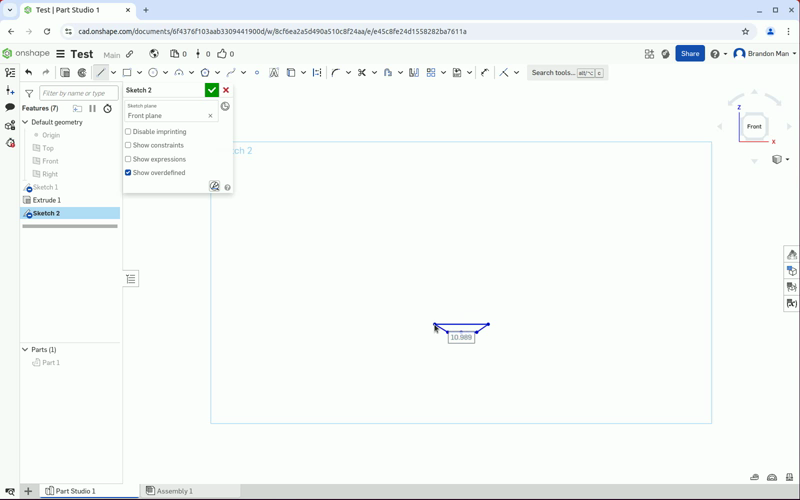
mouse_move(446, 327)
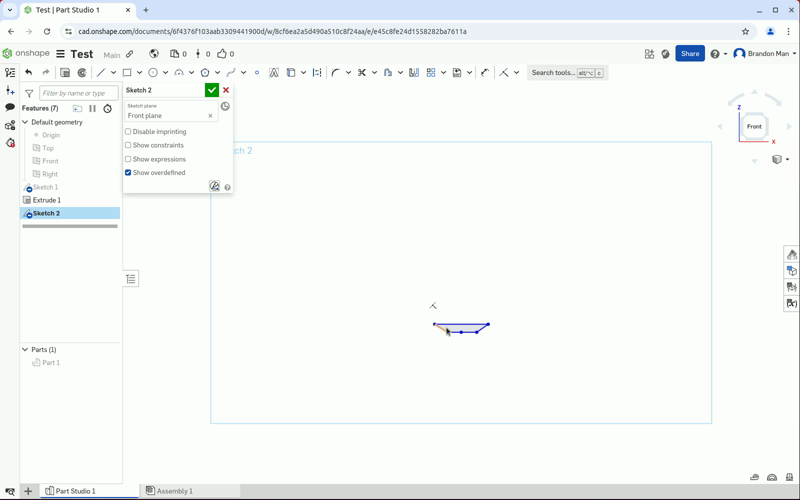
scroll(6)
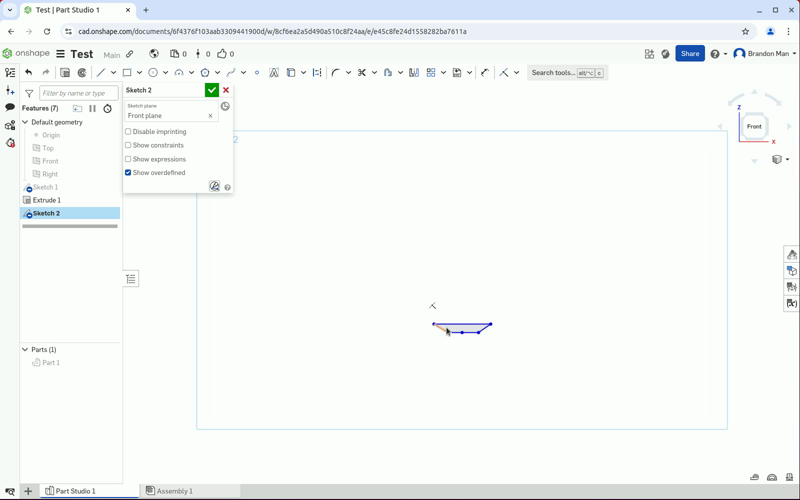
scroll(6)
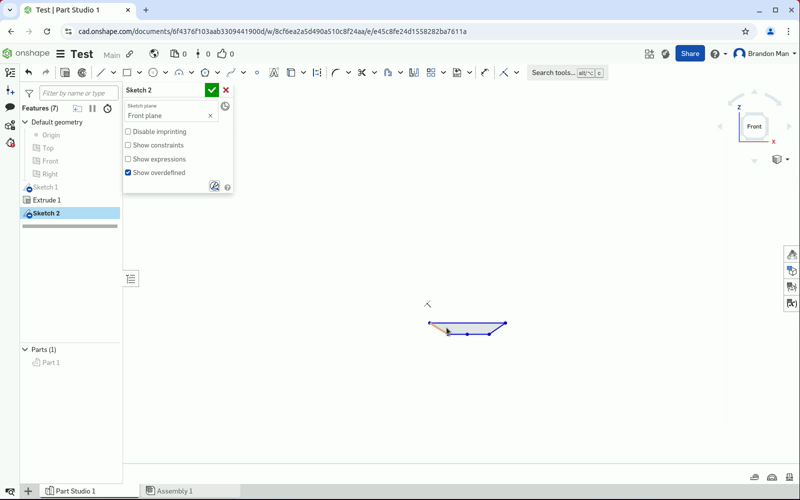
scroll(6)
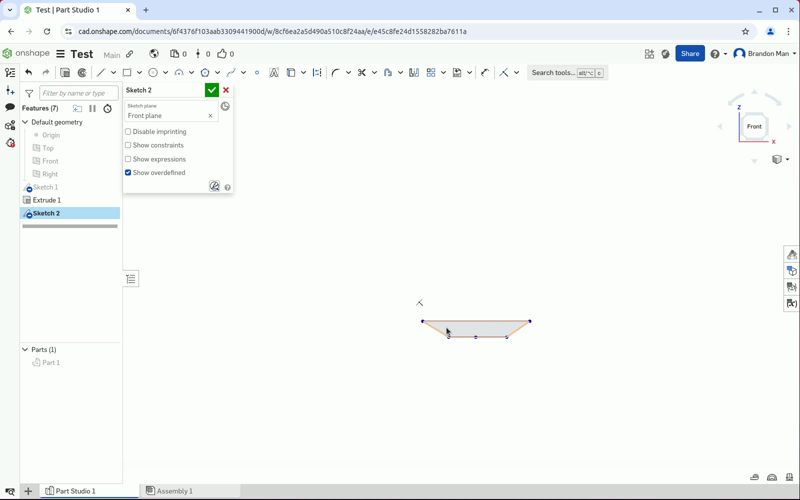
scroll(6)
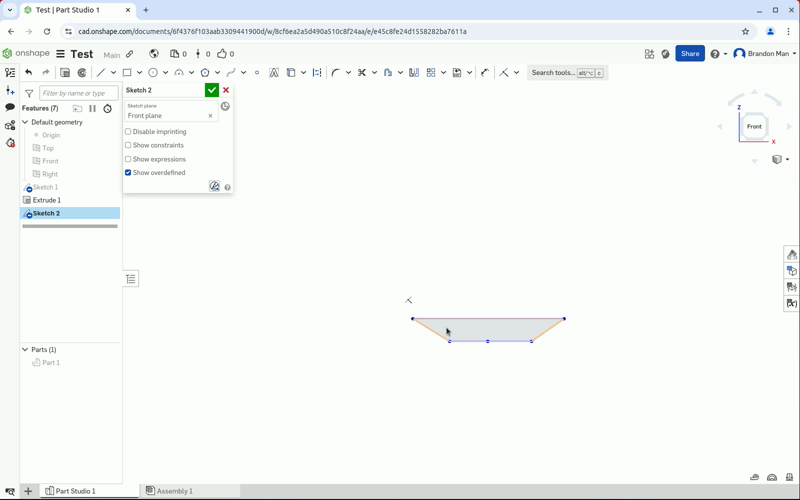
scroll(6)
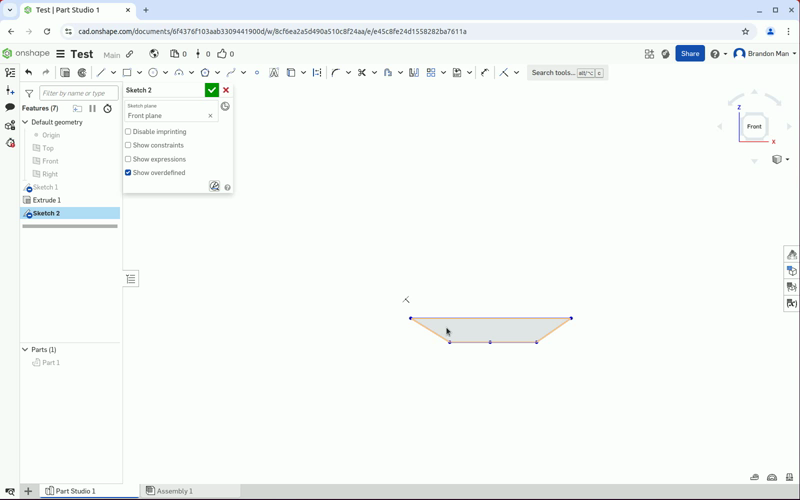
scroll(6)
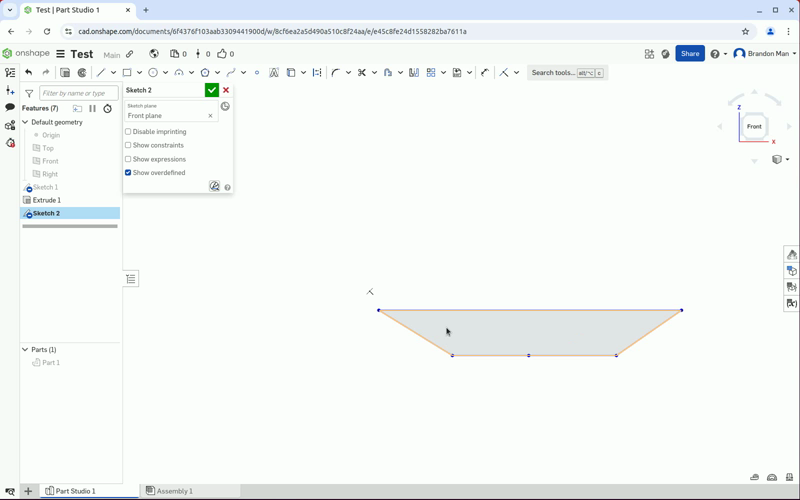
scroll(6)
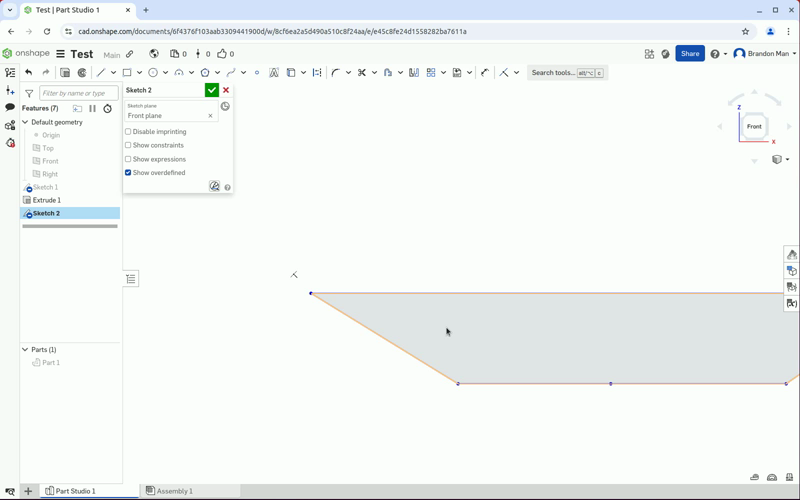
click(446, 327)
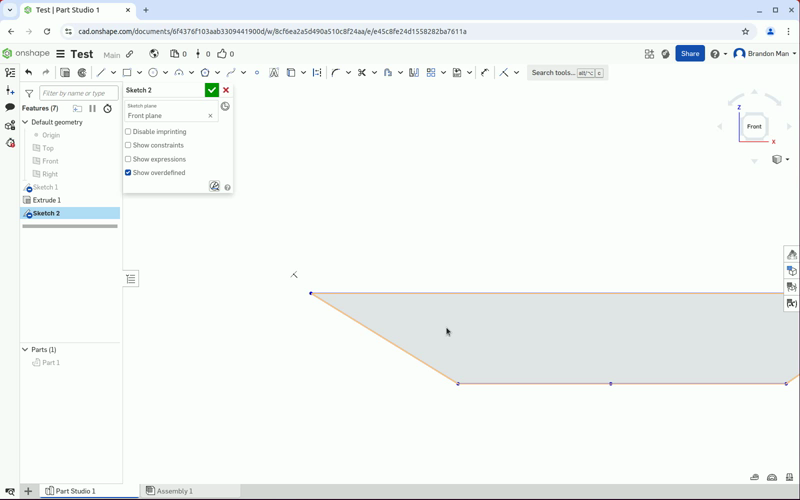
scroll(-6)
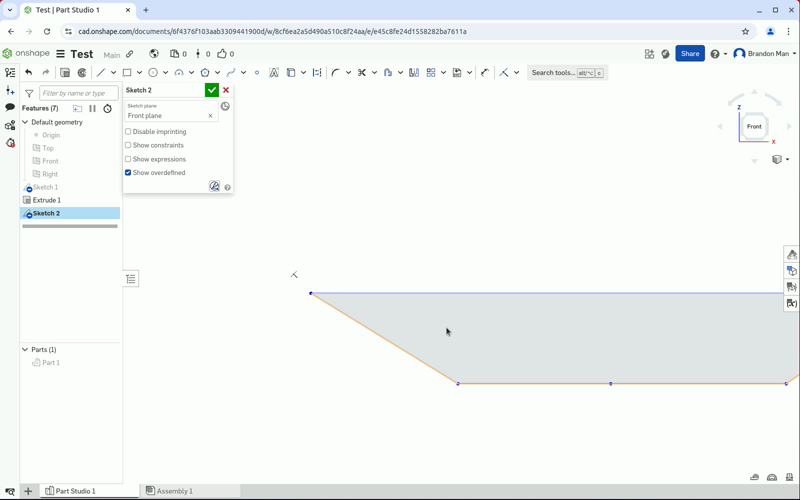
scroll(-6)
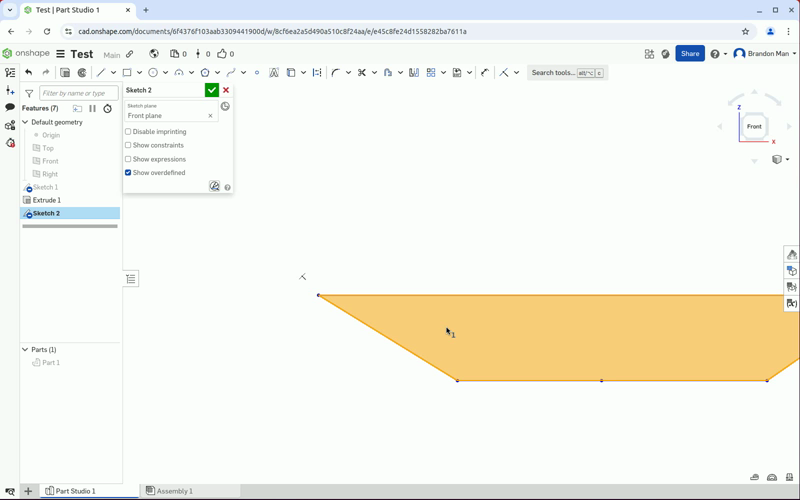
scroll(-6)
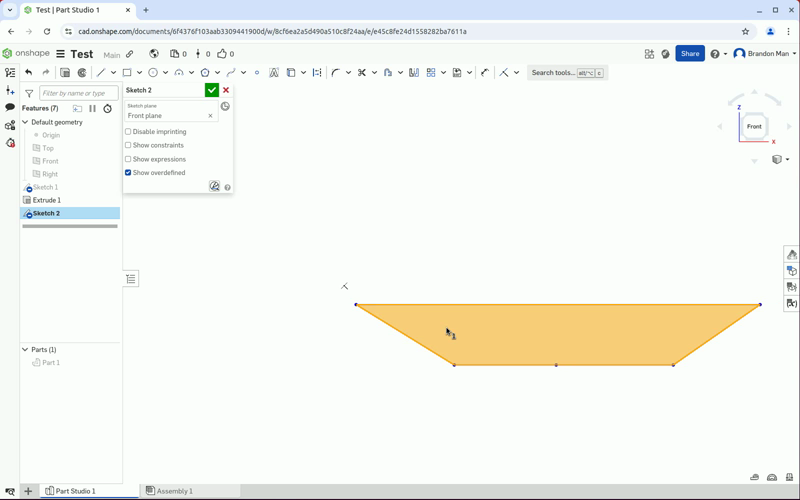
scroll(-6)
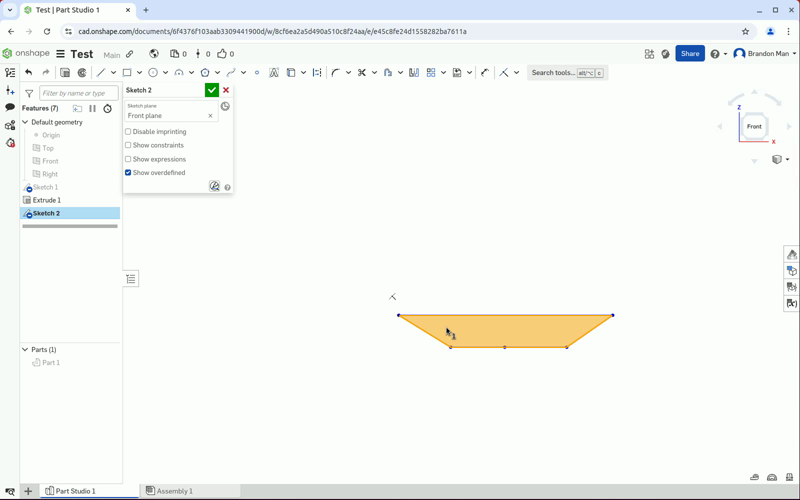
scroll(-6)
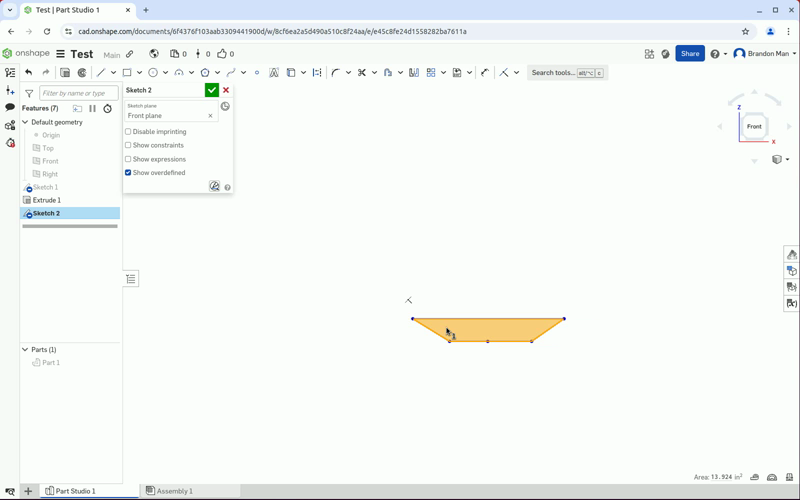
scroll(-6)
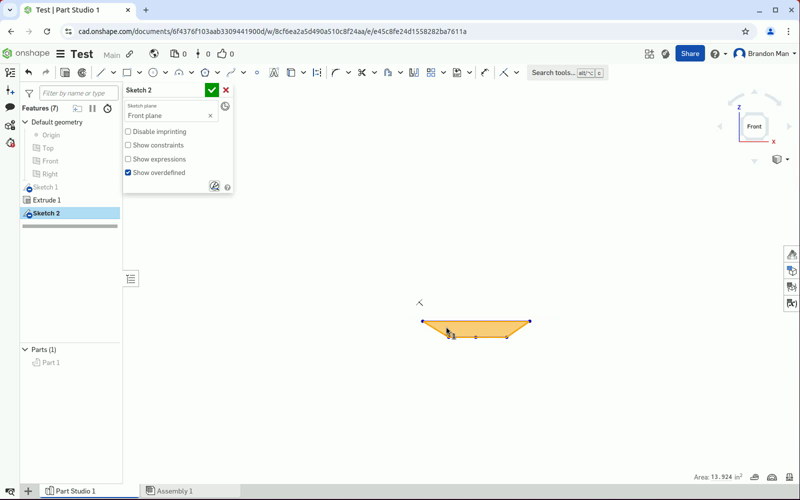
scroll(-6)
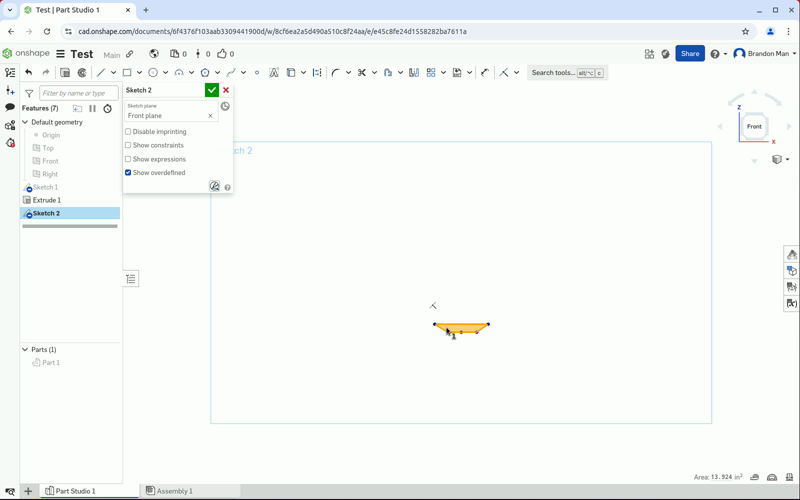
mouse_move(73, 352)
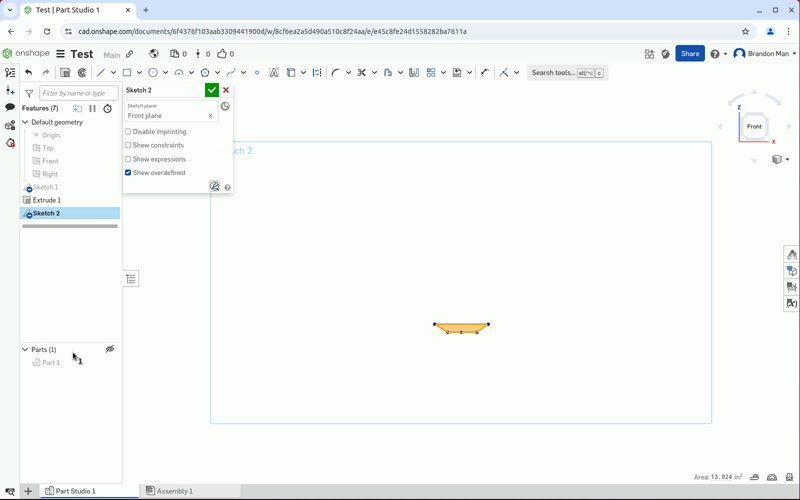
key(shift+y)
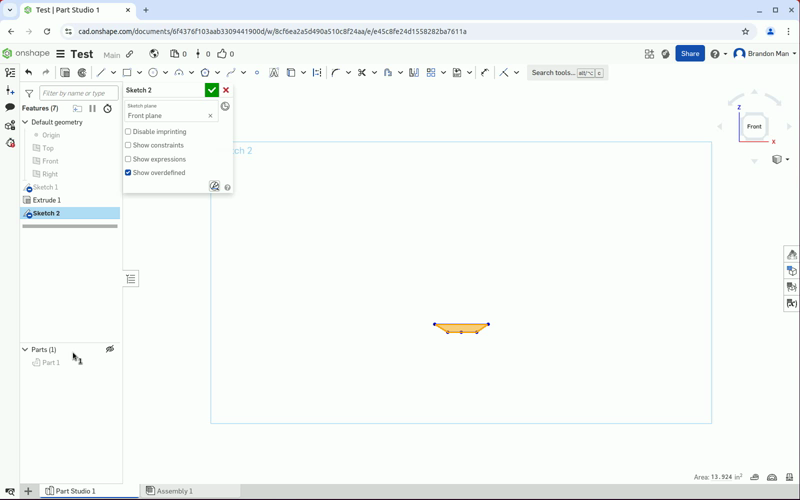
key(shift+e)
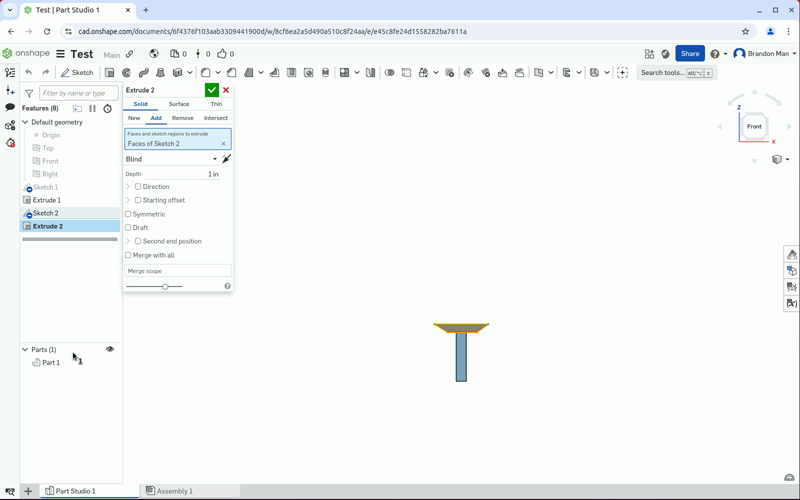
mouse_move(143, 106)
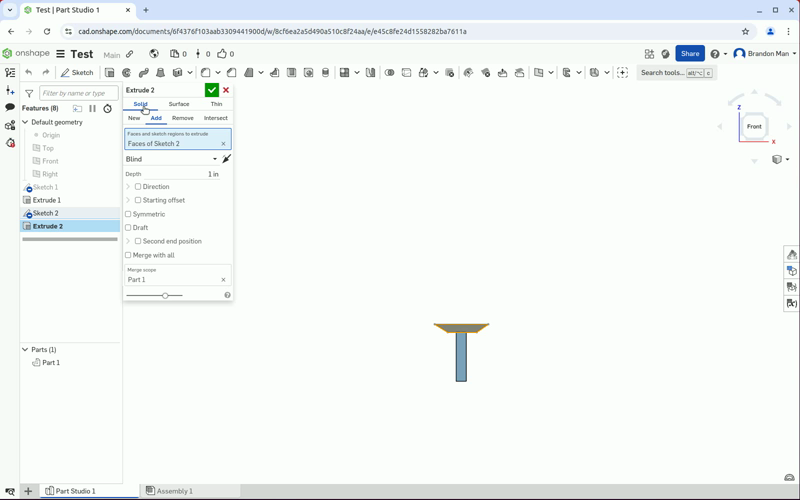
click(143, 106)
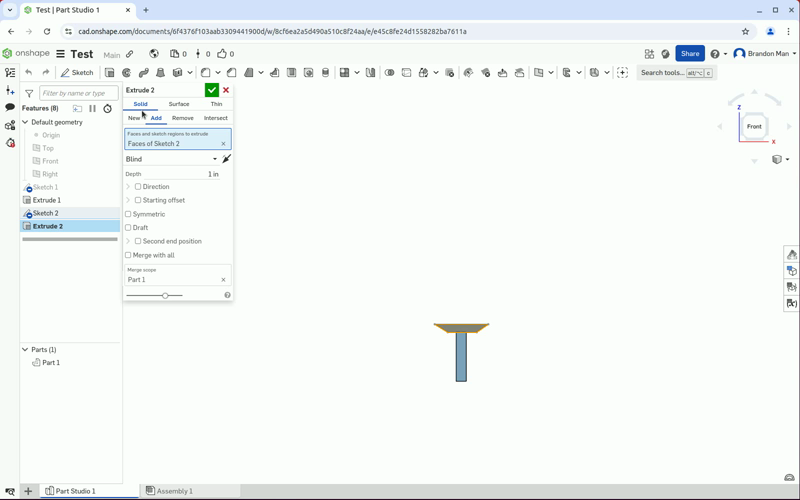
mouse_move(137, 120)
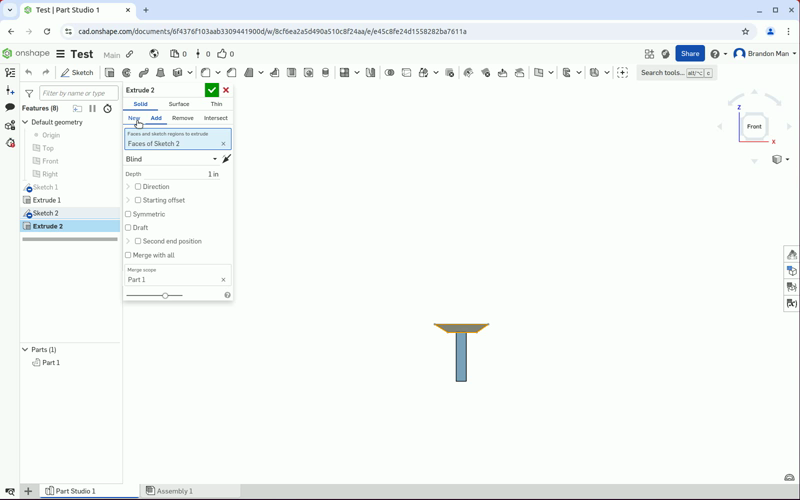
click(137, 120)
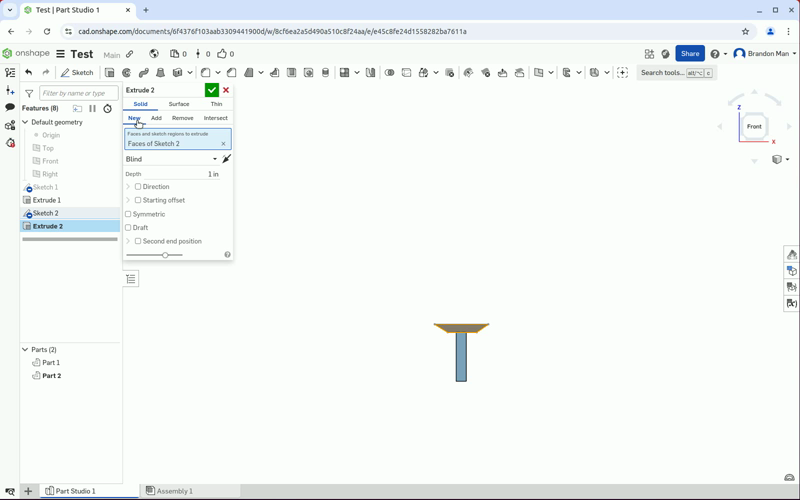
key(tab, 4)
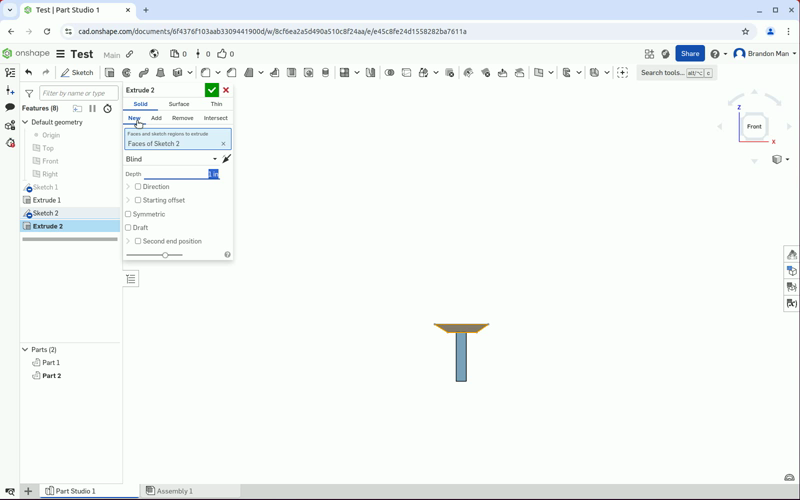
text(1.926)
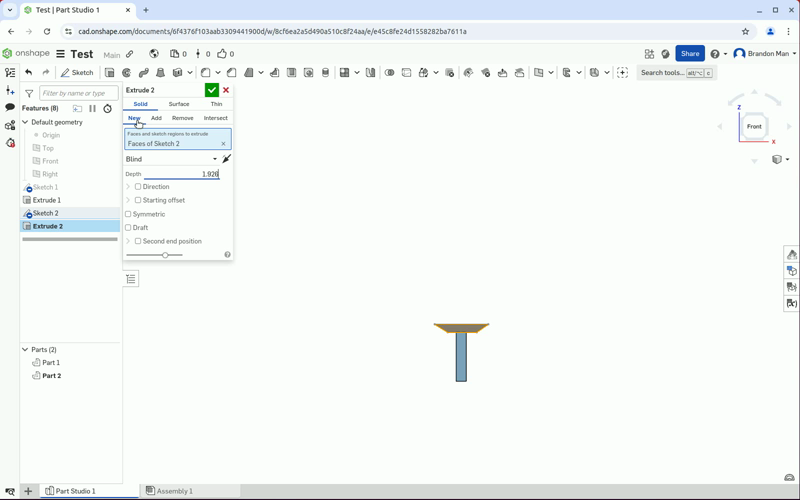
key(tab, 3)
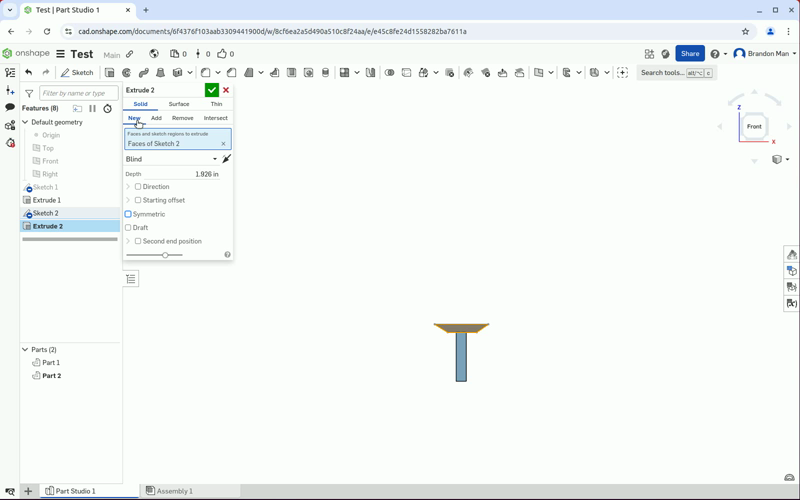
key(space)
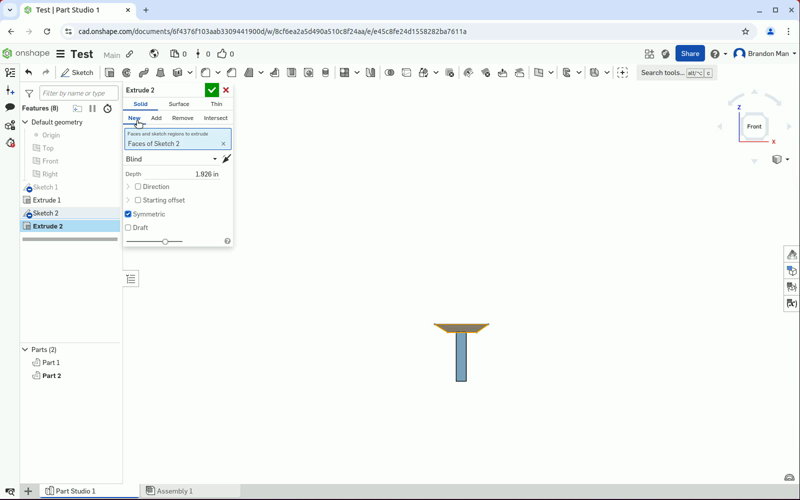
key(enter)
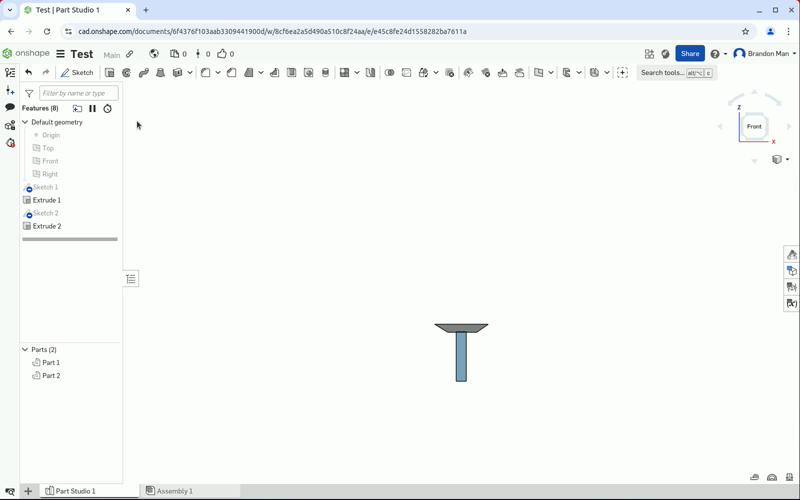
key(shift+h)
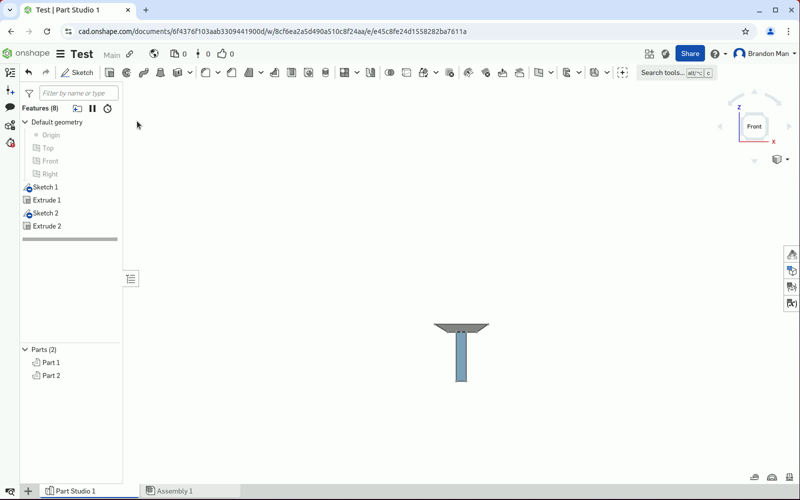
key(shift+h)
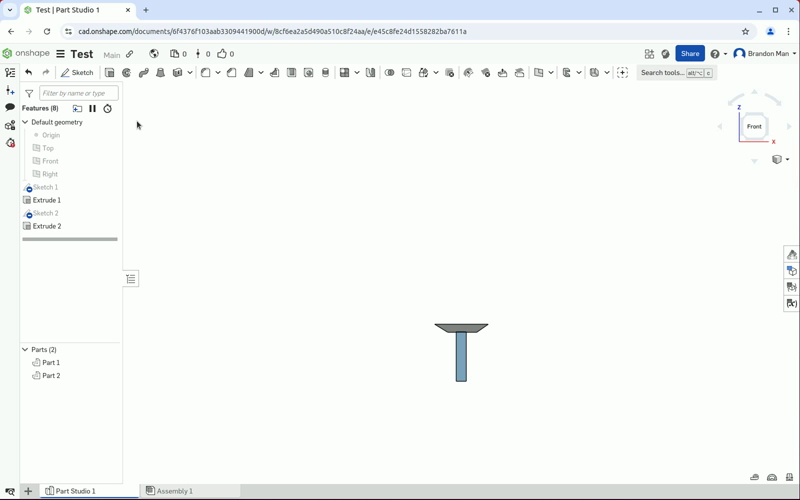
mouse_move(73, 189)
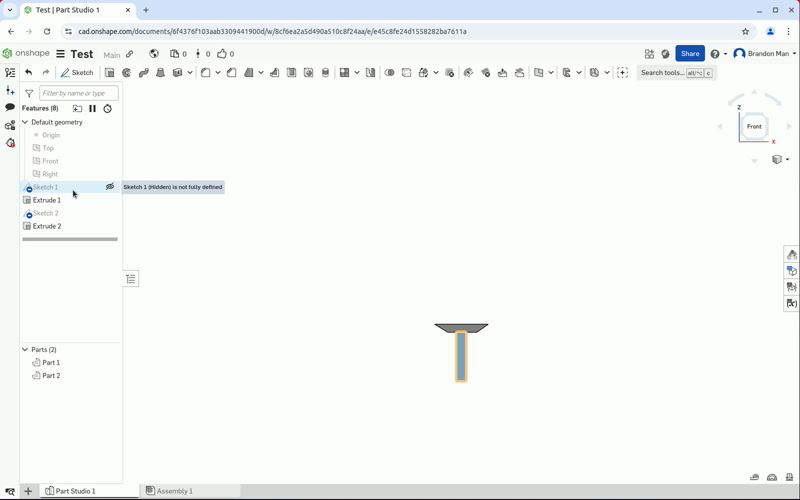
click(73, 189)
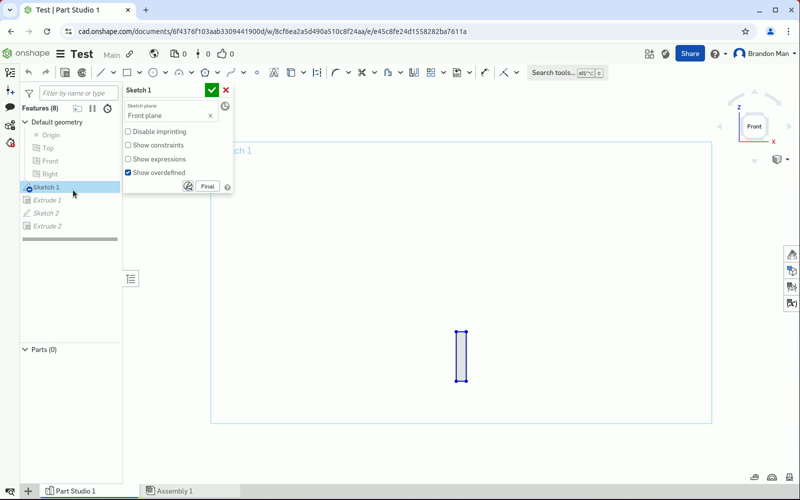
mouse_move(229, 92)
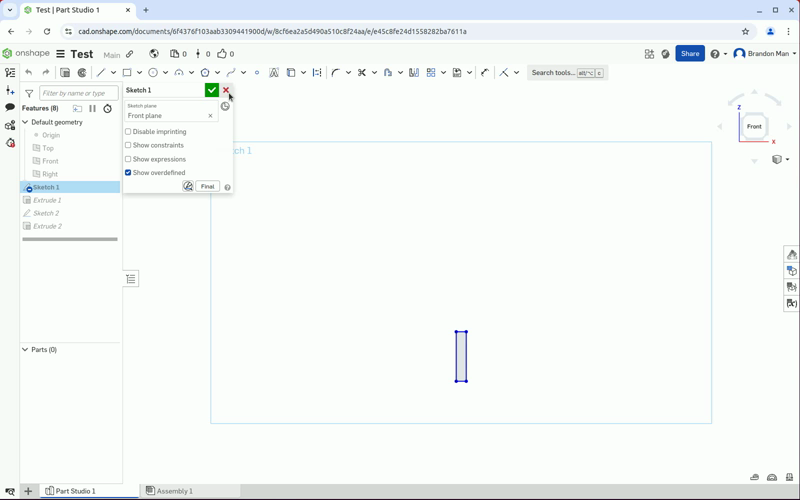
click(229, 92)
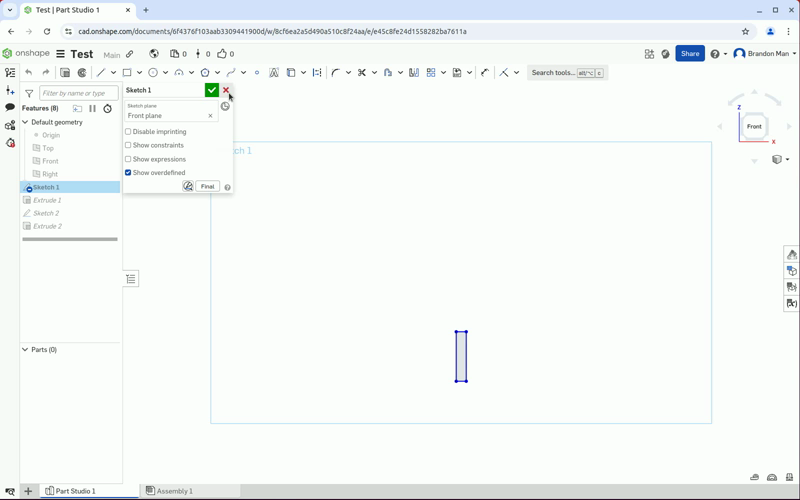
key(shift+s)
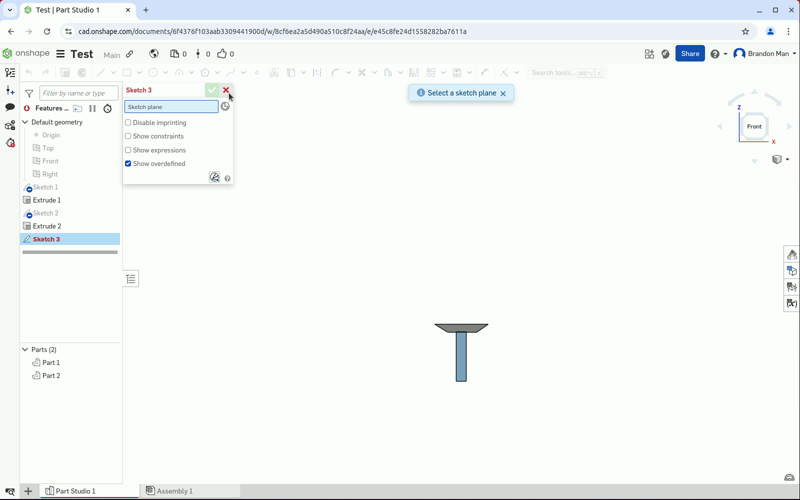
mouse_move(73, 163)
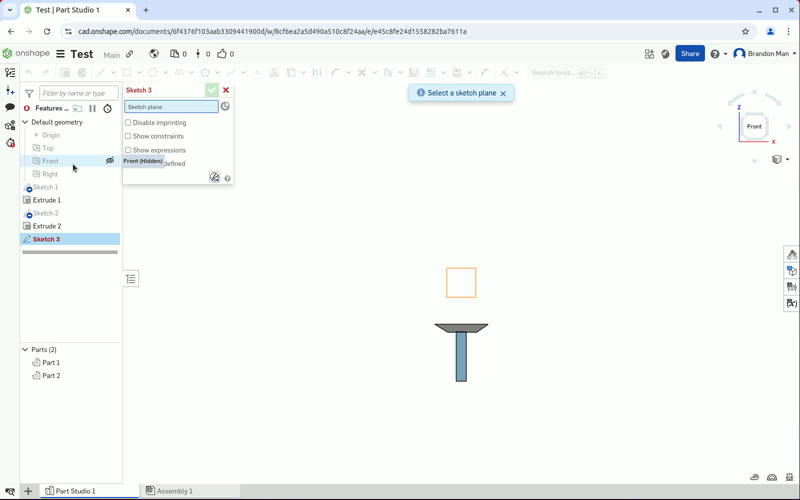
click(73, 163)
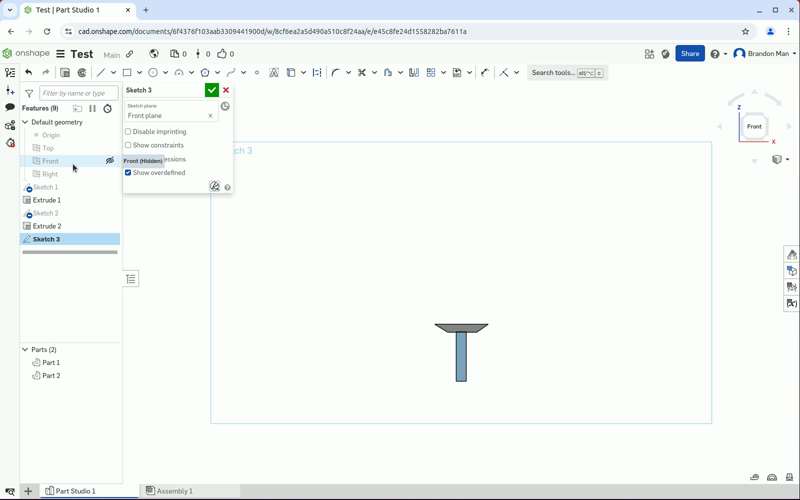
mouse_move(73, 352)
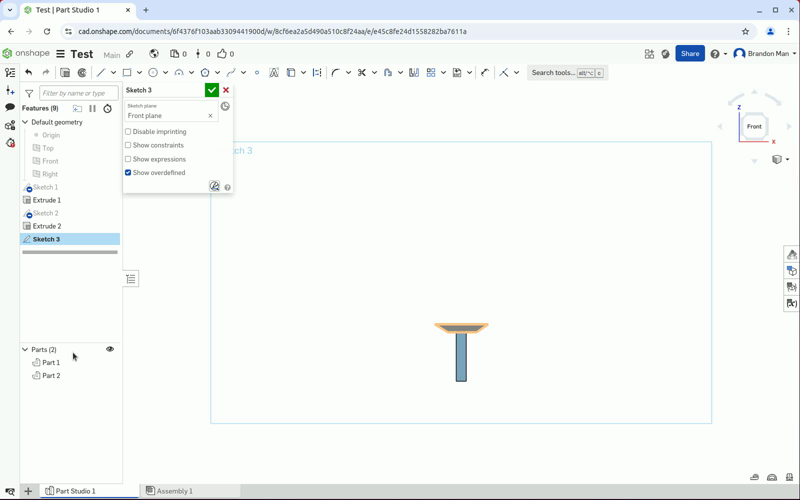
key(y)
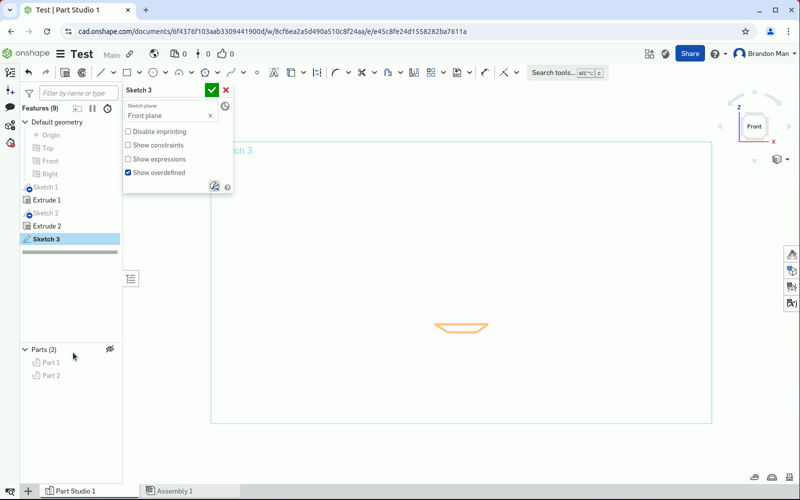
key(c)
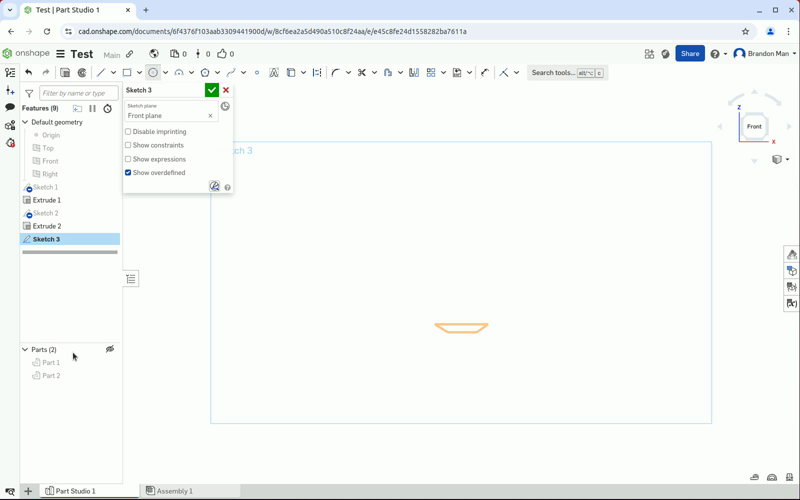
key_down(shift)
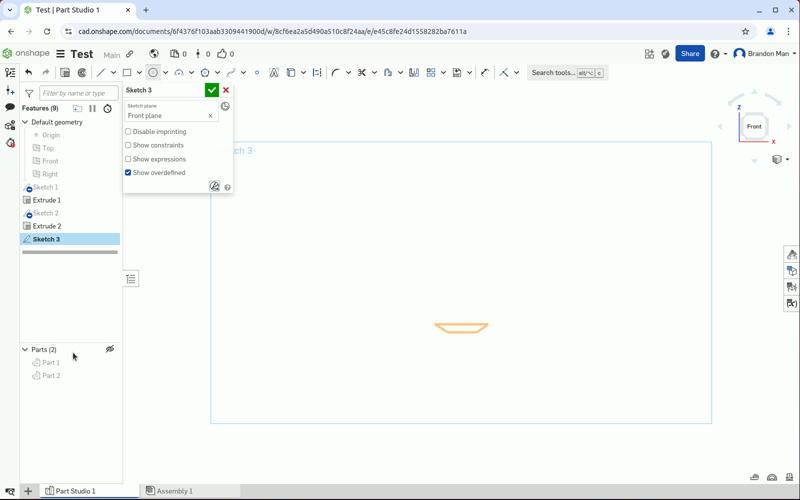
mouse_move(461, 386)
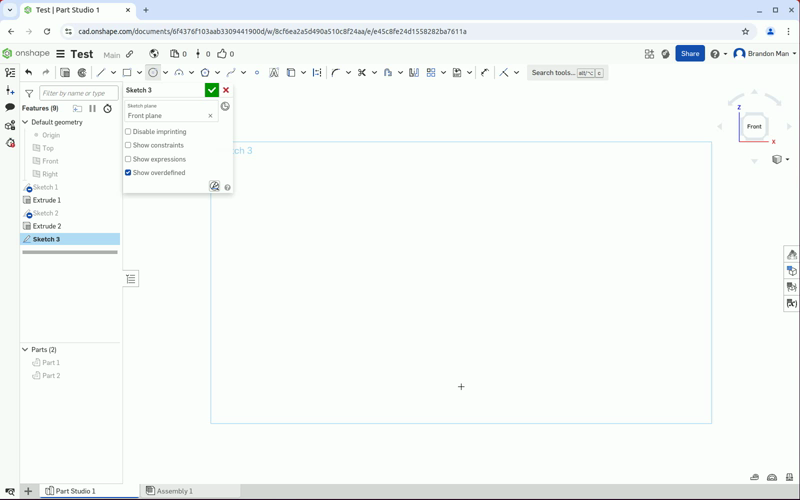
click(461, 386)
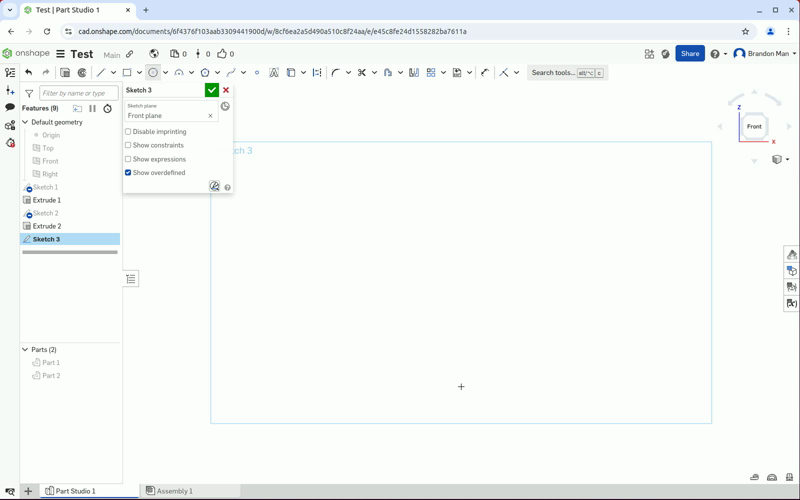
key_up(shift)
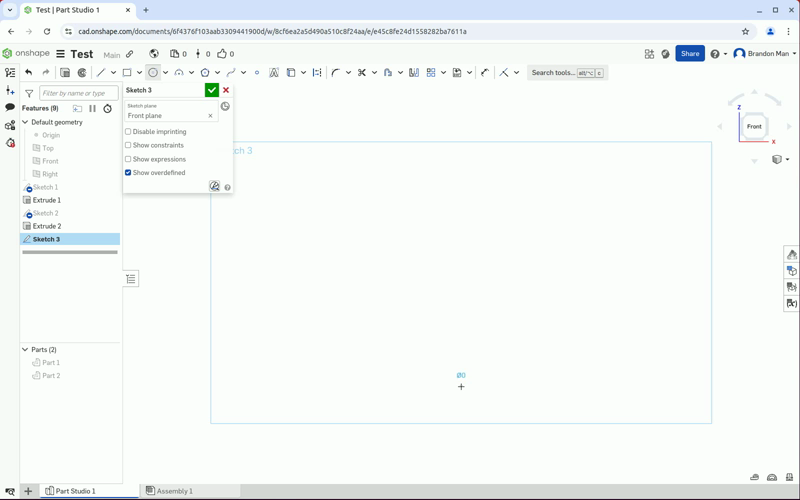
mouse_move(470, 386)
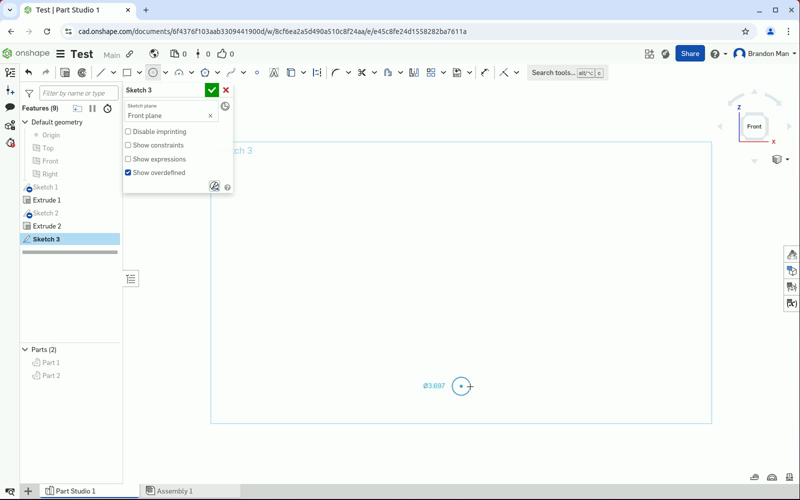
click(470, 386)
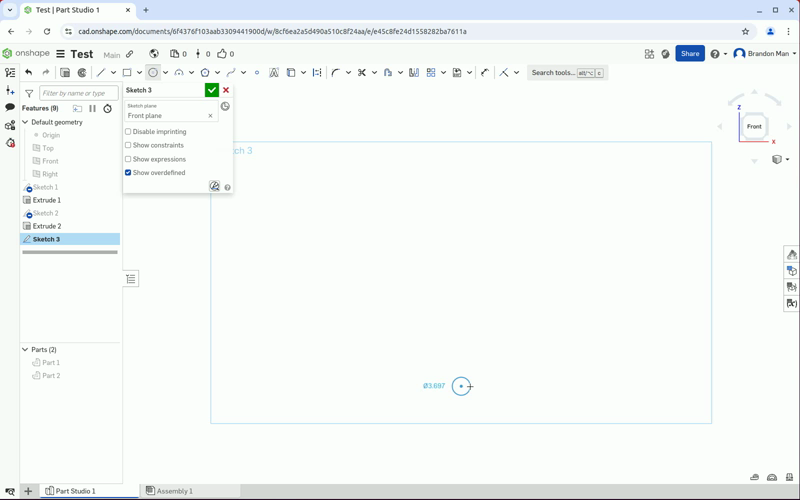
key(esc)
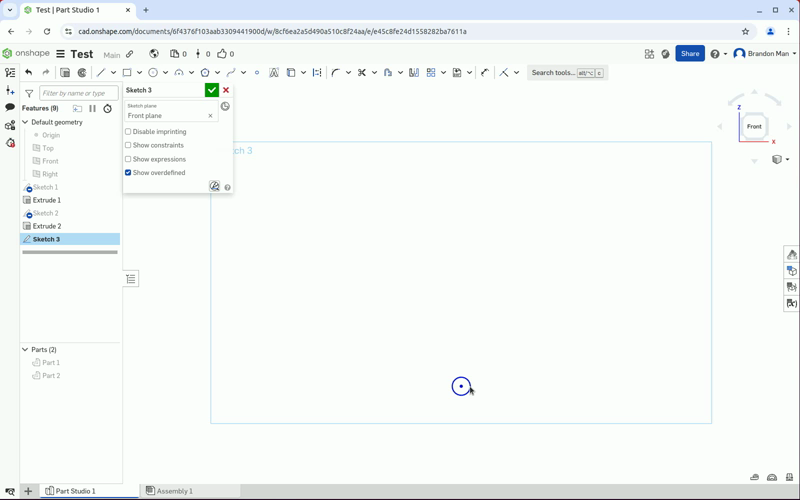
mouse_move(458, 380)
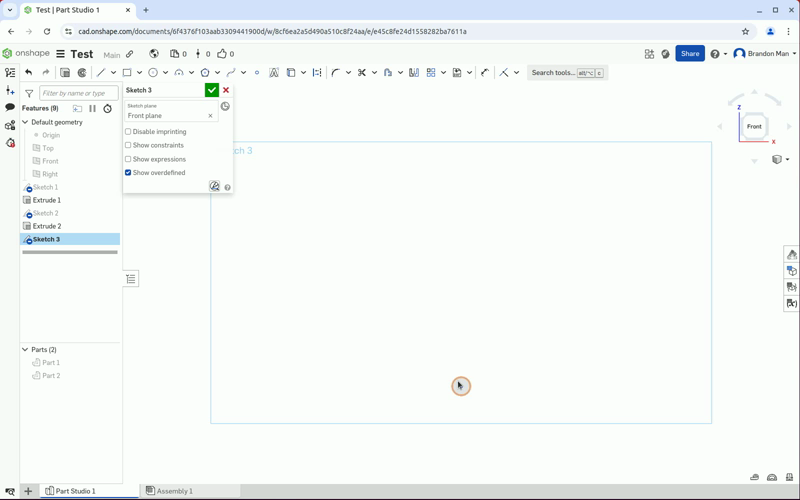
scroll(6)
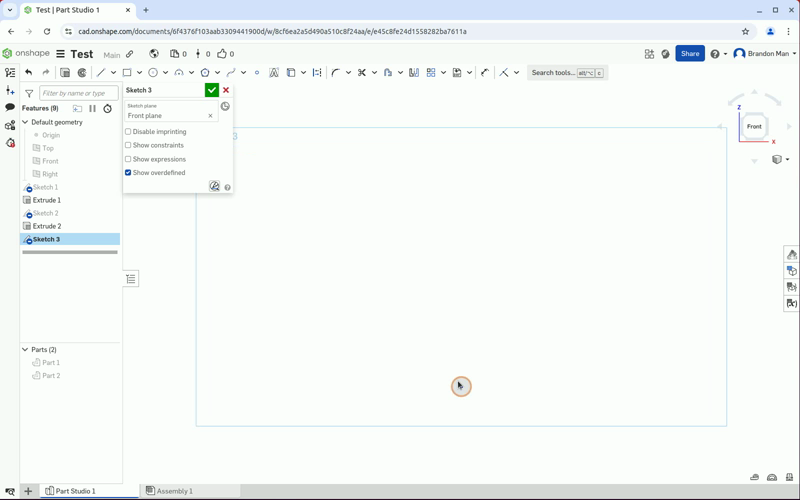
scroll(6)
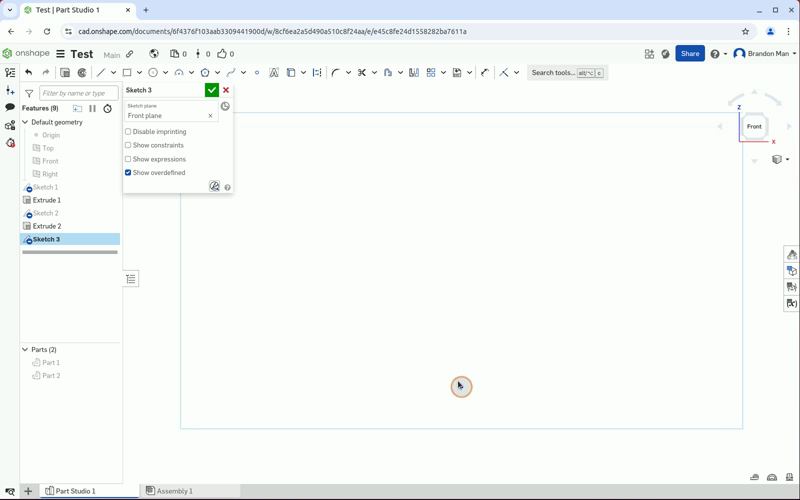
scroll(6)
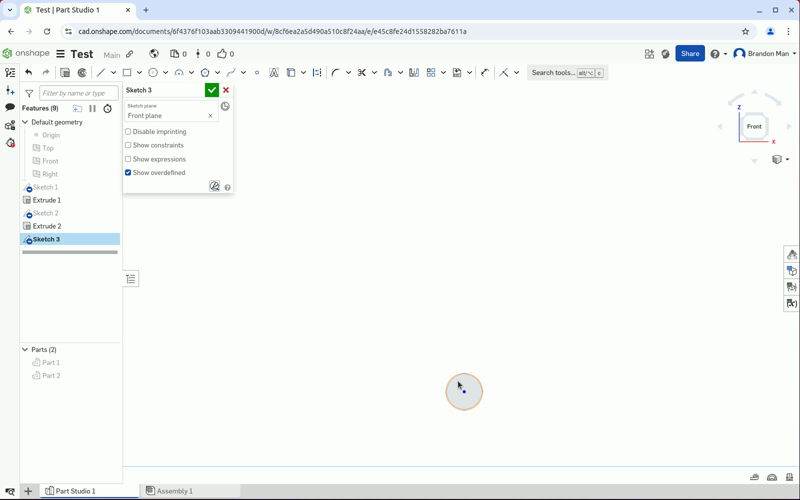
scroll(6)
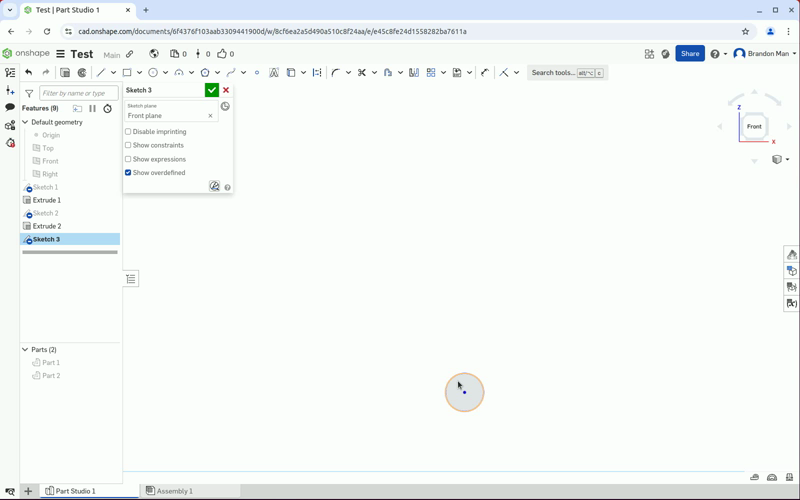
scroll(6)
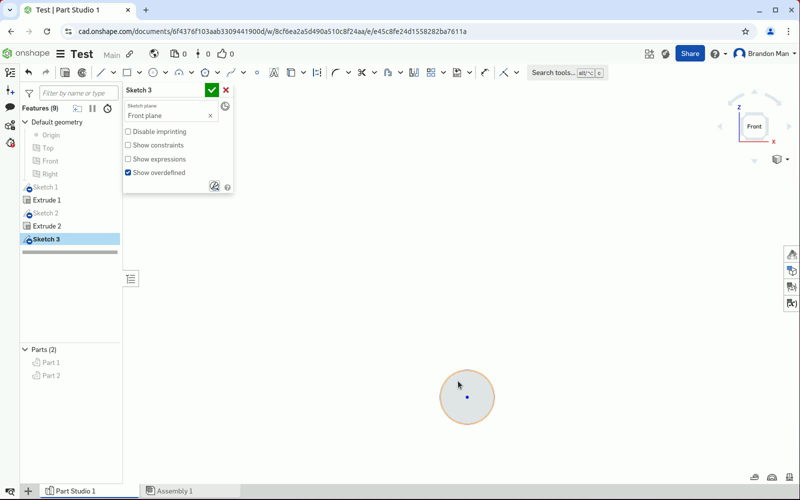
scroll(6)
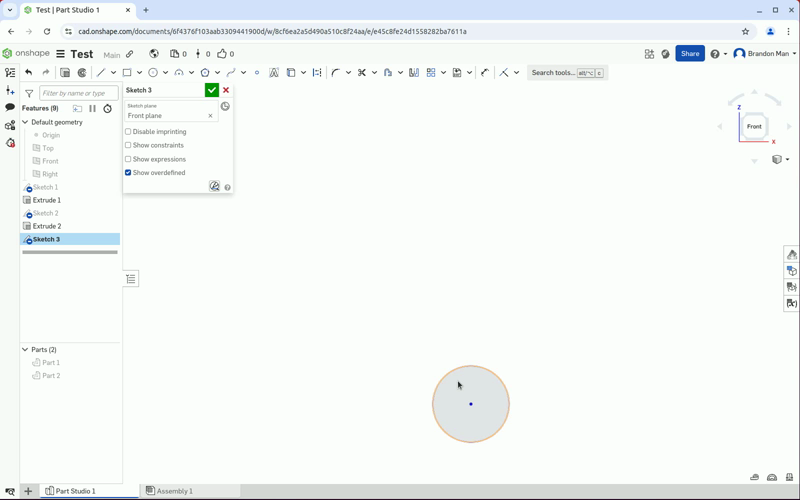
scroll(6)
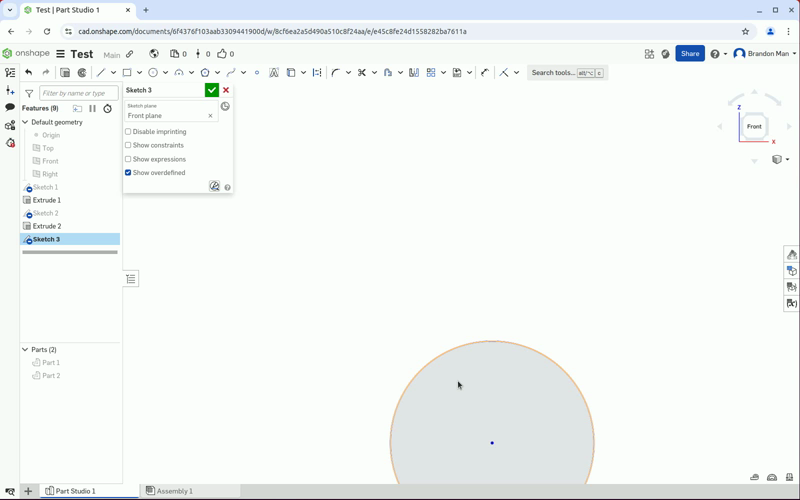
click(458, 380)
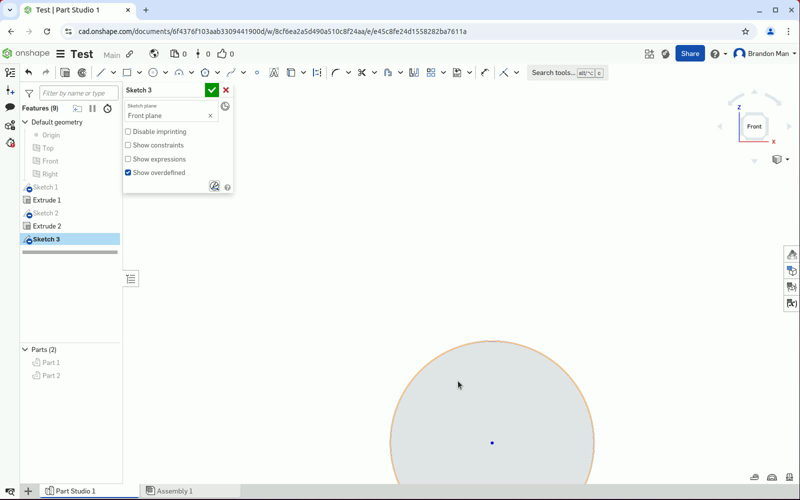
scroll(-6)
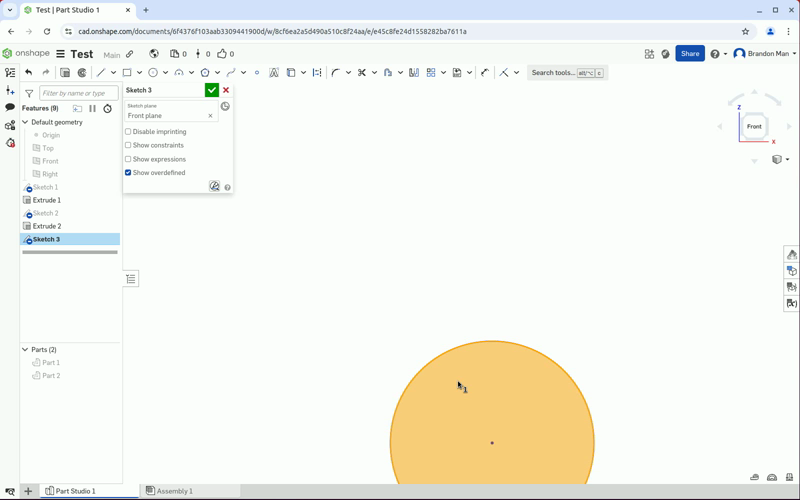
scroll(-6)
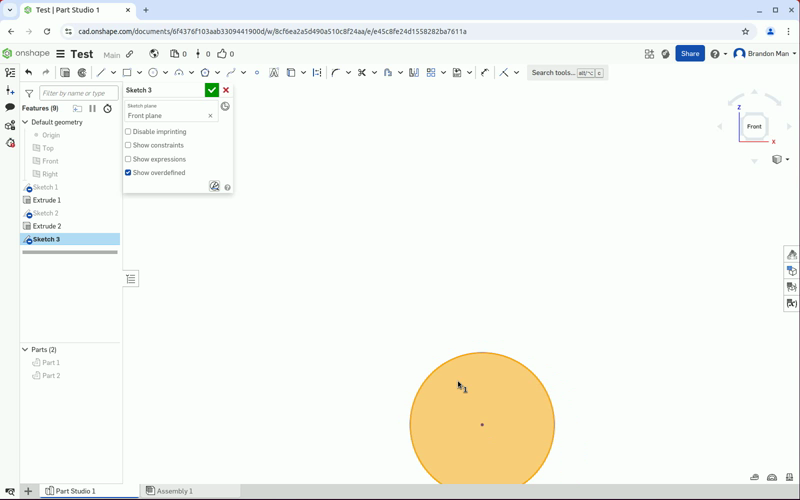
scroll(-6)
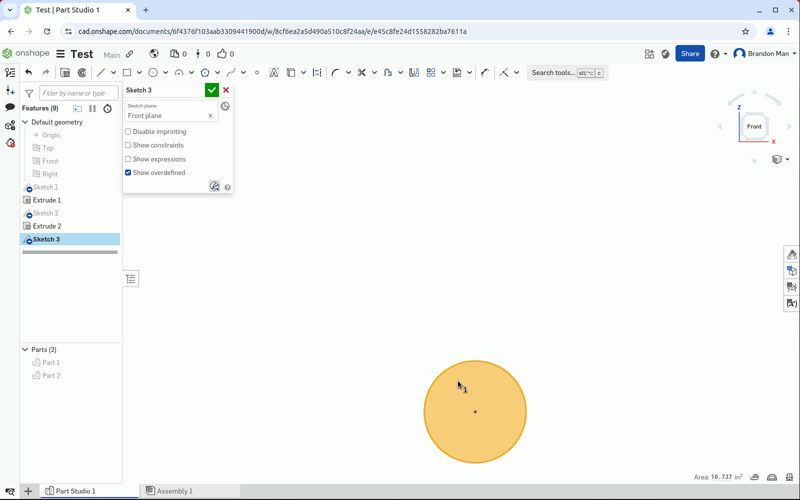
scroll(-6)
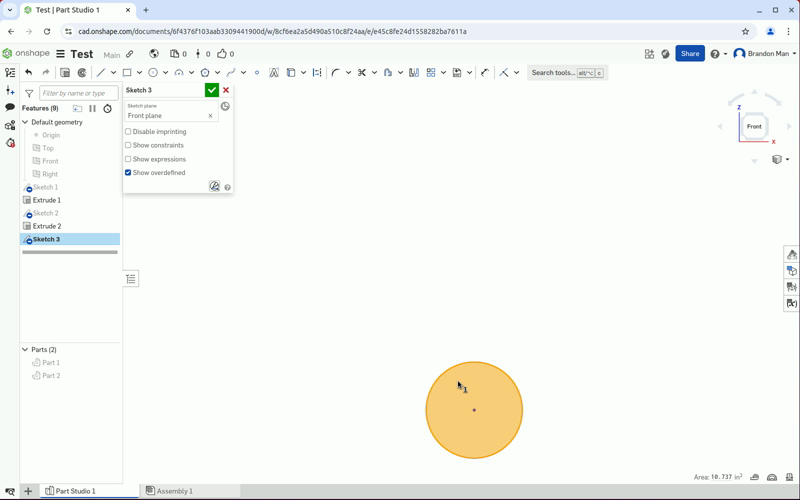
scroll(-6)
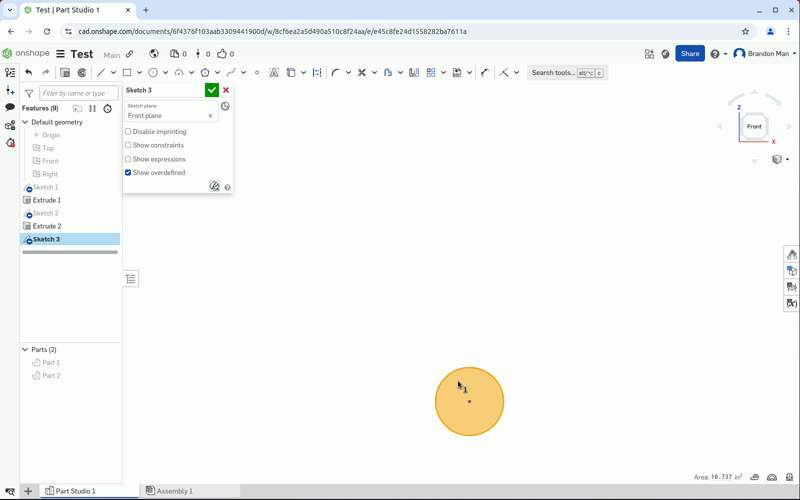
scroll(-6)
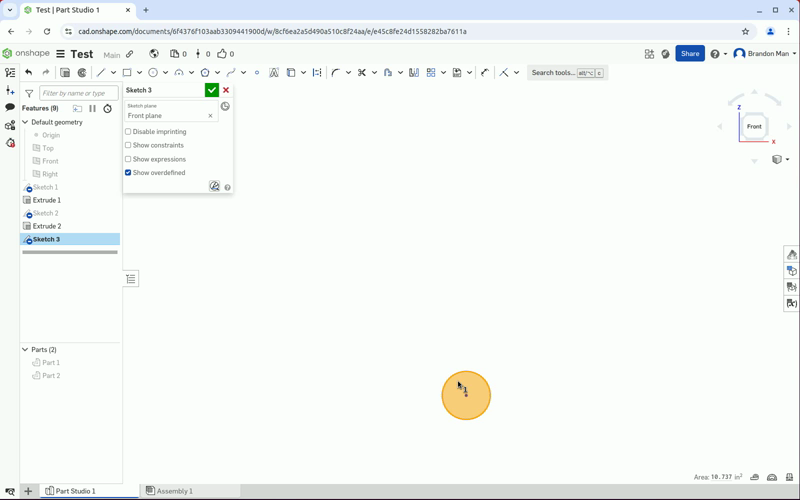
scroll(-6)
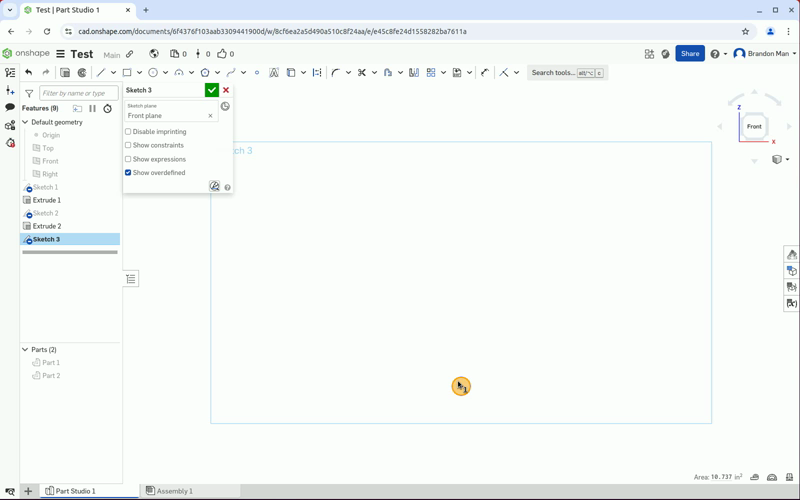
mouse_move(73, 352)
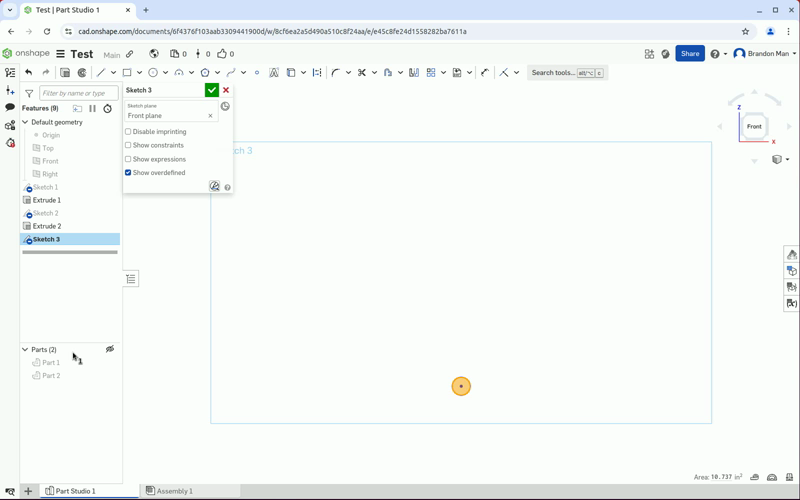
key(shift+y)
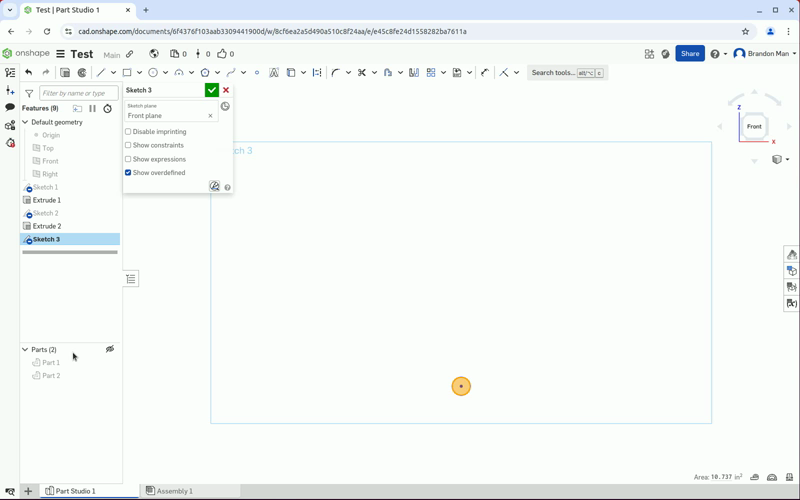
key(shift+e)
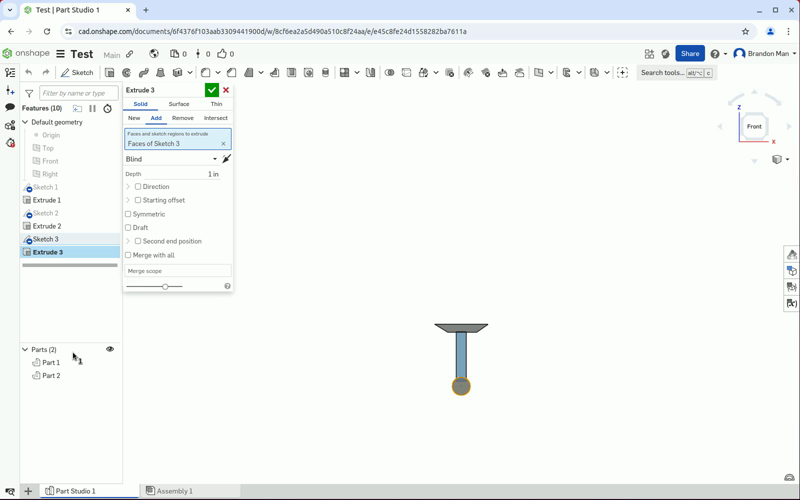
mouse_move(143, 106)
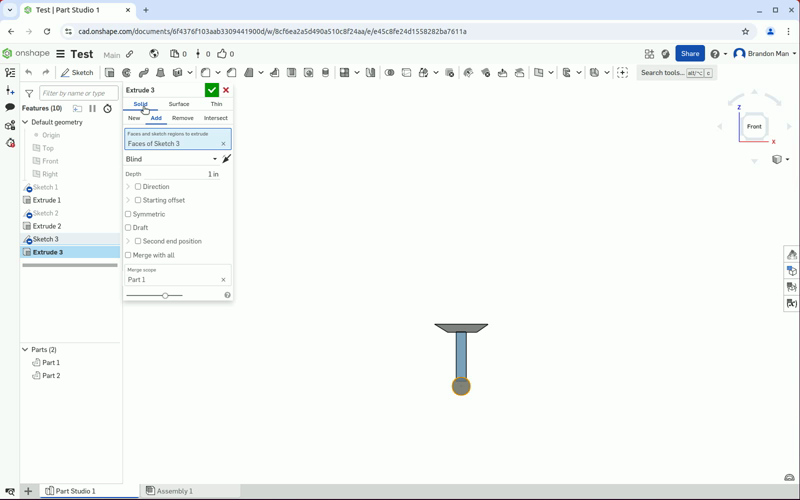
click(143, 106)
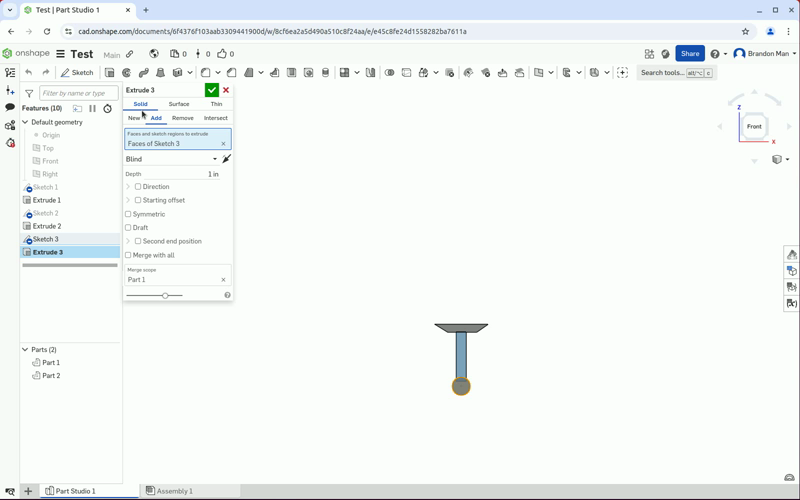
mouse_move(137, 120)
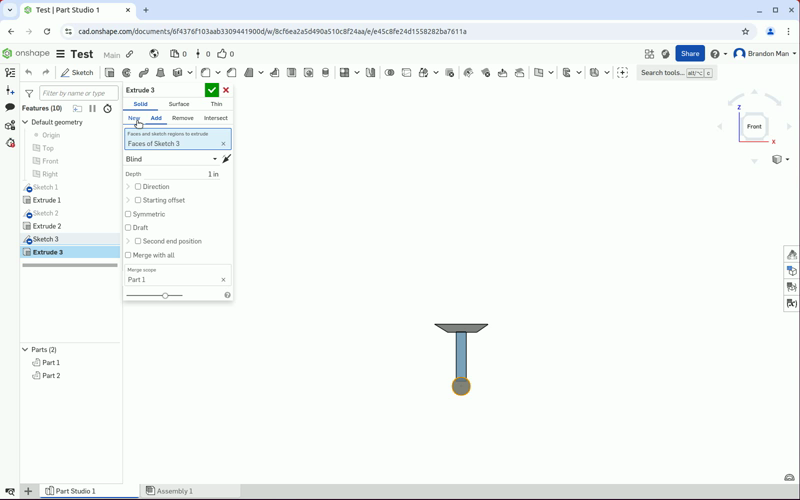
click(137, 120)
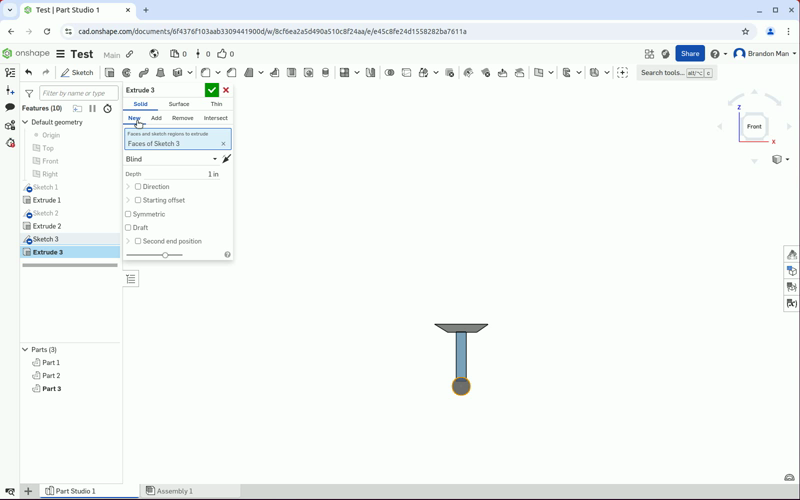
key(tab, 4)
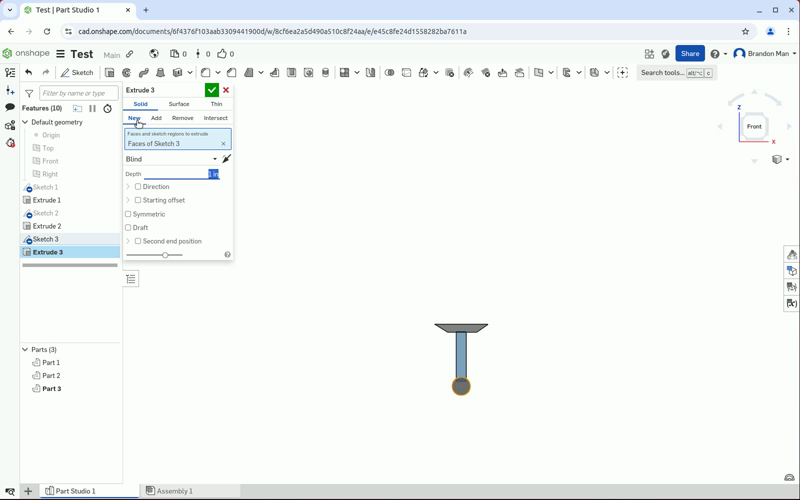
text(1.926)
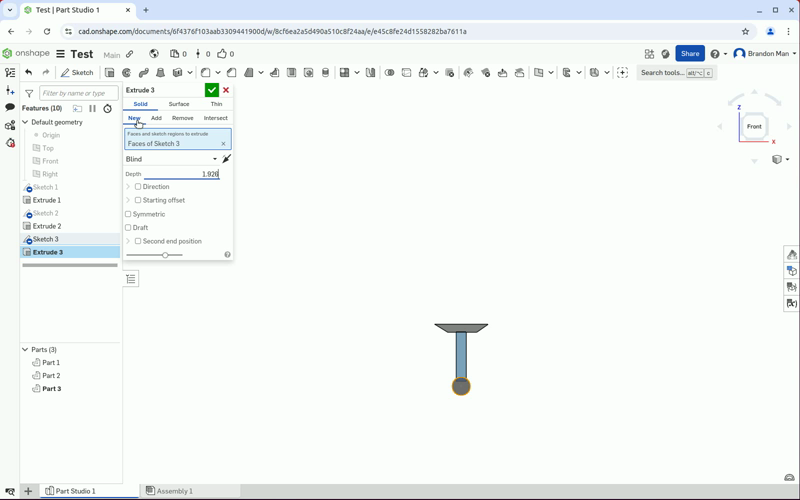
key(tab, 3)
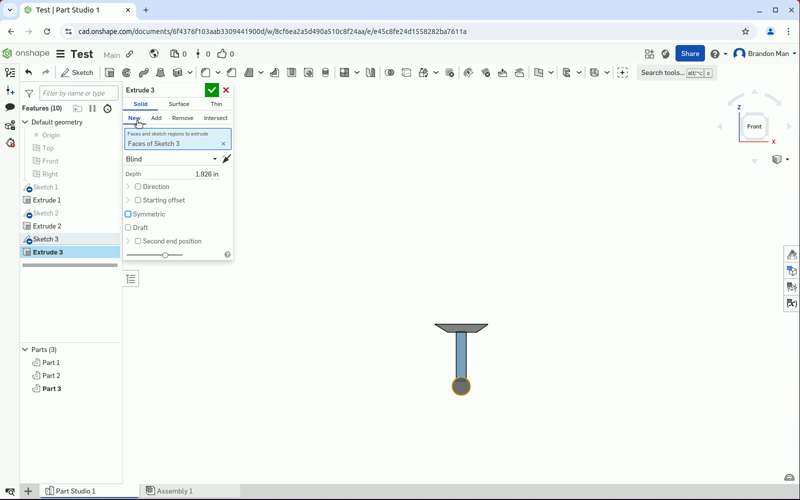
key(space)
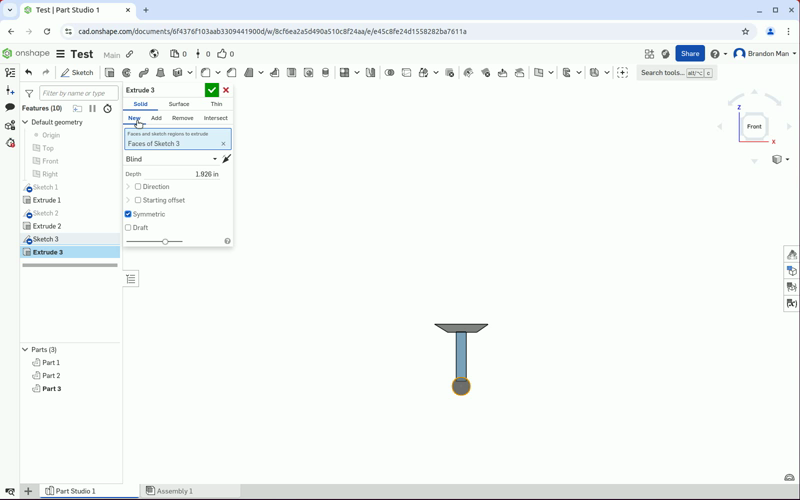
key(enter)
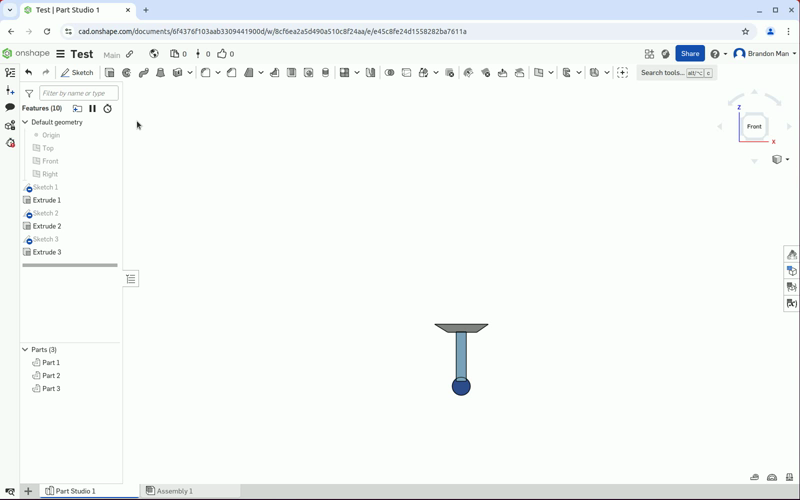
key(shift+h)
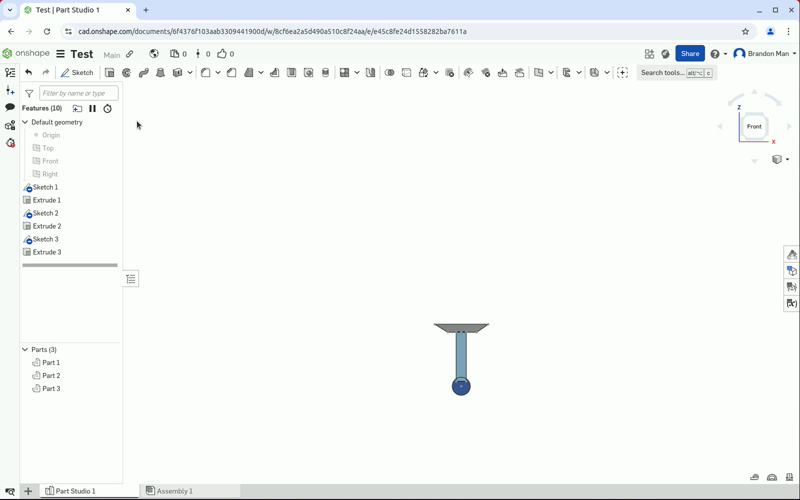
key(shift+h)
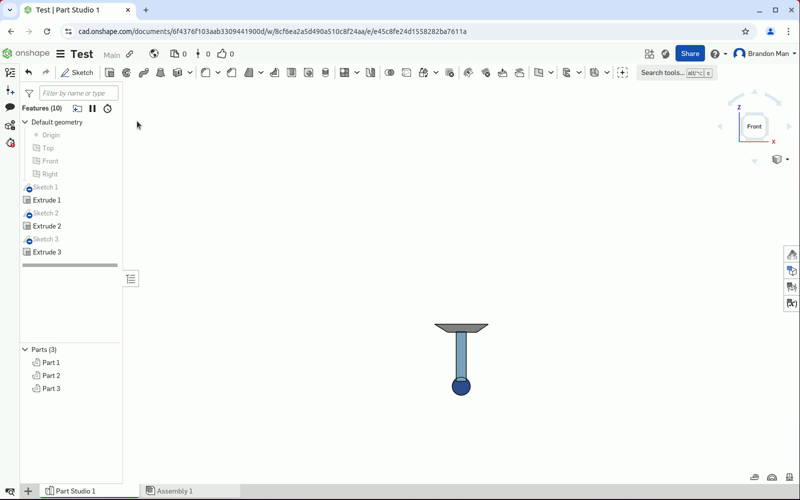
mouse_move(73, 189)
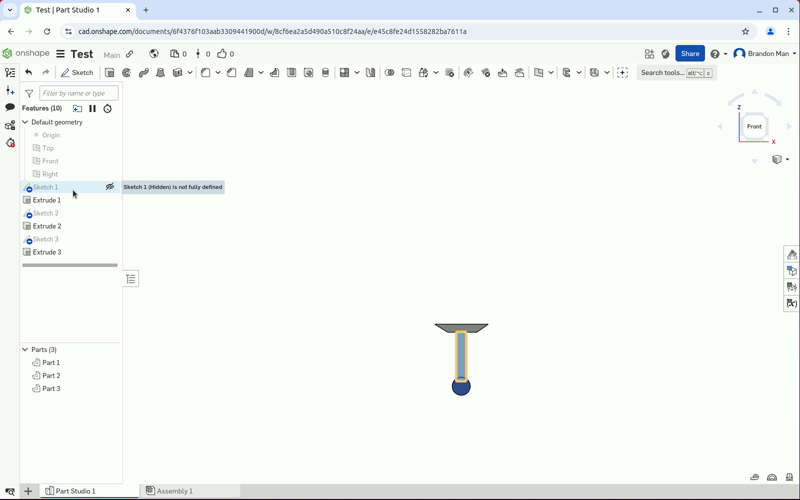
click(73, 189)
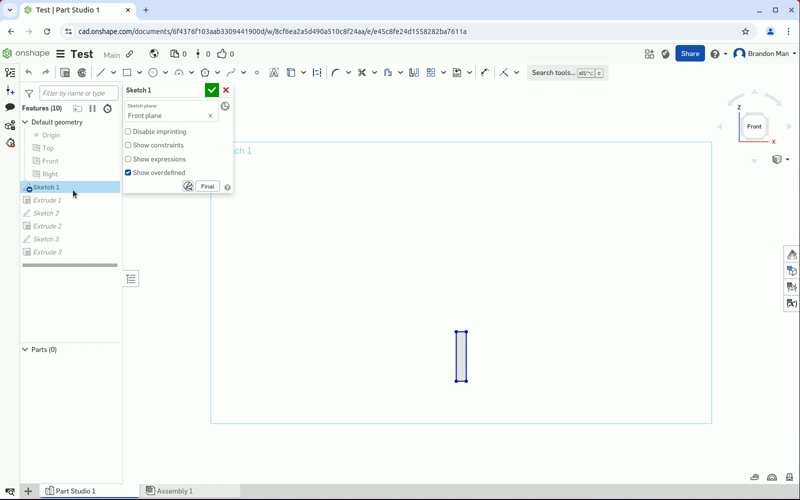
mouse_move(229, 92)
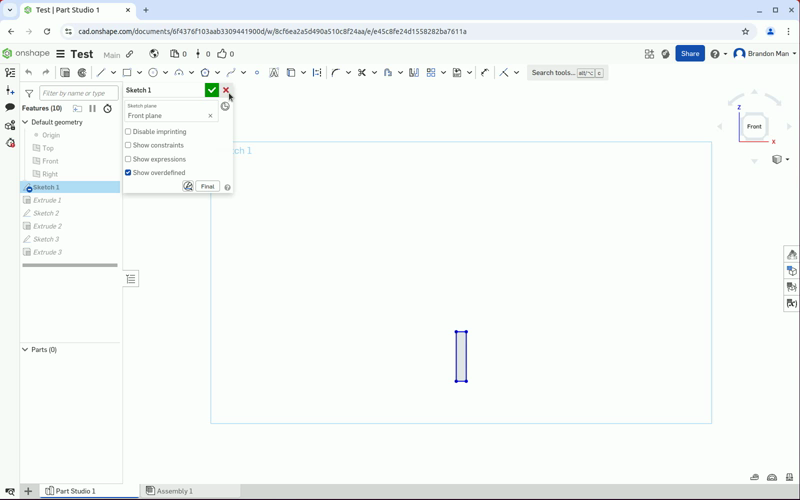
click(229, 92)
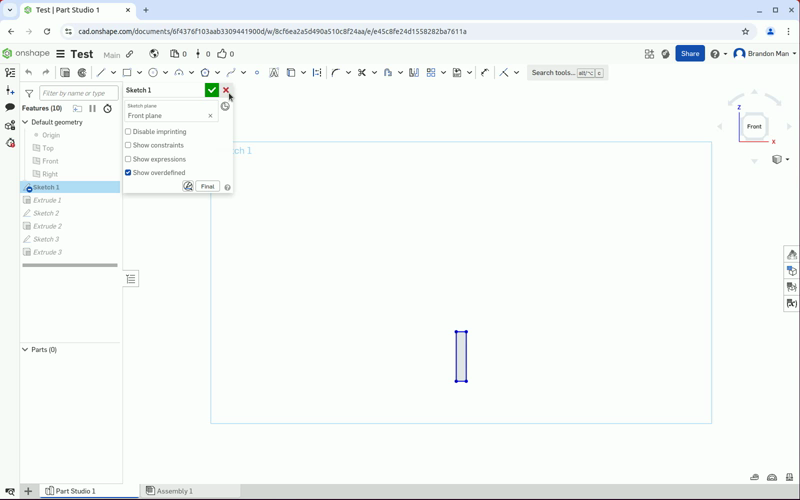
key(shift+s)
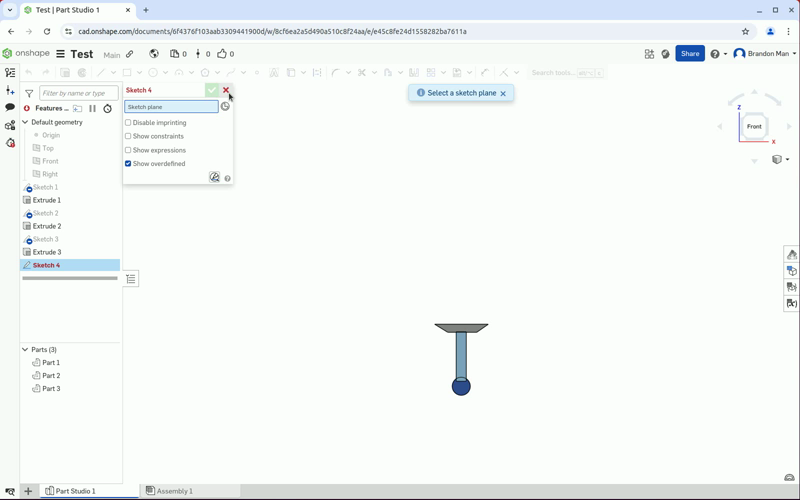
mouse_move(73, 163)
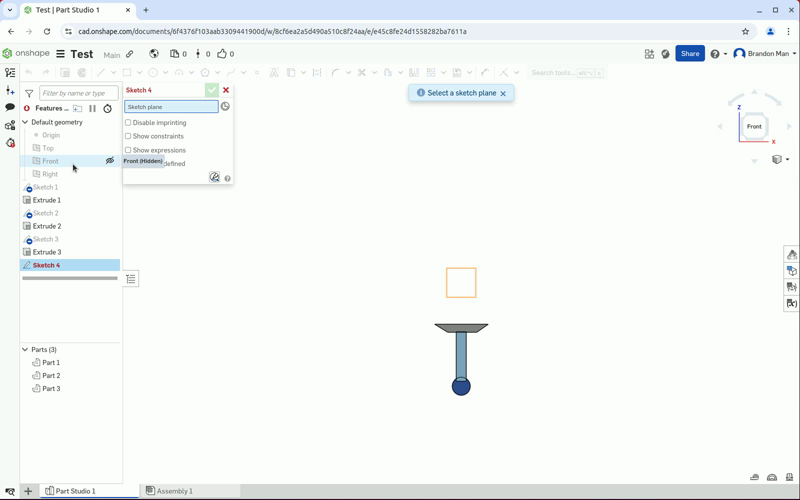
click(73, 163)
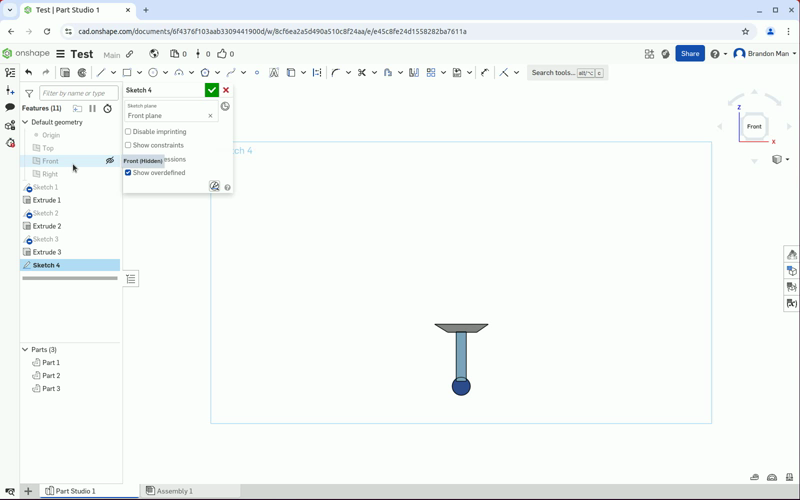
mouse_move(73, 352)
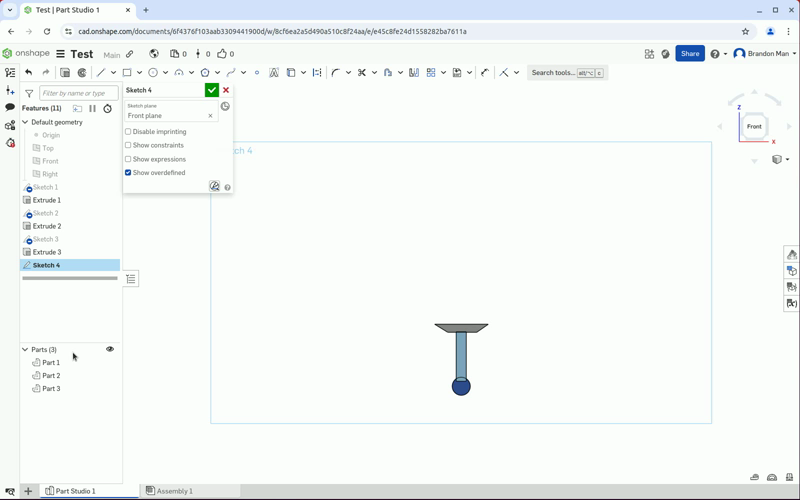
key(y)
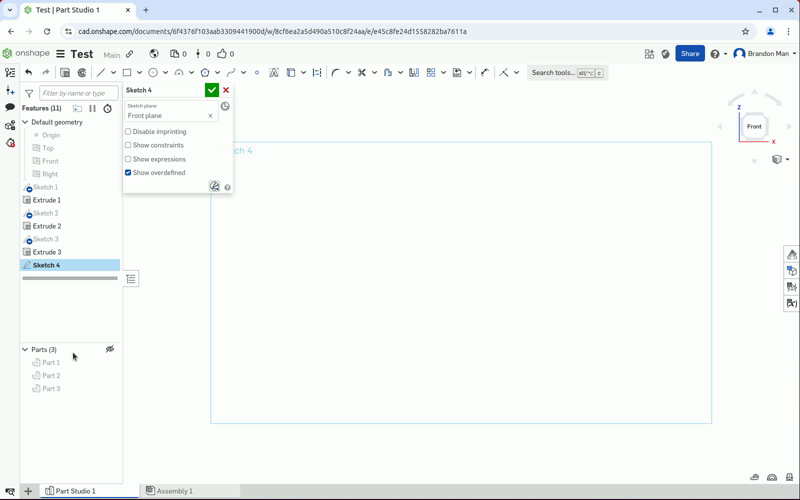
key(l)
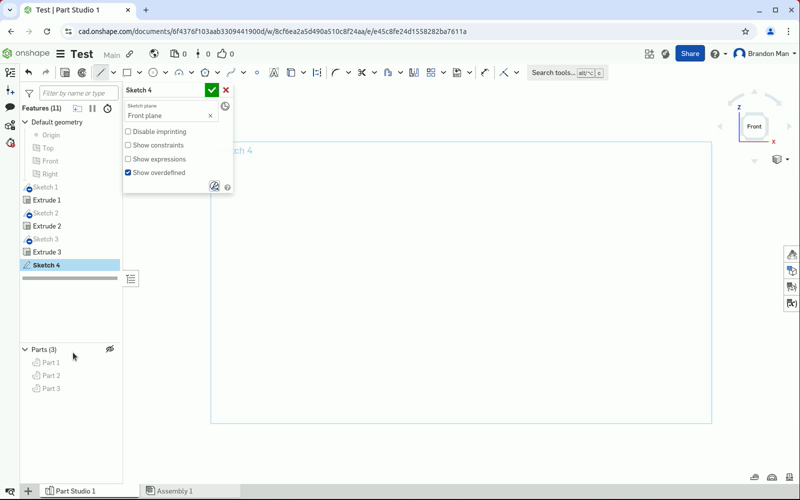
key_down(shift)
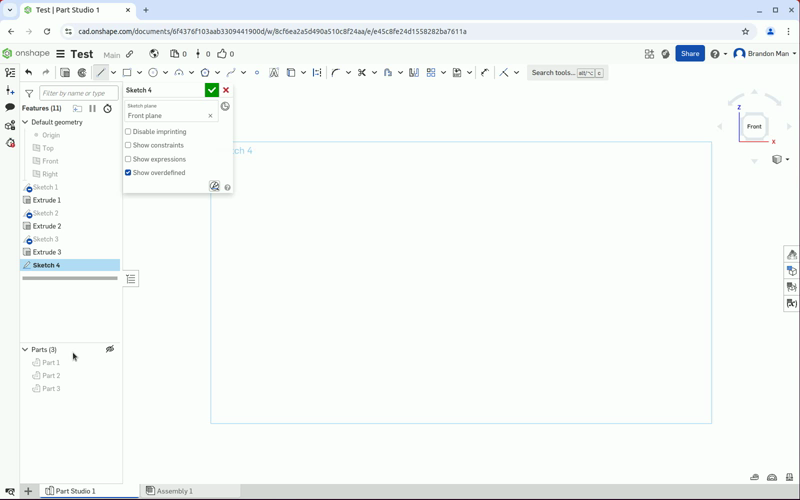
mouse_move(454, 324)
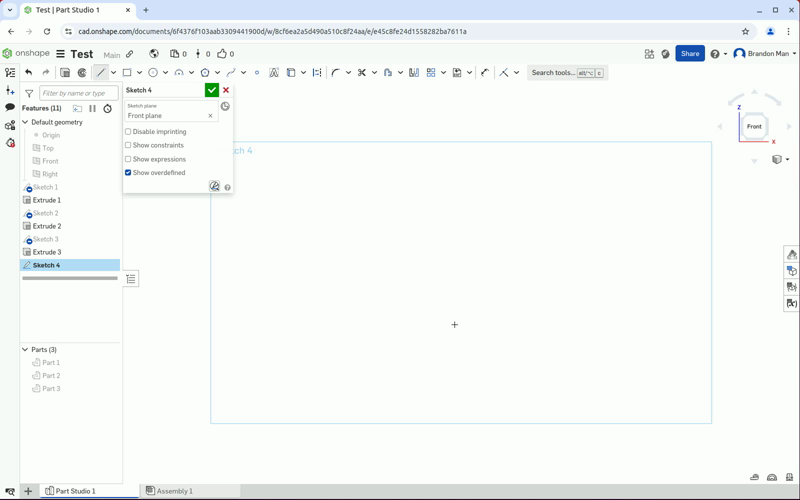
click(454, 324)
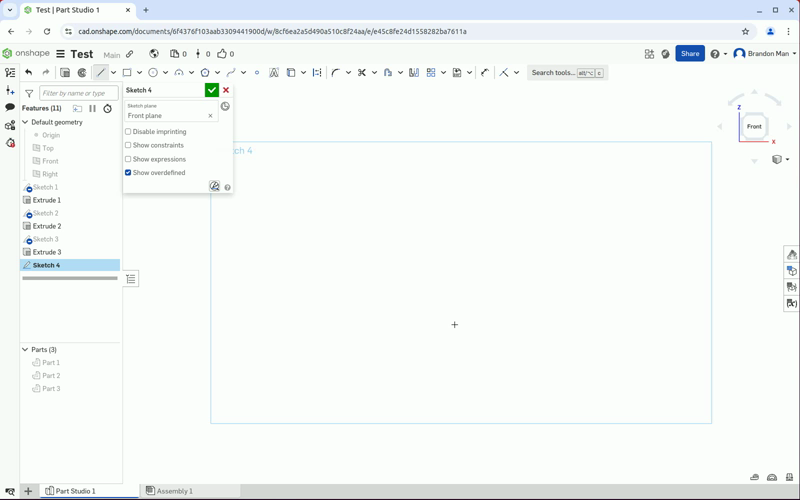
key_up(shift)
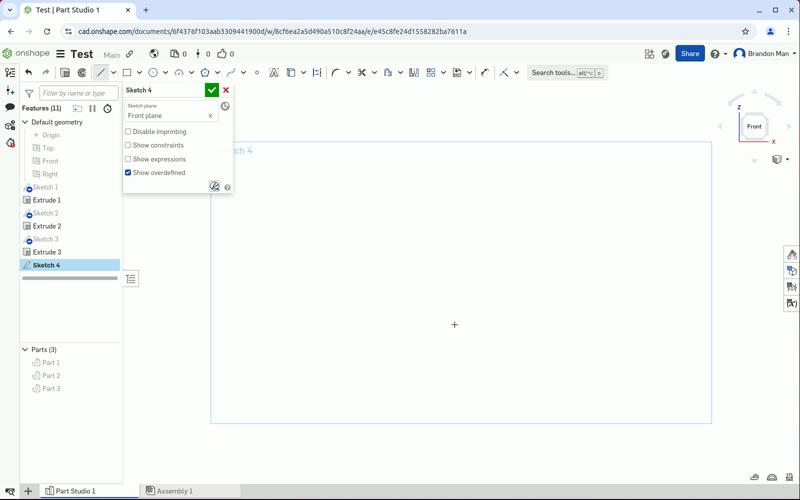
key_down(shift)
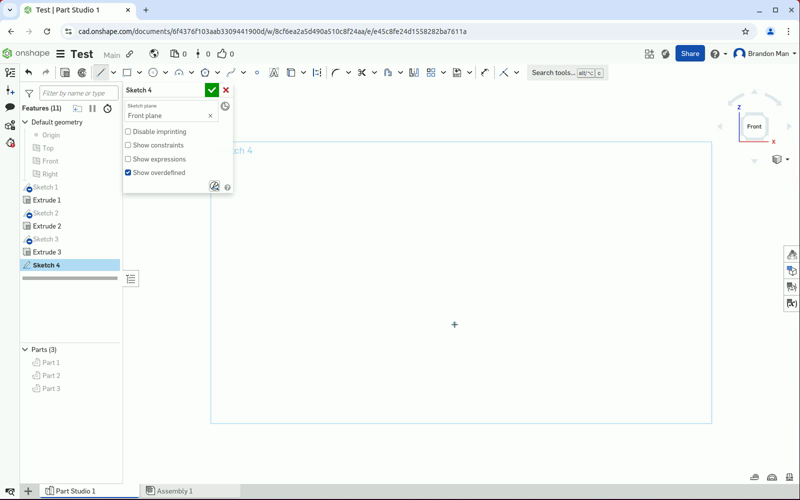
mouse_move(484, 324)
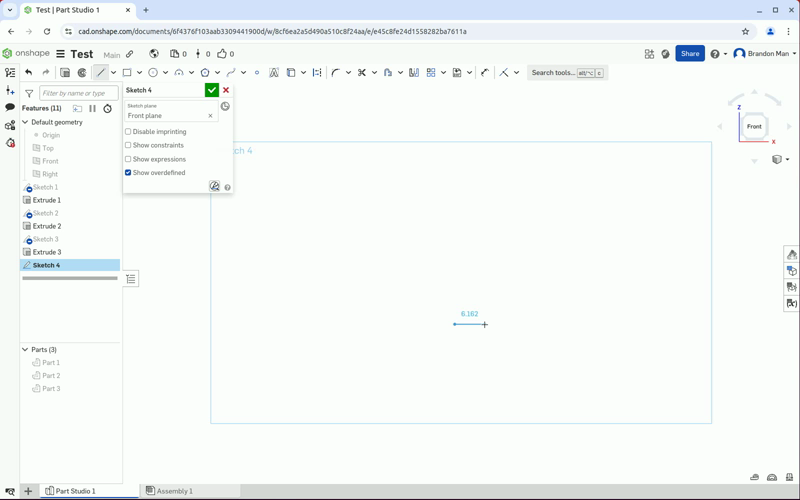
mouse_move(468, 324)
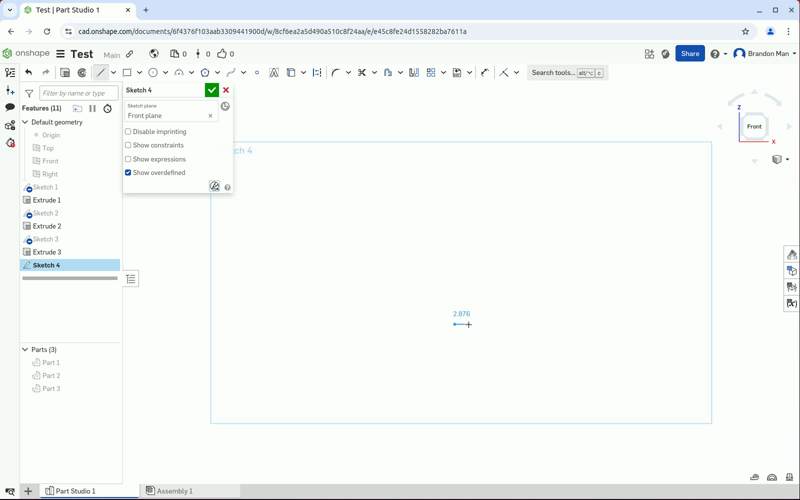
click(468, 324)
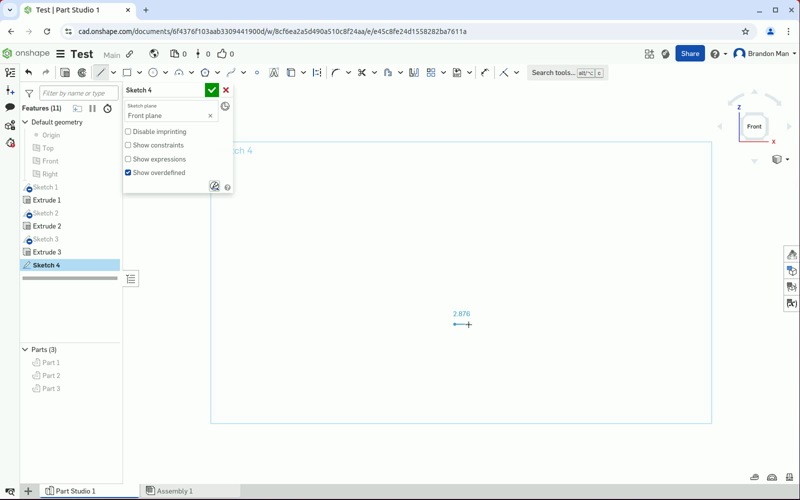
key_up(shift)
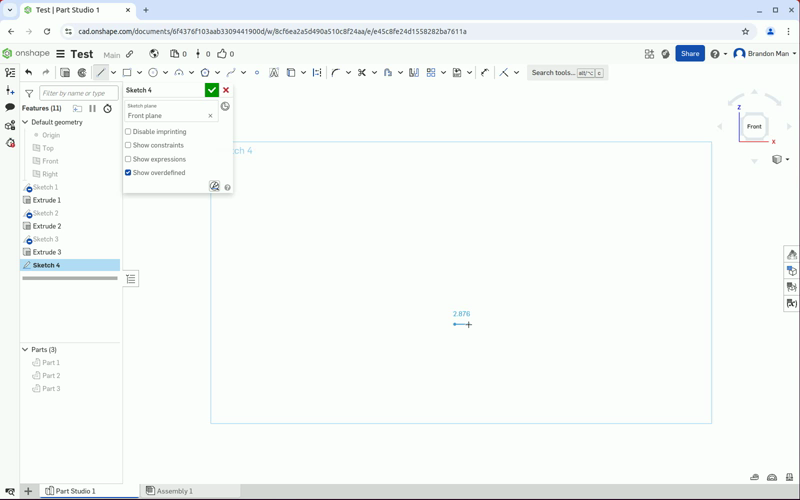
key_down(shift)
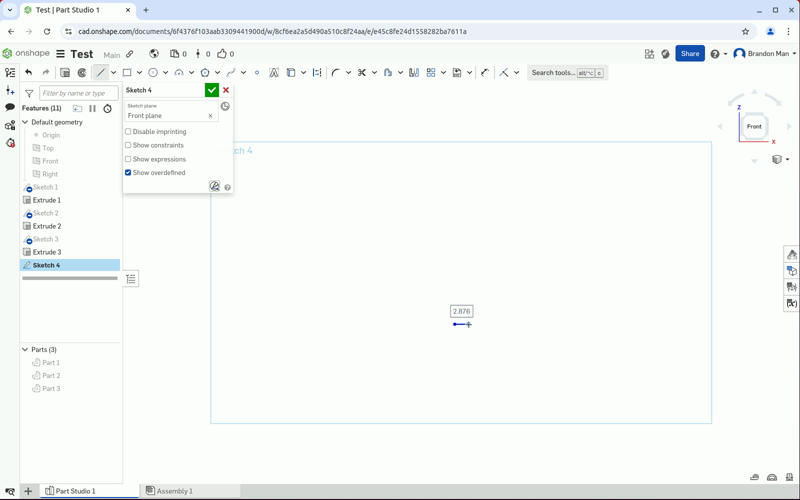
mouse_move(468, 238)
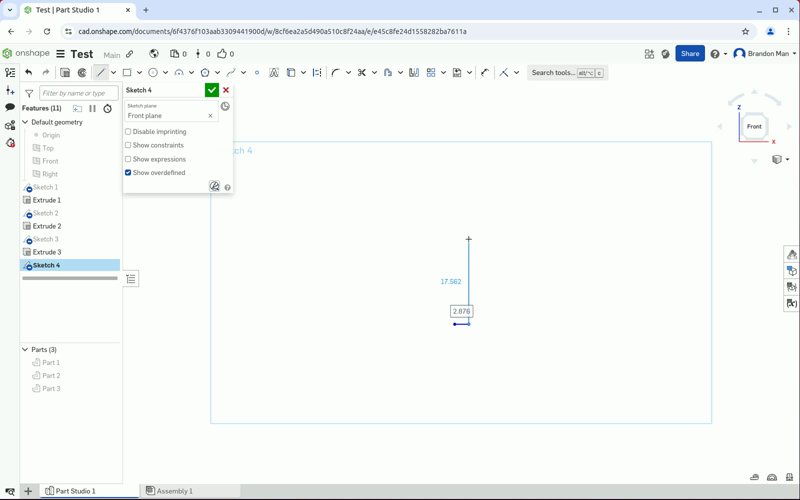
click(468, 238)
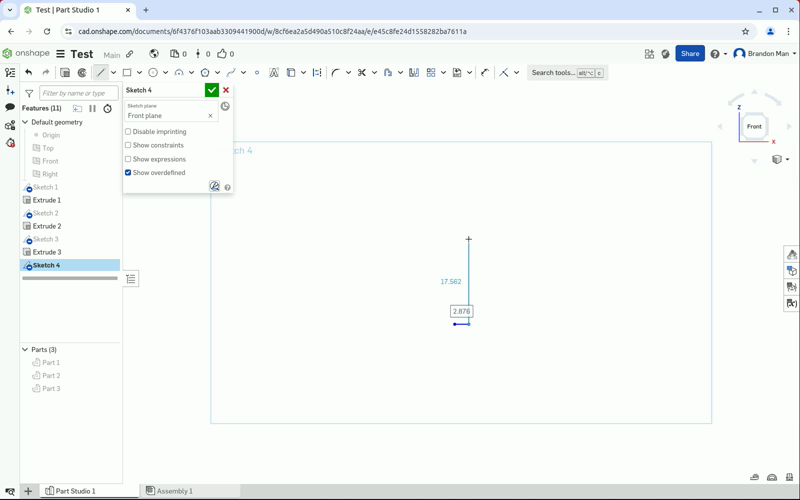
key_up(shift)
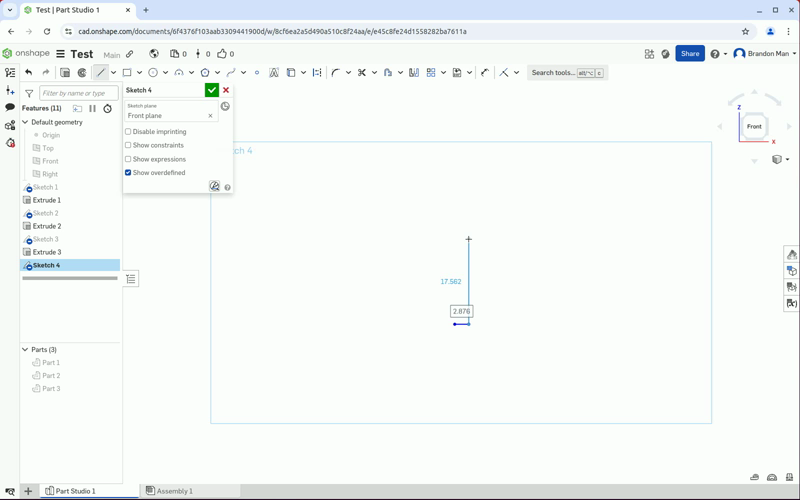
key_down(shift)
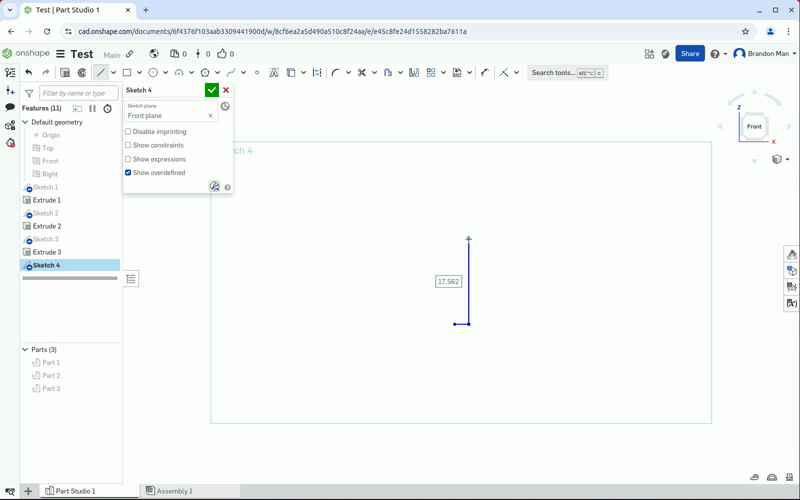
mouse_move(498, 238)
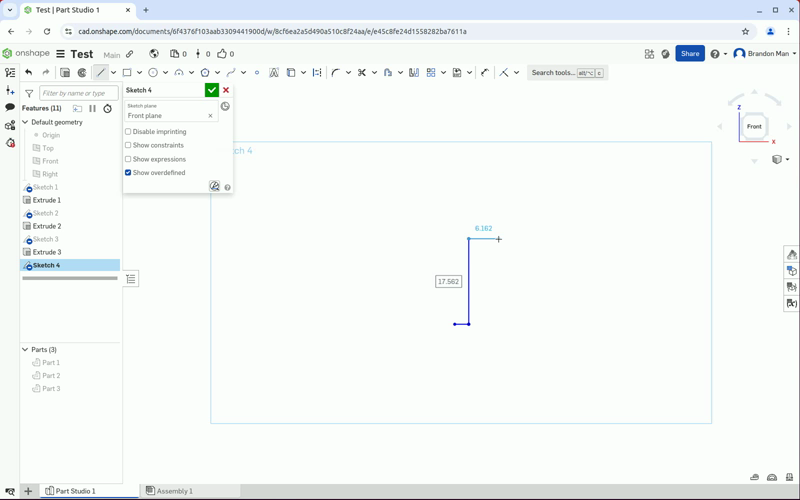
mouse_move(461, 204)
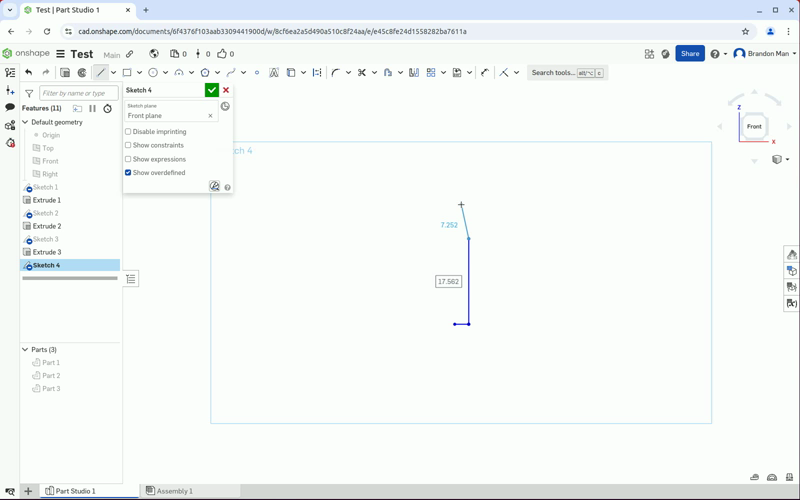
click(461, 204)
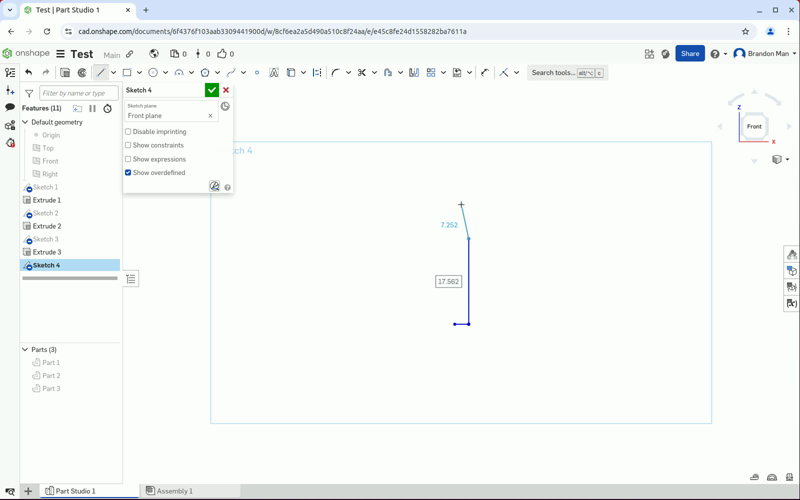
key_up(shift)
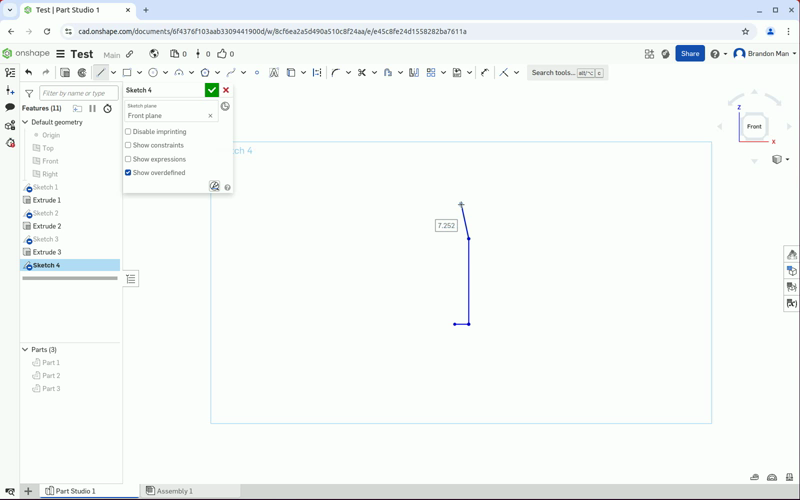
key_down(shift)
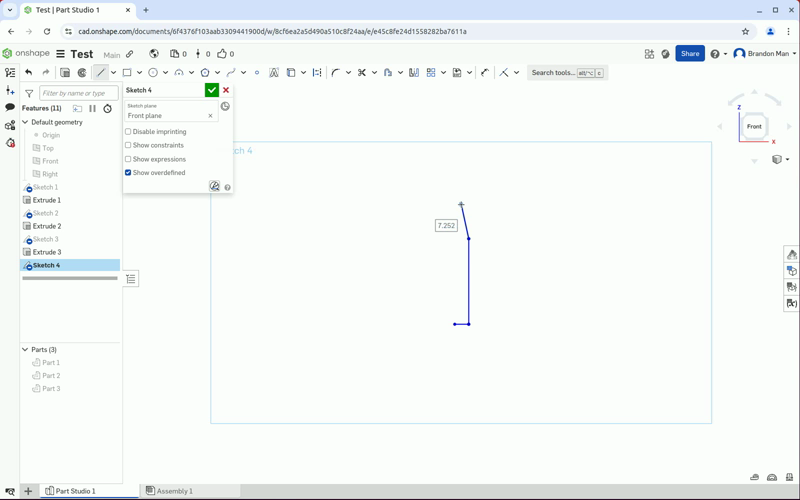
mouse_move(491, 204)
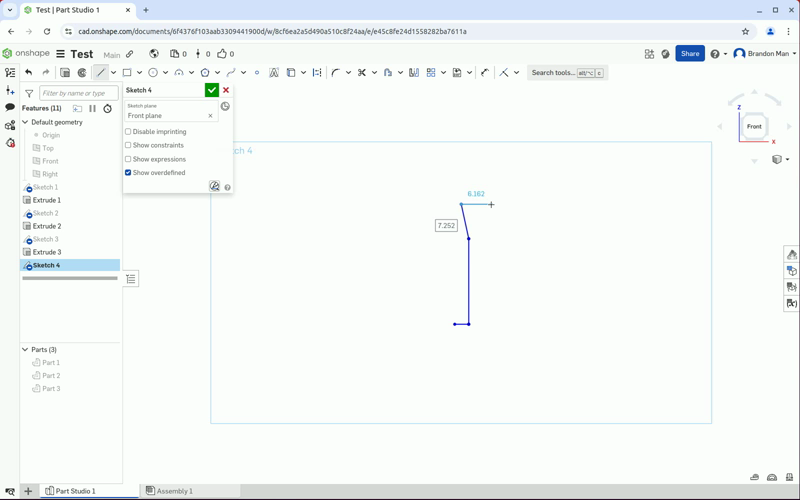
mouse_move(454, 238)
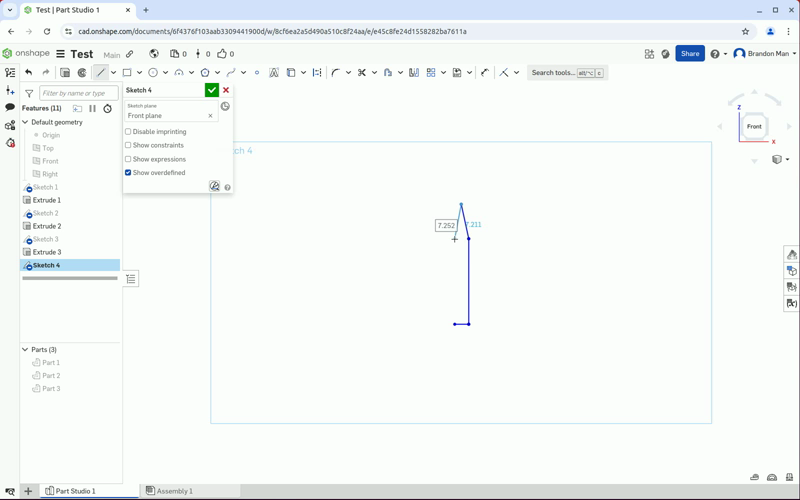
click(454, 238)
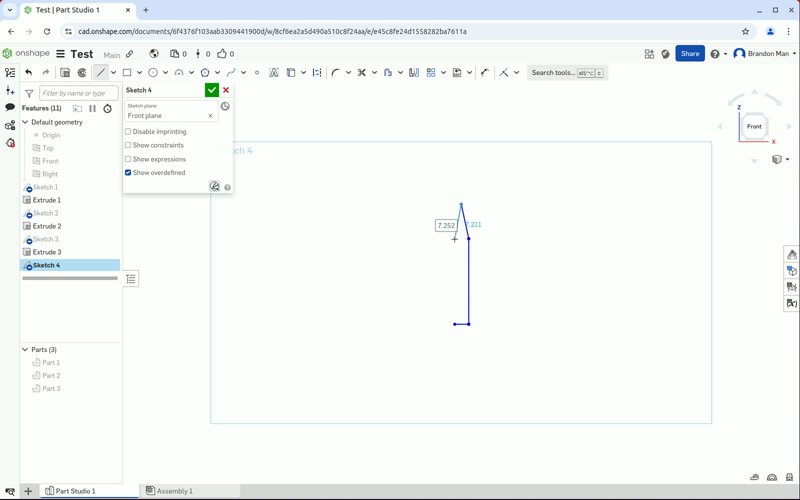
key_up(shift)
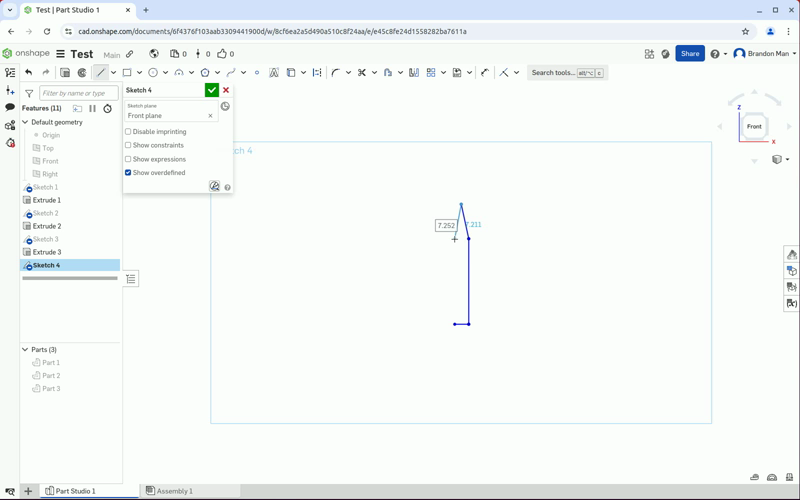
key_down(shift)
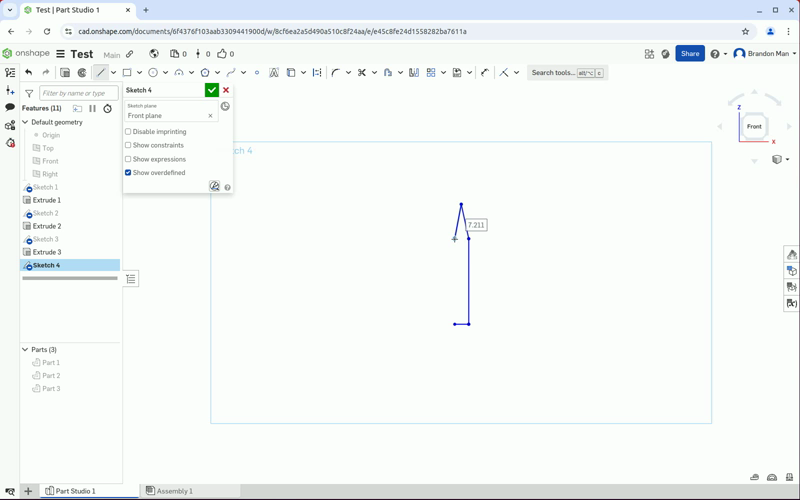
mouse_move(454, 324)
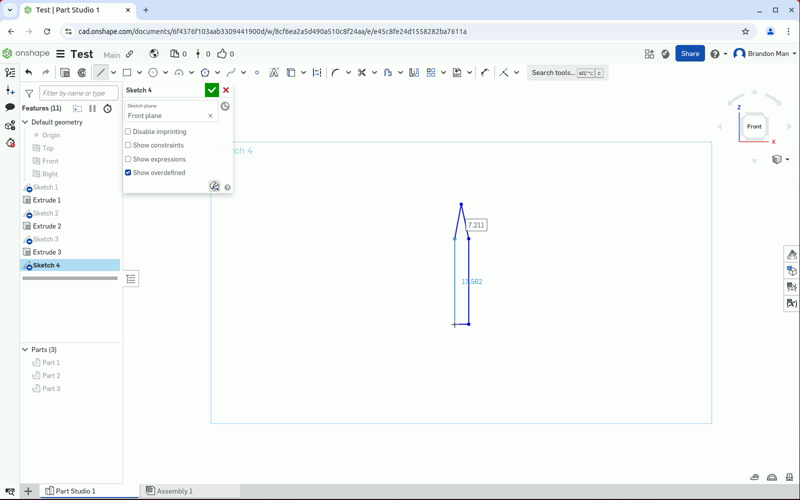
key_up(shift)
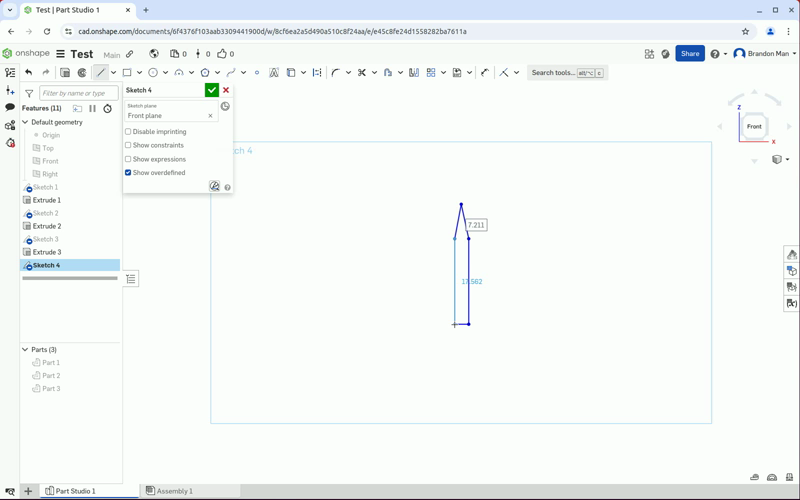
click(454, 324)
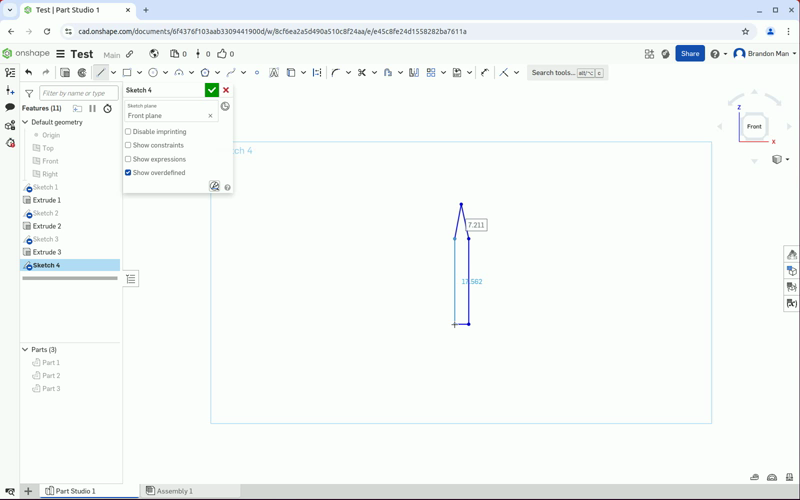
key(esc)
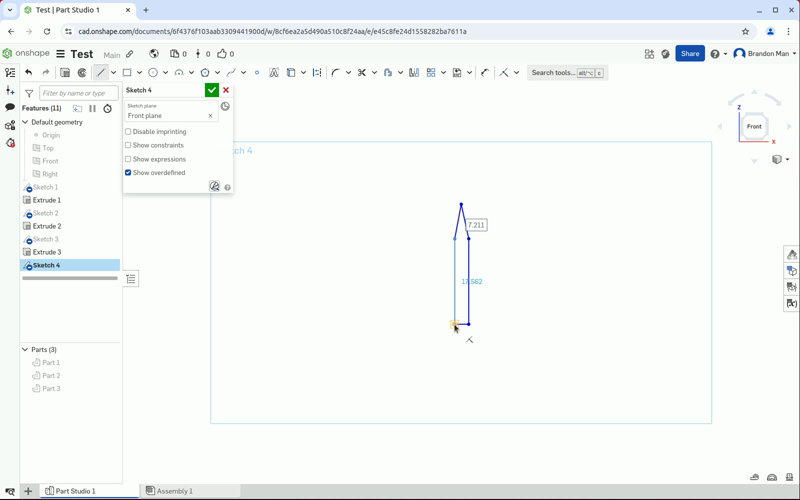
mouse_move(466, 276)
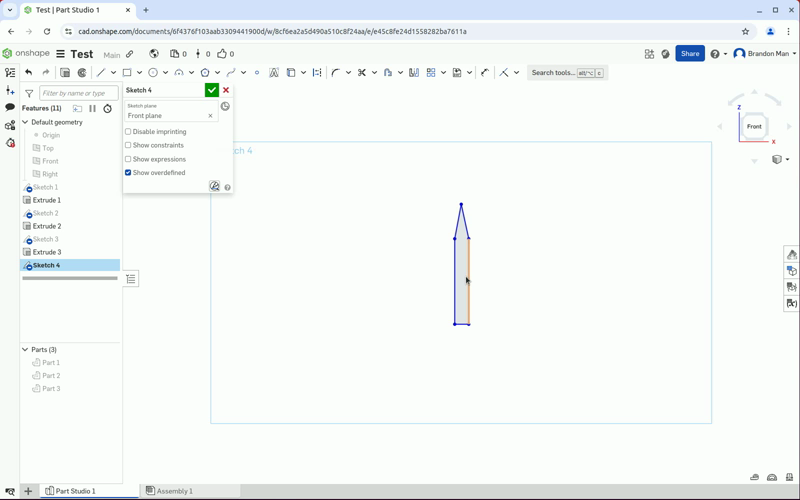
scroll(6)
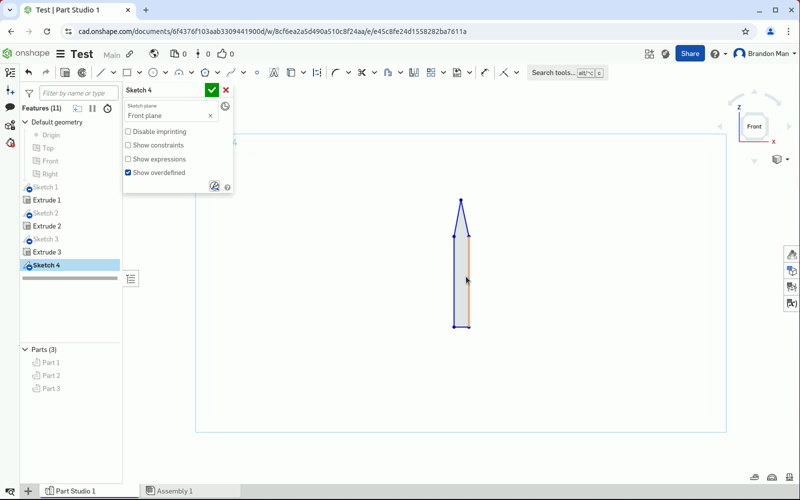
scroll(6)
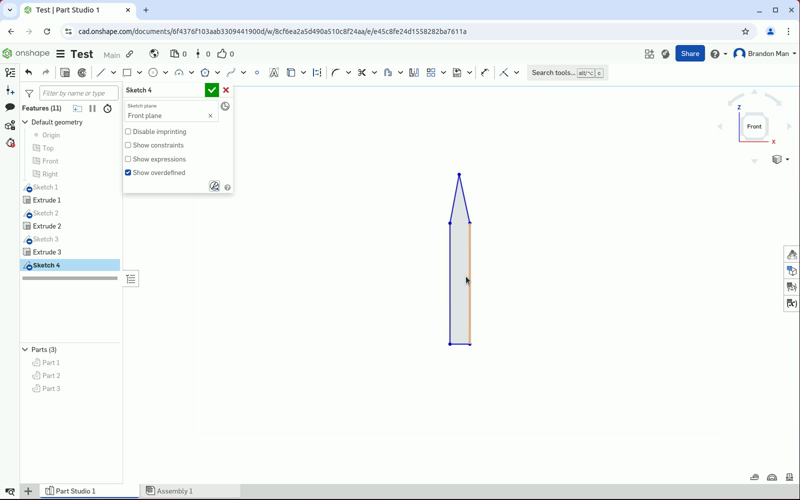
scroll(6)
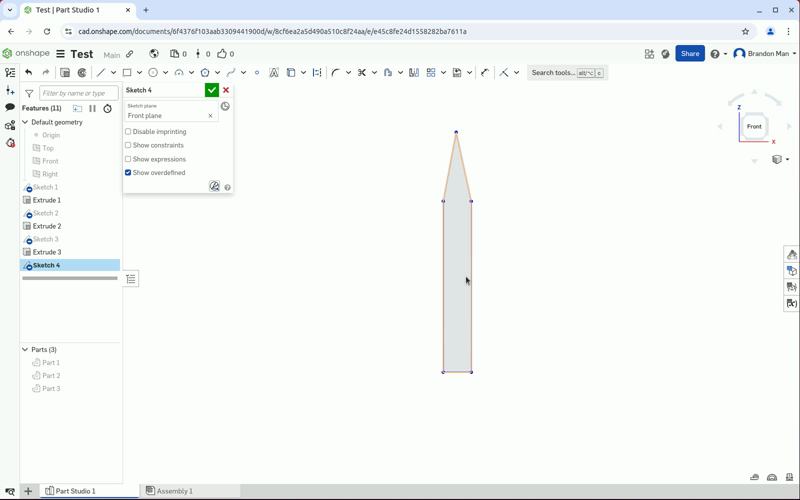
scroll(6)
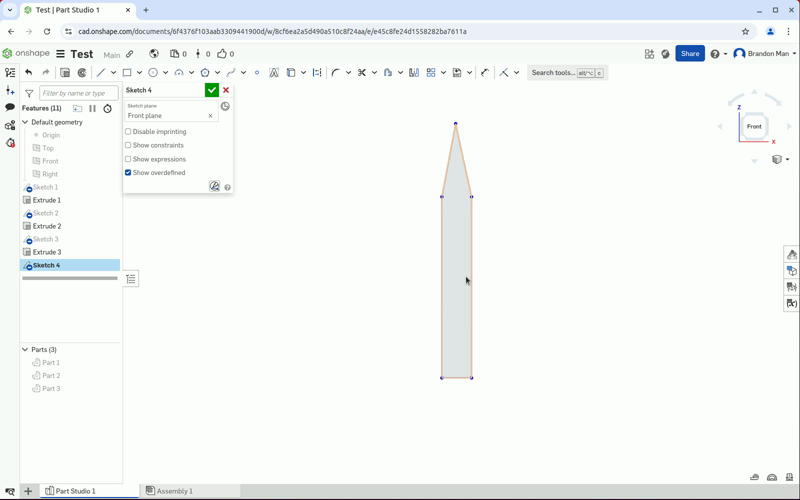
scroll(6)
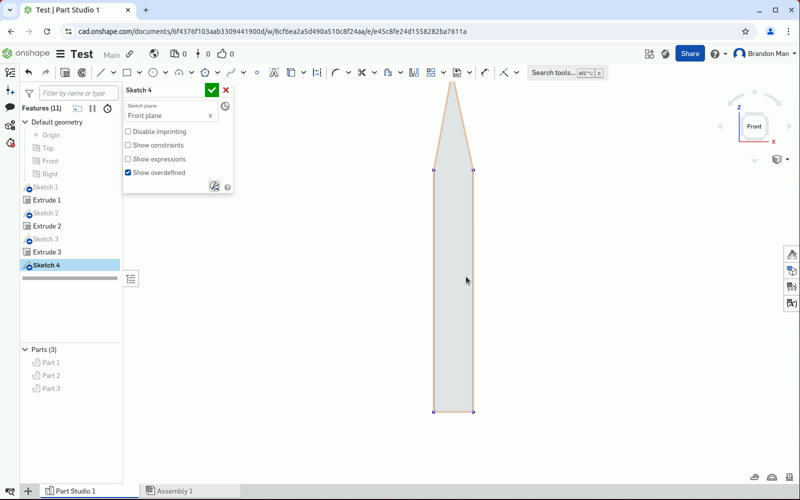
scroll(6)
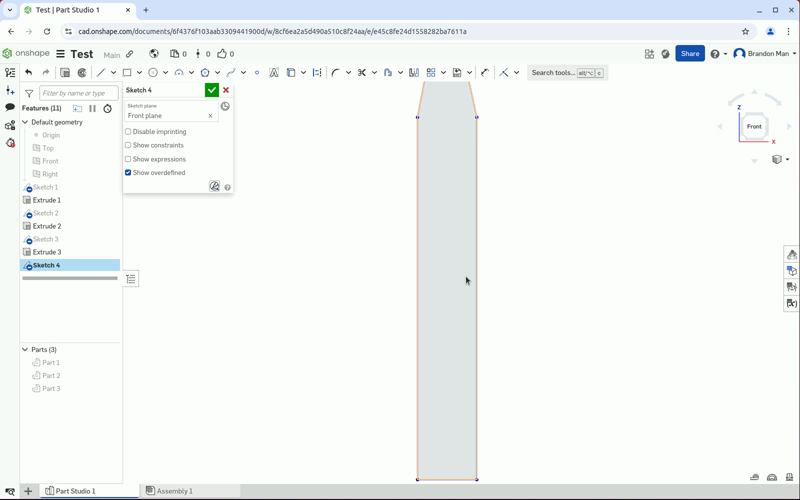
scroll(6)
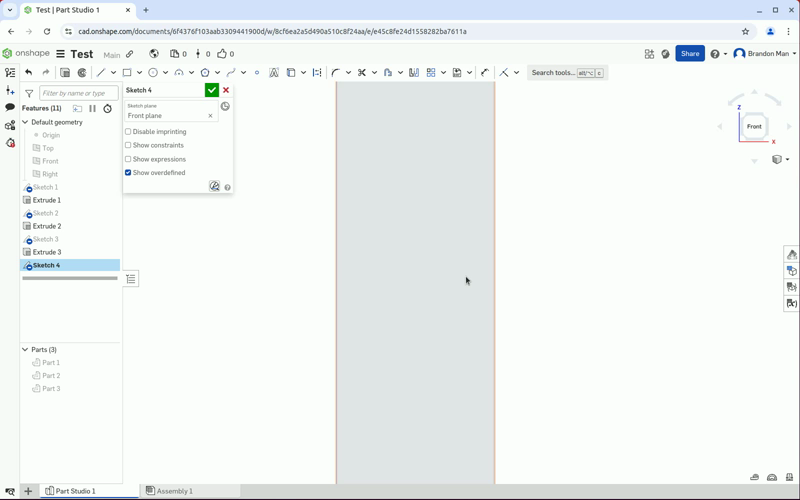
click(466, 276)
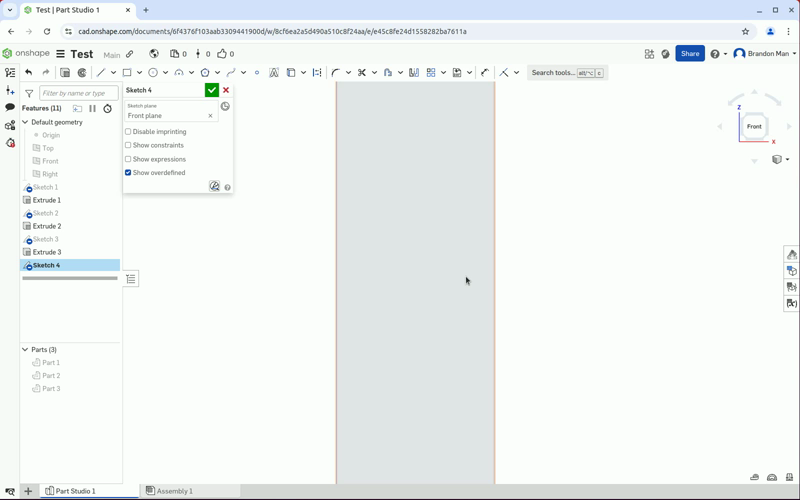
scroll(-6)
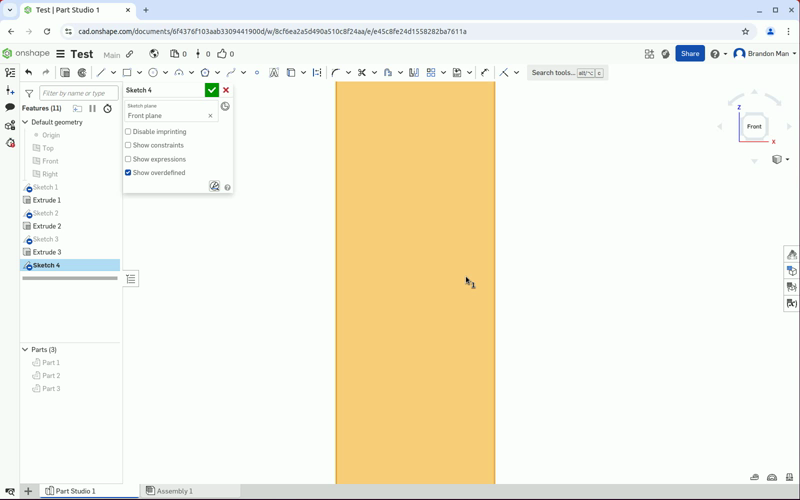
scroll(-6)
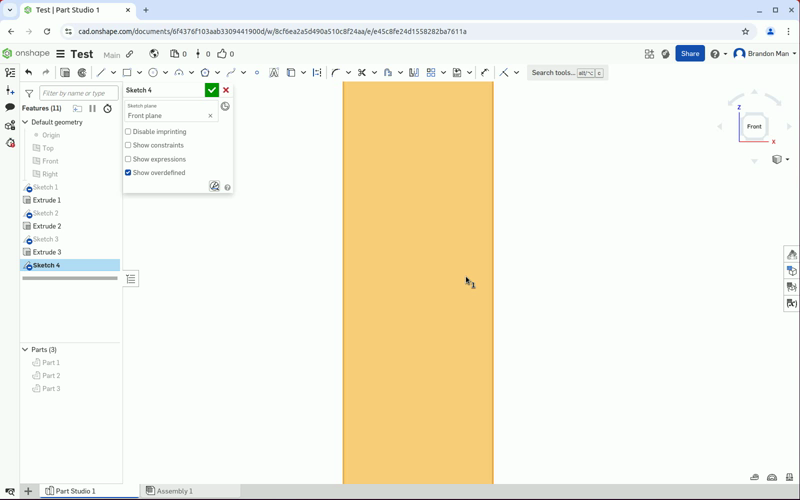
scroll(-6)
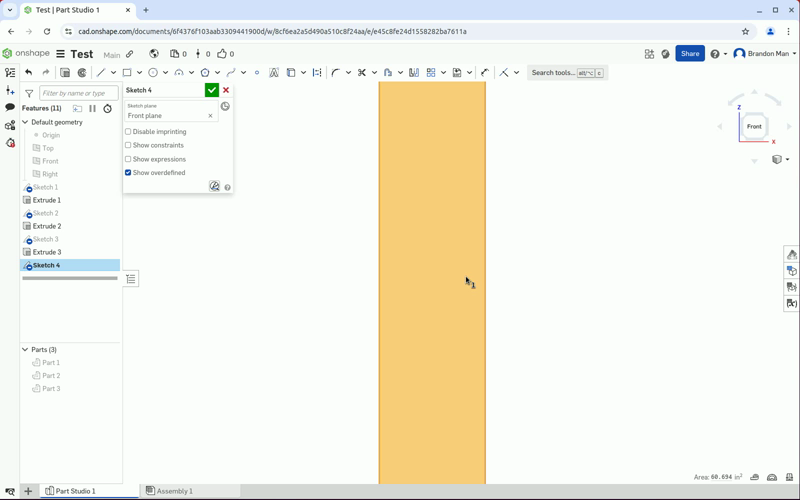
scroll(-6)
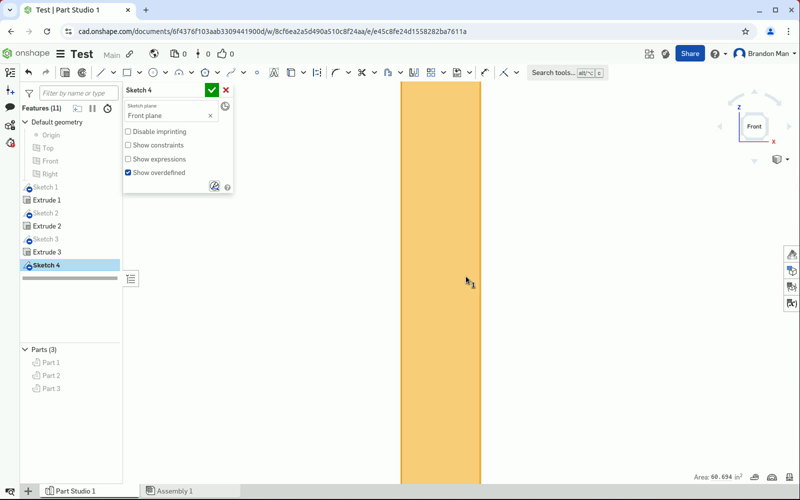
scroll(-6)
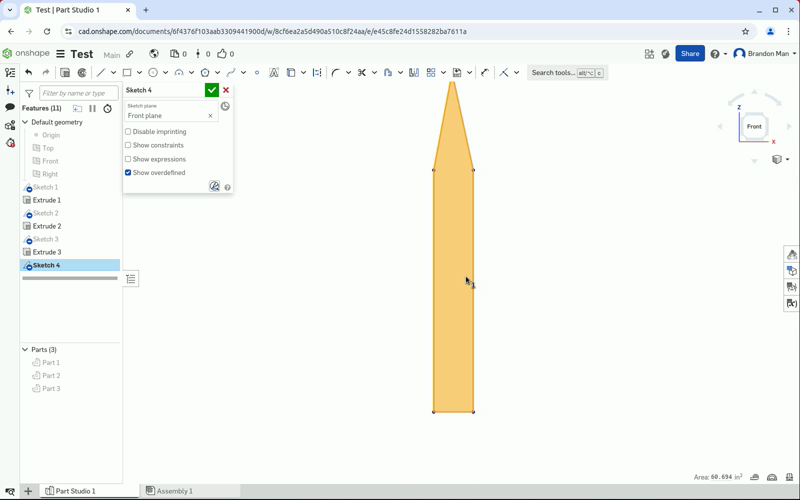
scroll(-6)
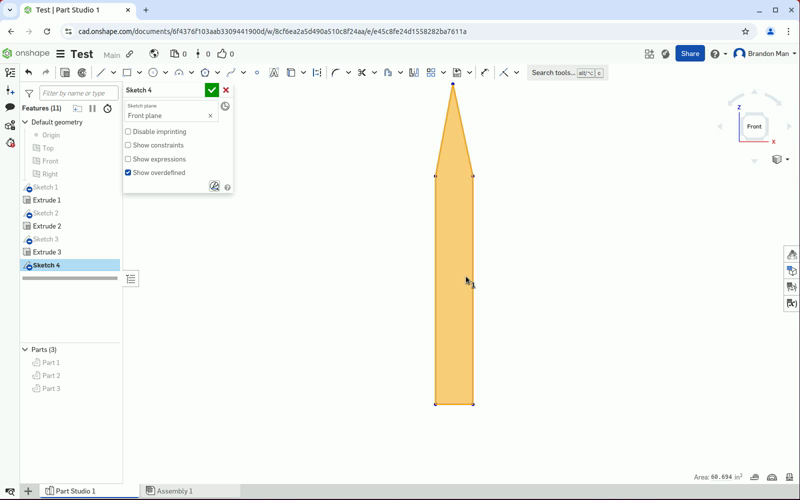
scroll(-6)
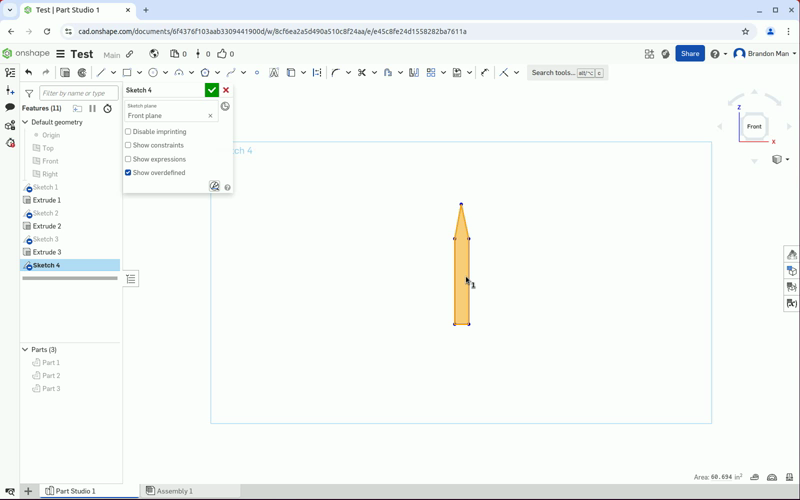
mouse_move(73, 352)
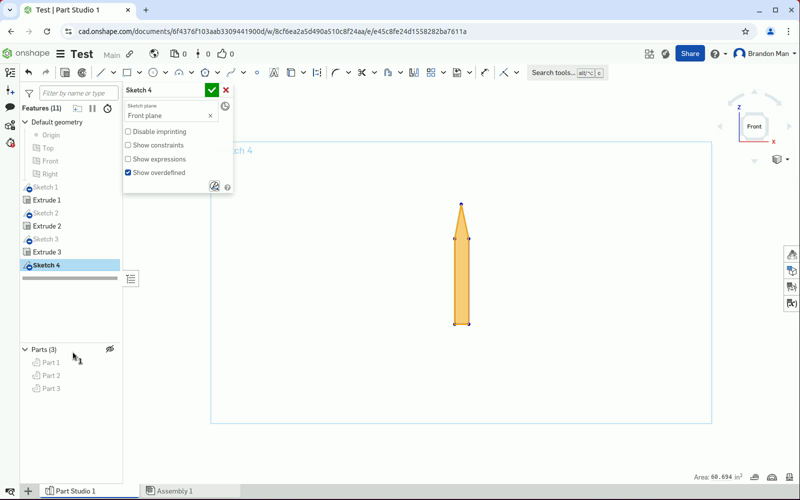
key(shift+y)
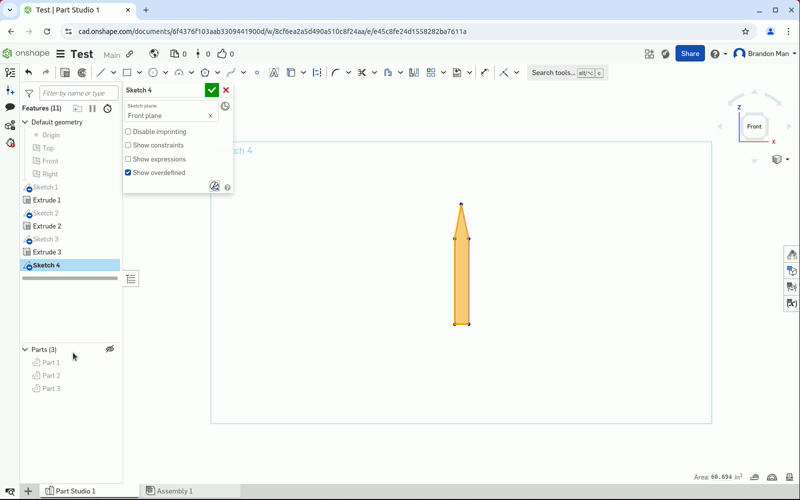
key(shift+e)
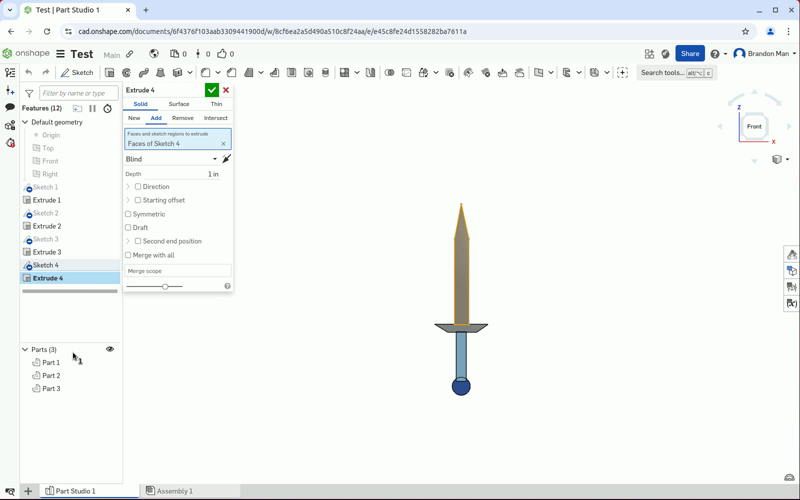
mouse_move(143, 106)
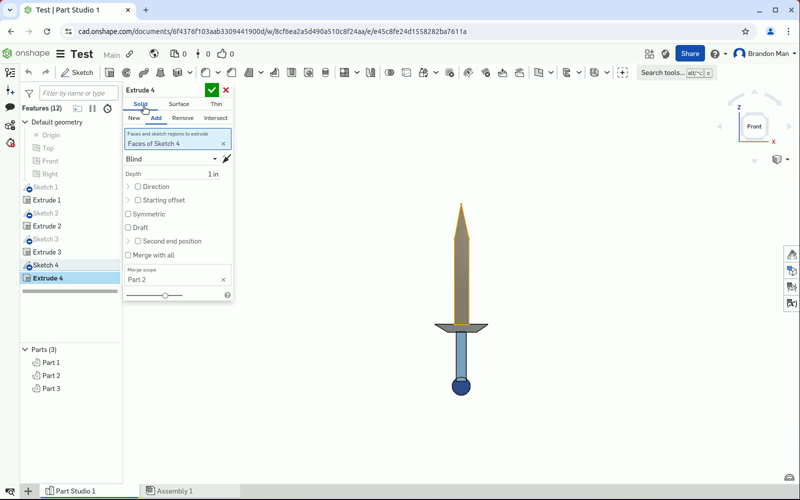
click(143, 106)
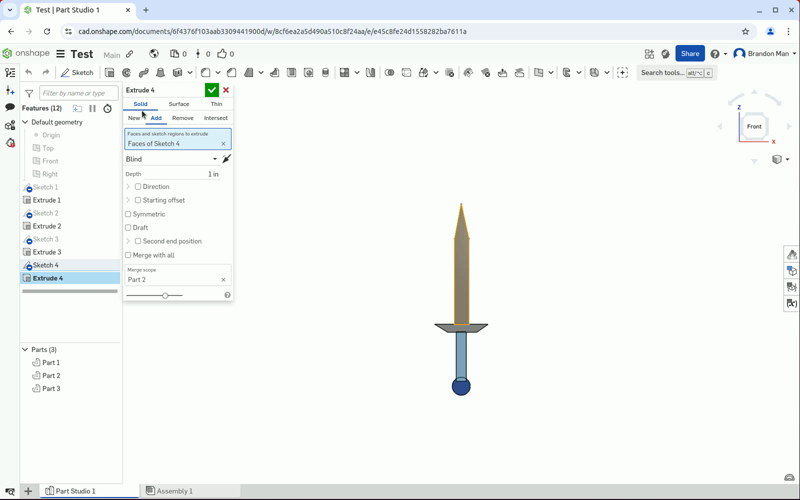
mouse_move(137, 120)
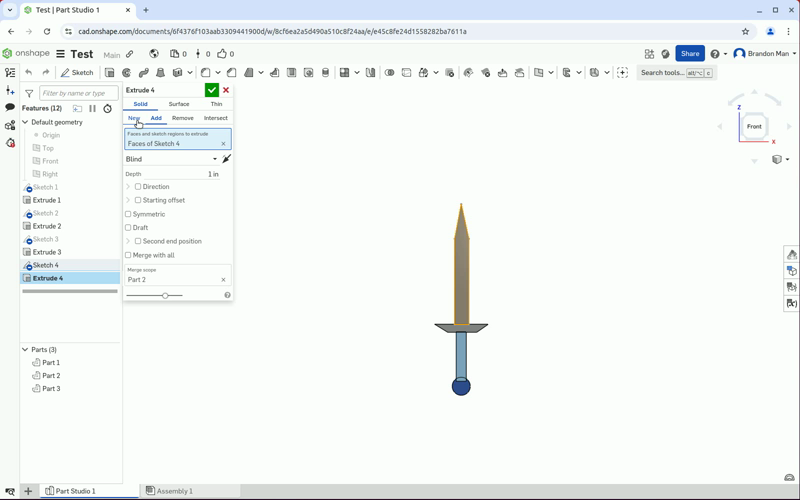
click(137, 120)
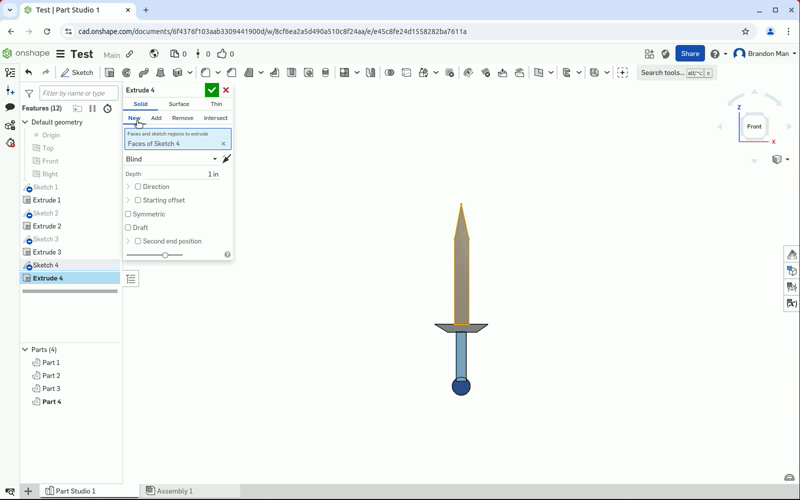
key(tab, 4)
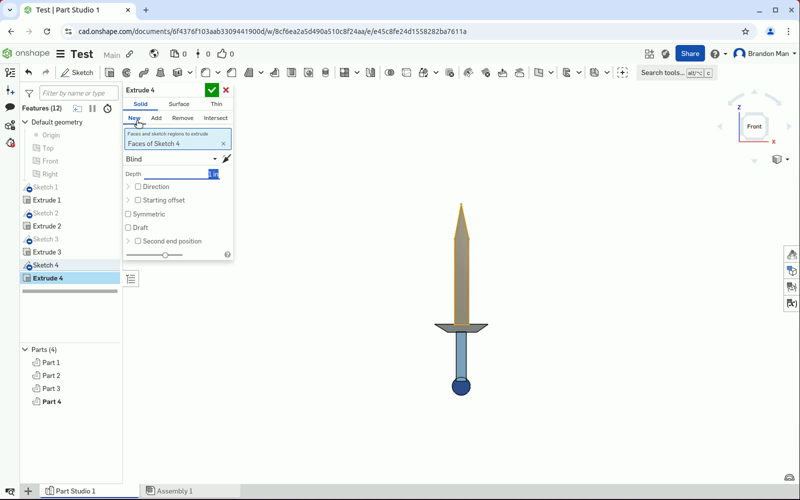
text(0.962)
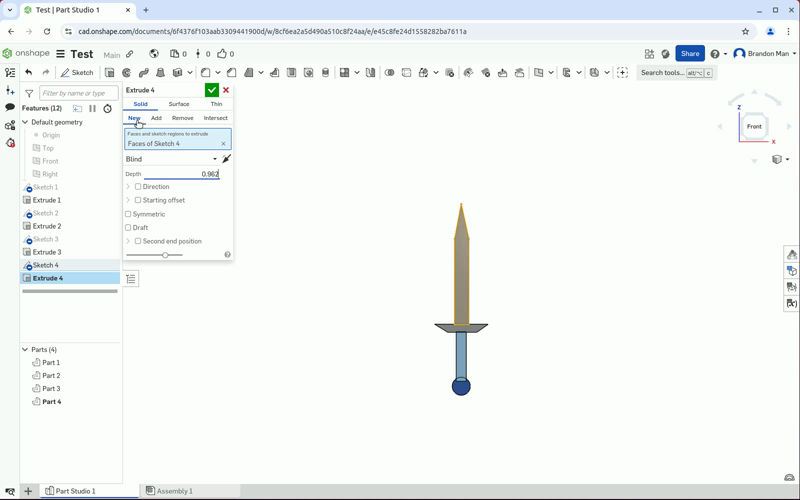
key(tab, 3)
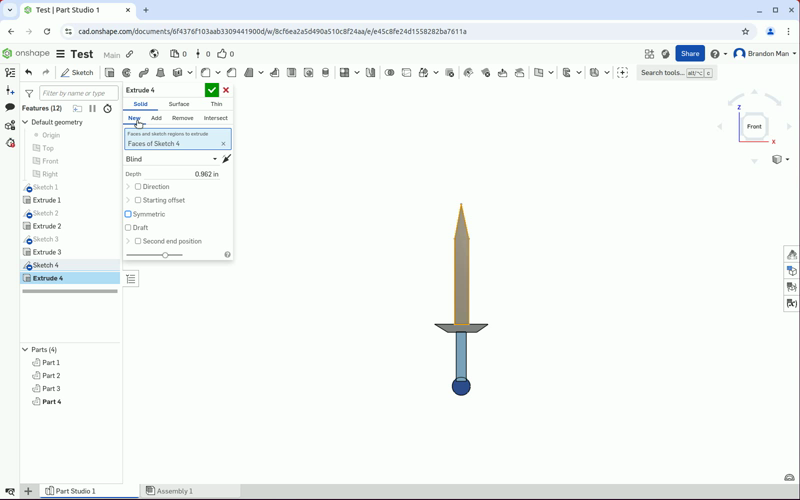
key(space)
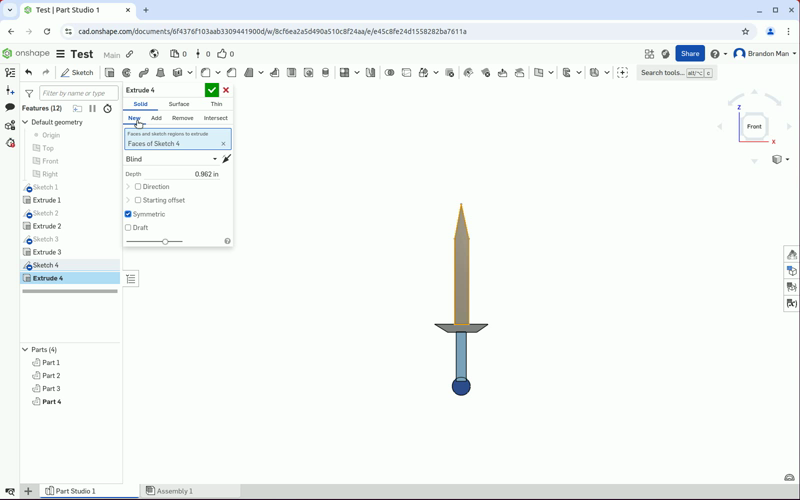
key(enter)
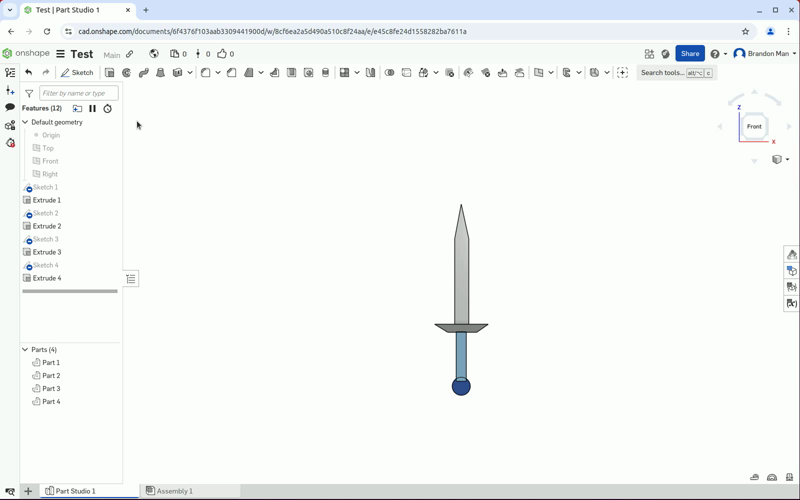
key(shift+h)
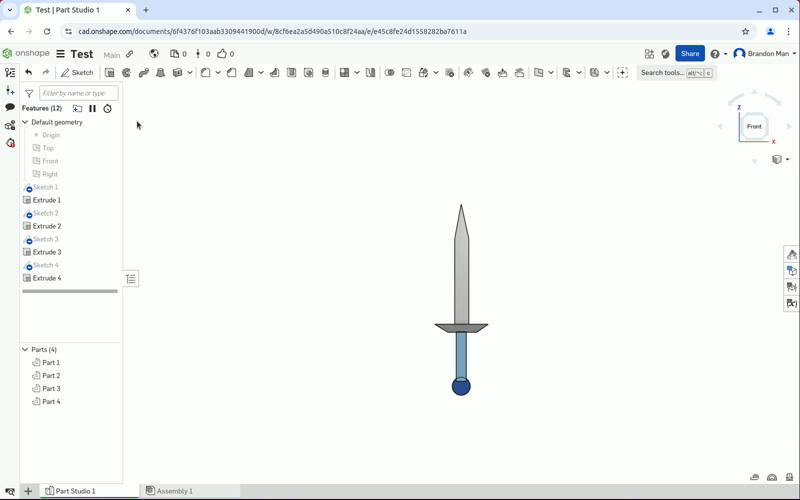
key(shift+h)
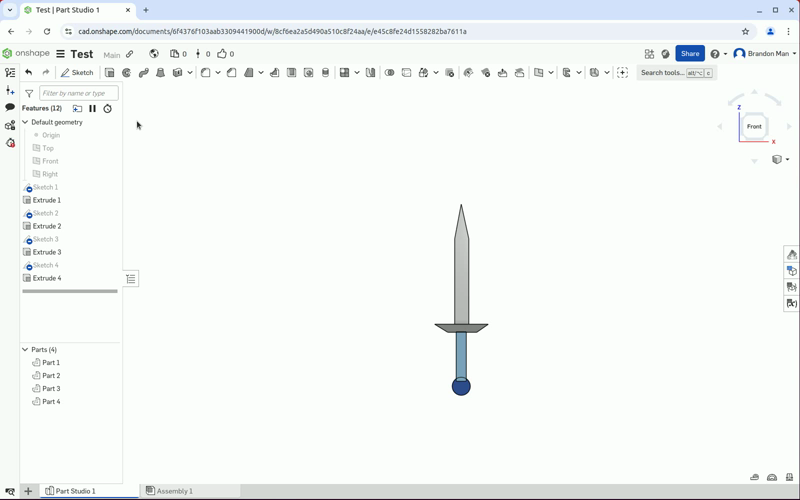
mouse_move(73, 189)
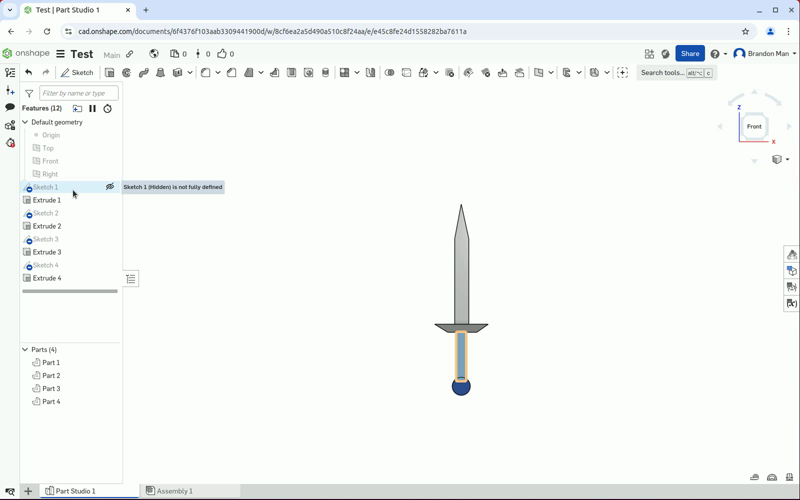
click(73, 189)
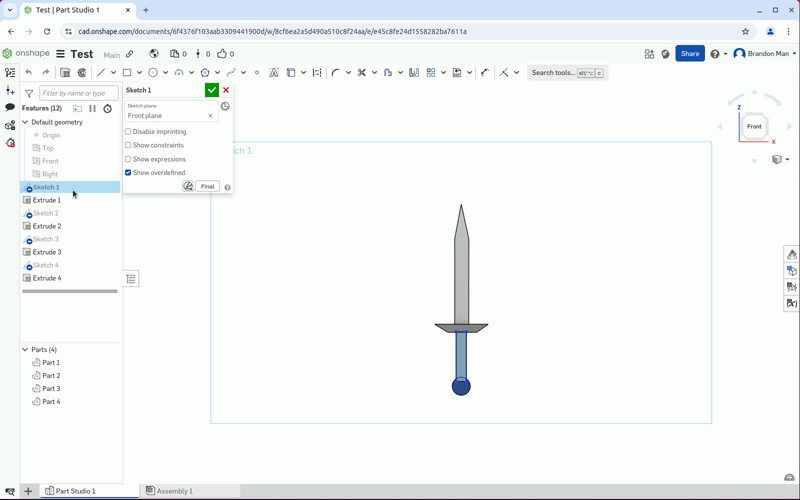
mouse_move(229, 92)
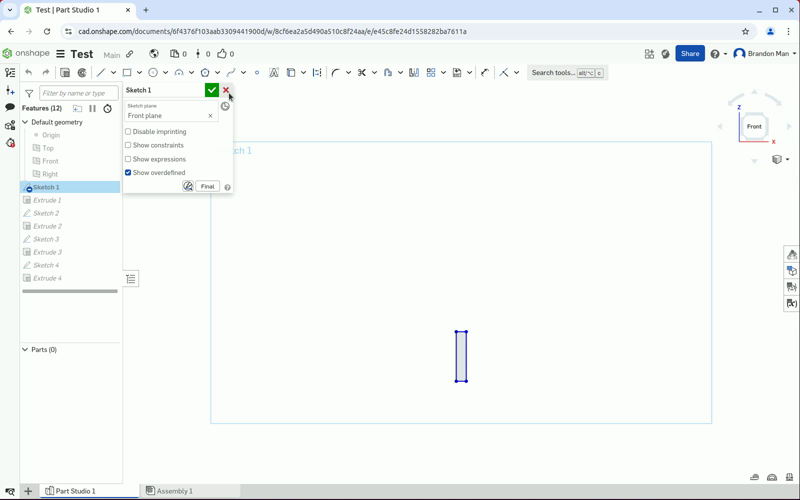
click(229, 92)
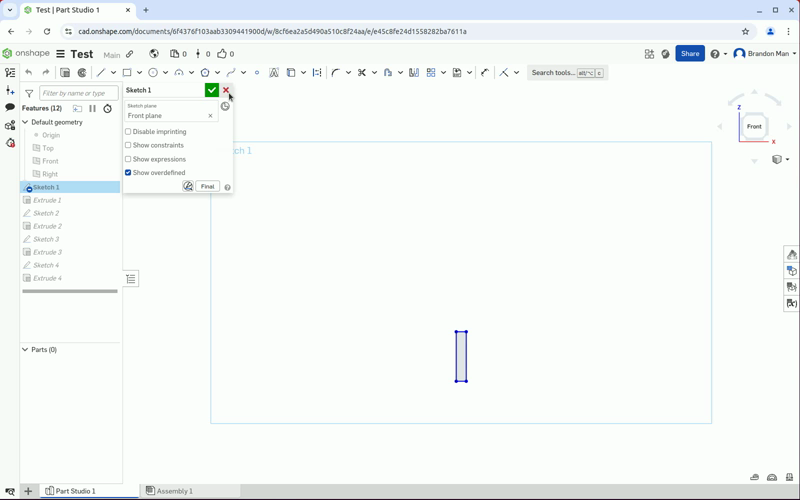
key(shift+s)
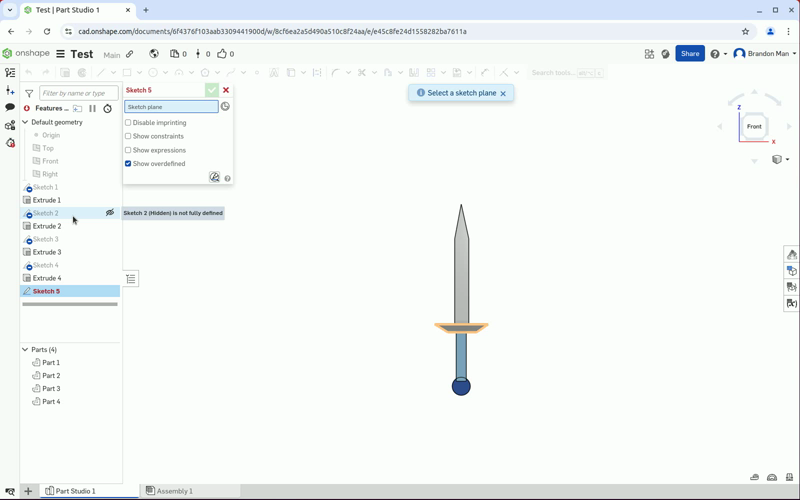
scroll(3)
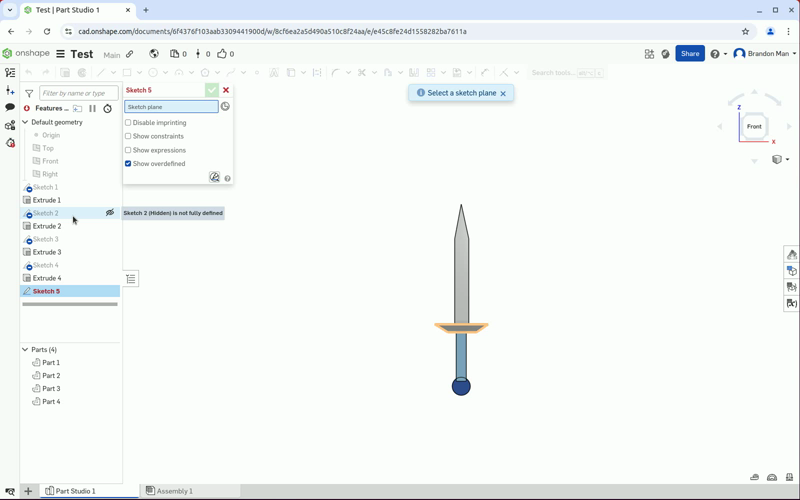
mouse_move(73, 163)
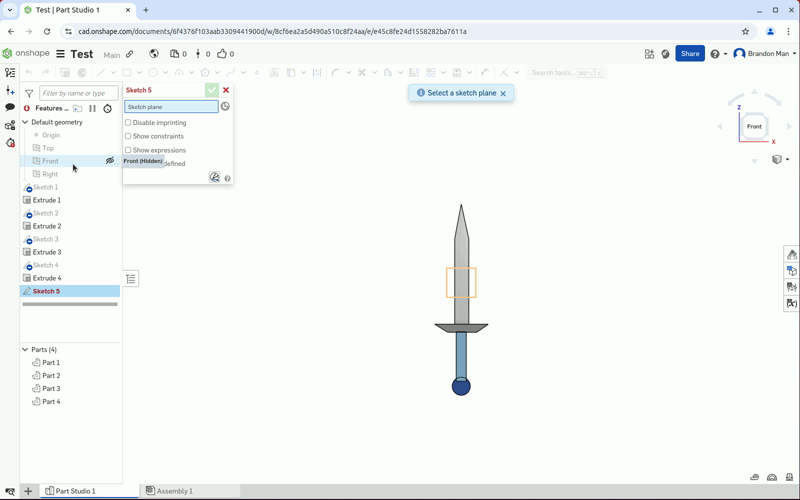
click(73, 163)
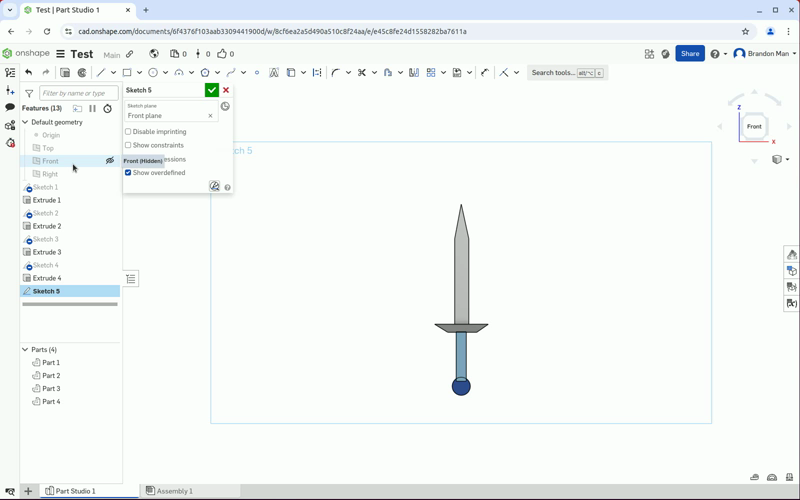
mouse_move(73, 352)
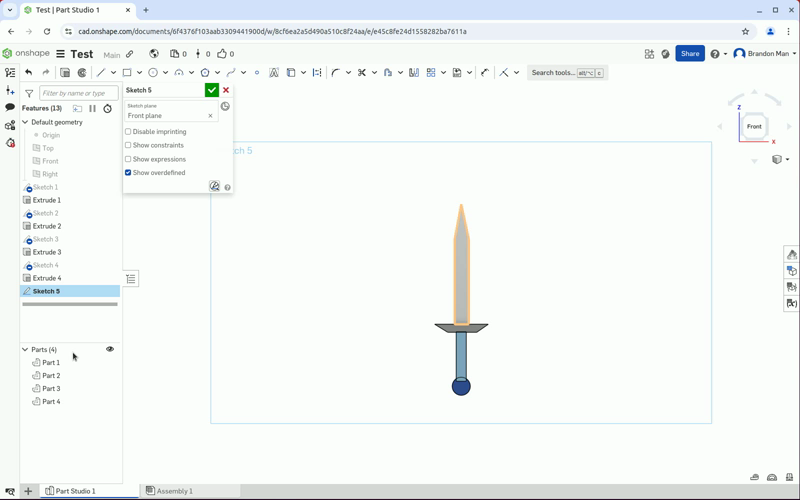
key(y)
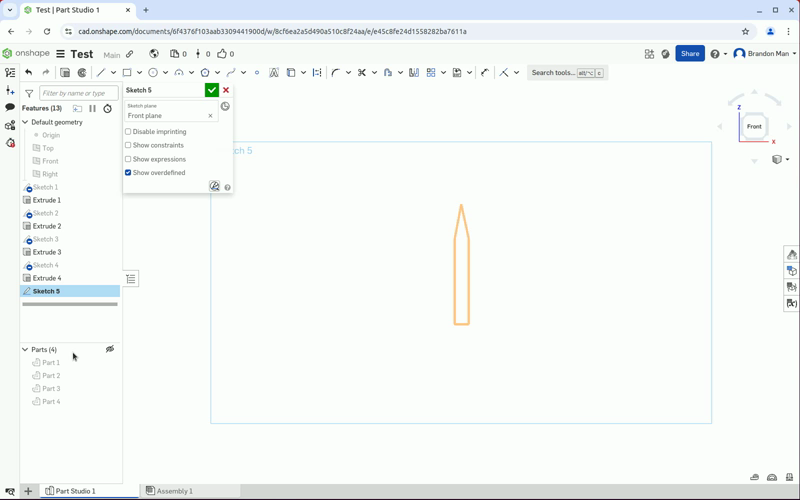
key(c)
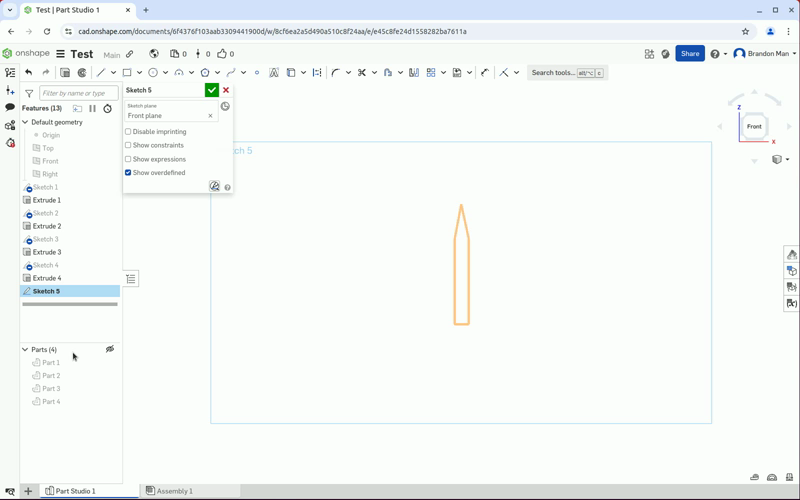
key_down(shift)
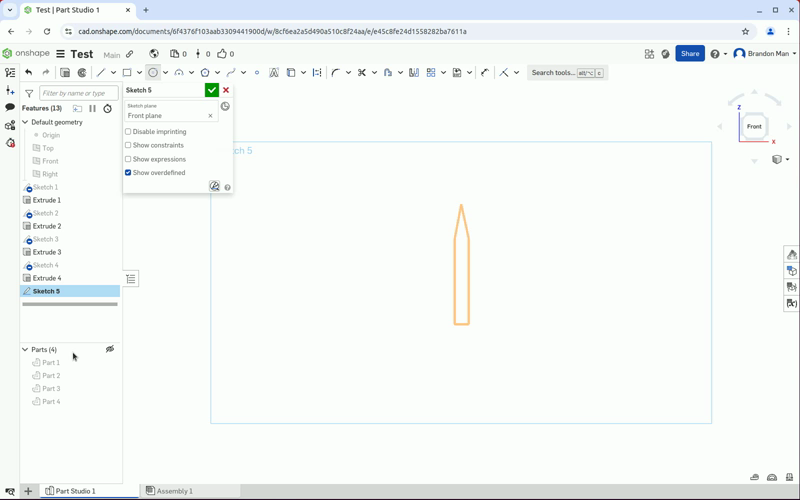
mouse_move(483, 329)
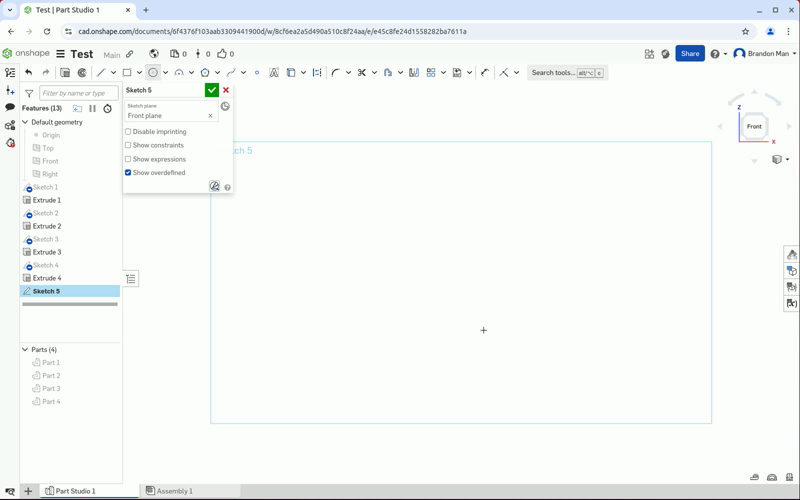
click(483, 329)
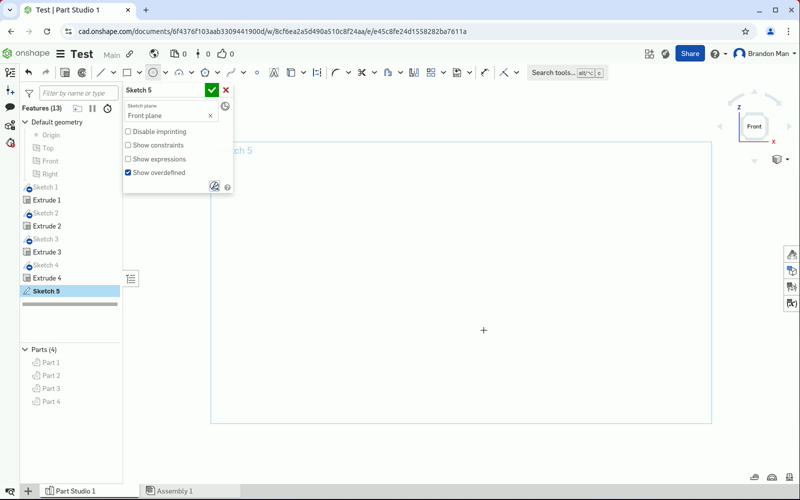
key_up(shift)
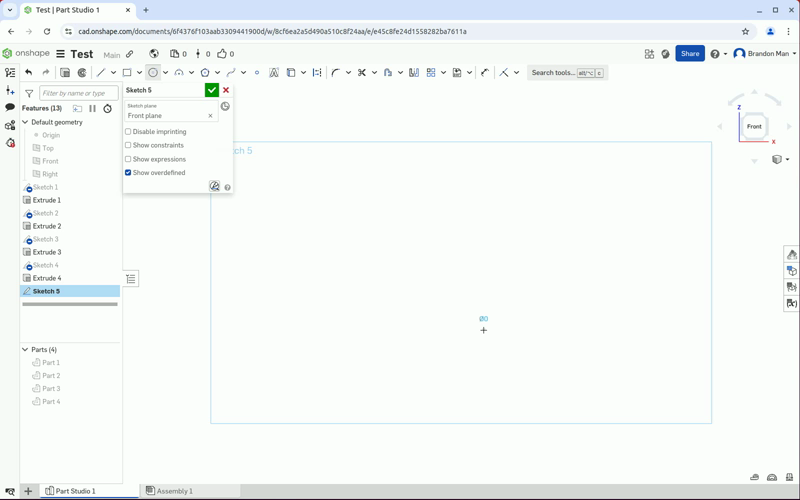
mouse_move(493, 329)
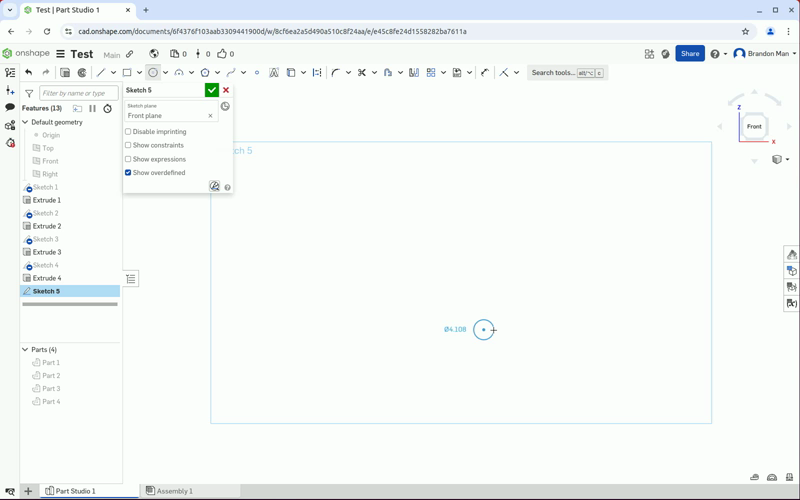
click(493, 329)
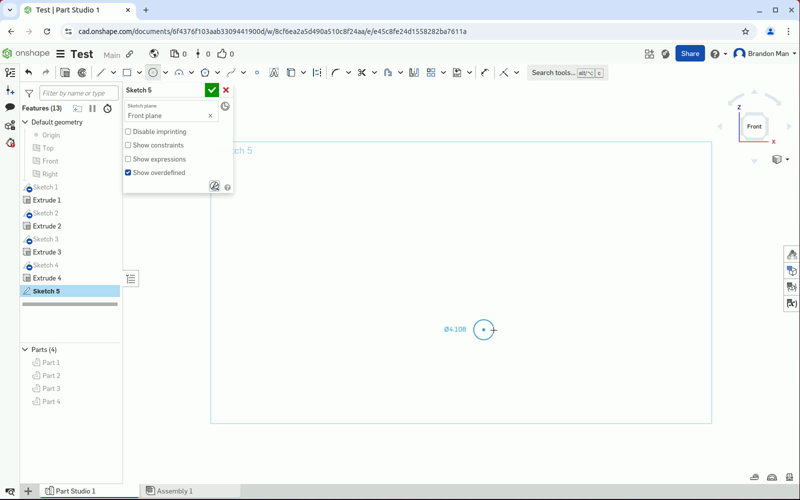
key(esc)
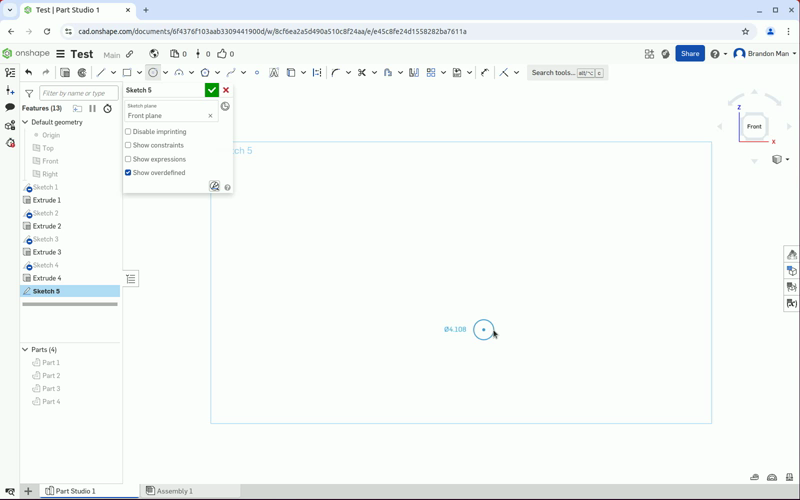
mouse_move(486, 338)
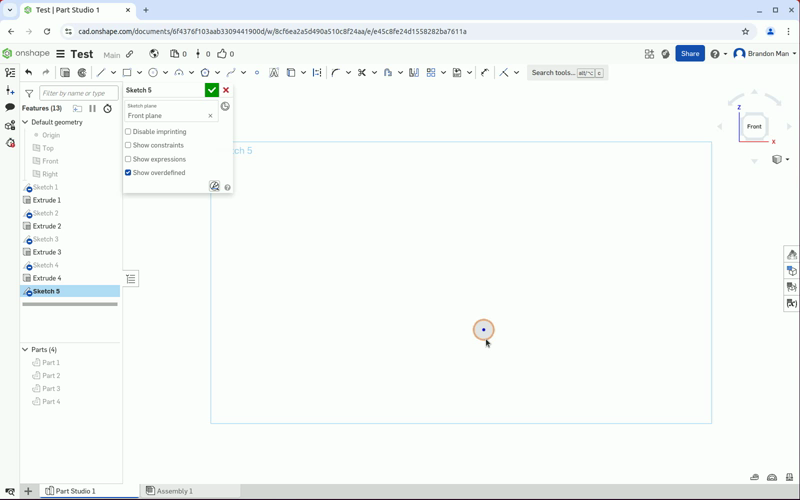
scroll(6)
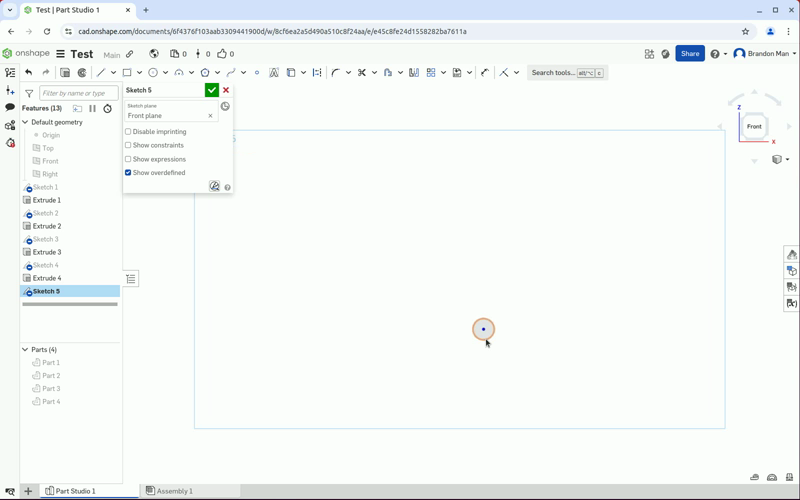
scroll(6)
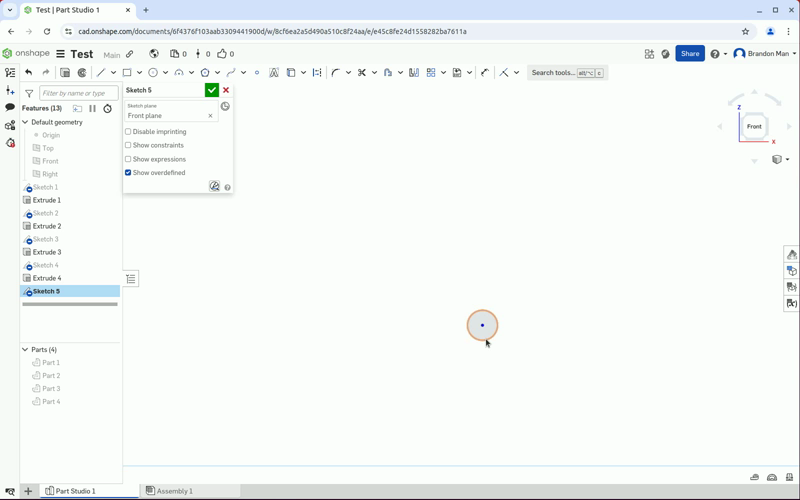
scroll(6)
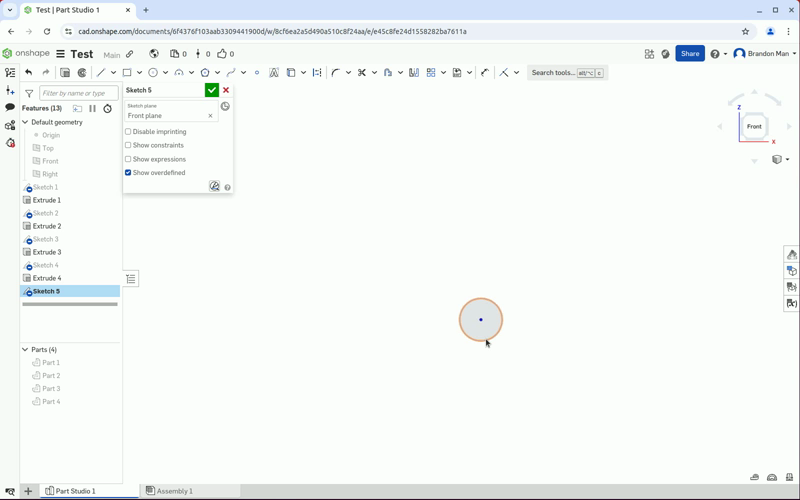
scroll(6)
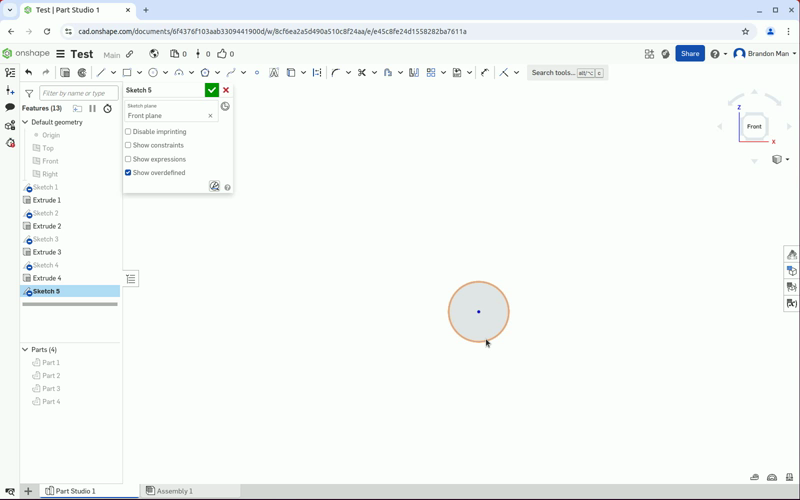
scroll(6)
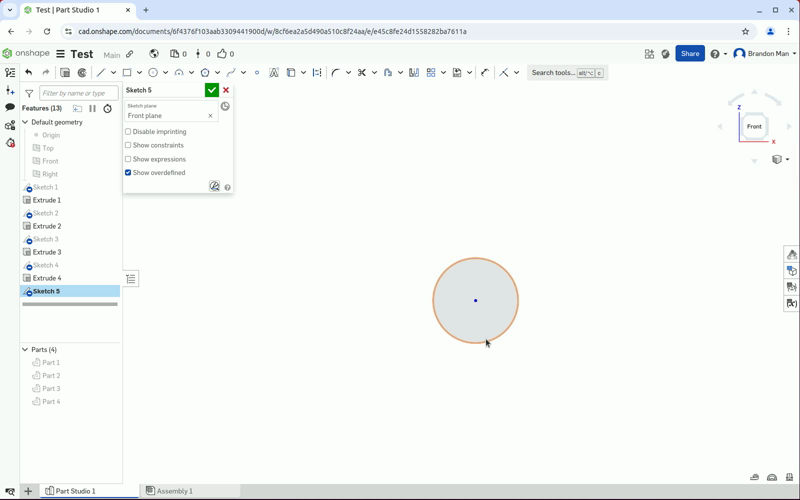
scroll(6)
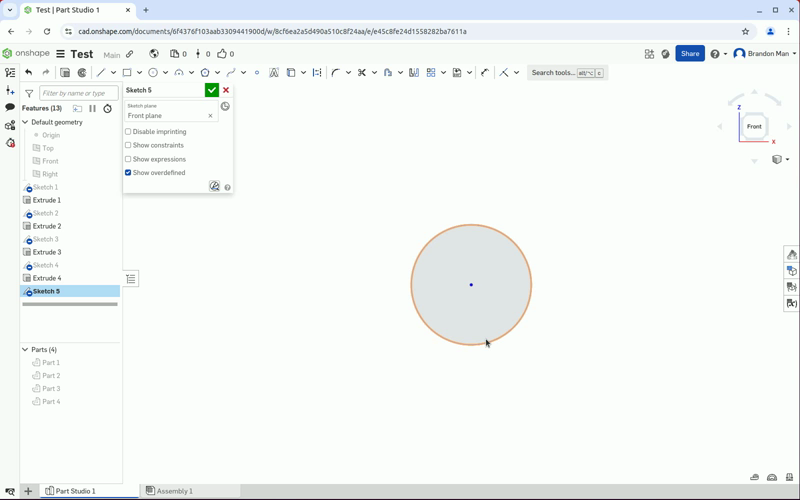
scroll(6)
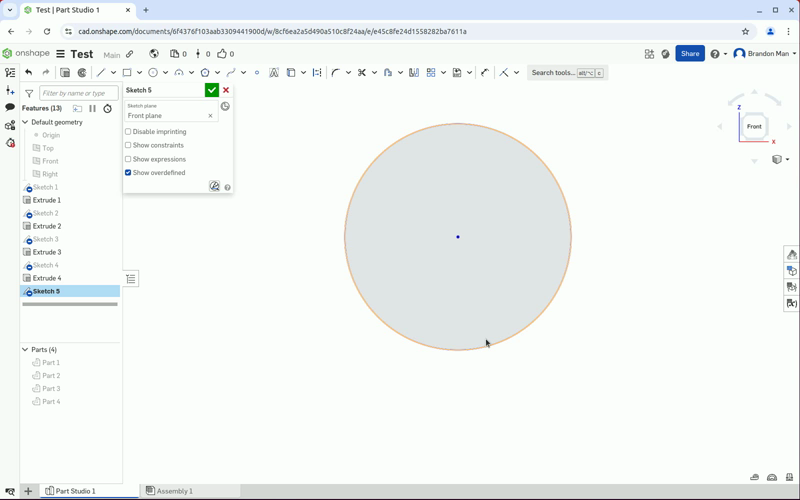
click(486, 338)
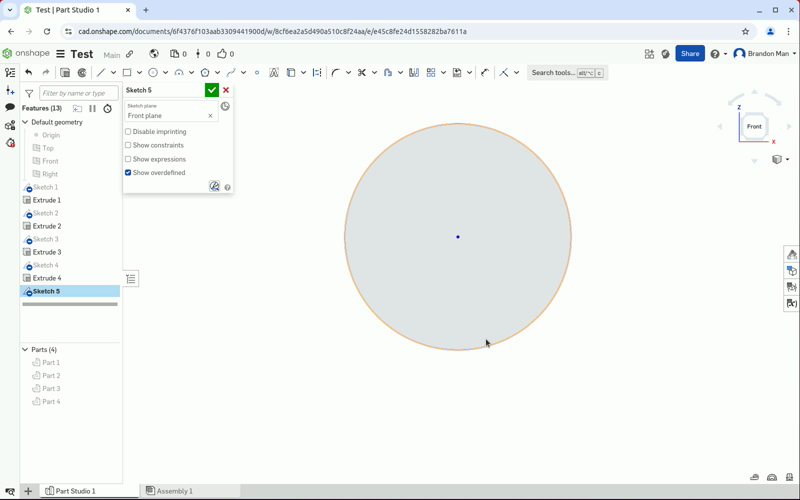
scroll(-6)
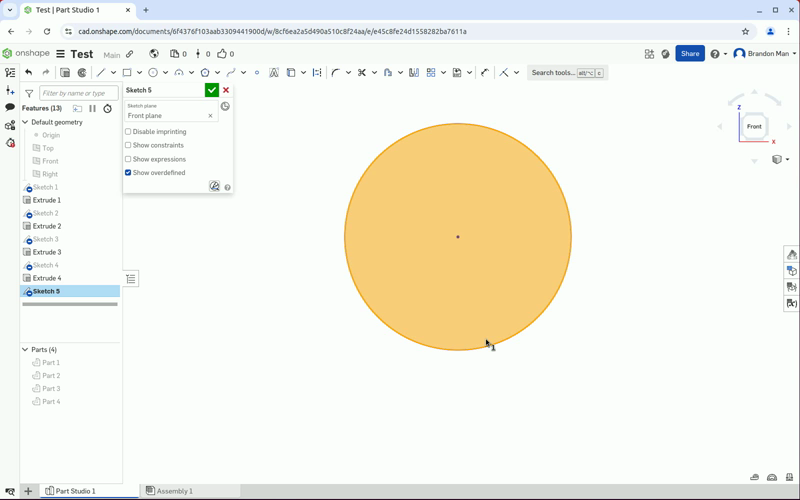
scroll(-6)
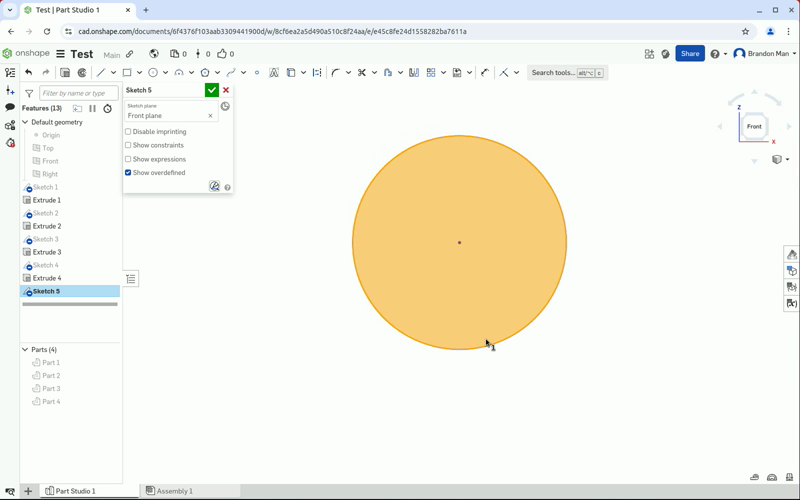
scroll(-6)
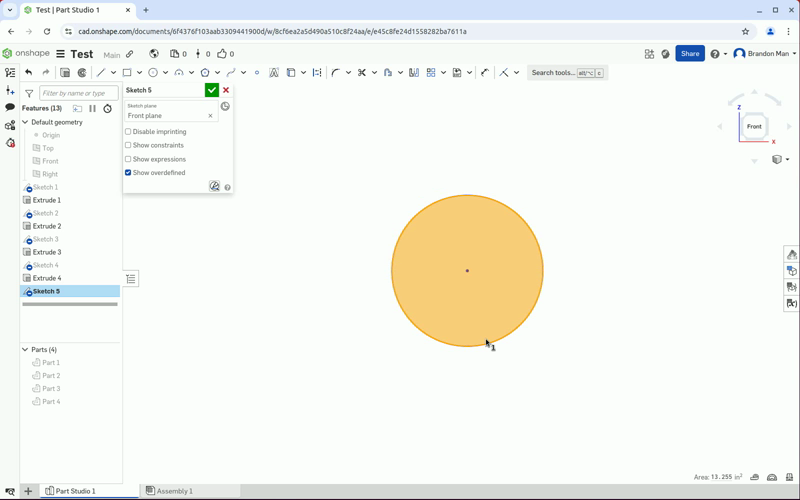
scroll(-6)
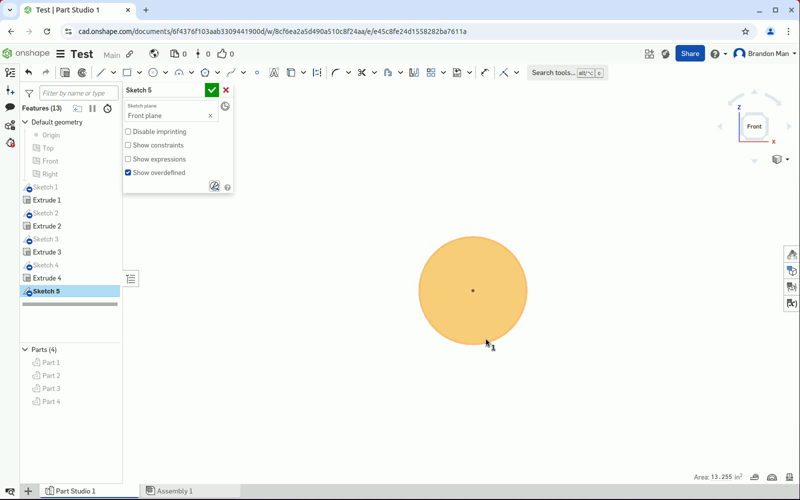
scroll(-6)
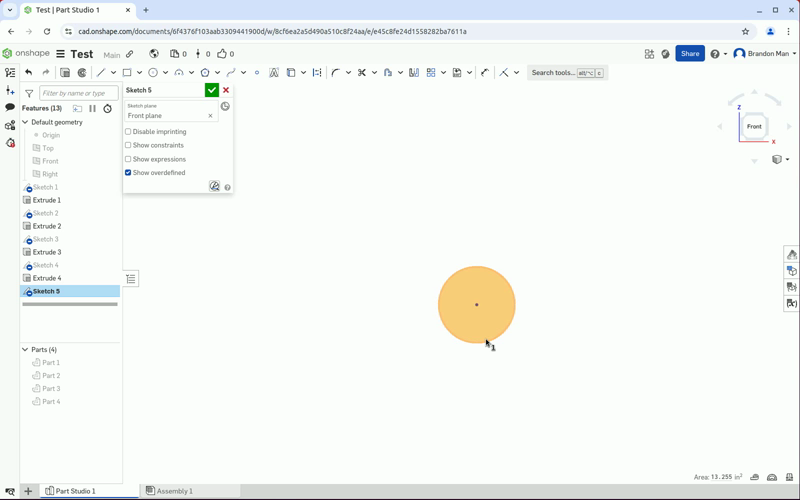
scroll(-6)
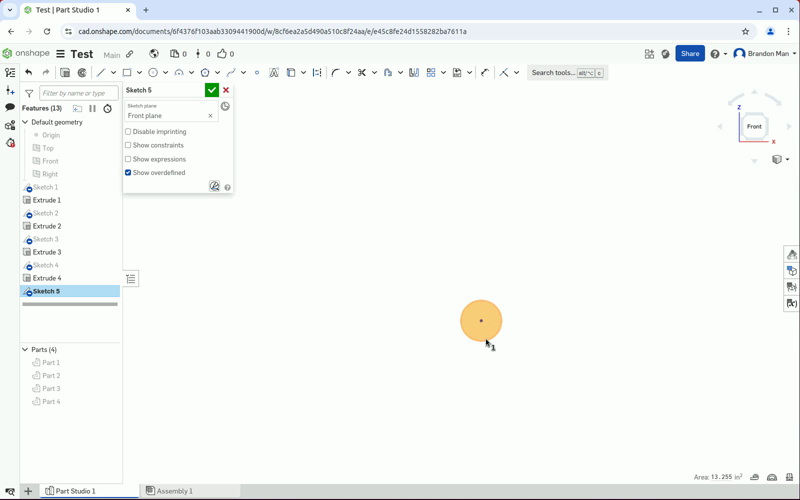
scroll(-6)
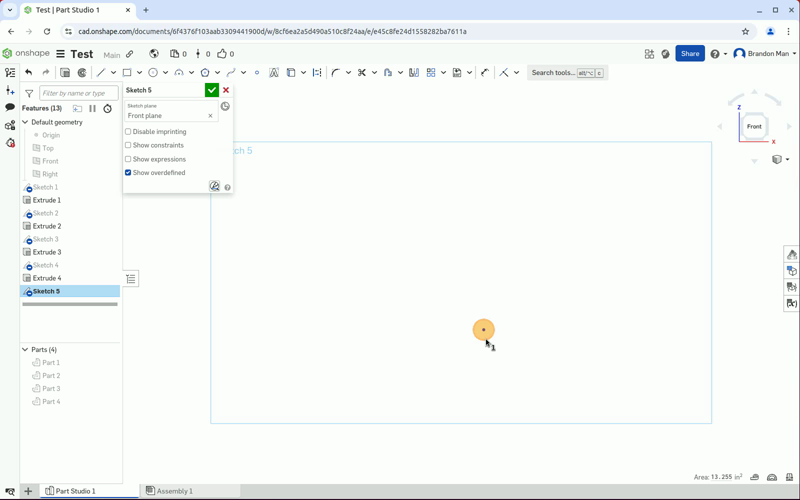
mouse_move(73, 352)
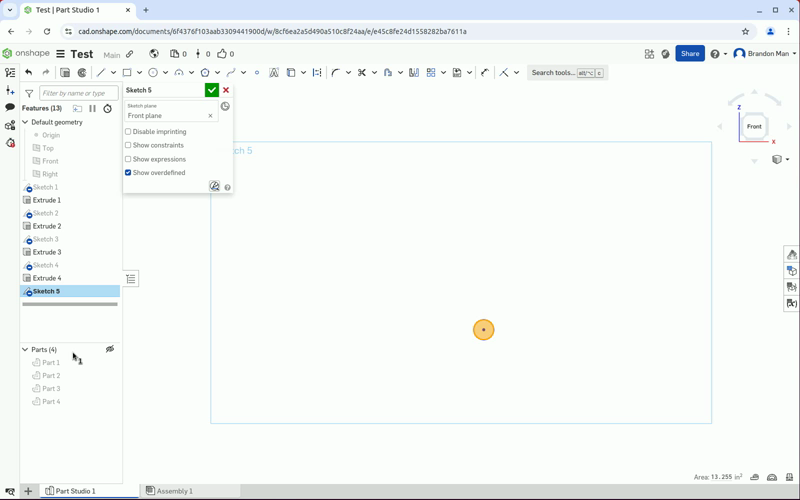
key(shift+y)
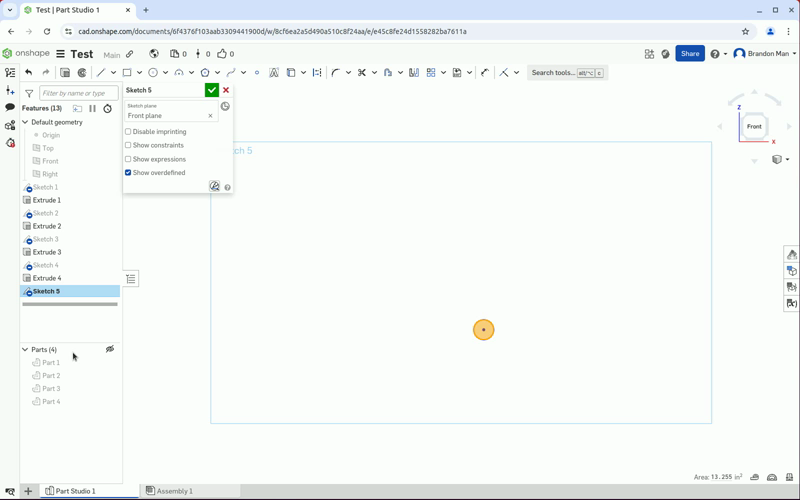
key(shift+e)
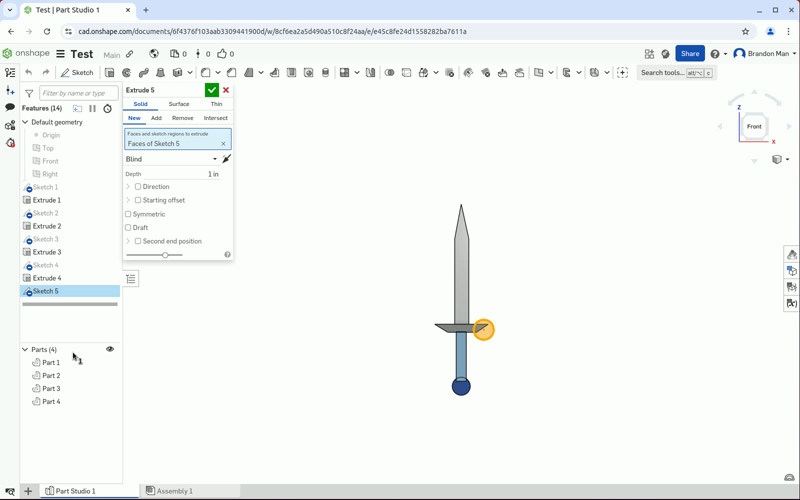
mouse_move(143, 106)
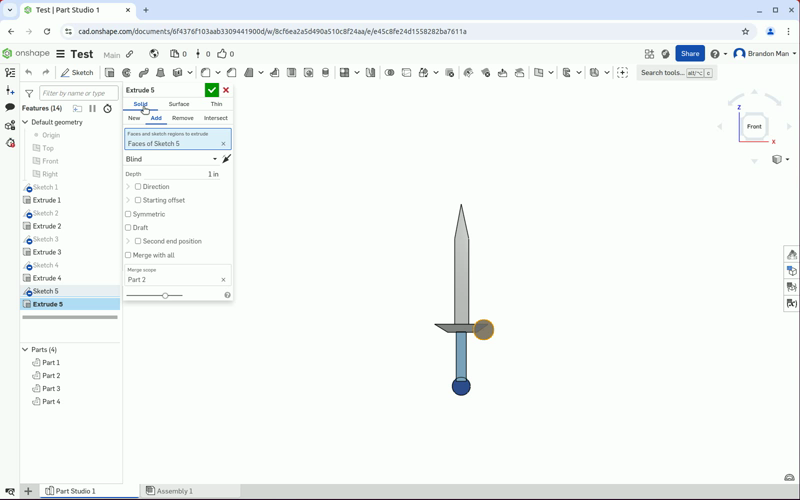
click(143, 106)
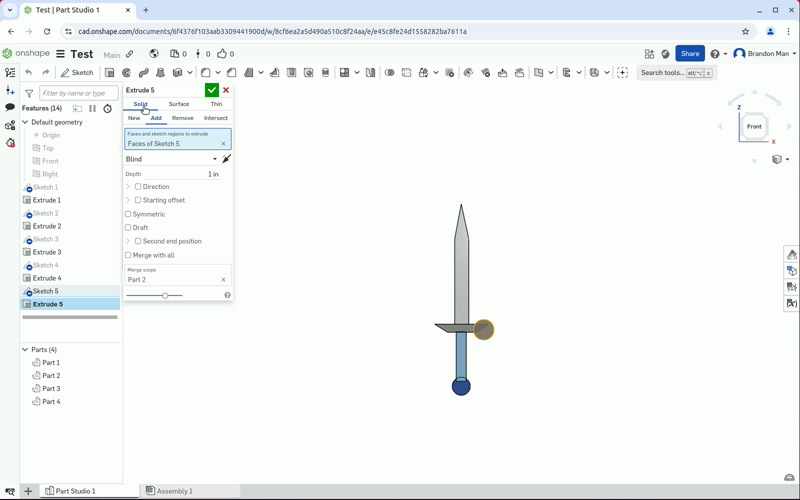
mouse_move(137, 120)
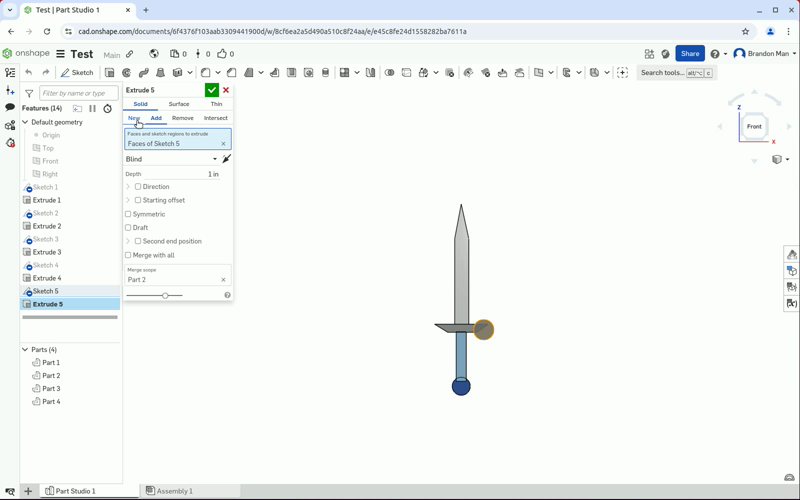
click(137, 120)
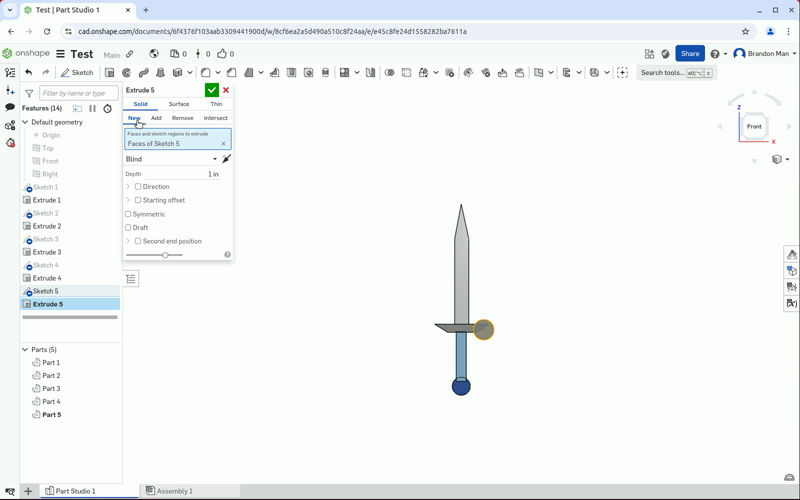
key(tab, 4)
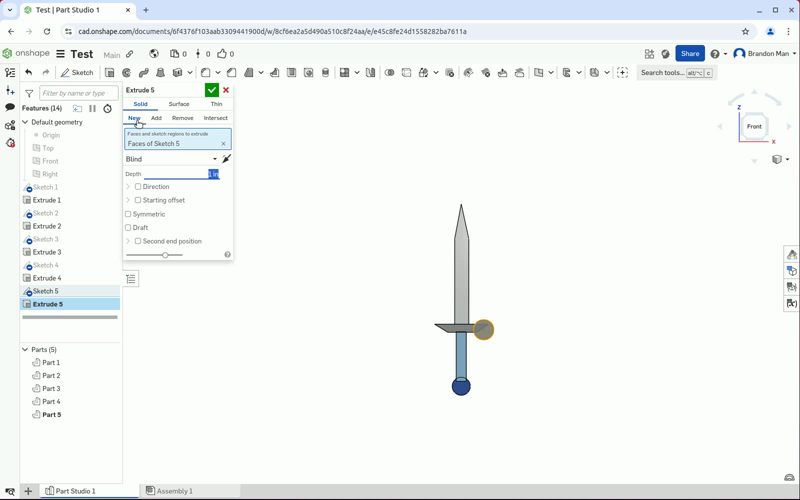
text(1.926)
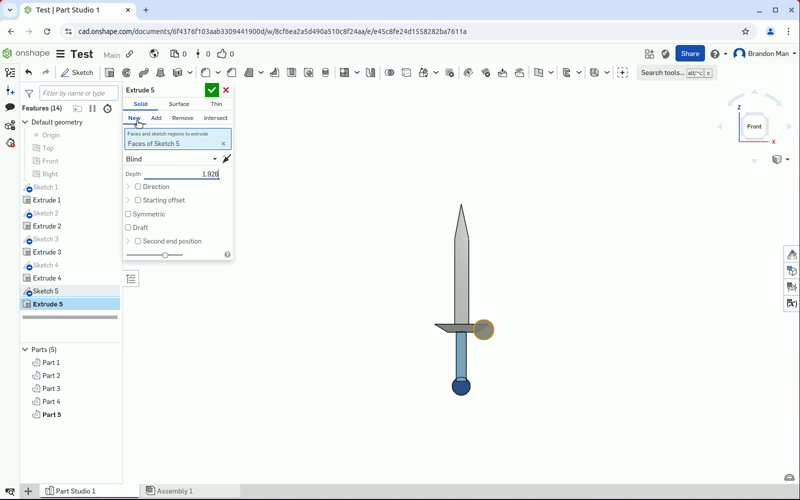
key(tab, 3)
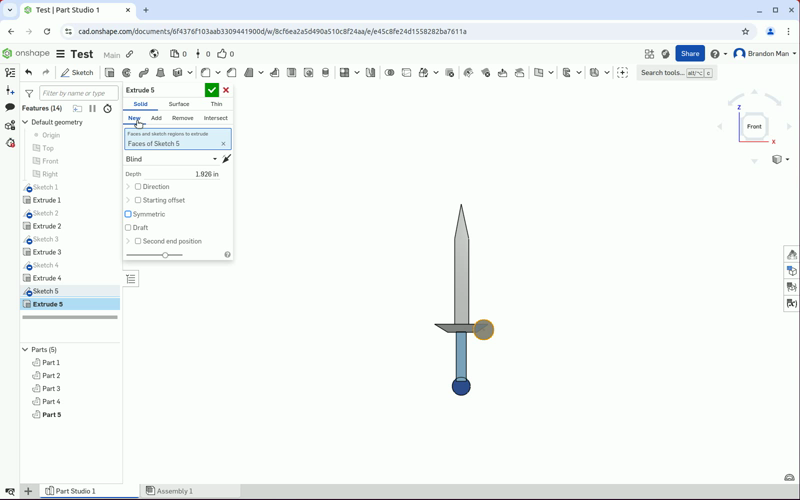
key(space)
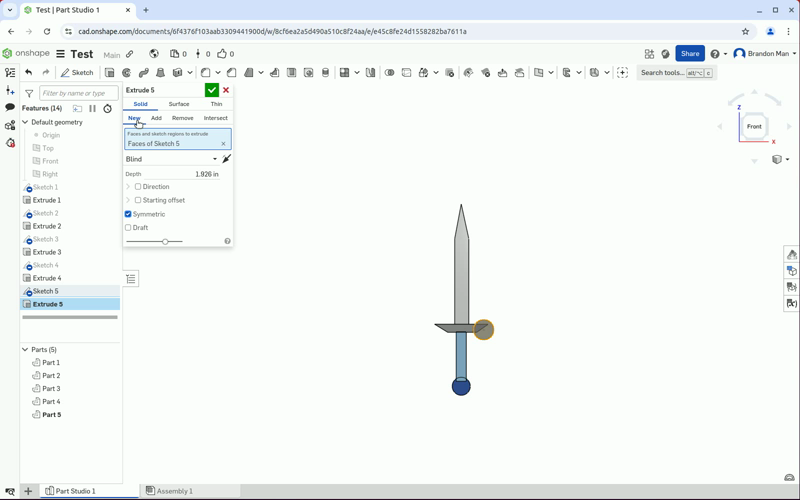
key(enter)
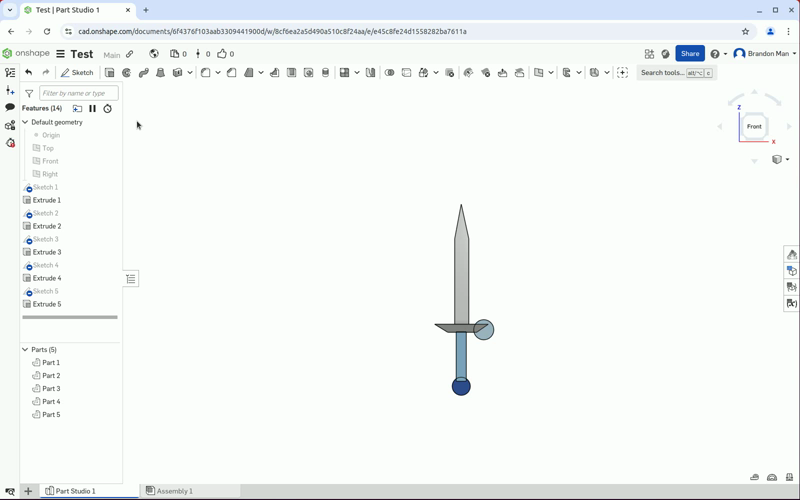
key(shift+h)
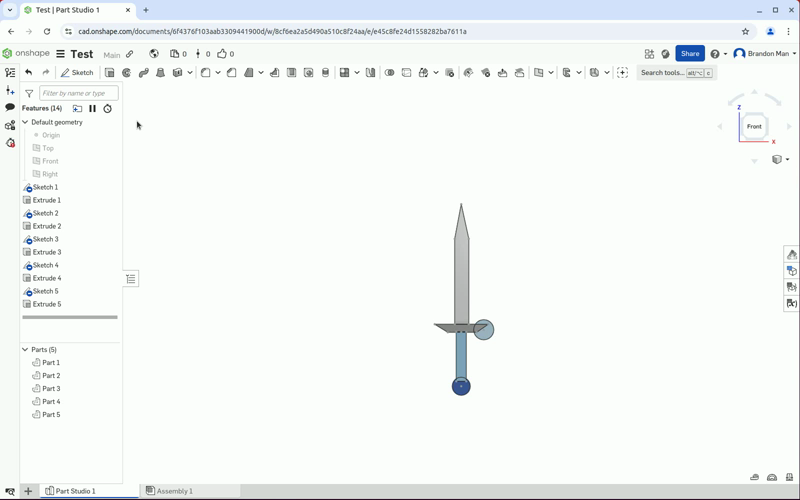
key(shift+h)
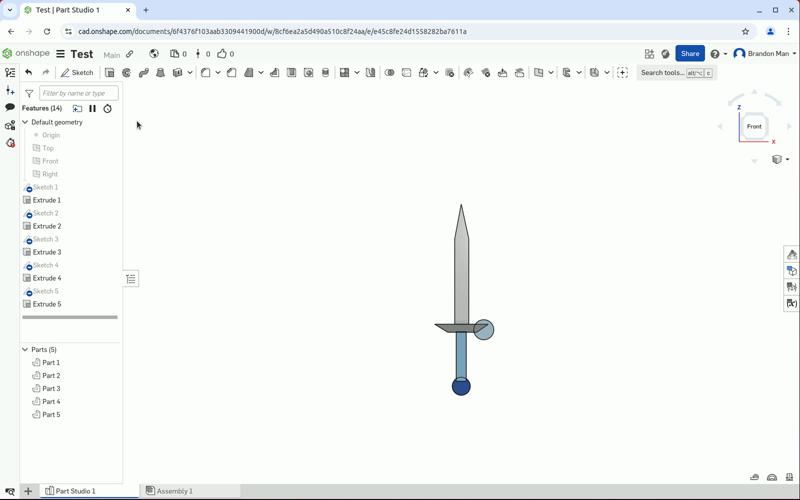
mouse_move(73, 189)
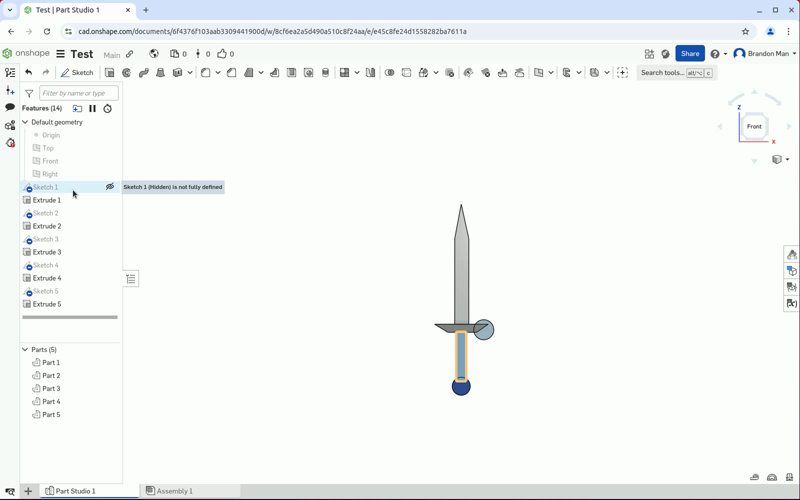
click(73, 189)
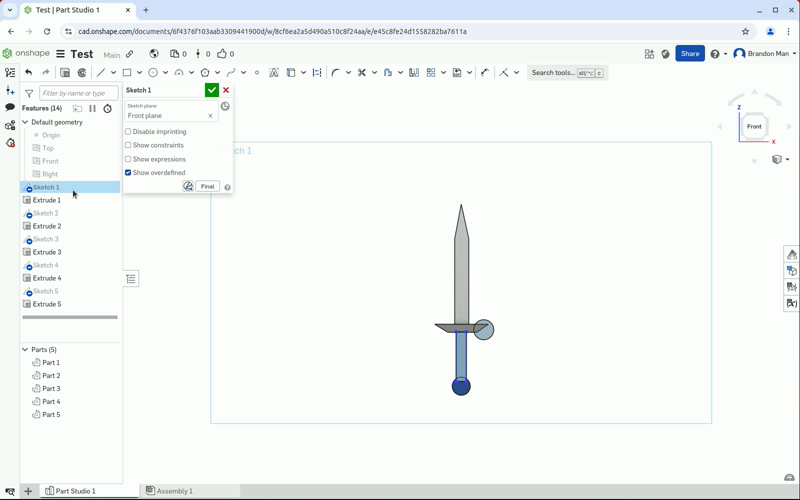
mouse_move(229, 92)
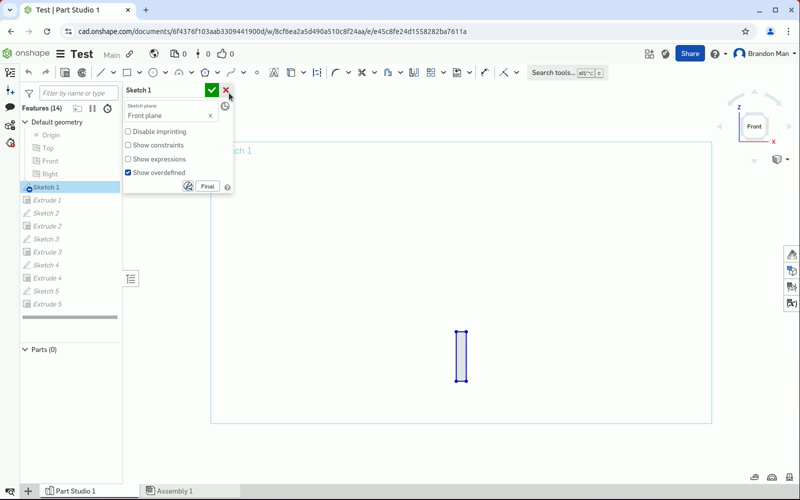
click(229, 92)
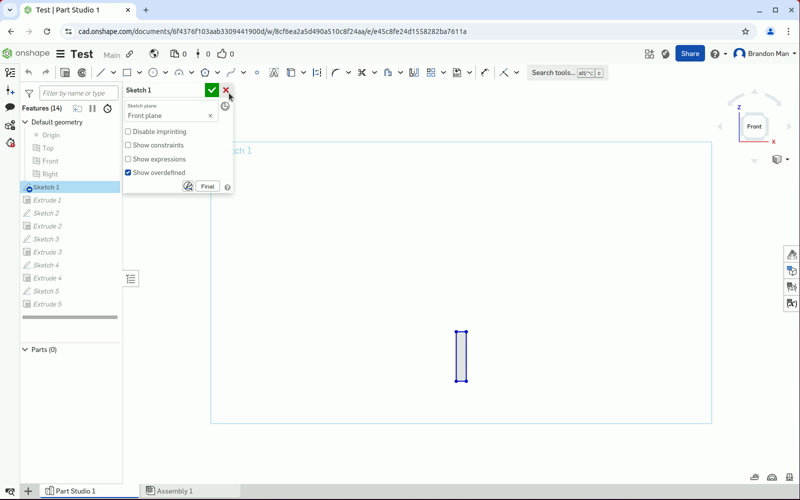
key(shift+s)
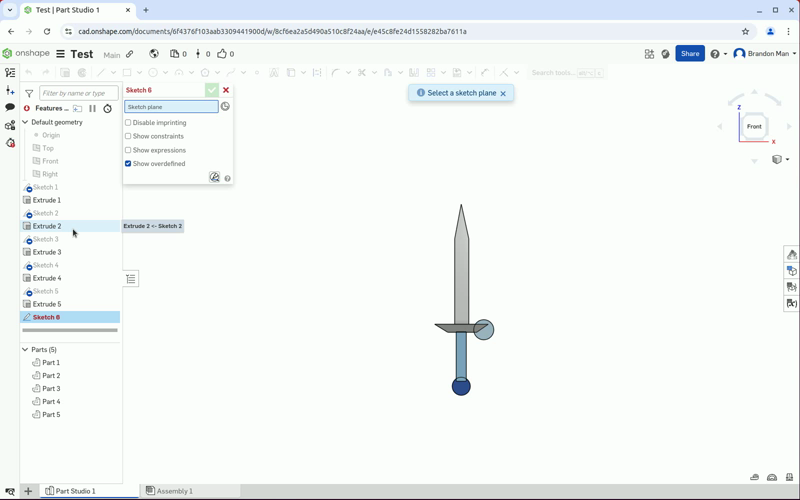
scroll(3)
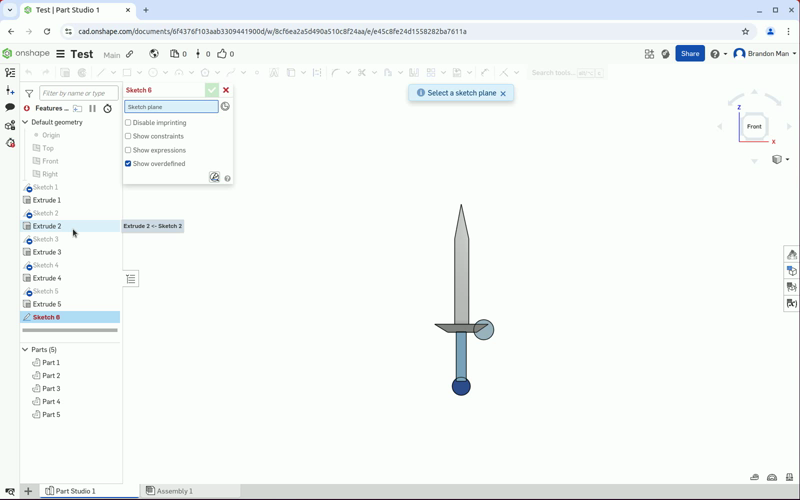
mouse_move(73, 163)
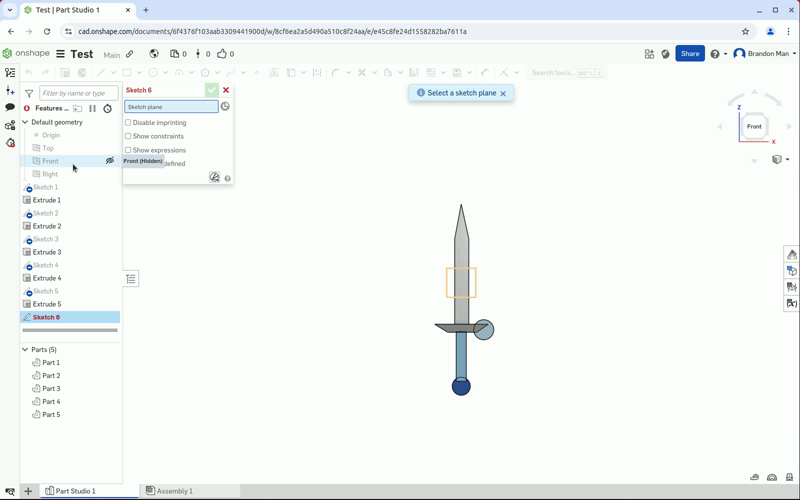
click(73, 163)
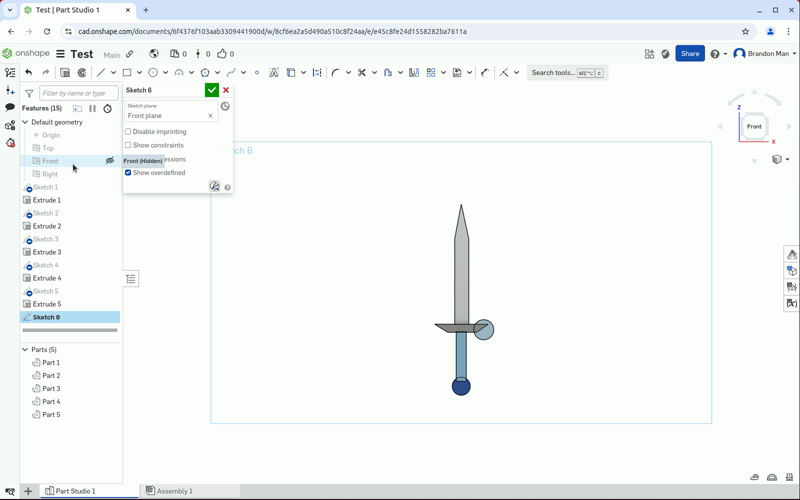
mouse_move(73, 352)
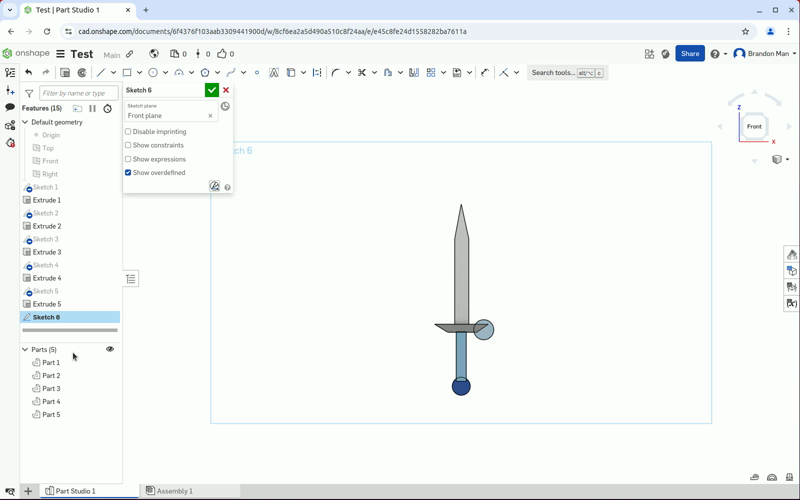
key(y)
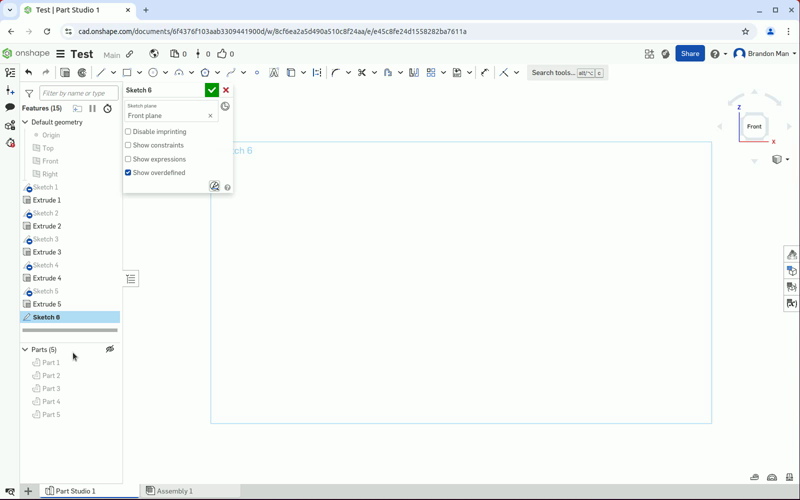
key(c)
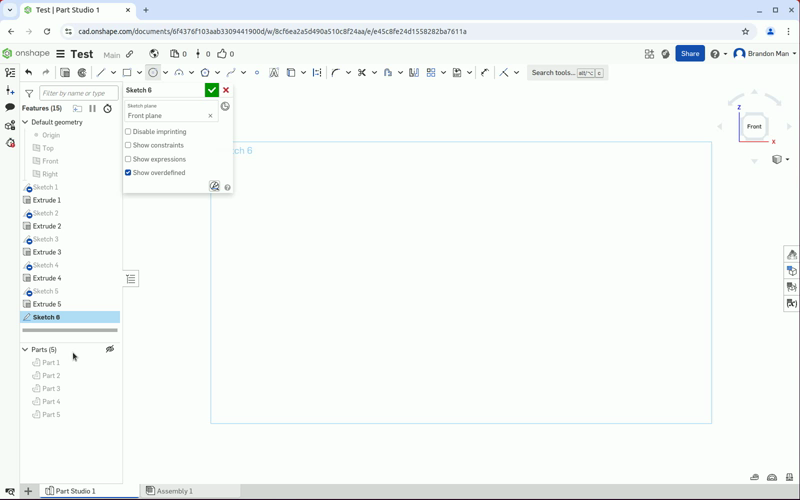
key_down(shift)
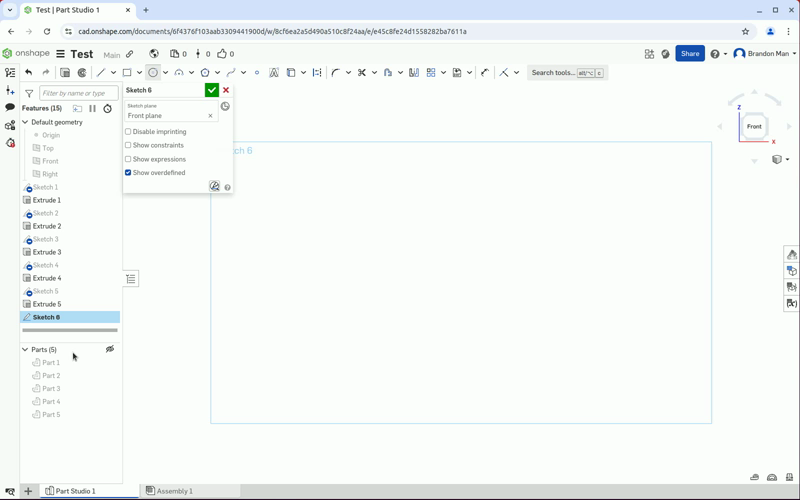
mouse_move(439, 330)
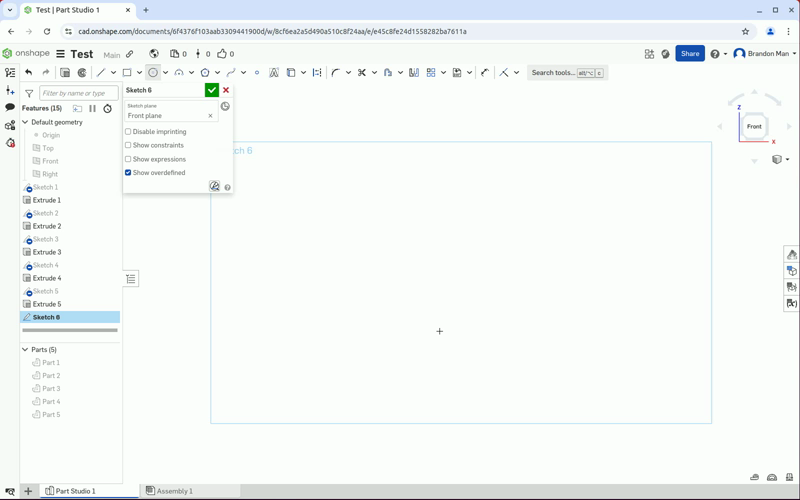
click(439, 330)
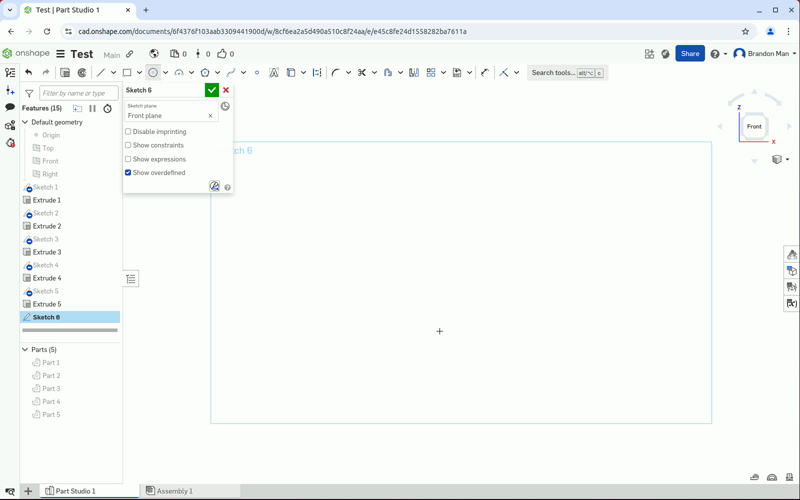
key_up(shift)
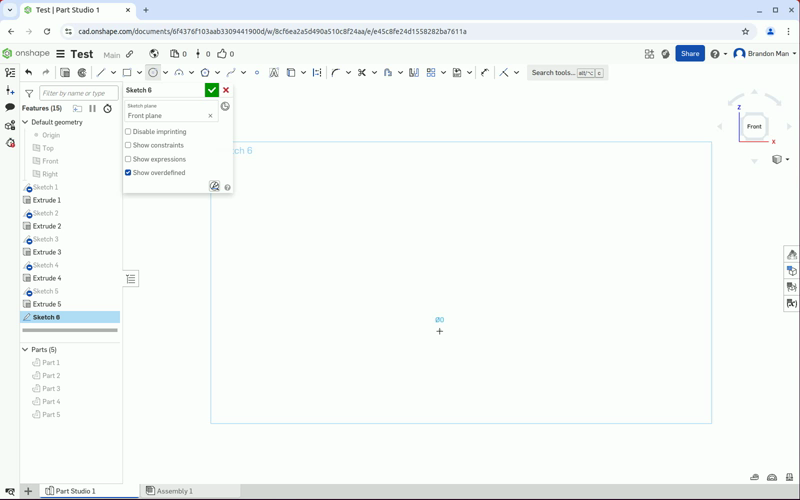
mouse_move(450, 330)
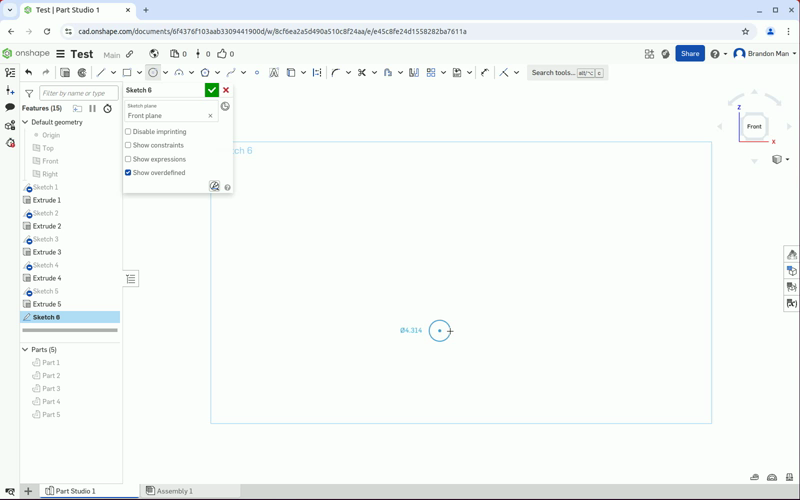
click(450, 330)
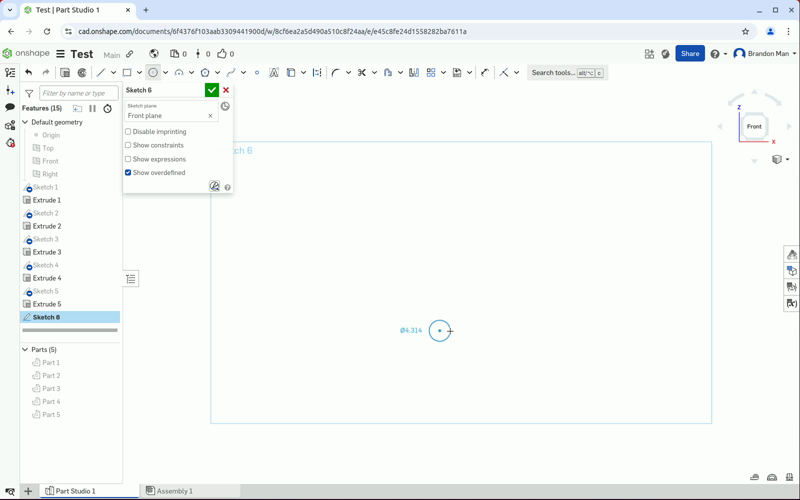
key(esc)
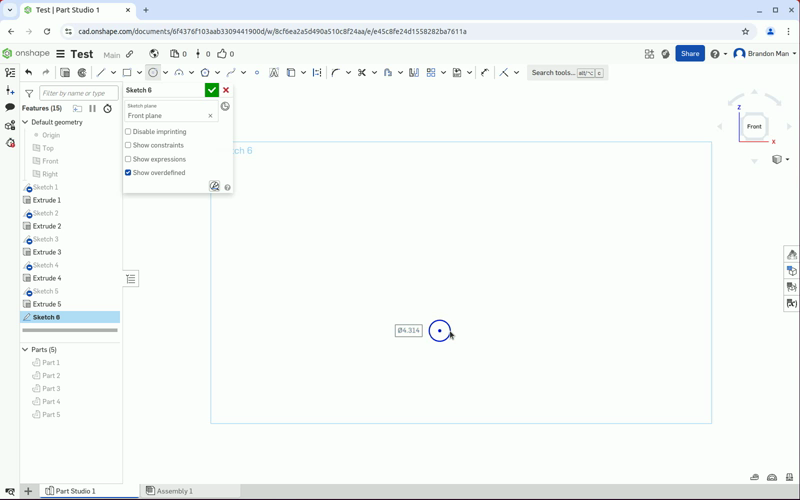
mouse_move(432, 337)
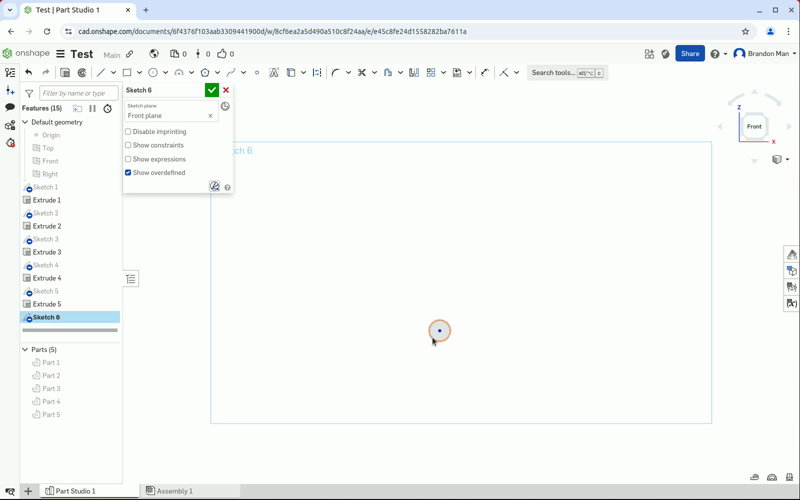
scroll(6)
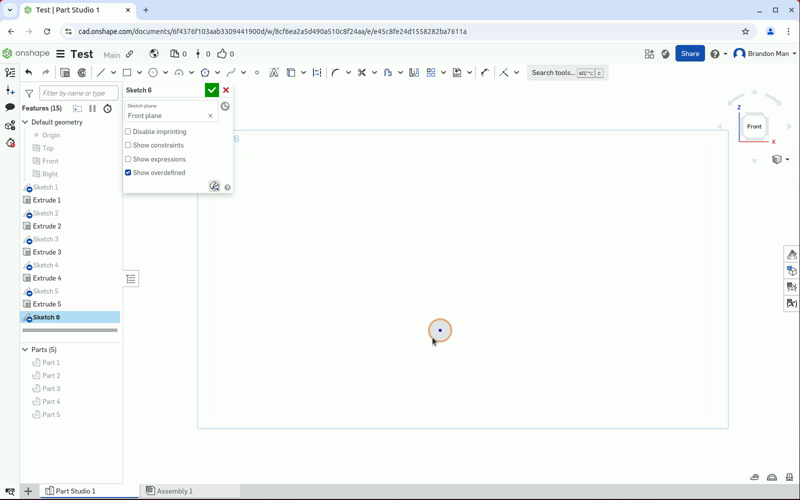
scroll(6)
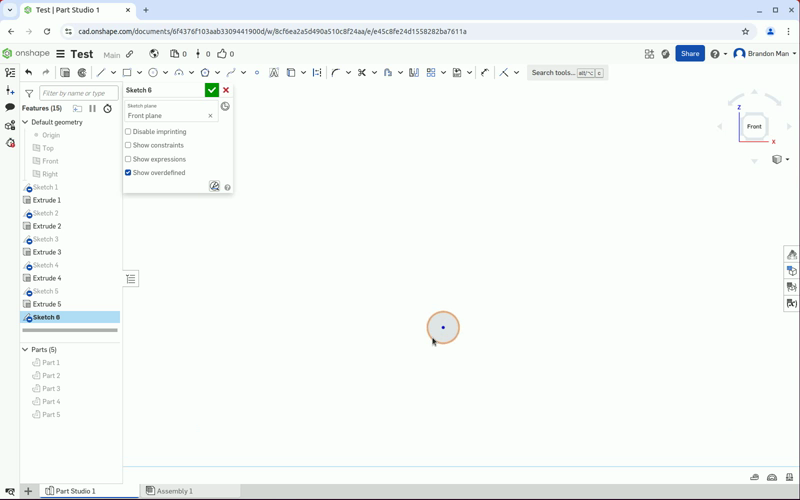
scroll(6)
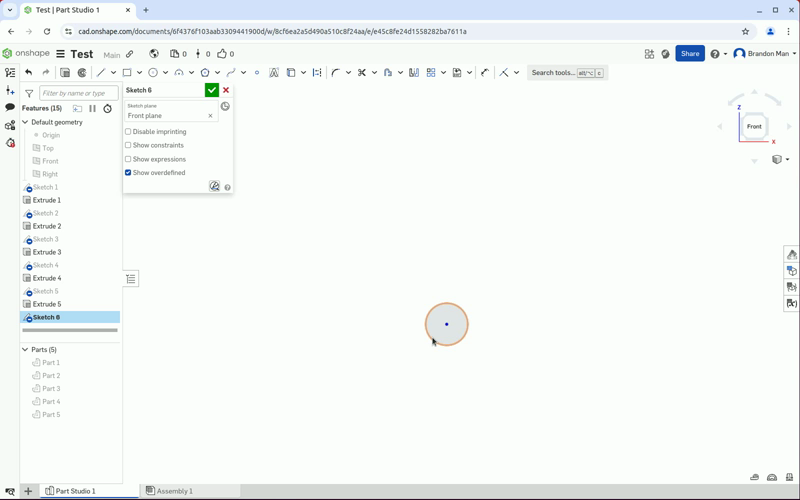
scroll(6)
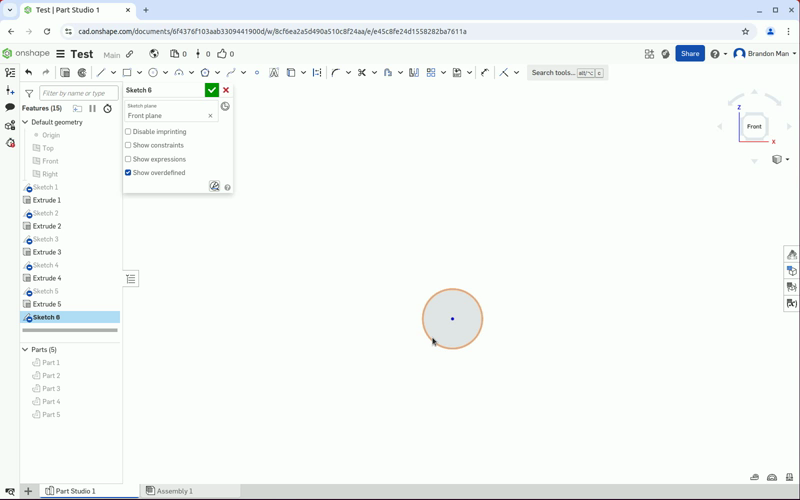
scroll(6)
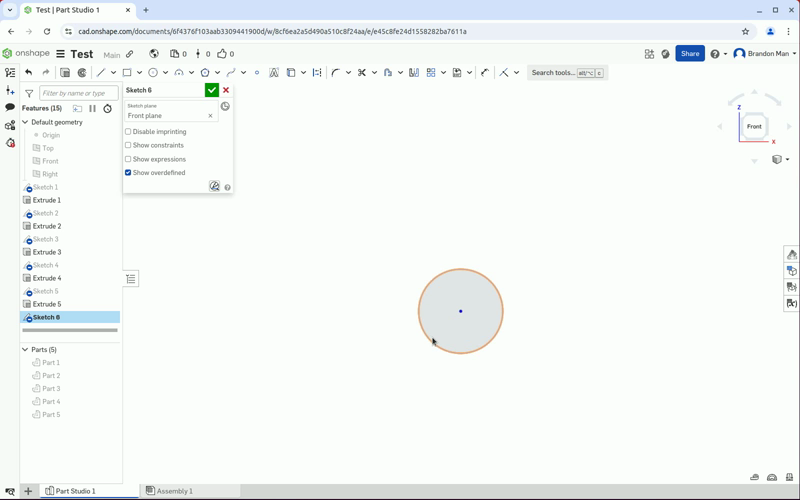
scroll(6)
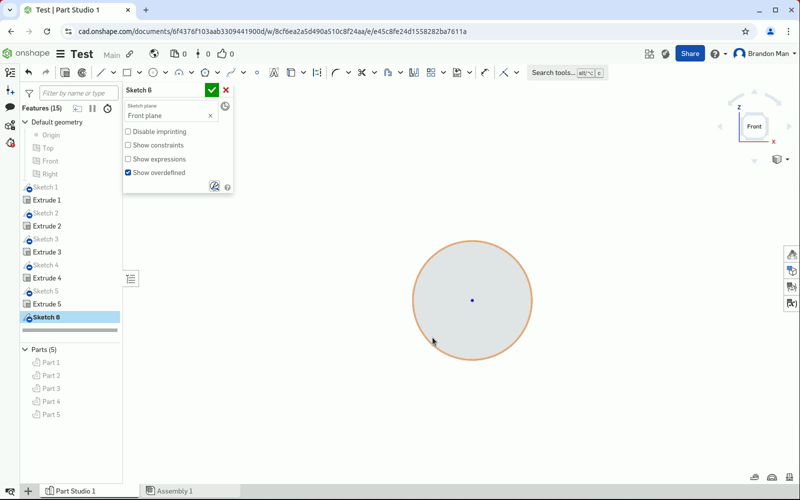
scroll(6)
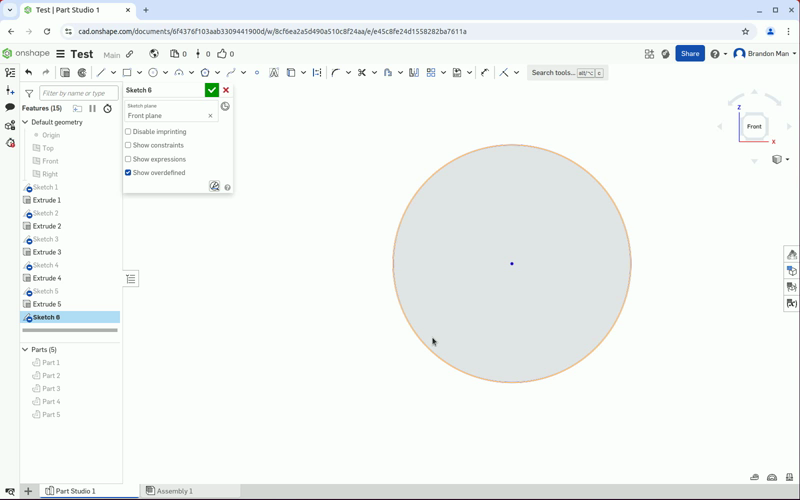
click(432, 337)
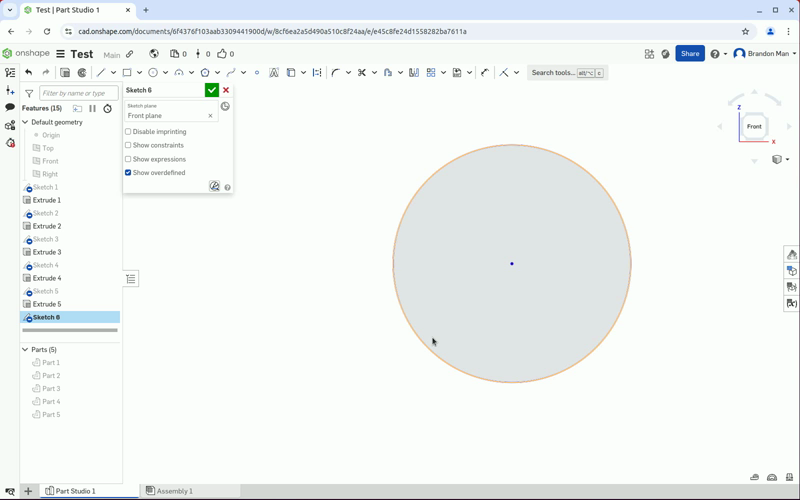
scroll(-6)
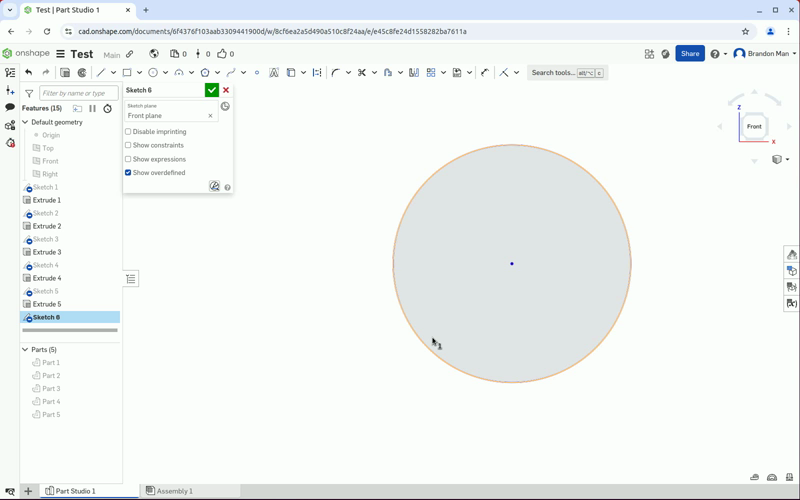
scroll(-6)
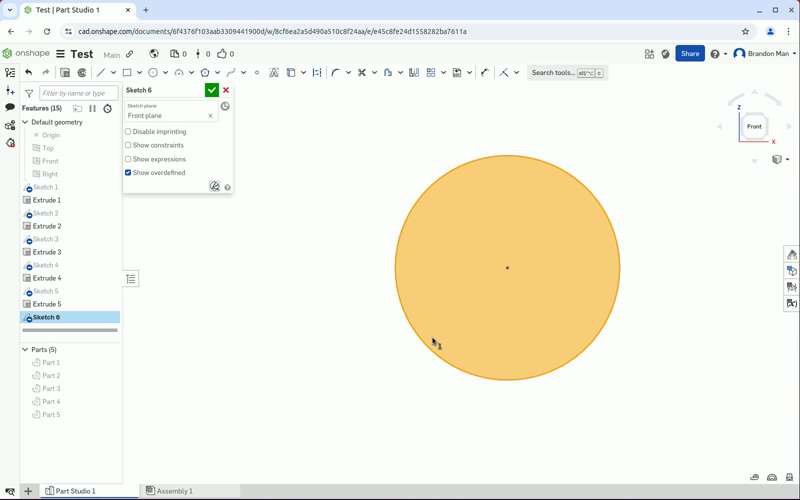
scroll(-6)
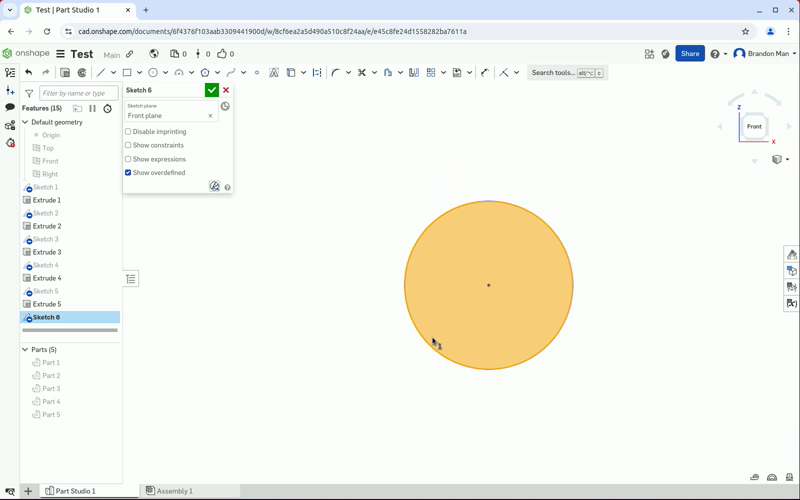
scroll(-6)
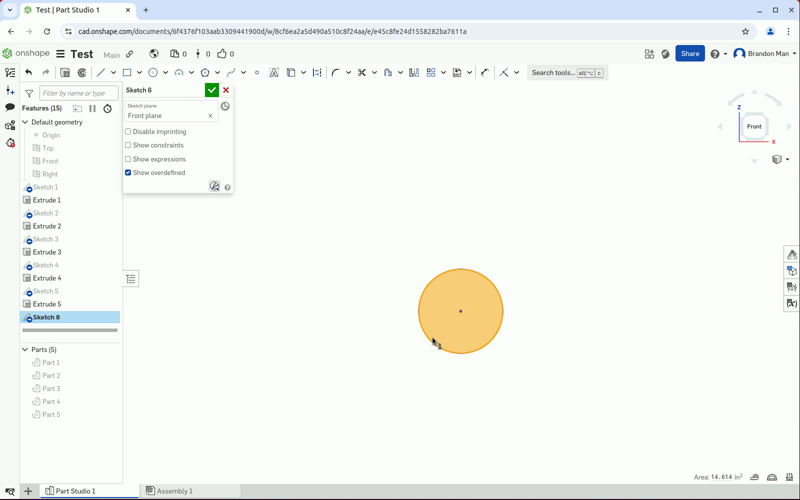
scroll(-6)
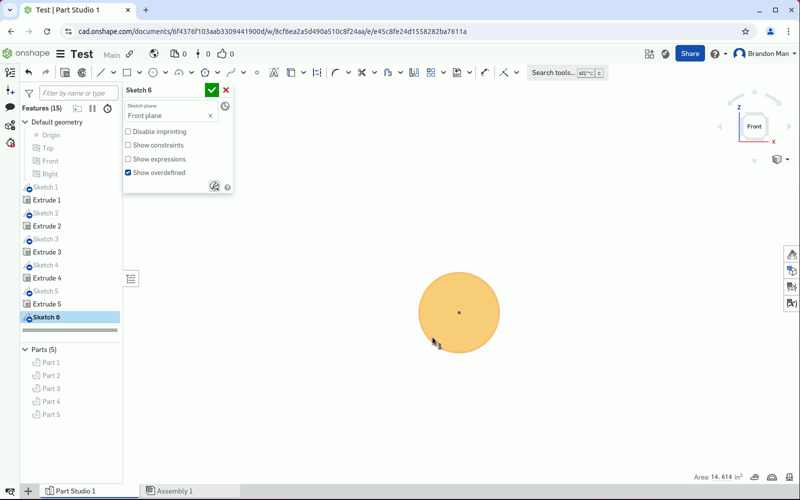
scroll(-6)
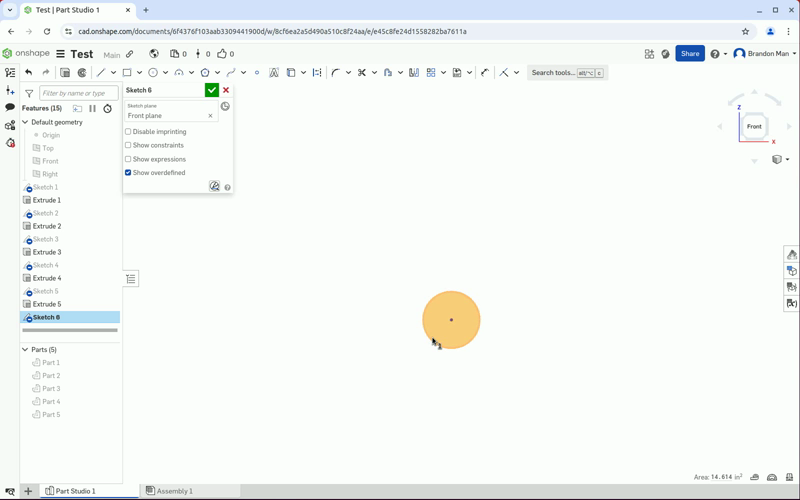
scroll(-6)
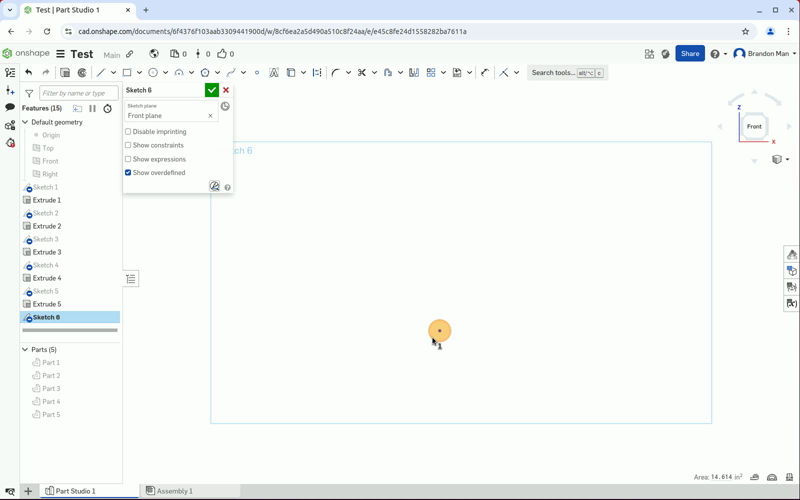
mouse_move(73, 352)
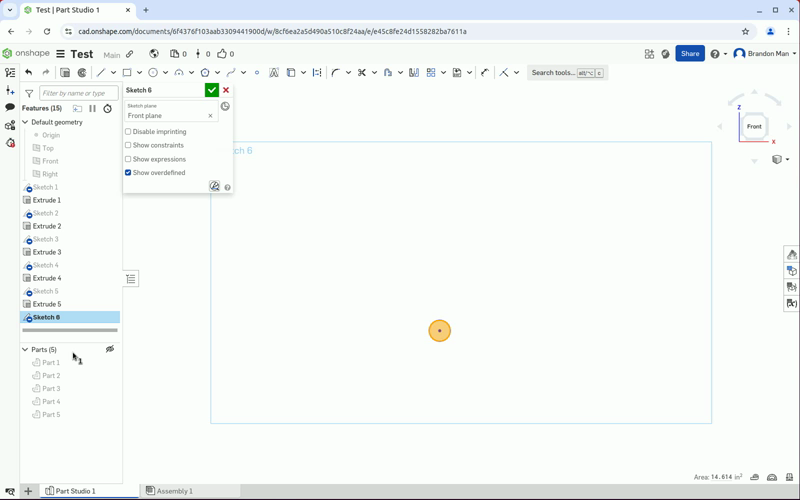
key(shift+y)
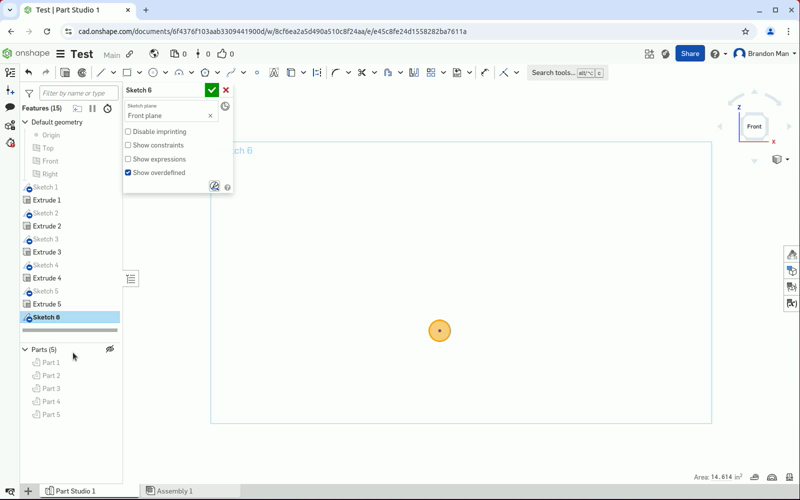
key(shift+e)
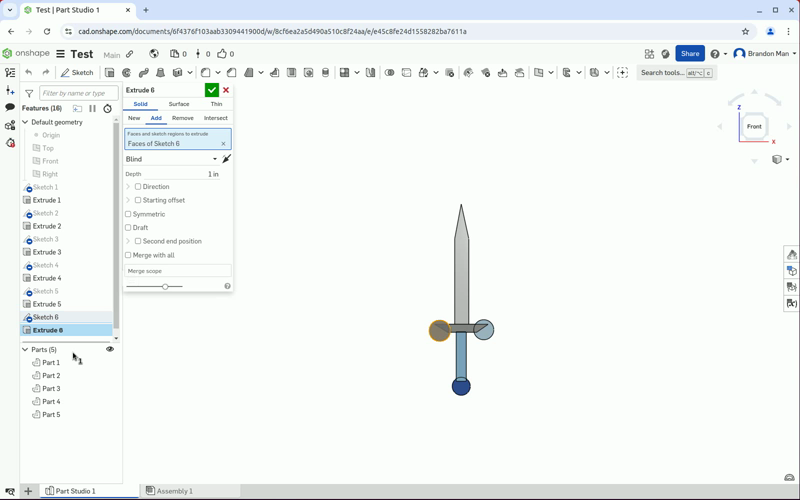
mouse_move(143, 106)
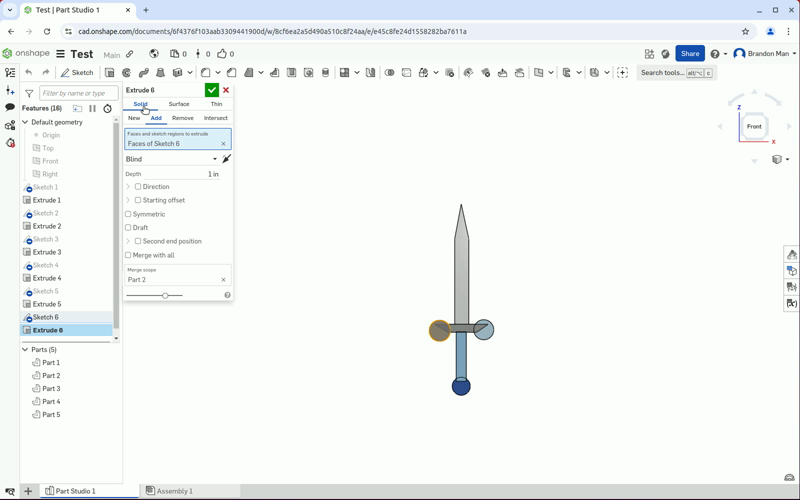
click(143, 106)
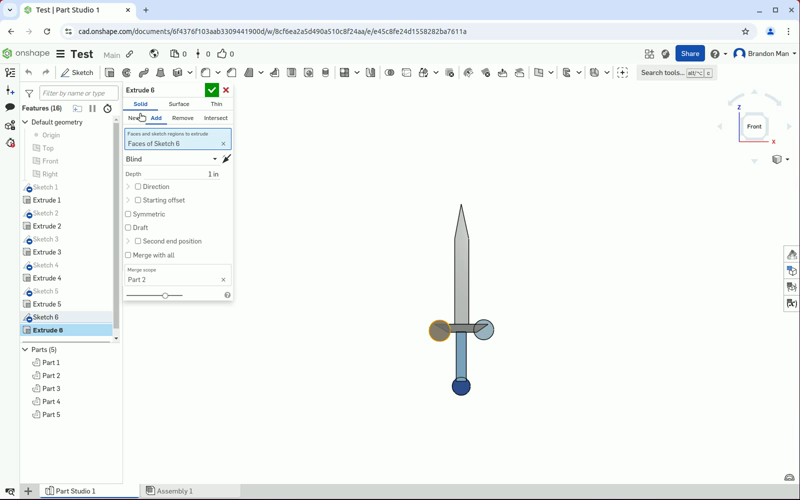
mouse_move(137, 120)
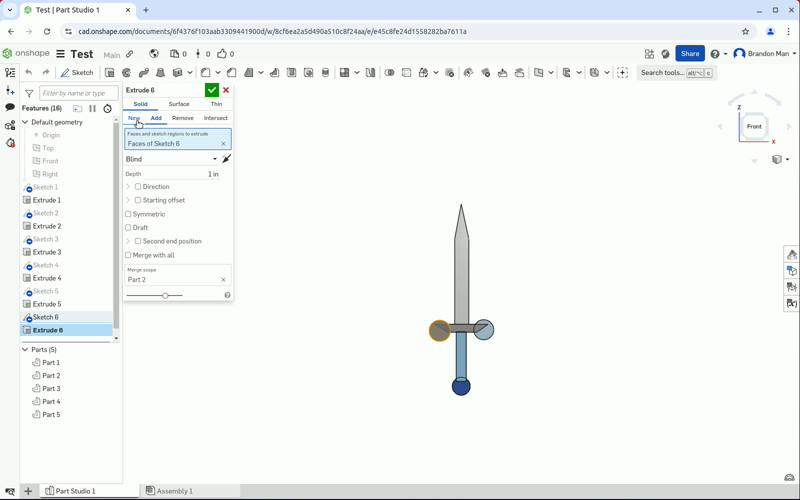
click(137, 120)
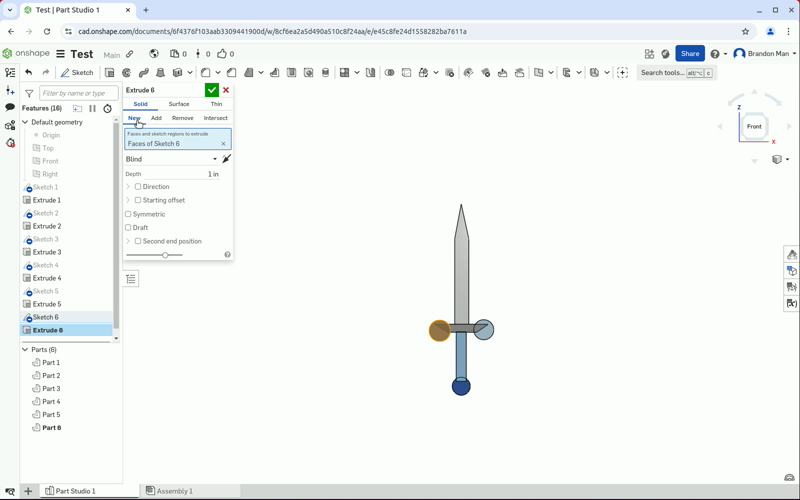
key(tab, 4)
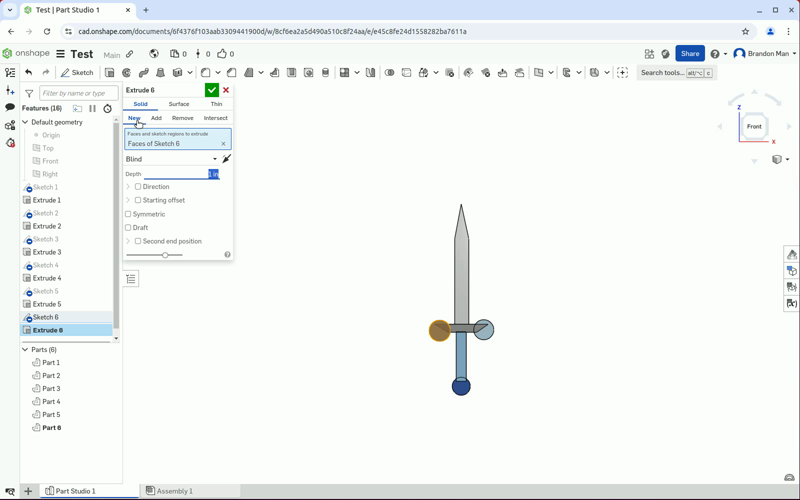
text(1.926)
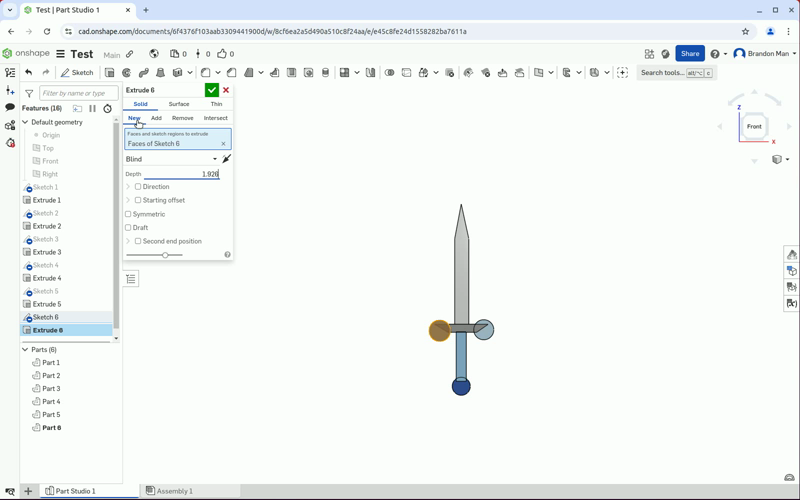
key(tab, 3)
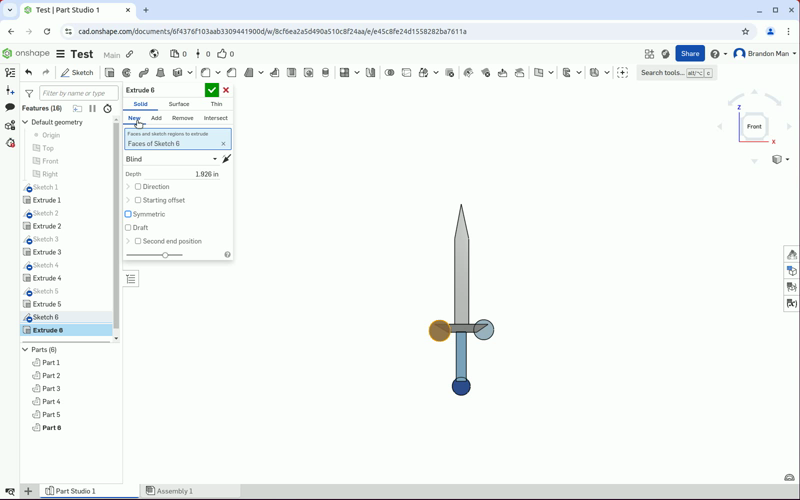
key(space)
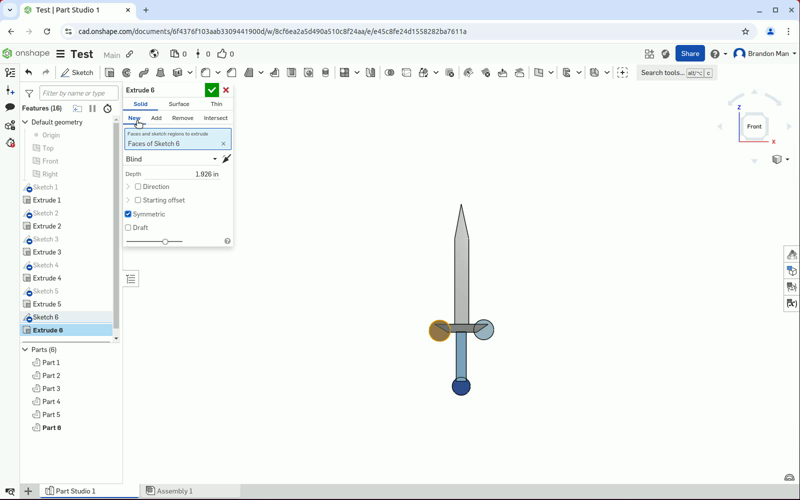
key(enter)
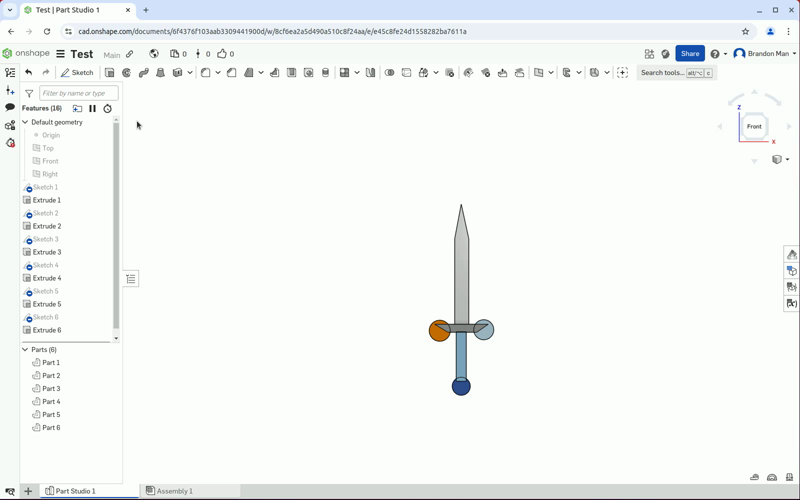
key(shift+h)
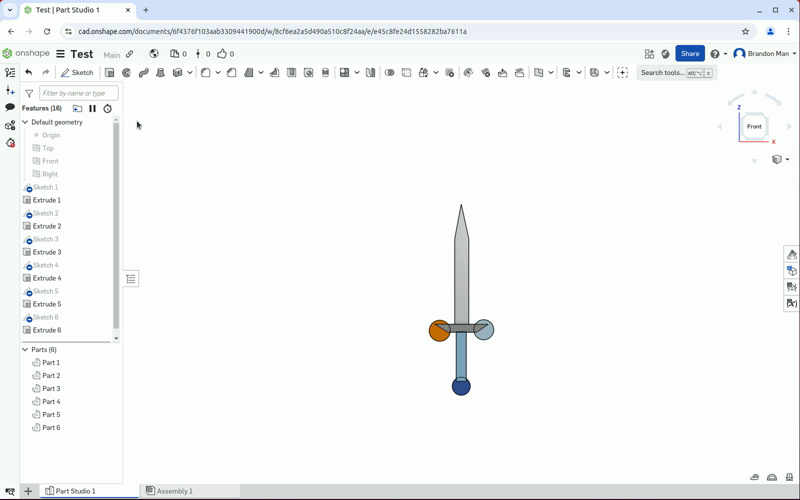
key(shift+h)
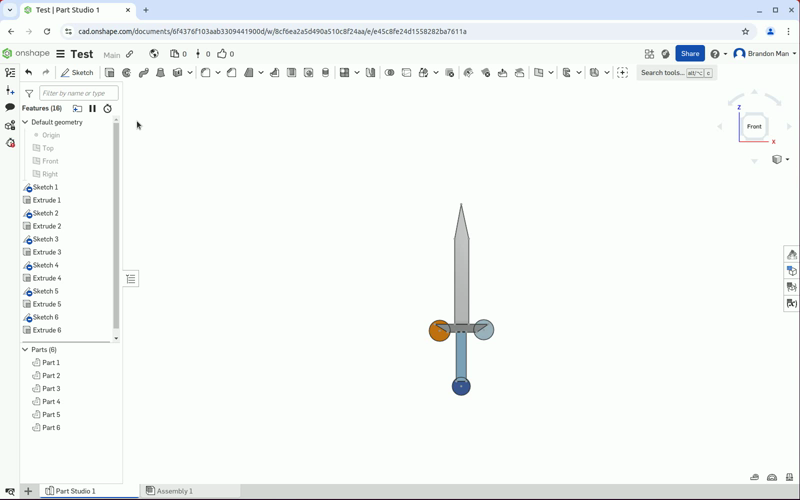
key(shift+7)
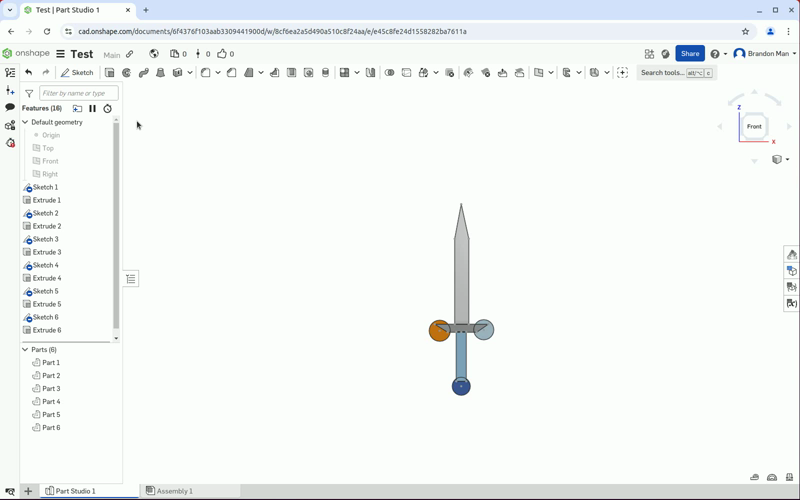
key(left, 2)
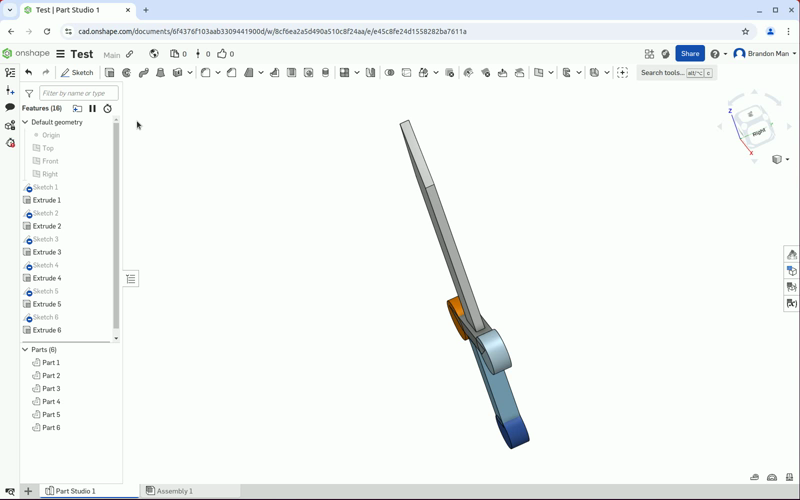
key(down, 2)
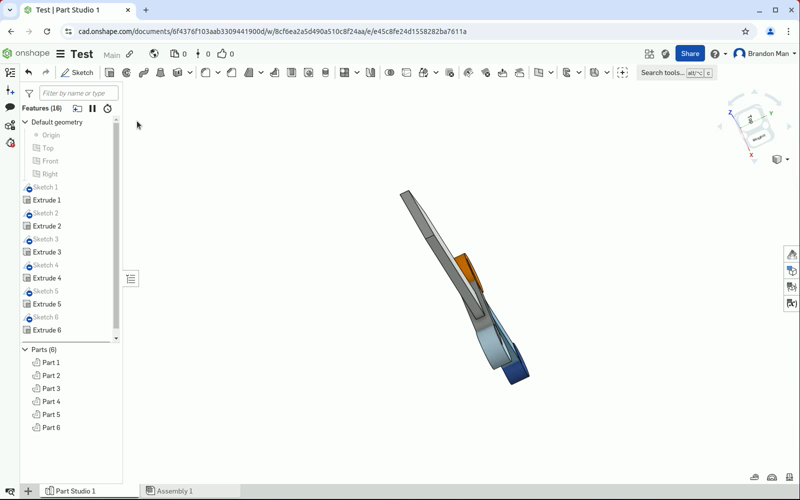
key(up, 2)
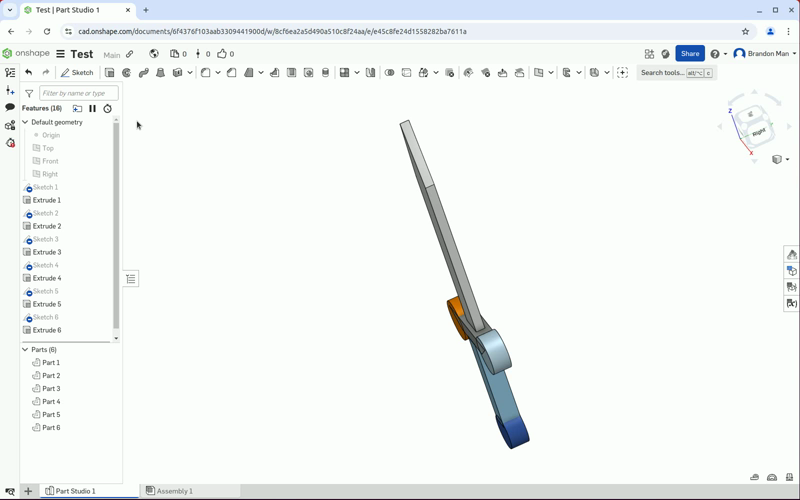
key(right, 2)
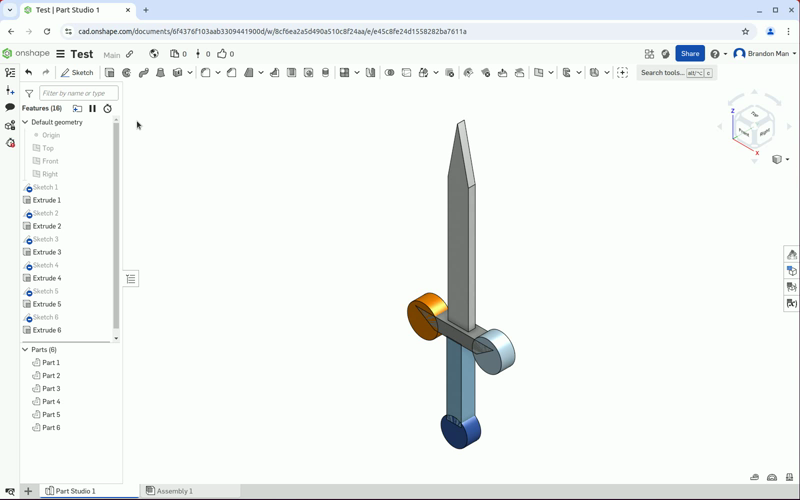
mouse_move(69, 189)
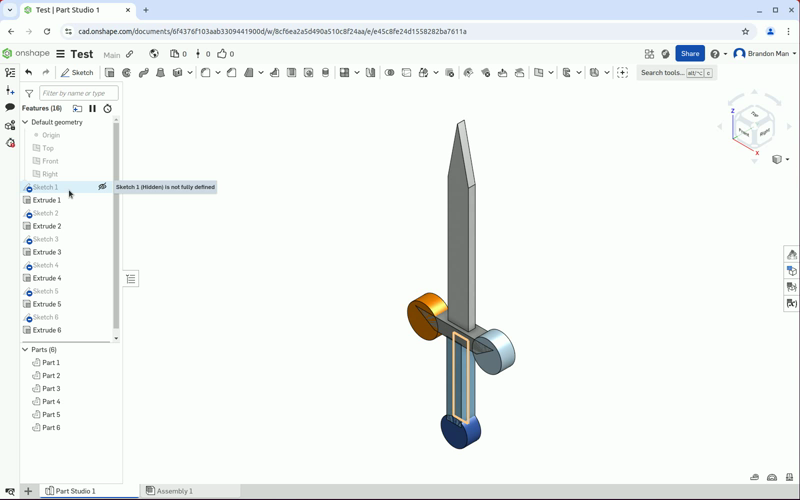
click(69, 189)